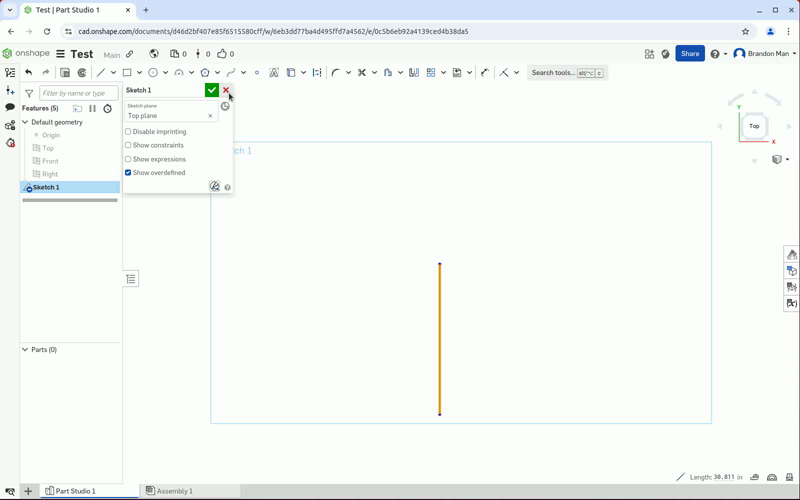
key(shift+h)
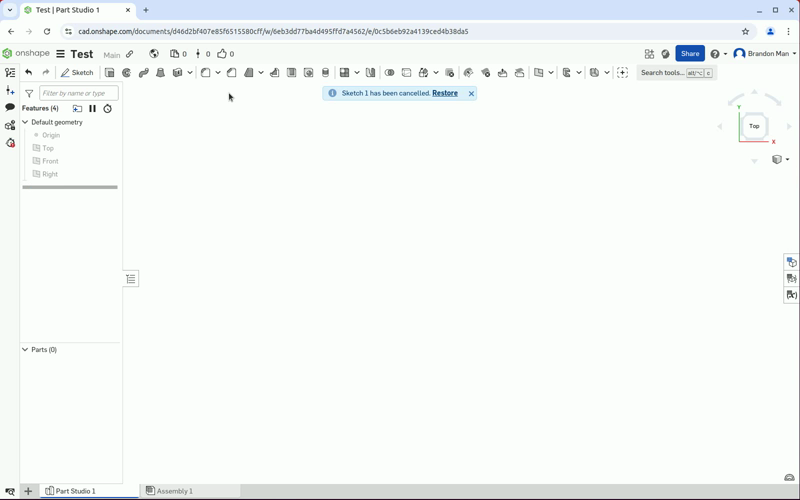
mouse_move(73, 352)
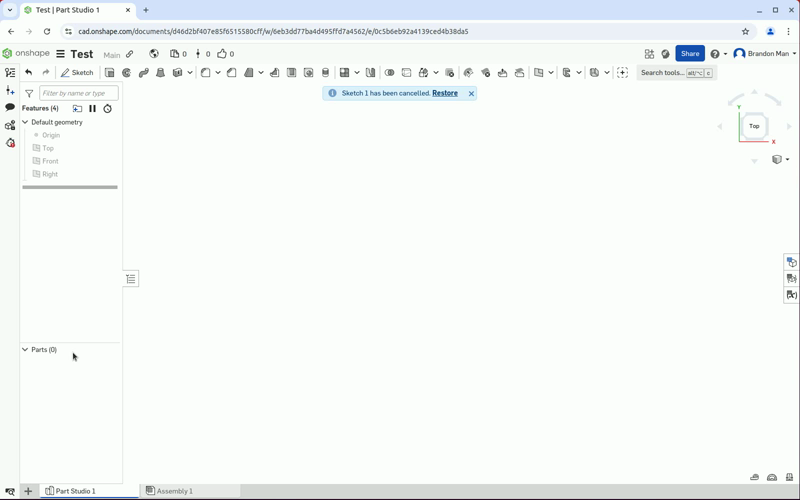
key(y)
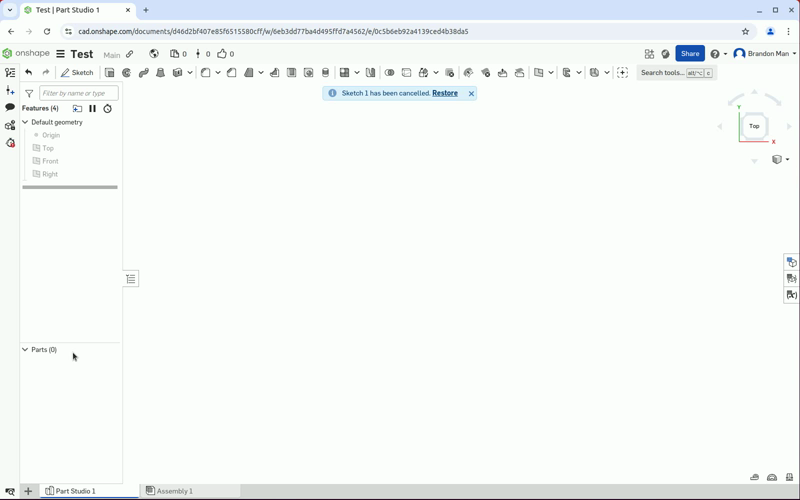
key(shift+p)
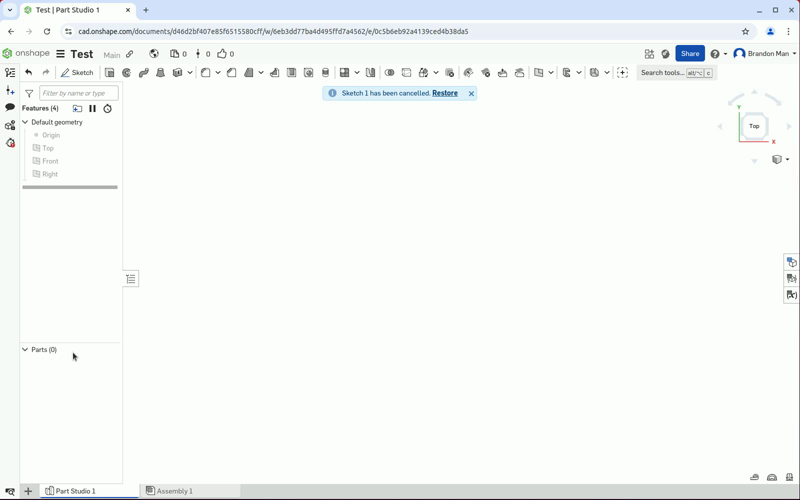
key(space)
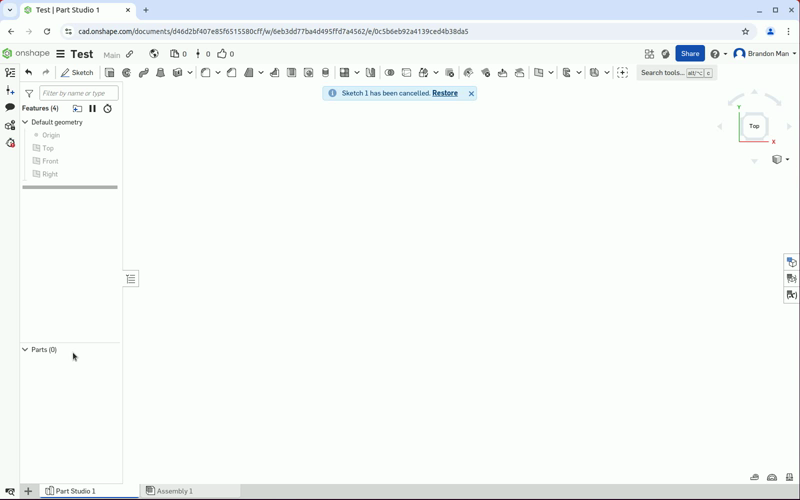
key_down(shift)
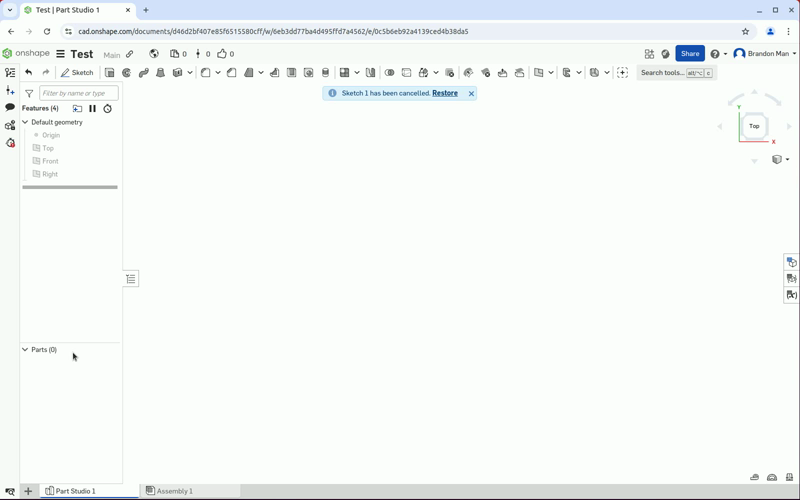
key(up)
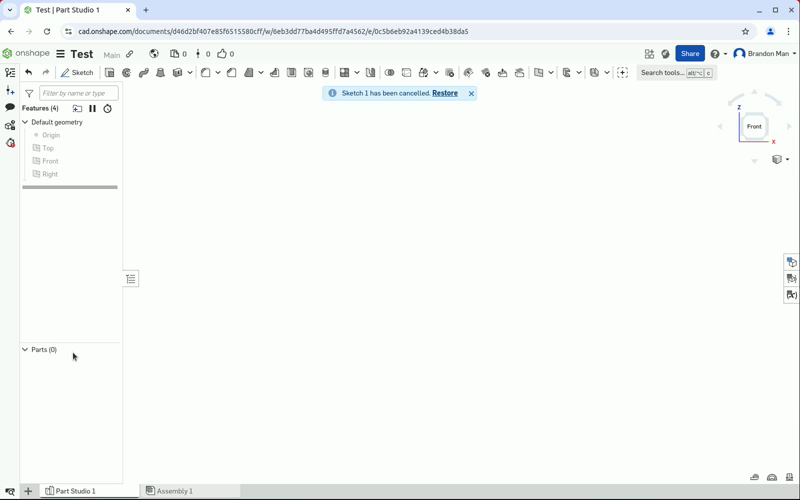
key_up(shift)
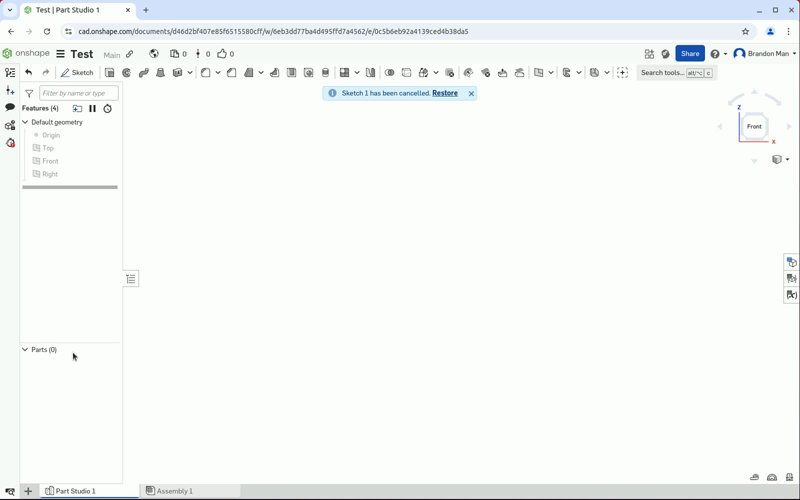
mouse_move(73, 352)
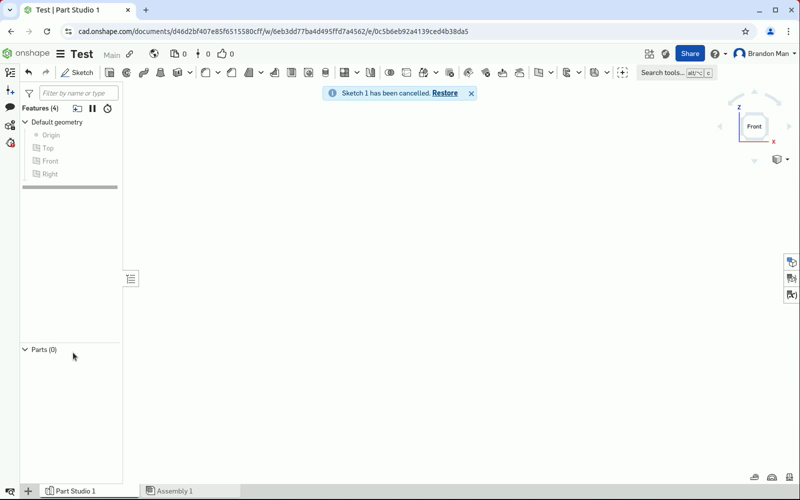
key(shift+y)
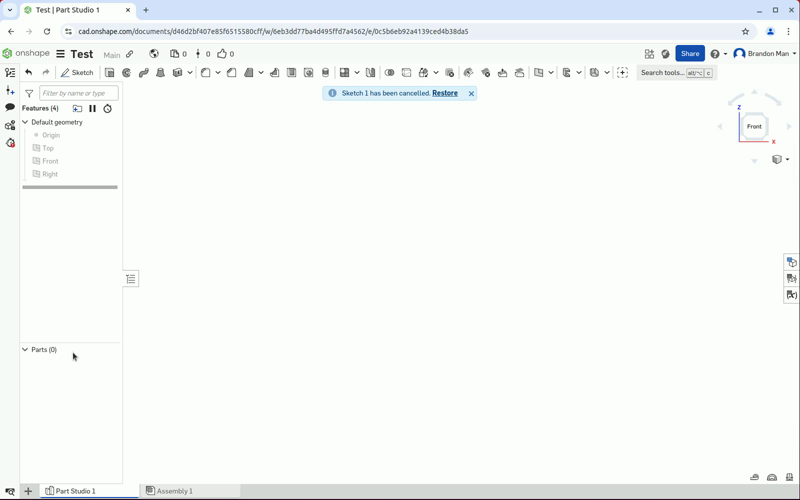
key(shift+s)
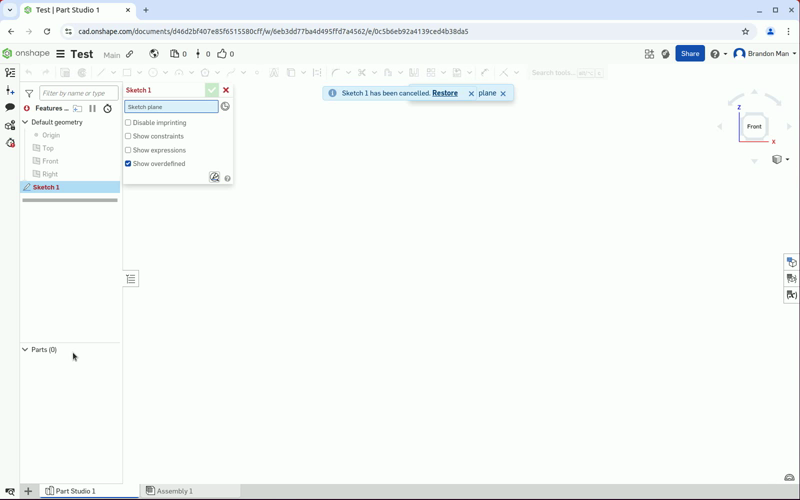
mouse_move(73, 163)
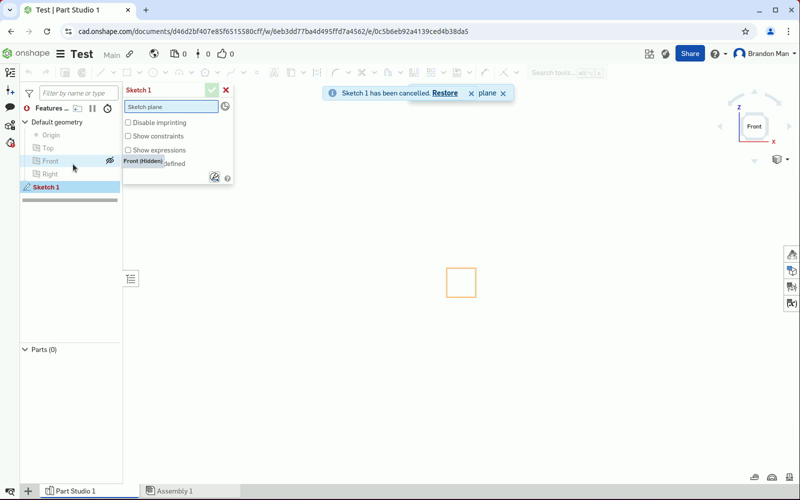
click(73, 163)
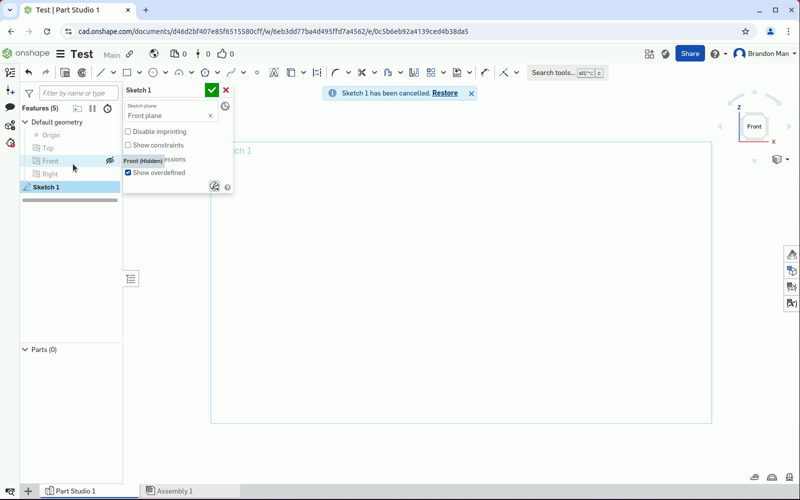
mouse_move(73, 352)
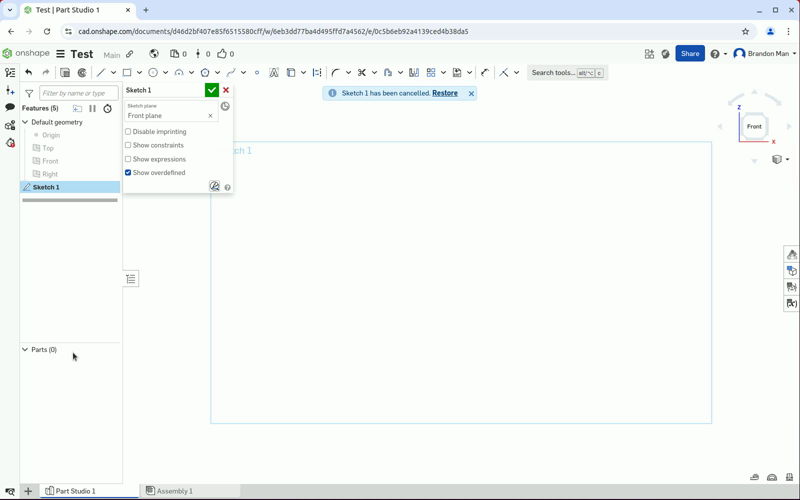
key(y)
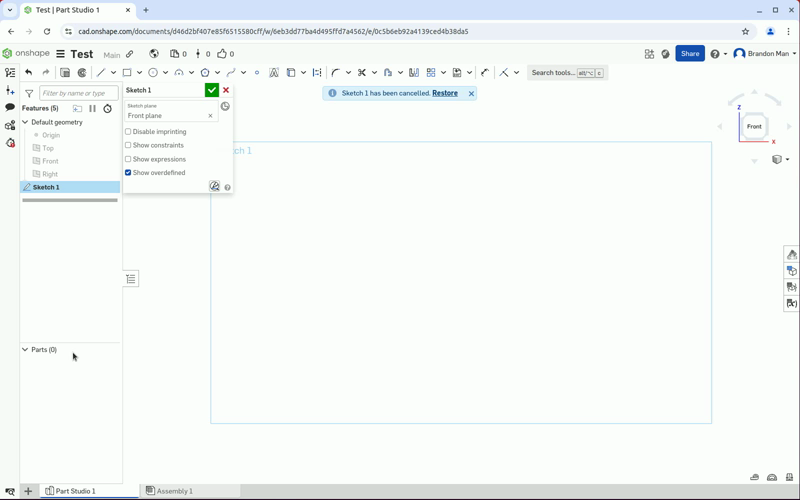
key(a)
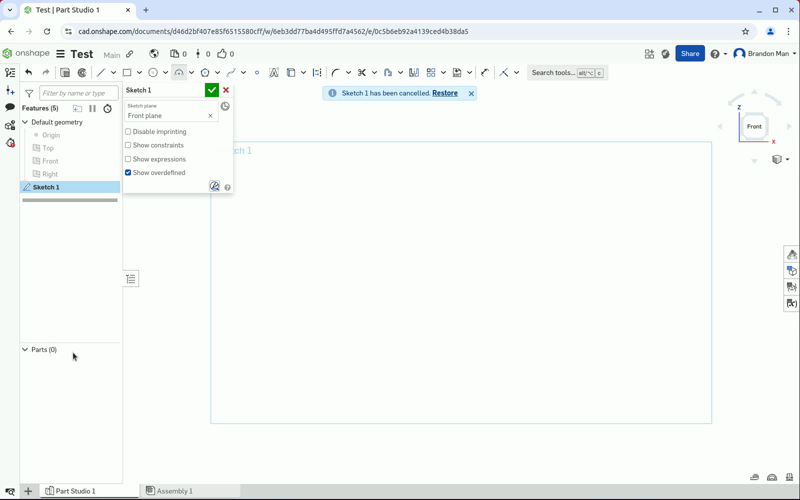
key_down(shift)
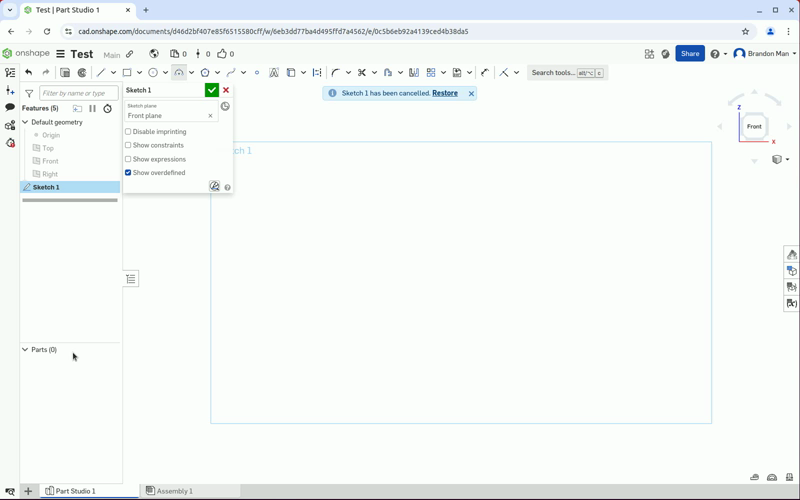
mouse_move(409, 234)
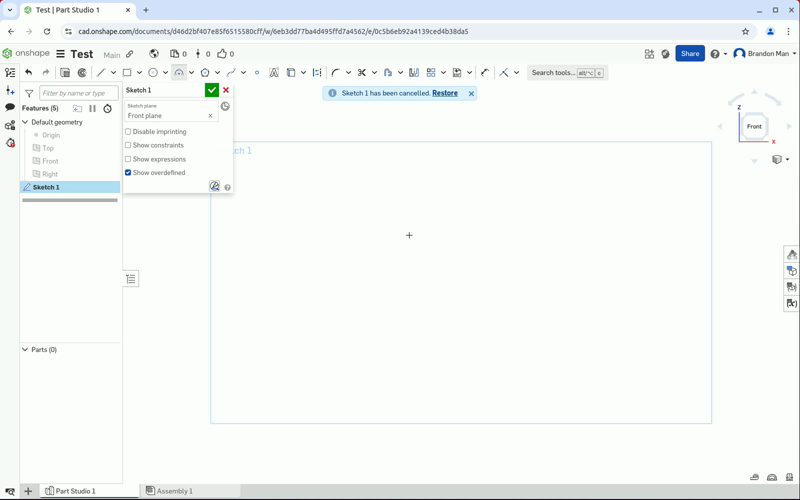
click(409, 234)
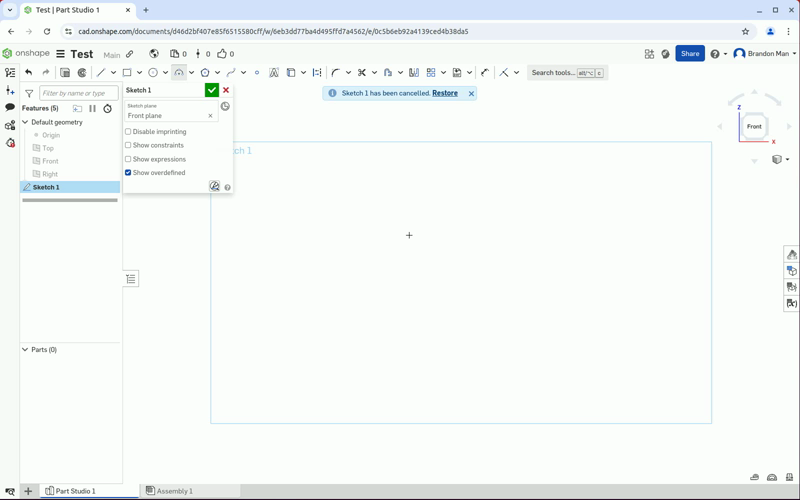
key_up(shift)
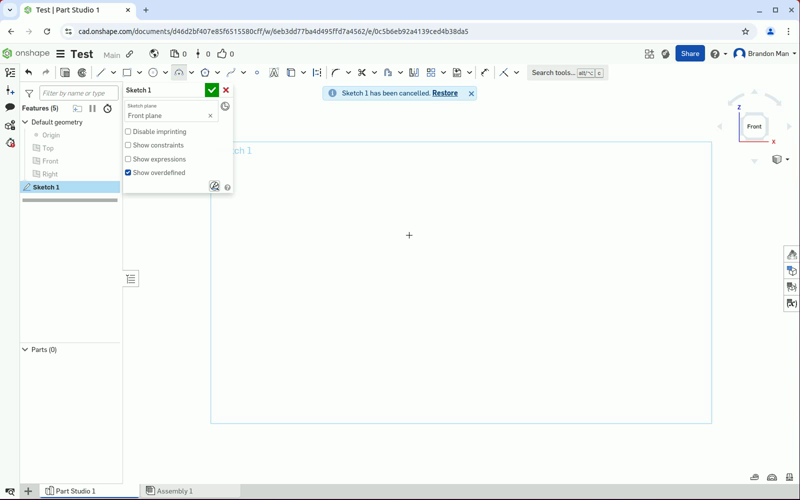
key_down(shift)
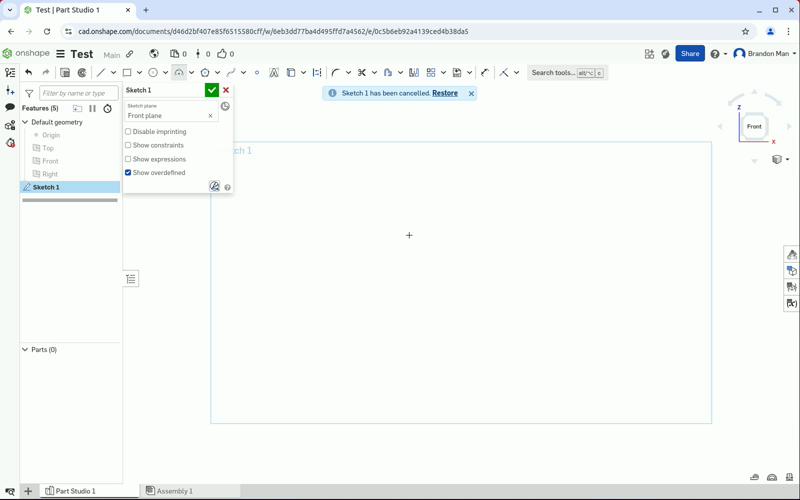
mouse_move(430, 329)
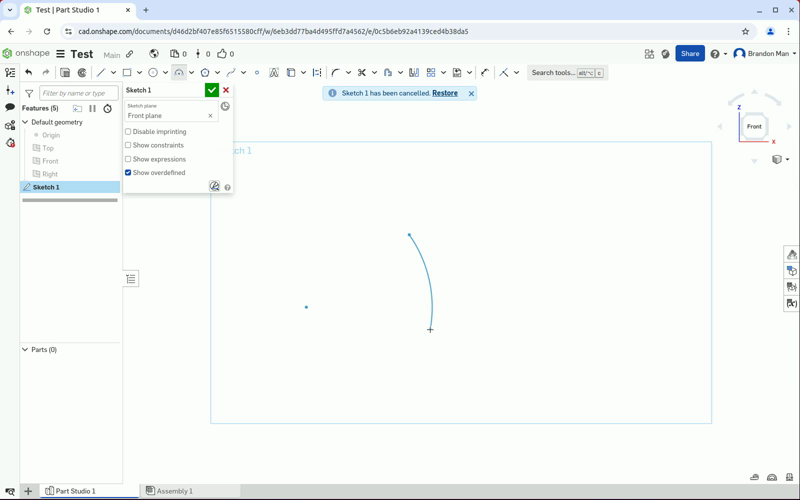
click(430, 329)
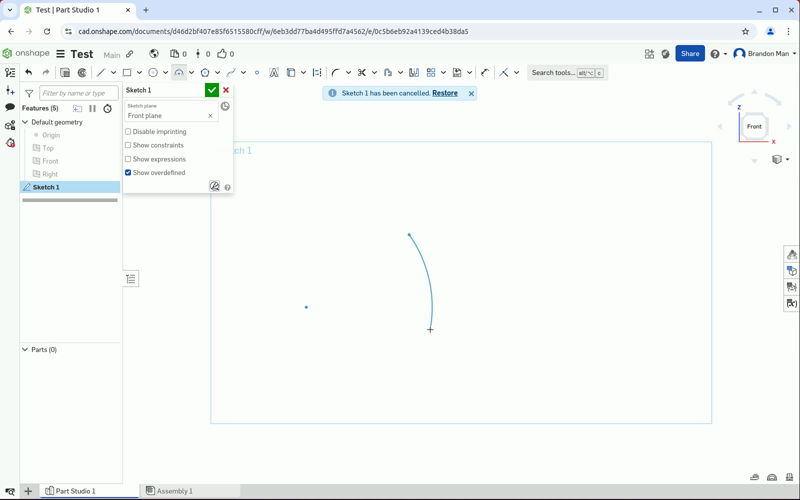
mouse_move(348, 297)
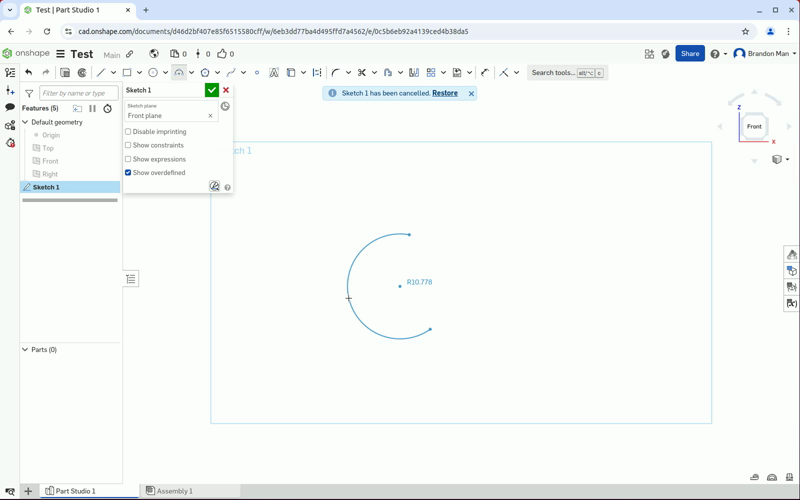
click(348, 297)
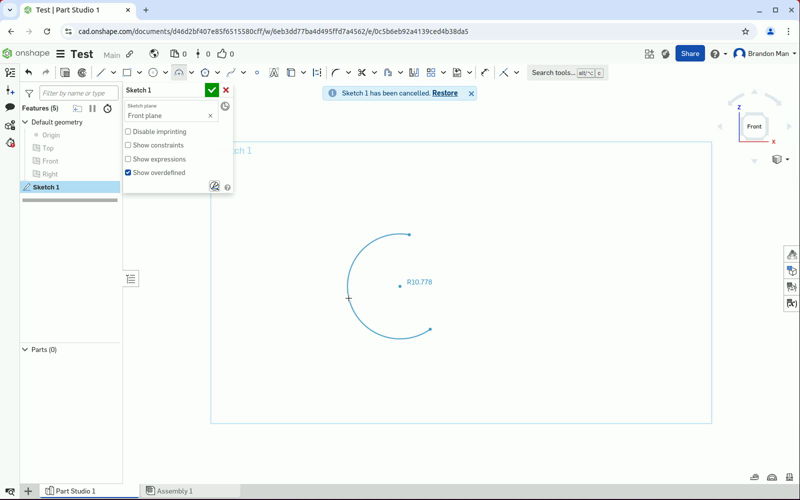
key_up(shift)
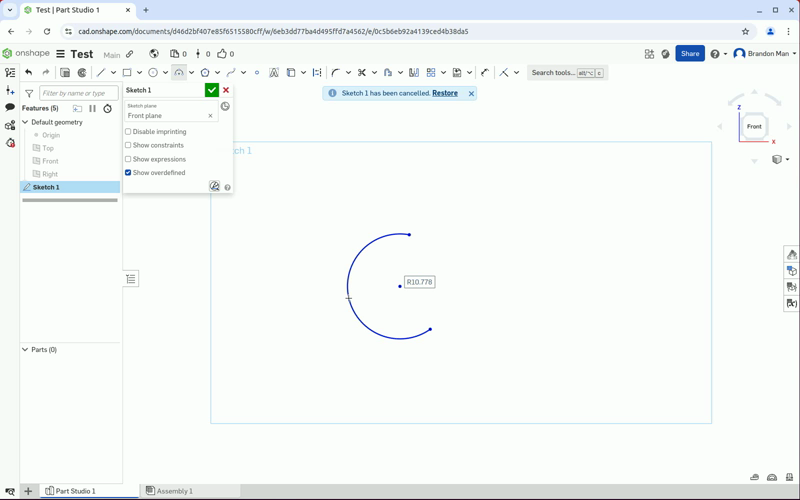
key(esc)
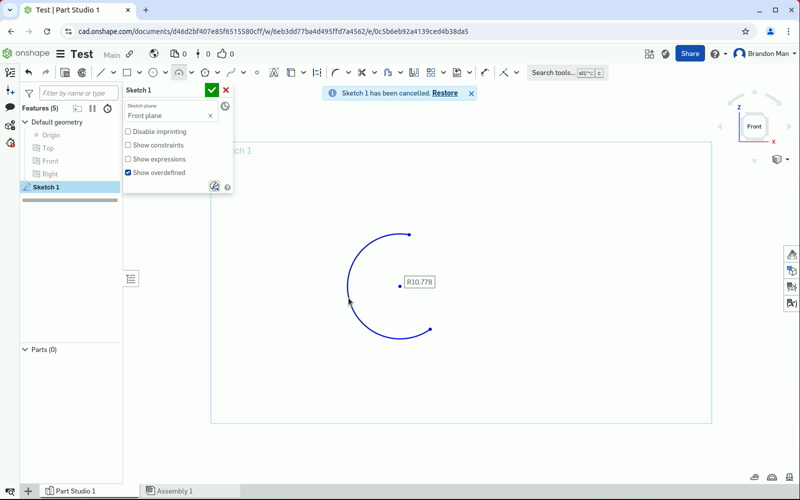
key(l)
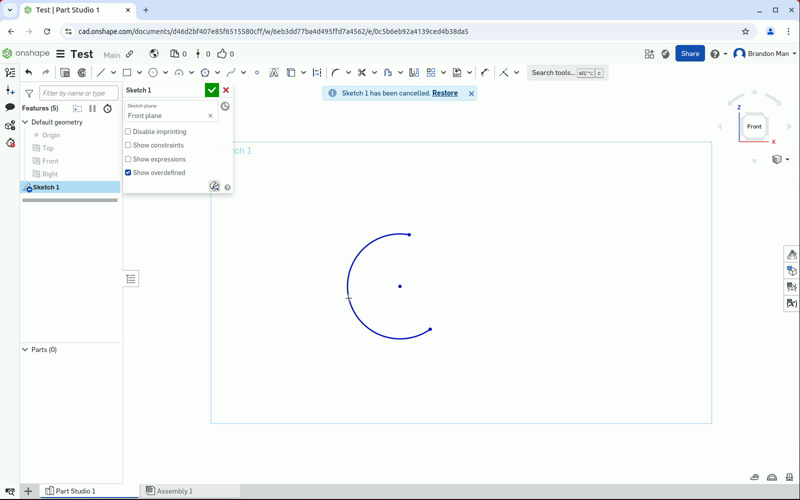
mouse_move(430, 329)
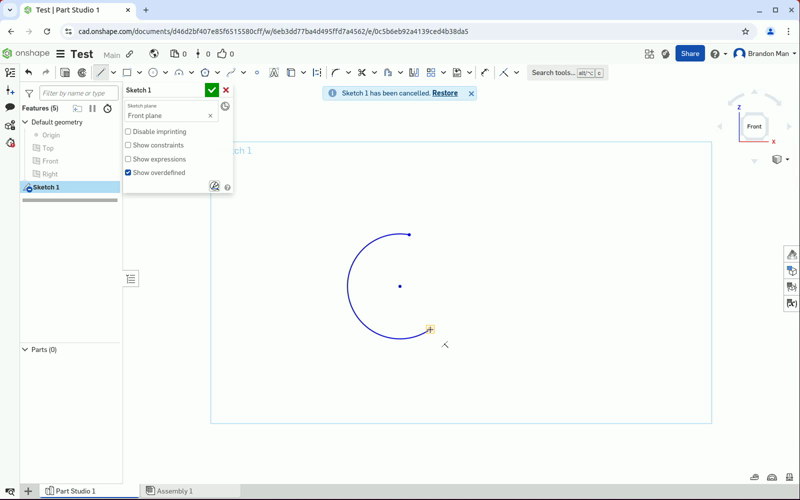
click(430, 329)
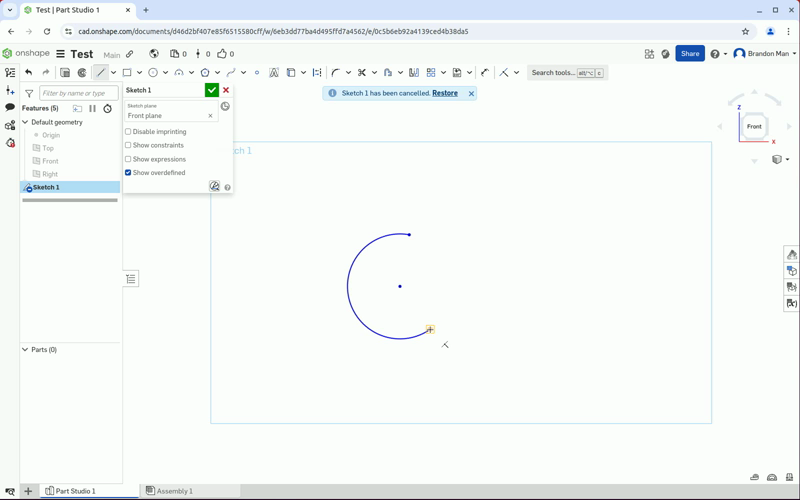
key_down(shift)
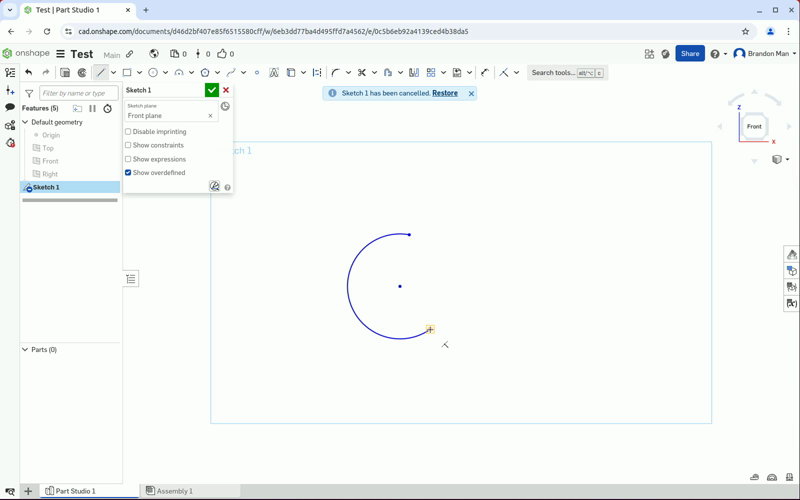
mouse_move(460, 329)
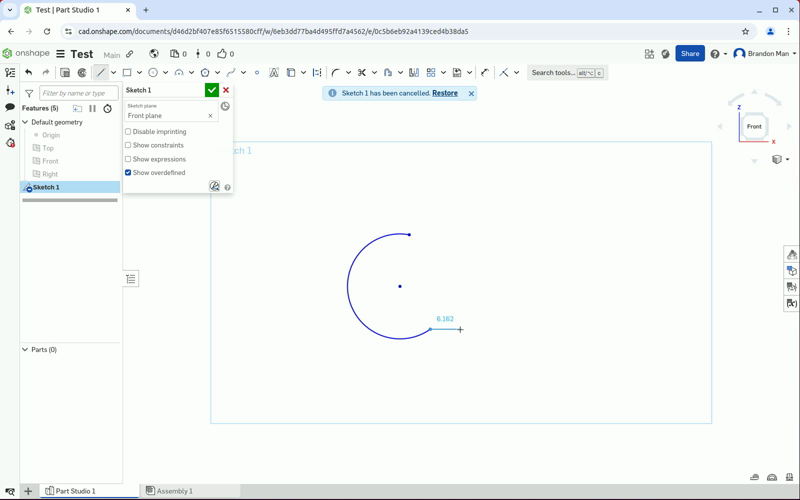
mouse_move(424, 303)
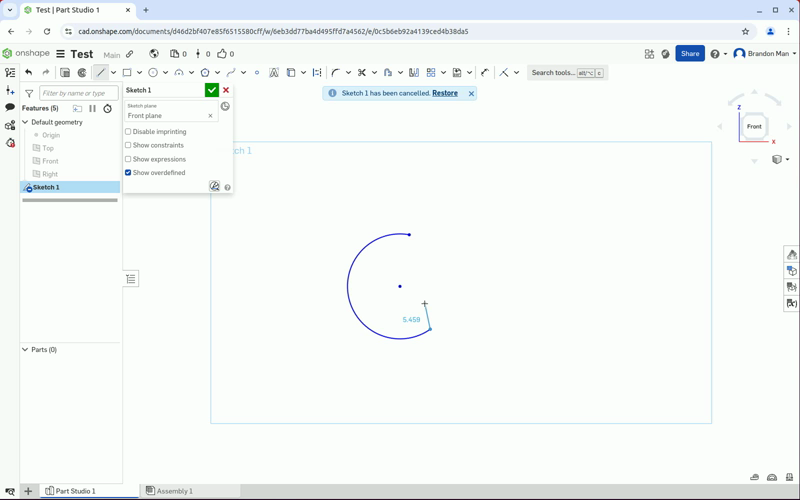
click(424, 303)
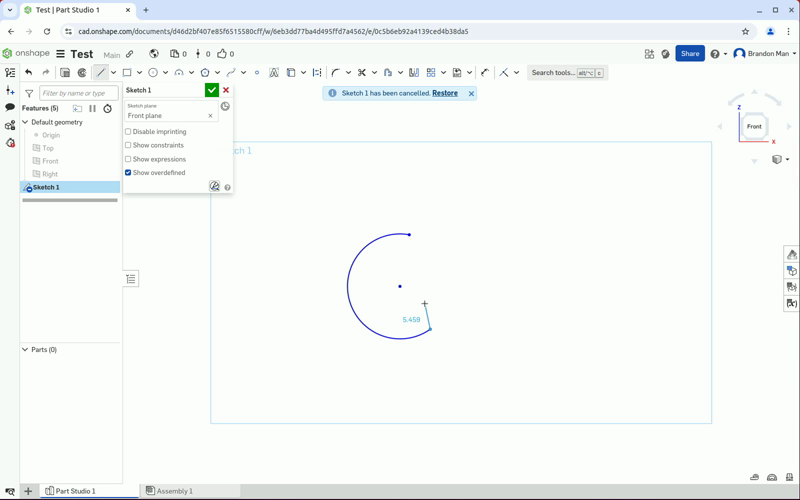
key_up(shift)
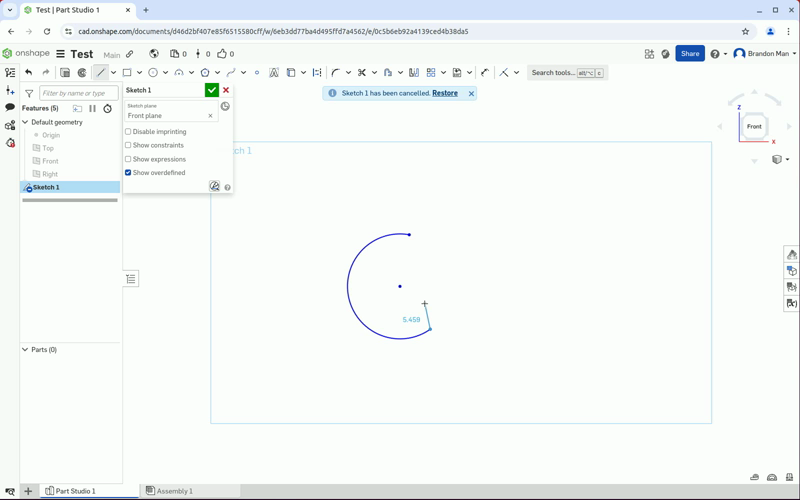
key(esc)
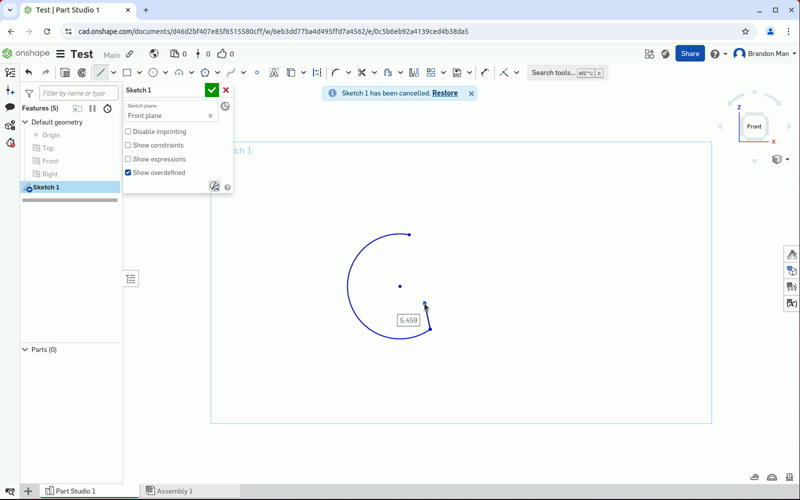
key(a)
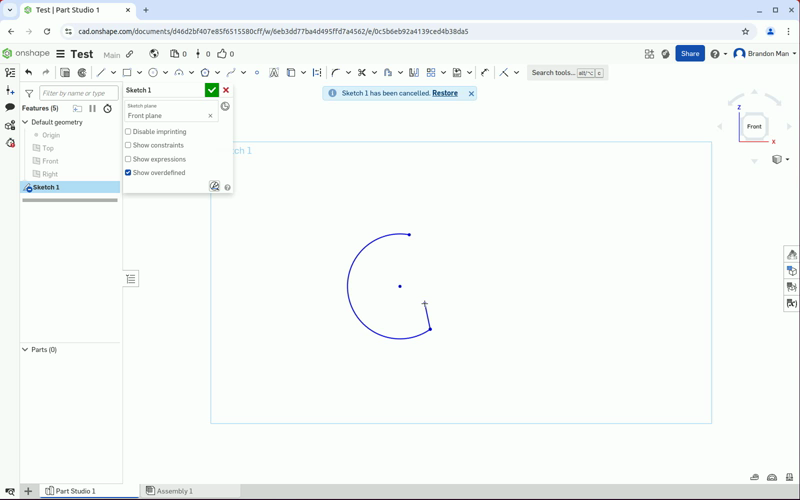
mouse_move(424, 303)
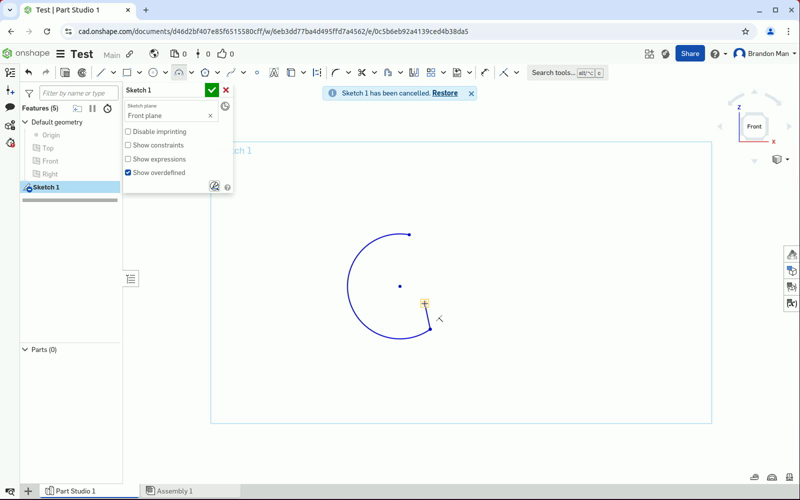
click(424, 303)
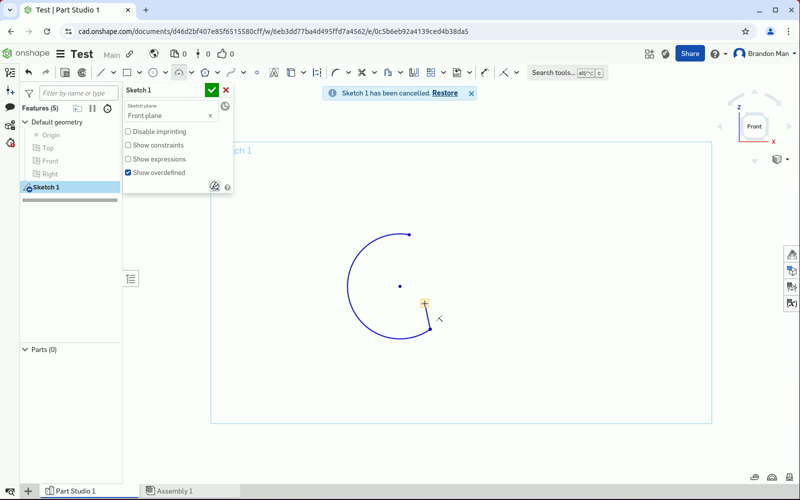
key_down(shift)
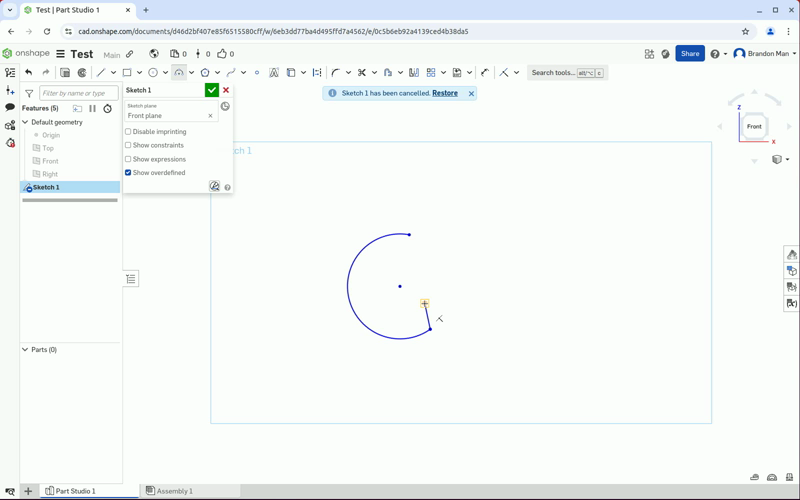
mouse_move(419, 279)
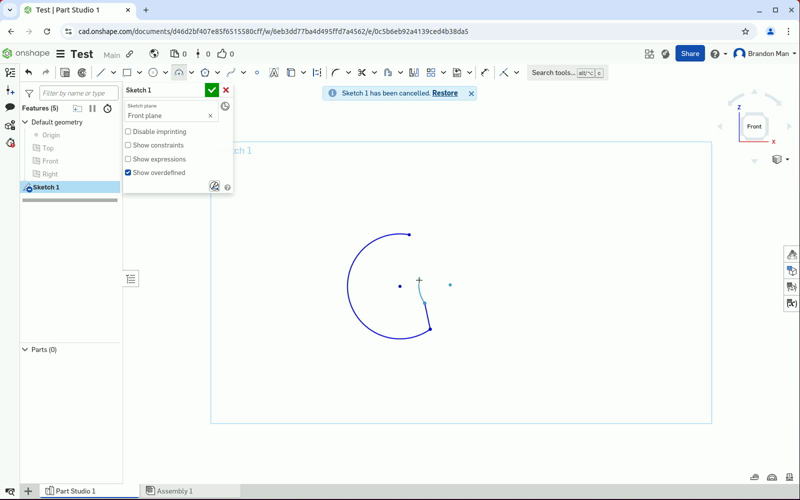
click(419, 279)
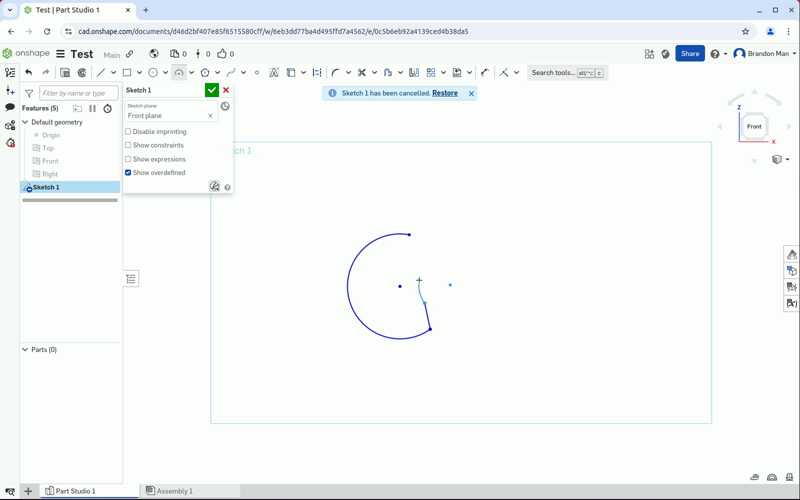
mouse_move(419, 291)
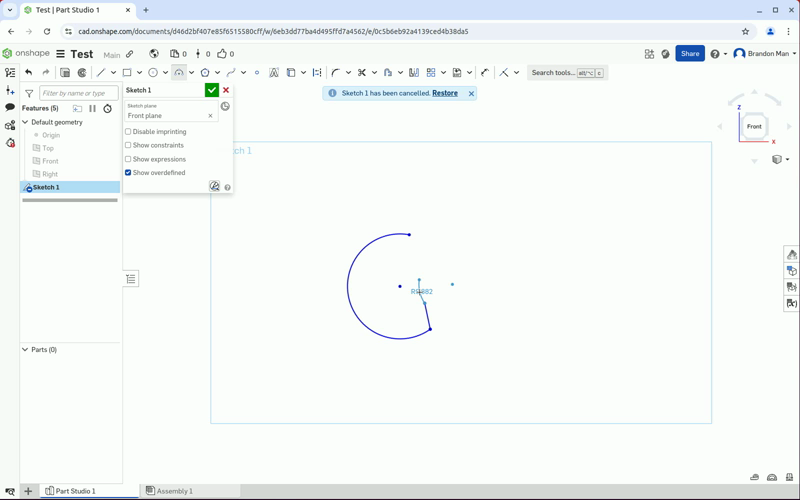
click(419, 291)
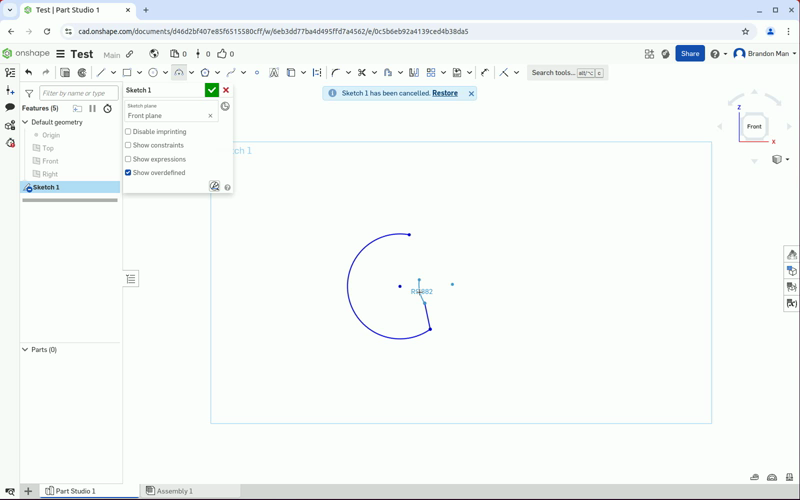
key_up(shift)
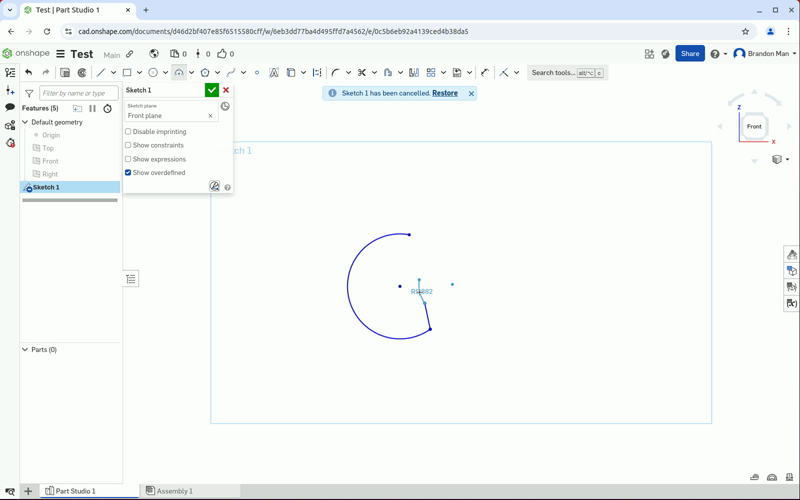
key(esc)
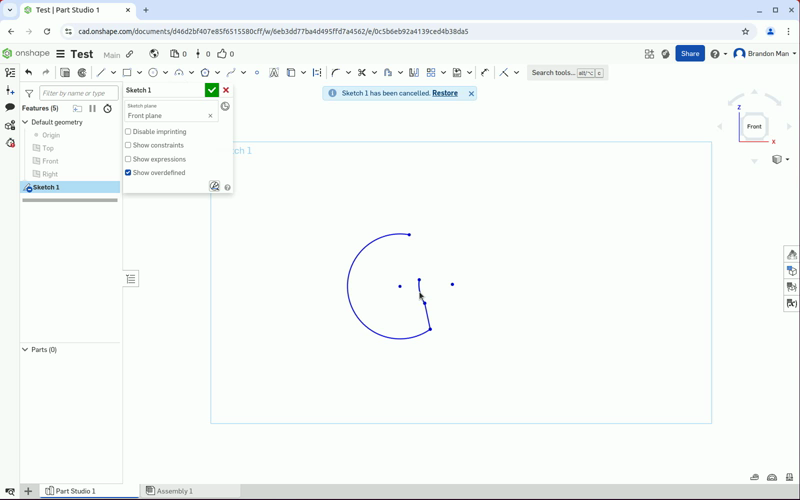
key(l)
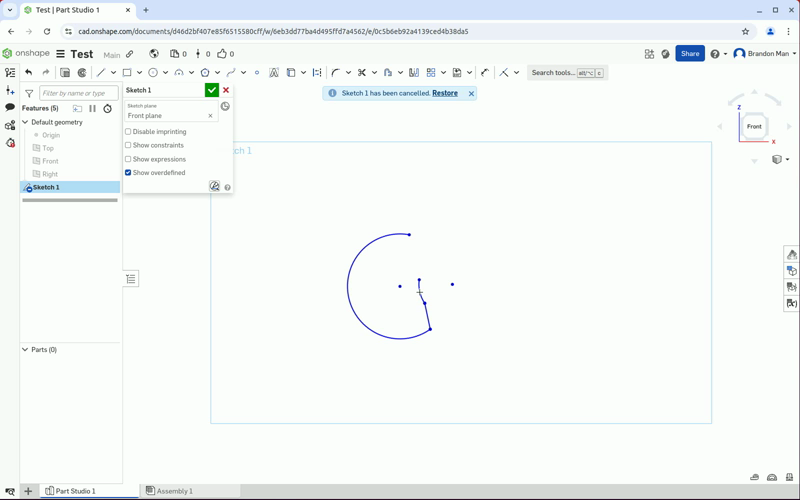
mouse_move(419, 279)
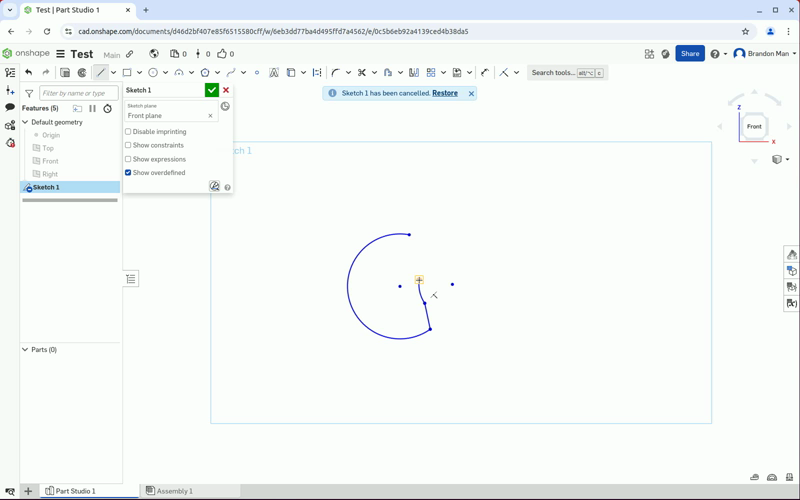
click(419, 279)
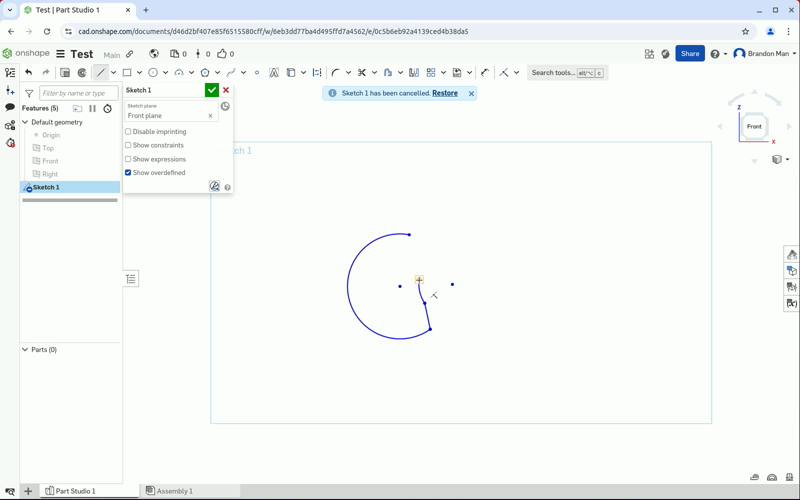
mouse_move(449, 279)
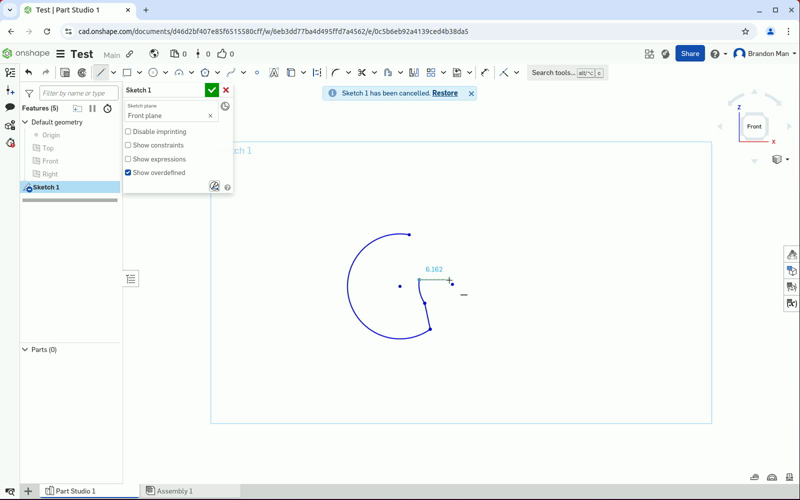
key_down(shift)
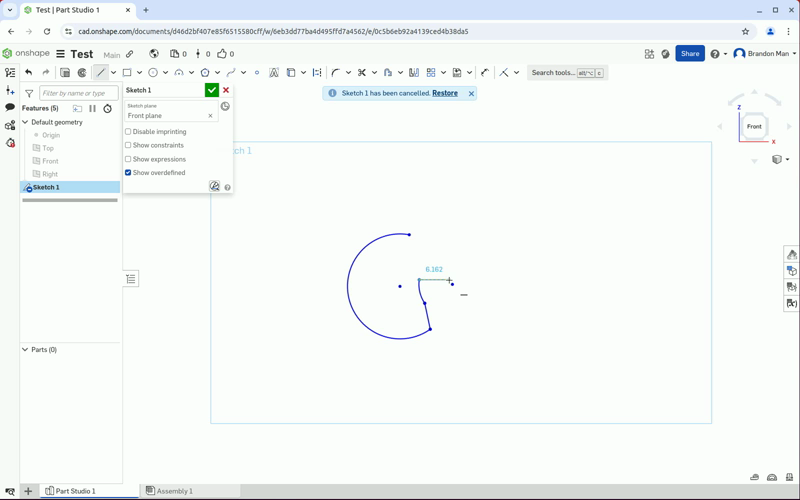
mouse_move(409, 234)
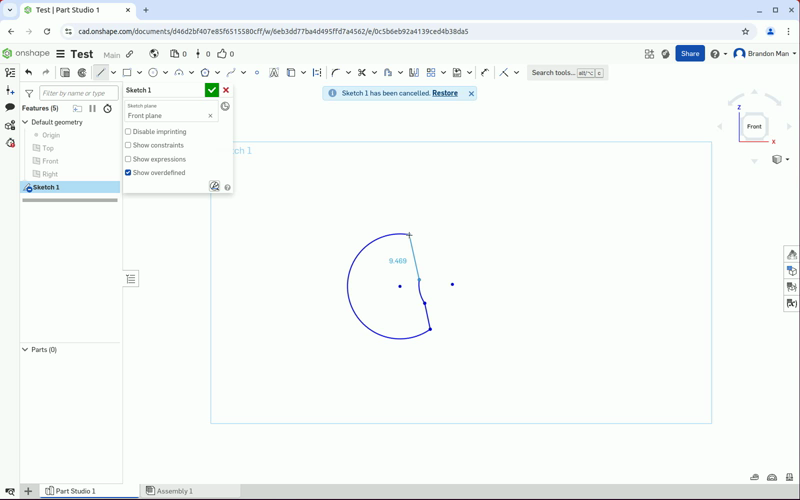
key_up(shift)
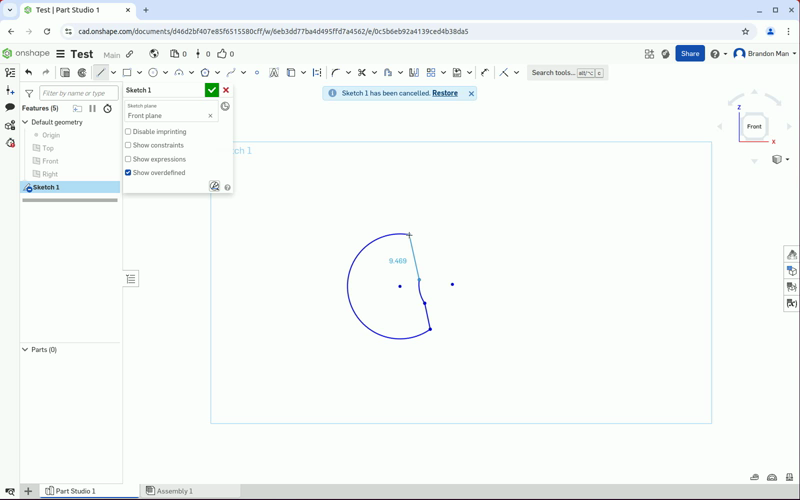
click(409, 234)
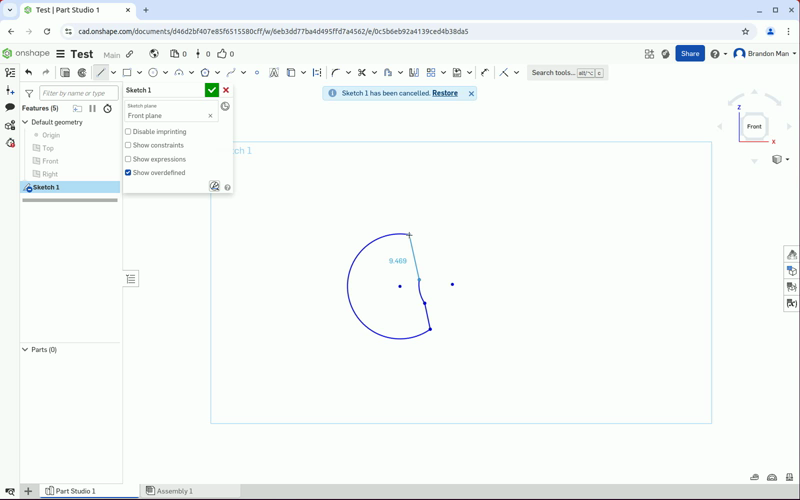
key(esc)
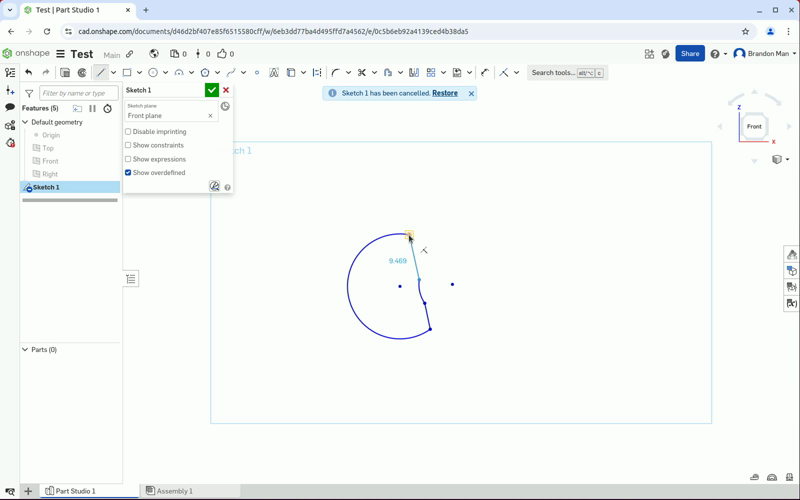
mouse_move(392, 289)
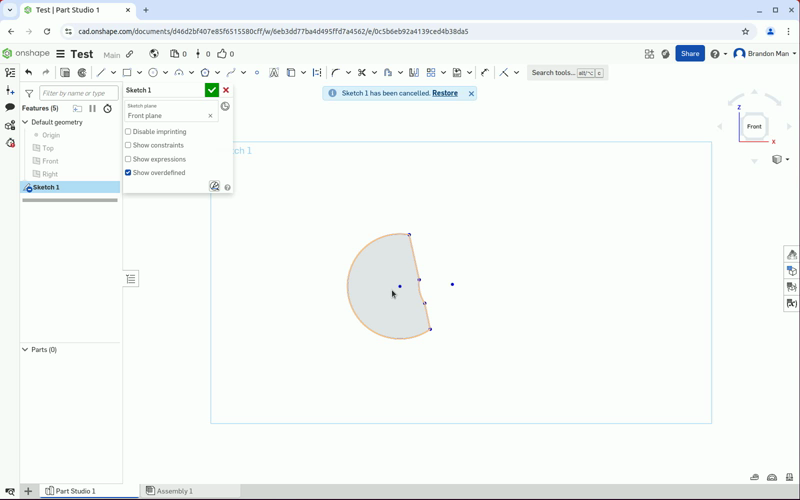
click(392, 289)
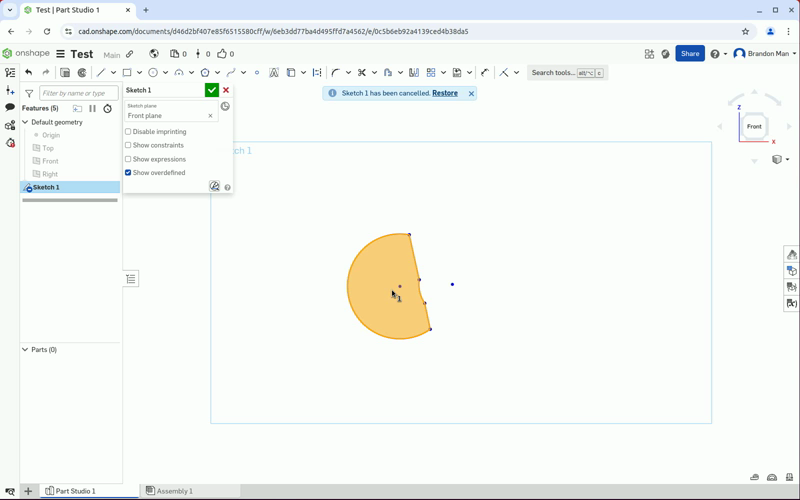
mouse_move(73, 352)
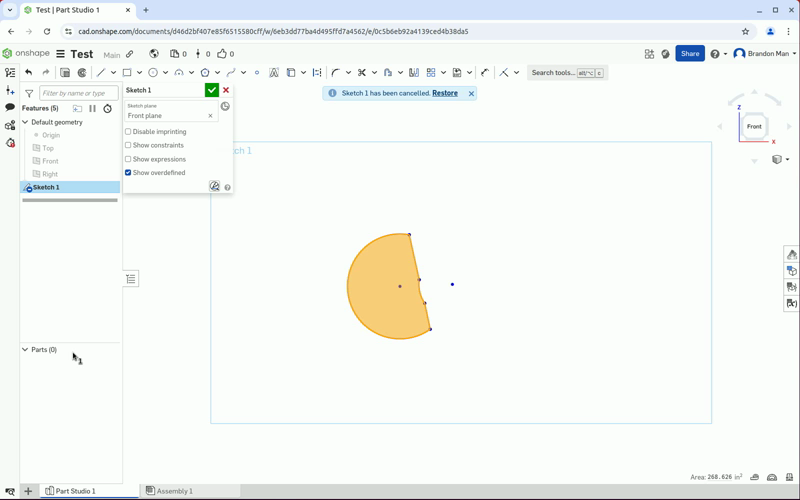
key(shift+y)
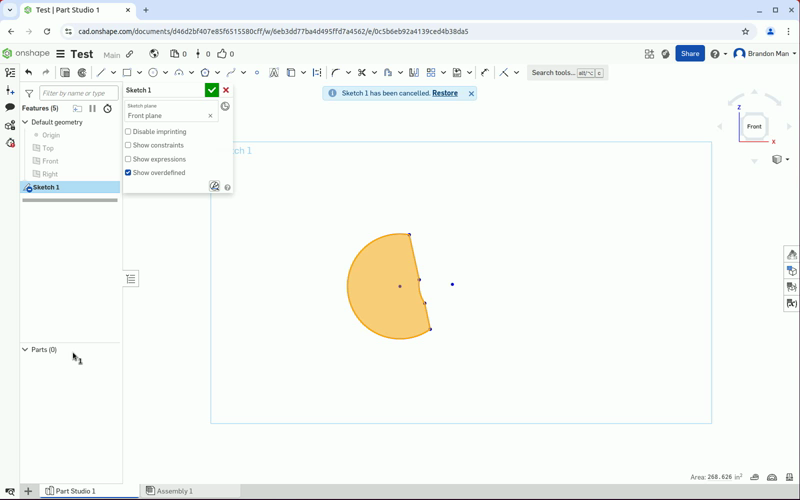
key(shift+e)
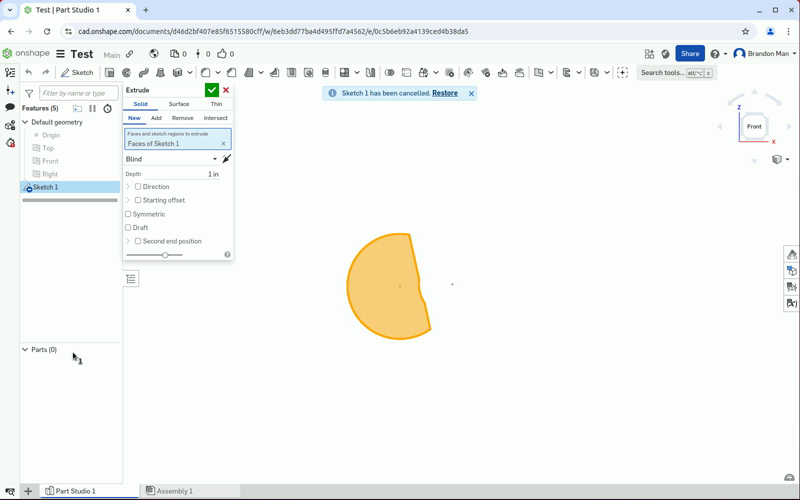
mouse_move(143, 106)
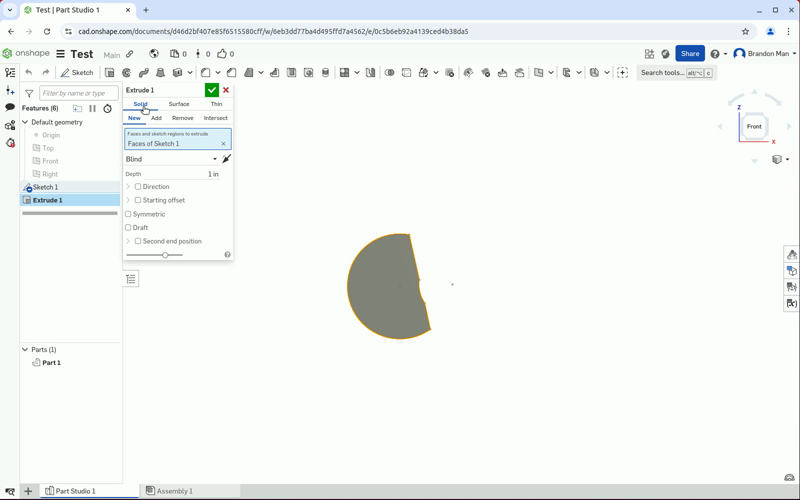
click(143, 106)
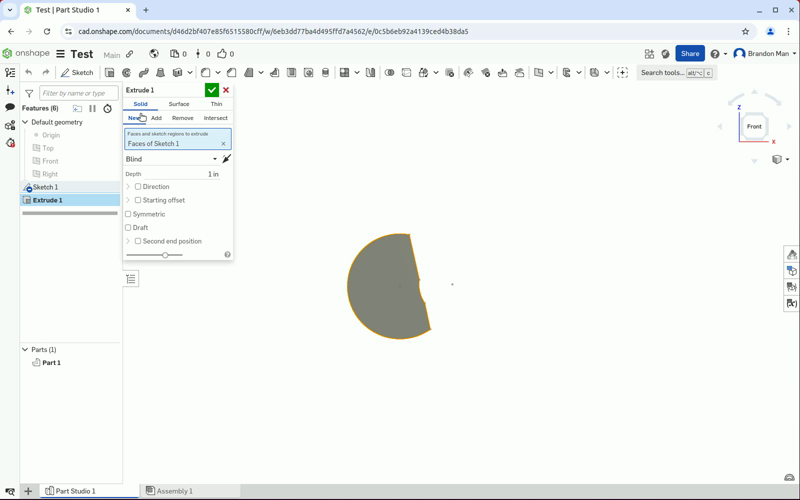
mouse_move(137, 120)
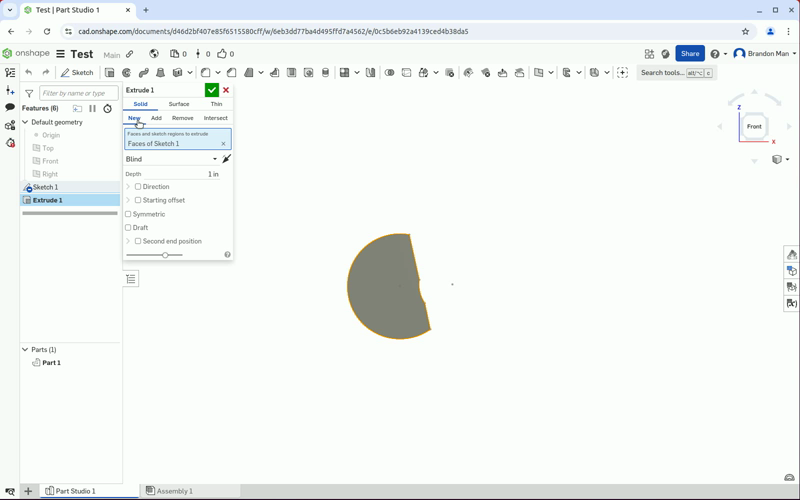
click(137, 120)
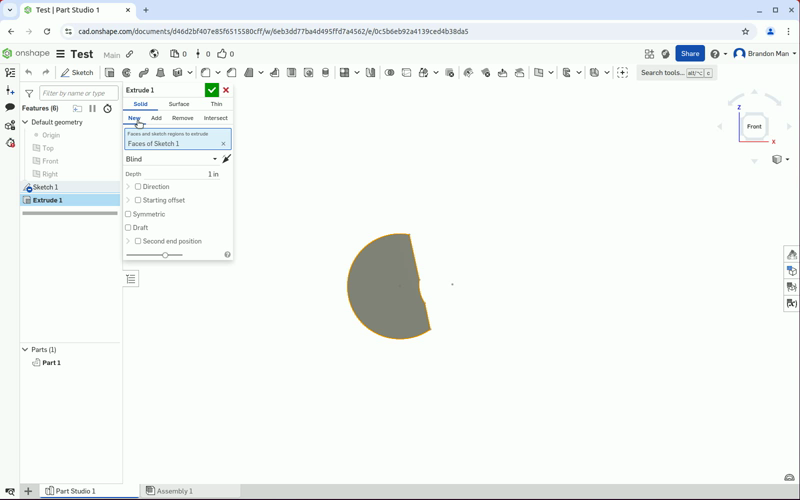
key(tab, 4)
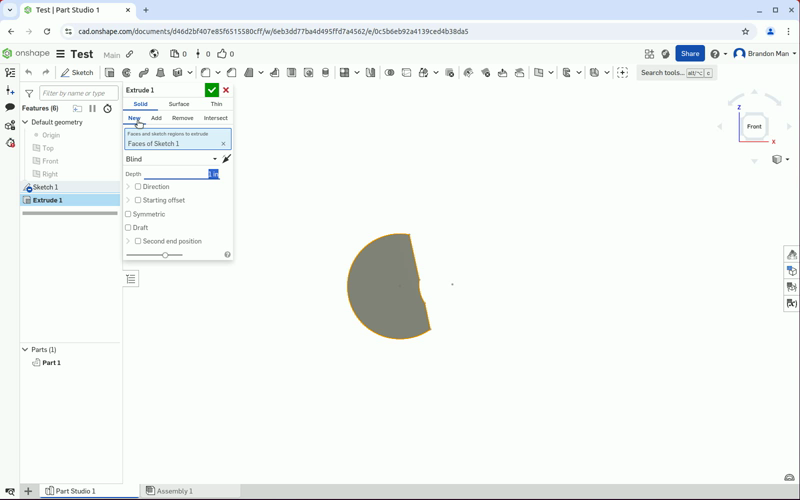
text(5.777)
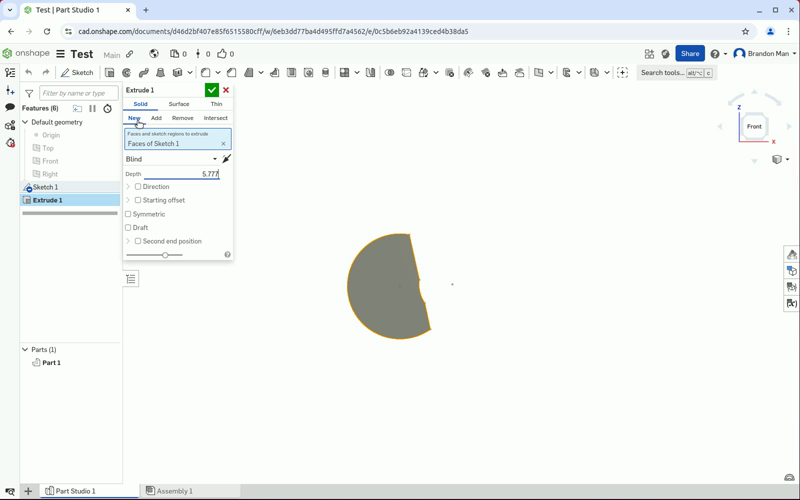
key(enter)
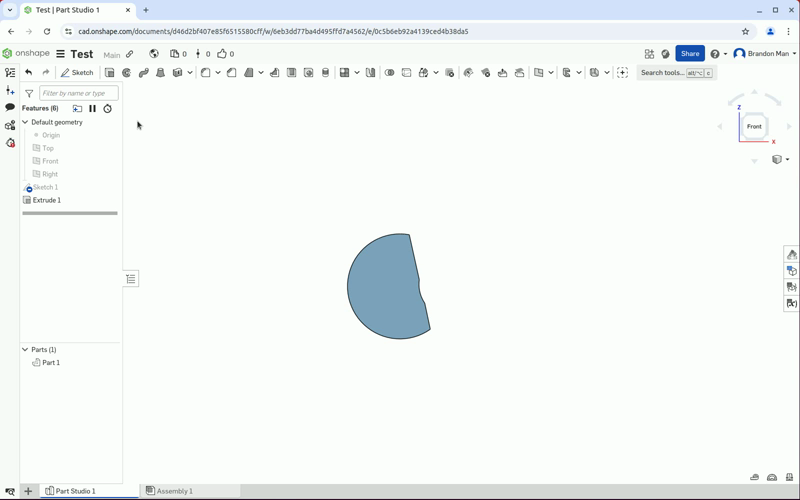
key(shift+h)
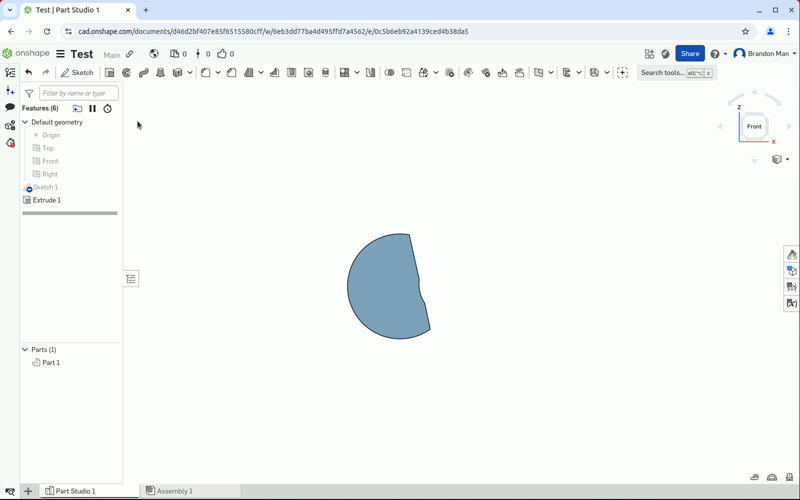
key(shift+h)
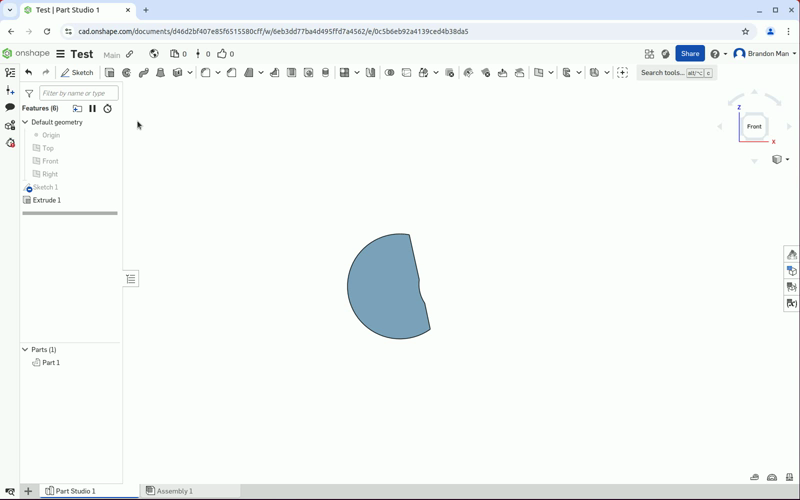
mouse_move(73, 189)
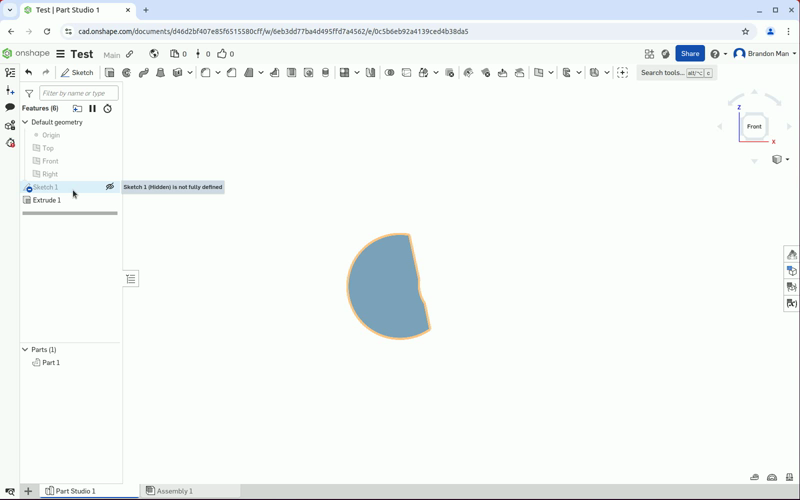
click(73, 189)
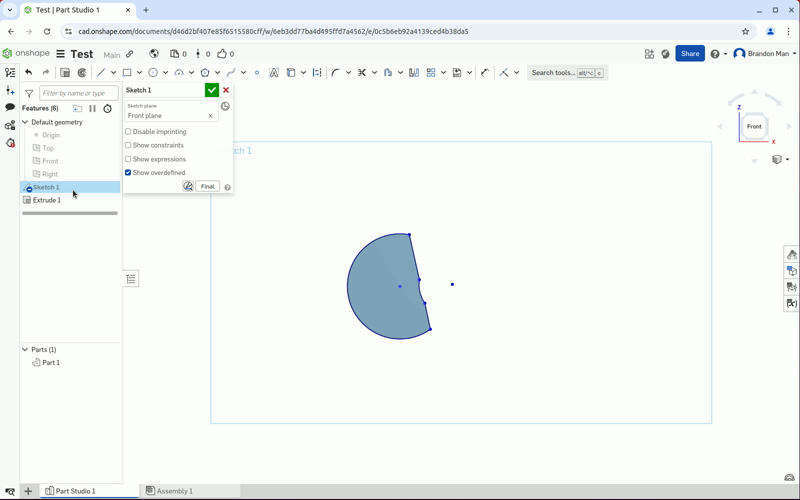
mouse_move(229, 92)
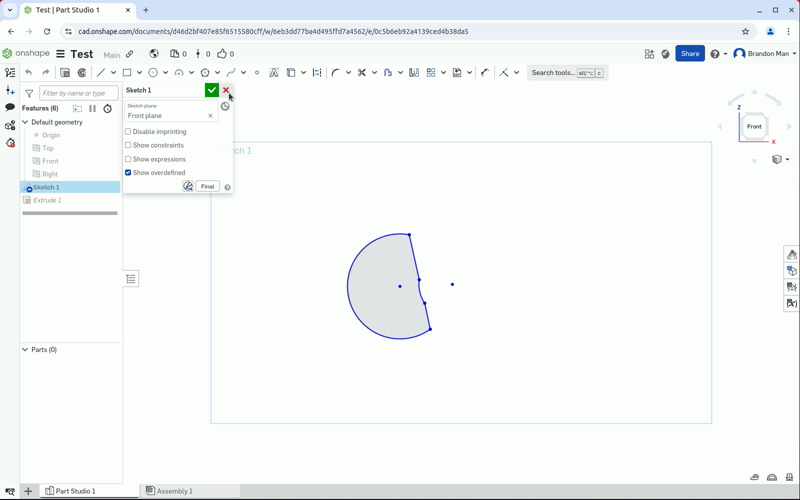
click(229, 92)
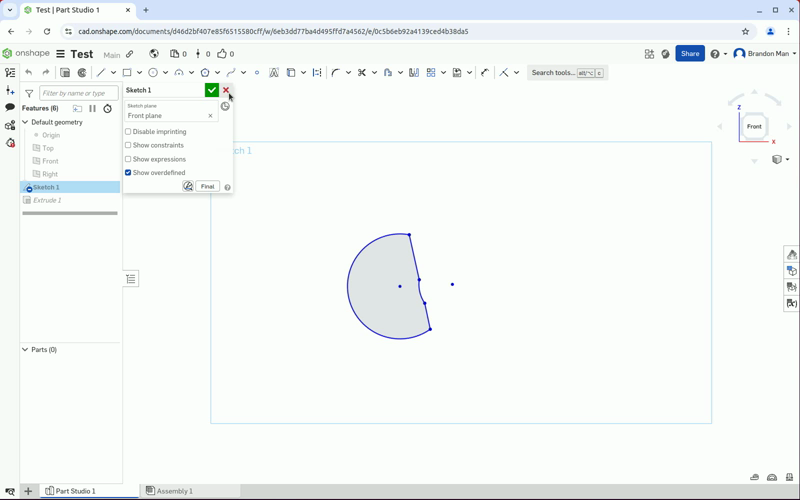
key(shift+s)
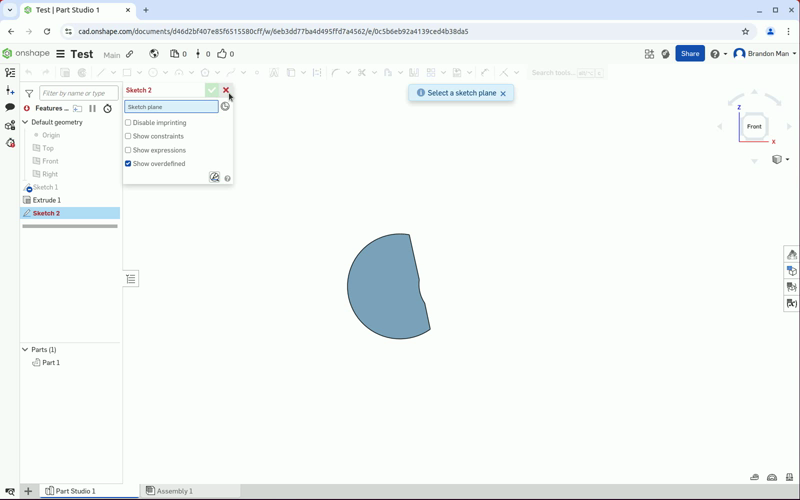
mouse_move(73, 163)
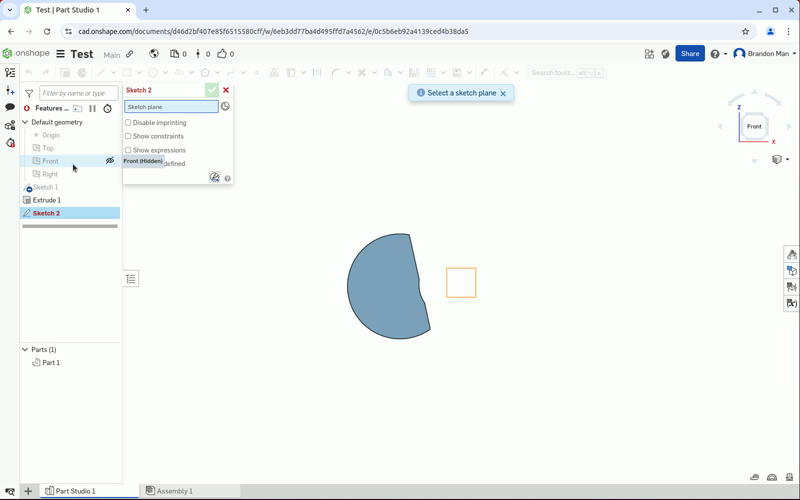
click(73, 163)
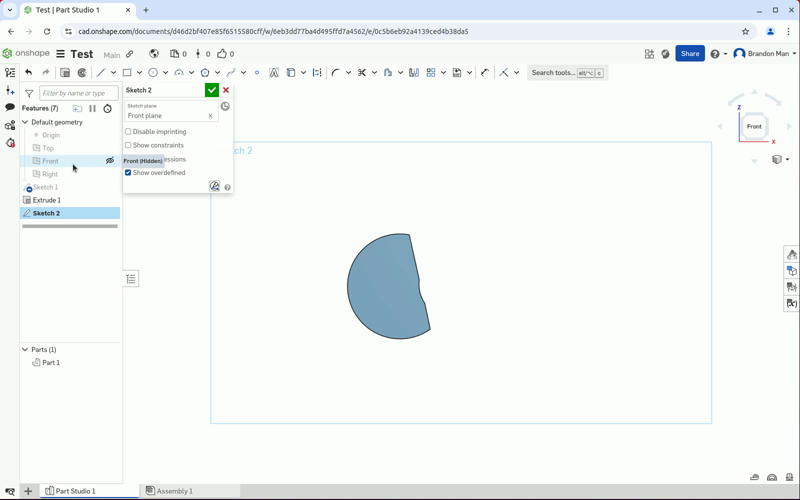
mouse_move(73, 352)
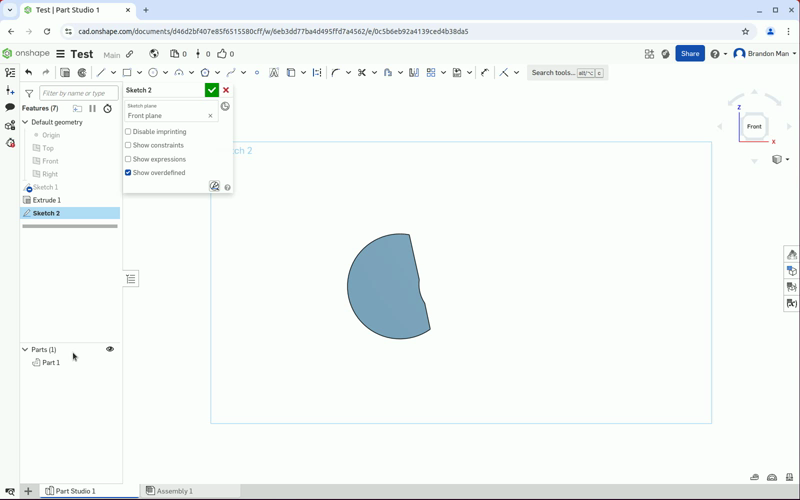
key(y)
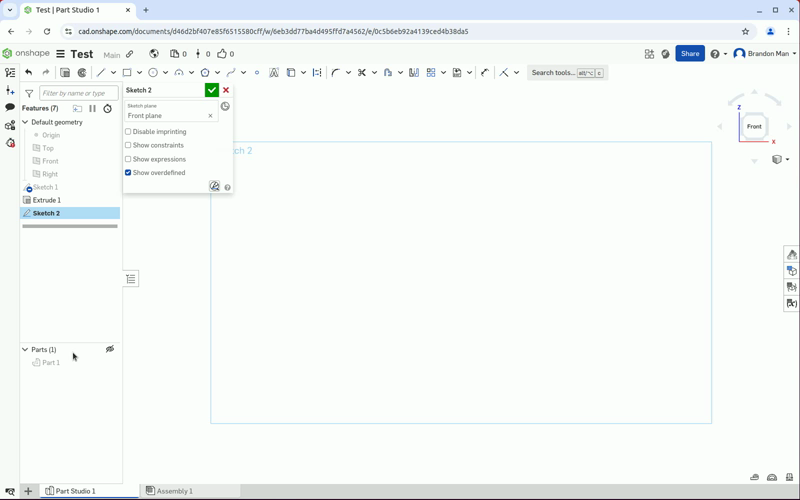
key(l)
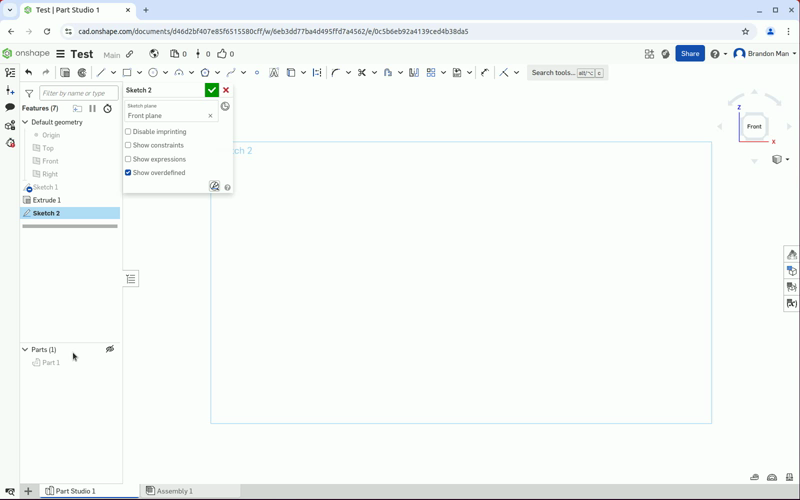
key_down(shift)
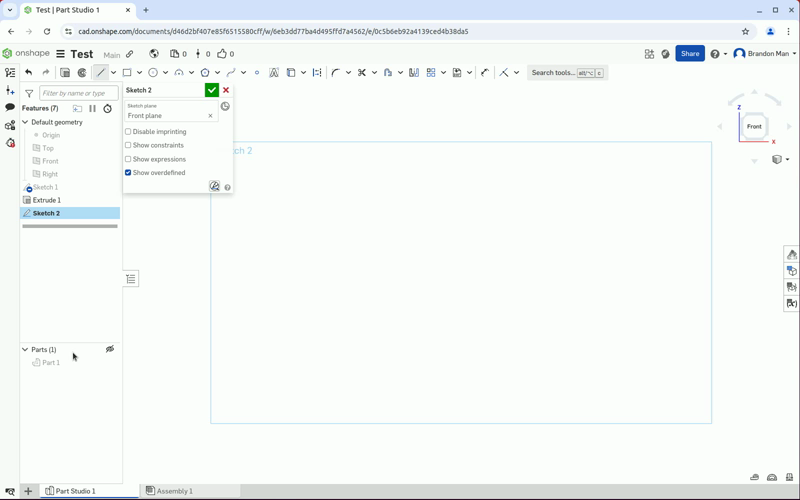
mouse_move(409, 234)
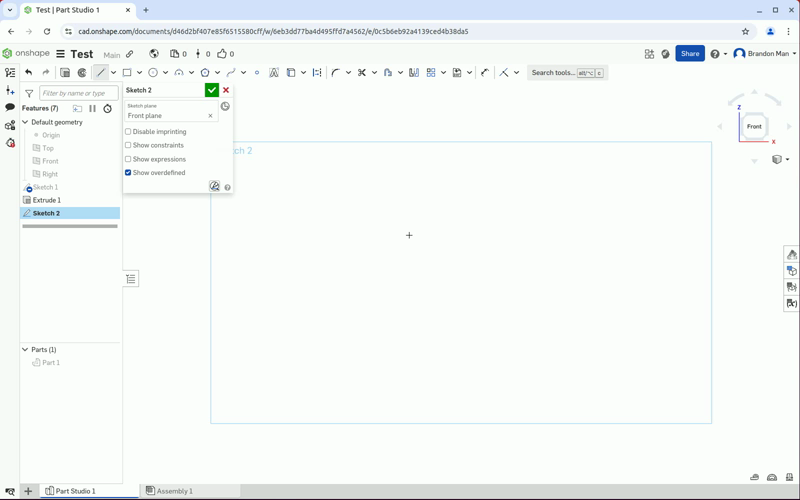
click(409, 234)
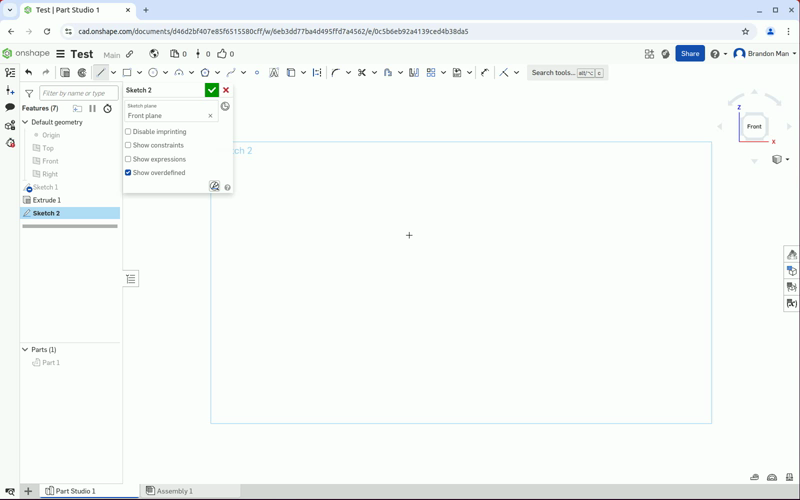
key_up(shift)
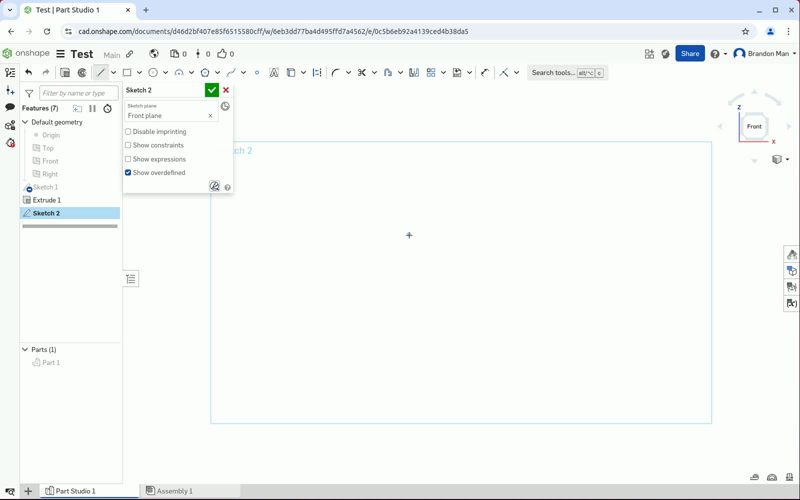
key_down(shift)
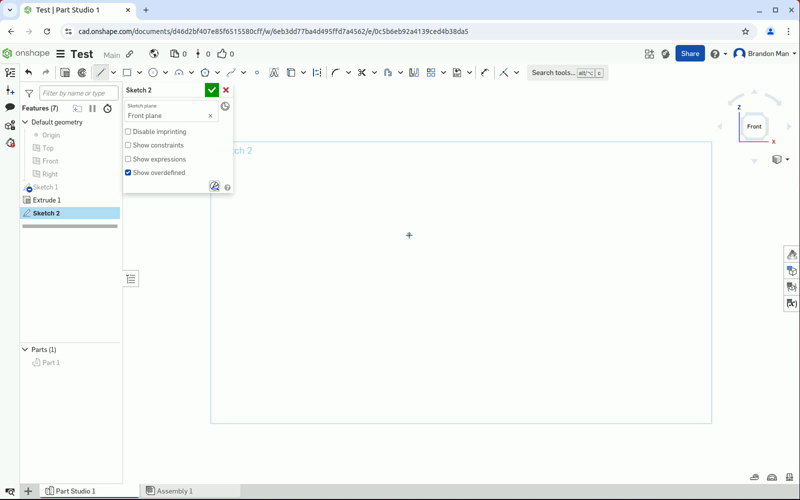
mouse_move(439, 234)
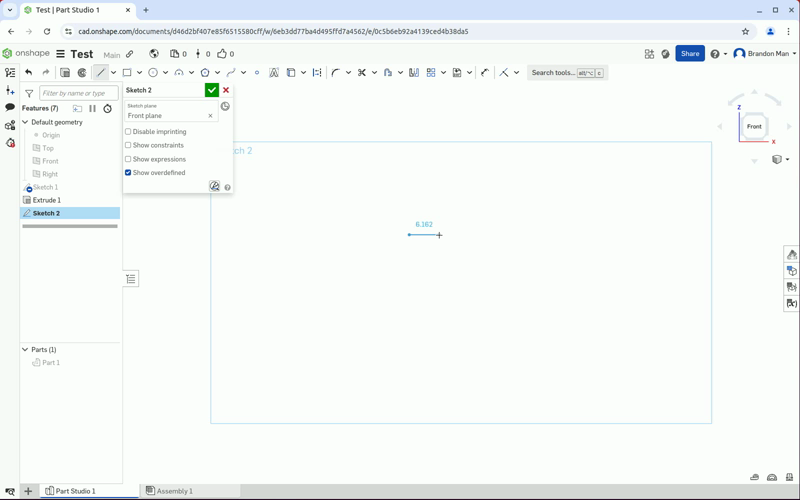
mouse_move(419, 280)
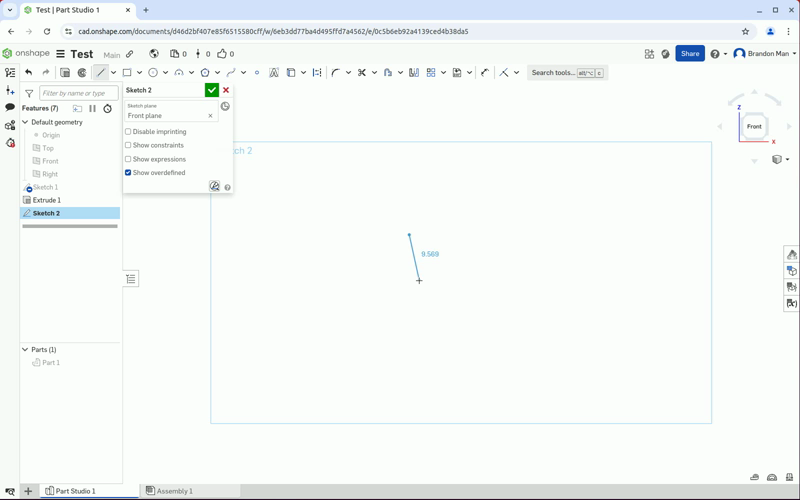
click(419, 280)
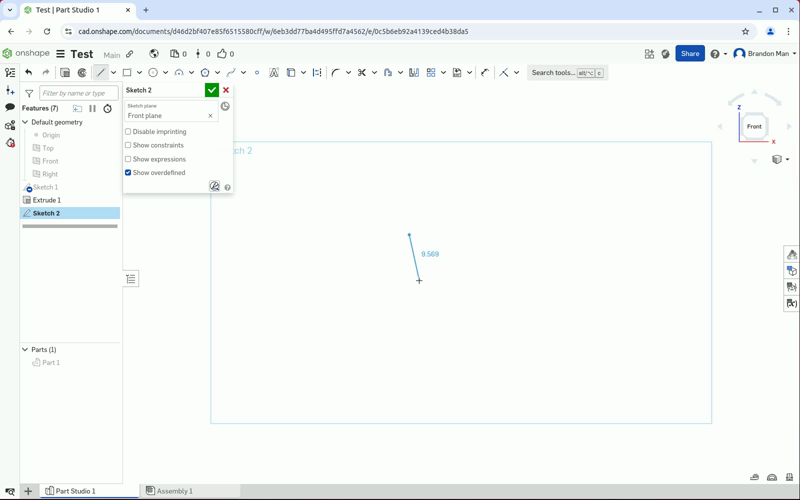
key_up(shift)
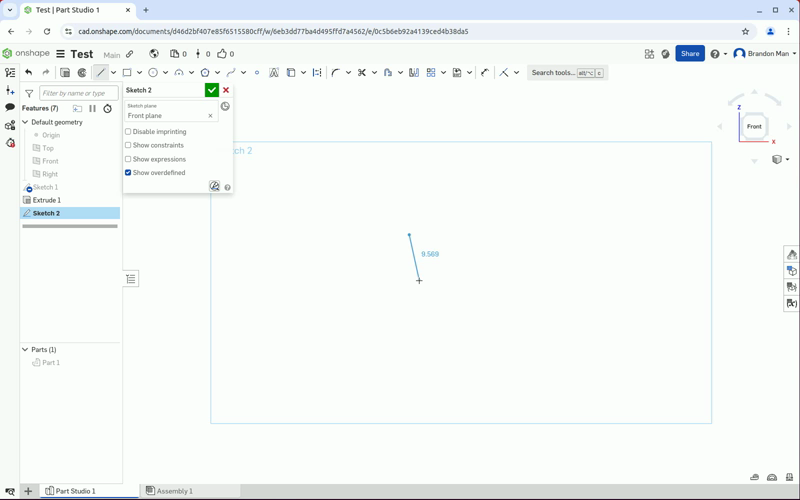
key(esc)
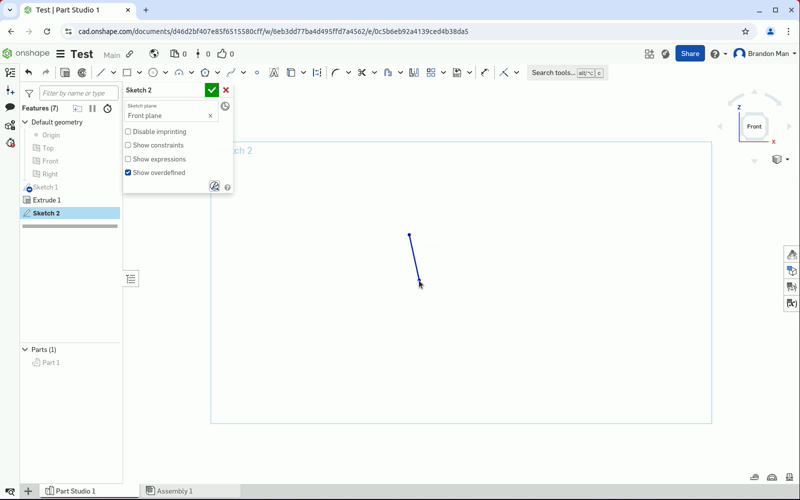
key(a)
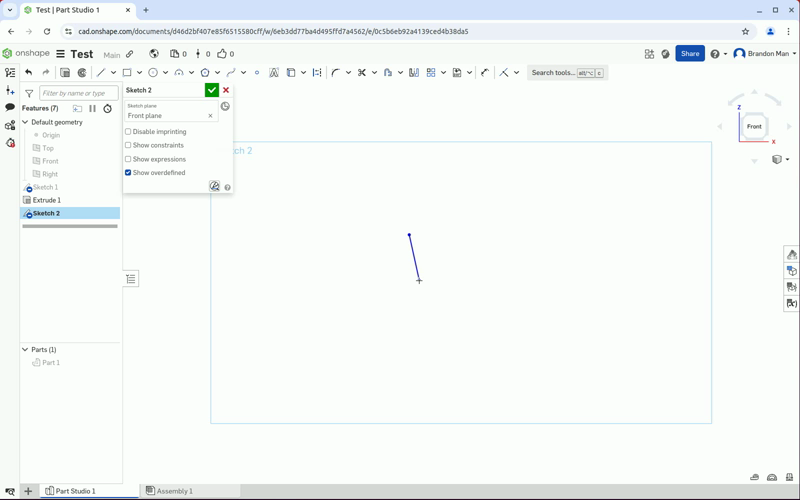
mouse_move(419, 280)
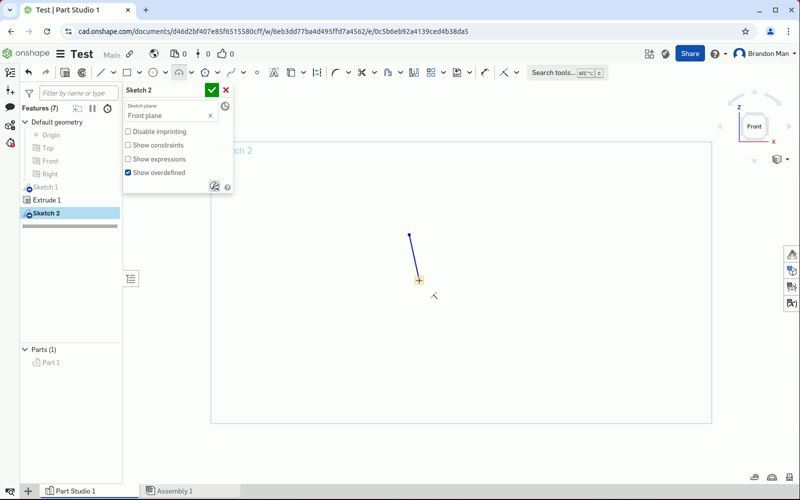
click(419, 280)
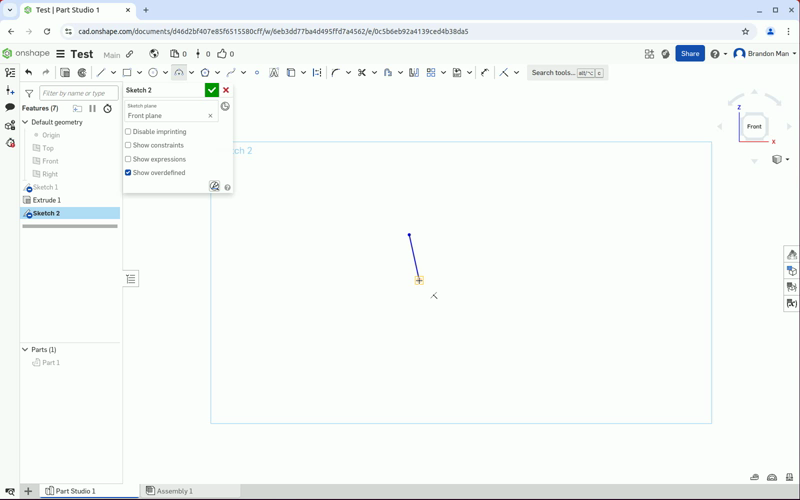
key_down(shift)
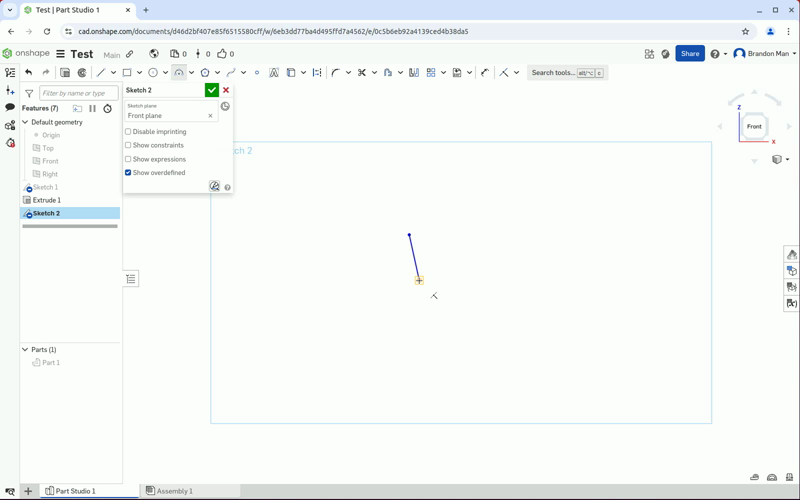
mouse_move(436, 248)
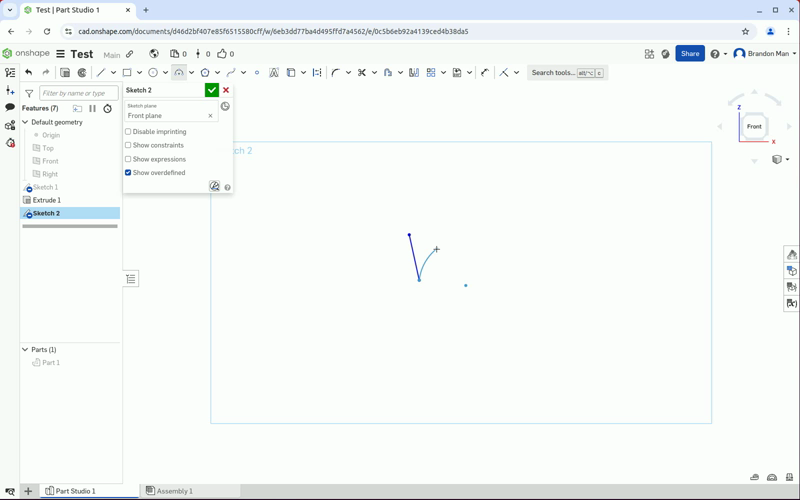
click(436, 248)
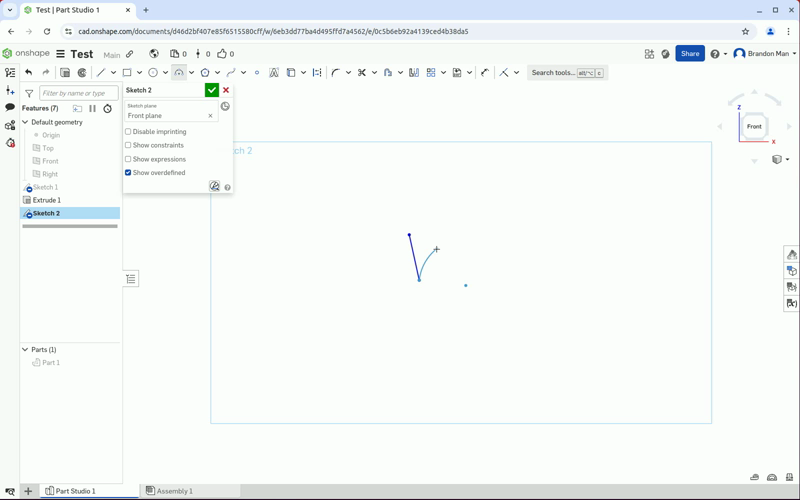
mouse_move(424, 262)
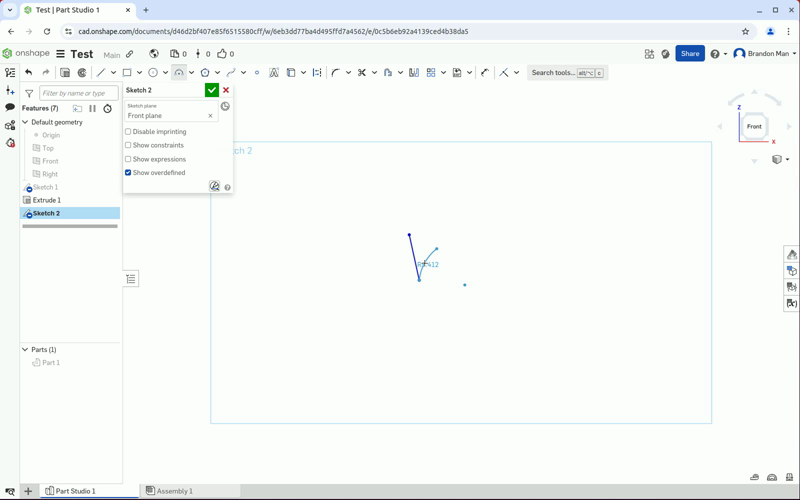
click(424, 262)
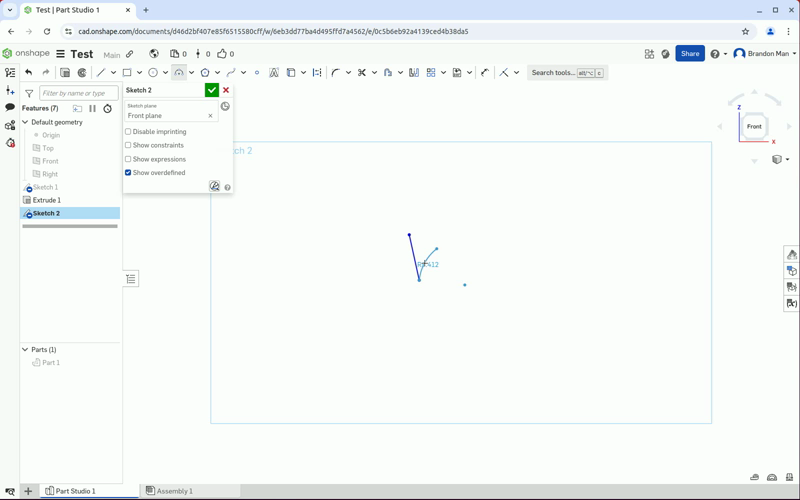
key_up(shift)
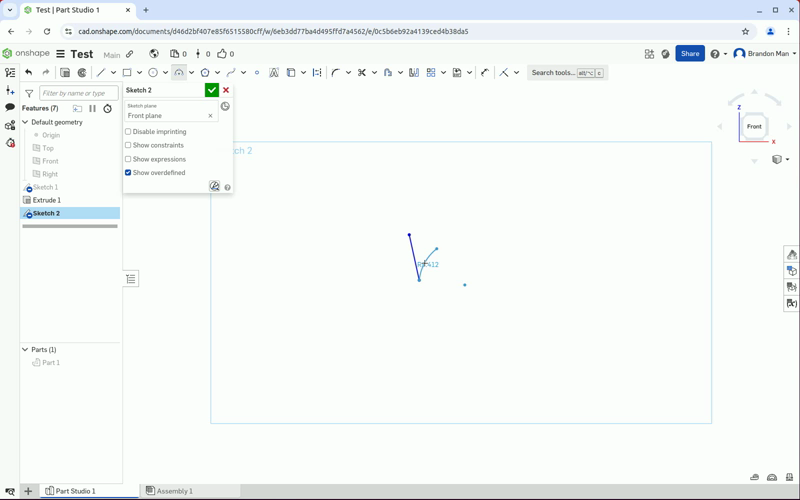
mouse_move(436, 248)
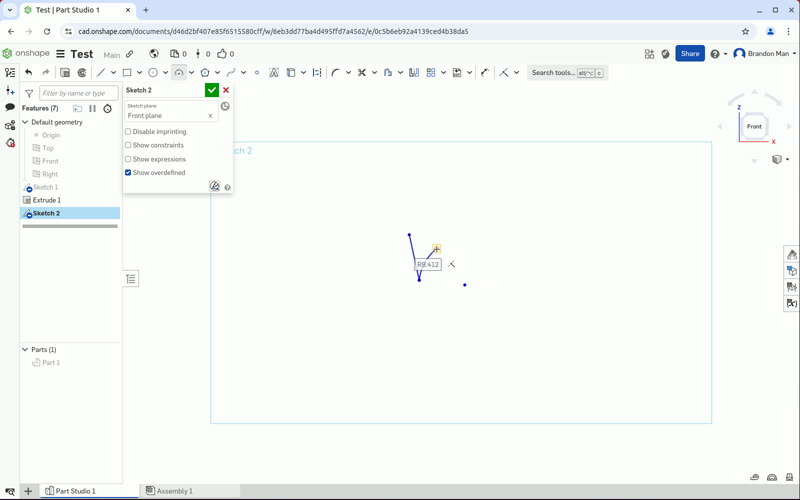
click(436, 248)
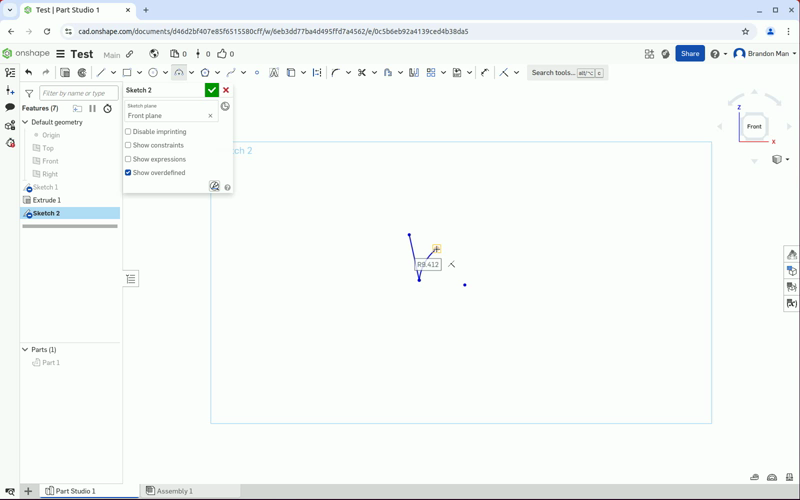
mouse_move(409, 234)
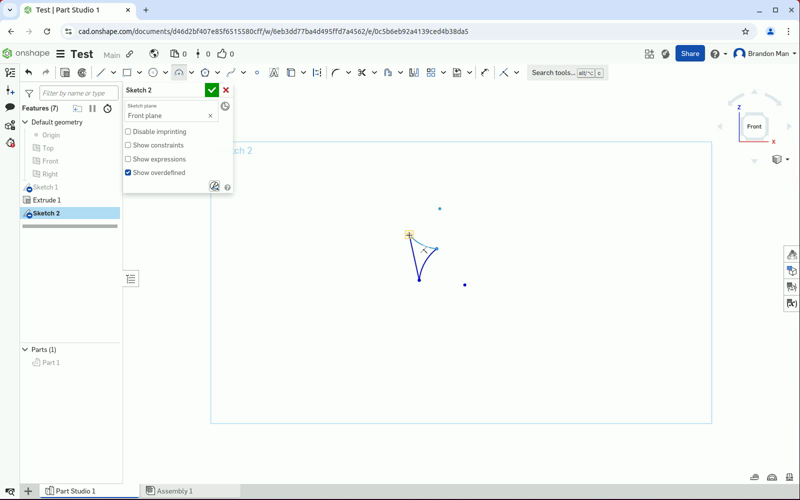
click(409, 234)
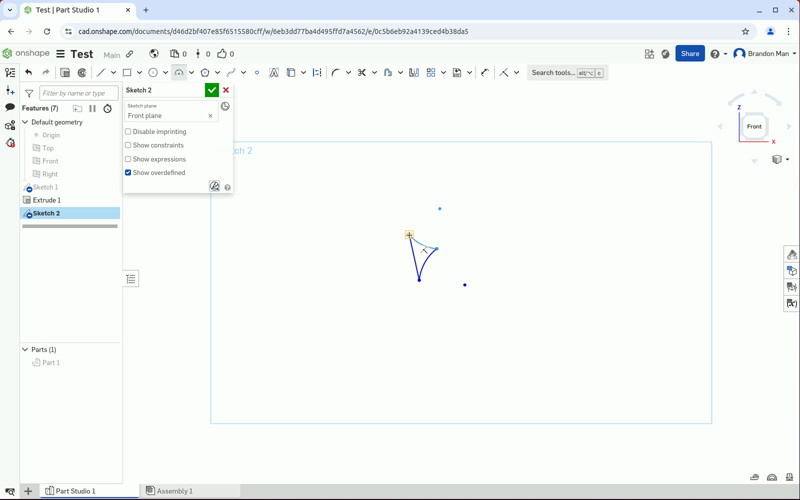
key_down(shift)
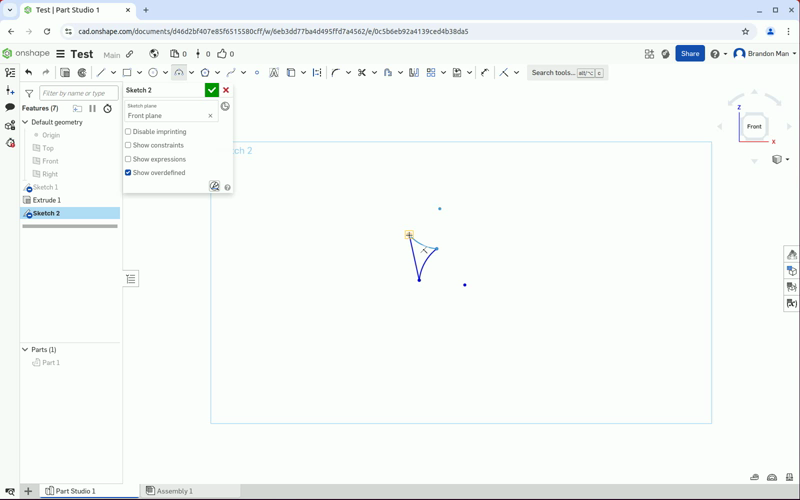
mouse_move(423, 239)
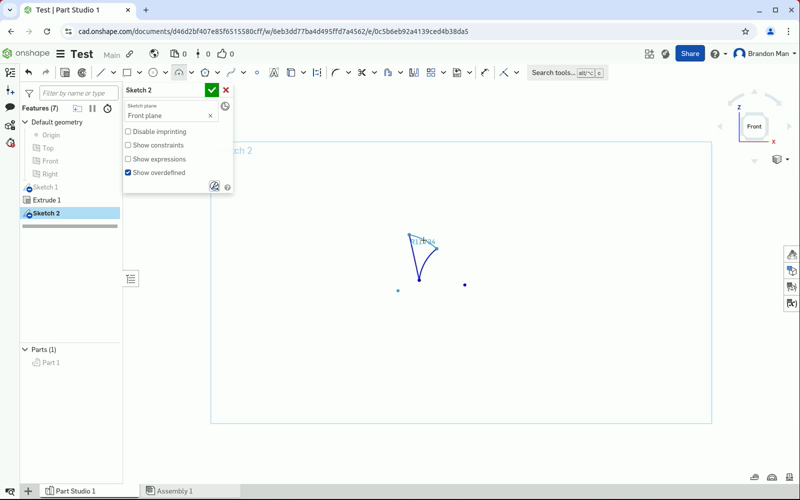
click(423, 239)
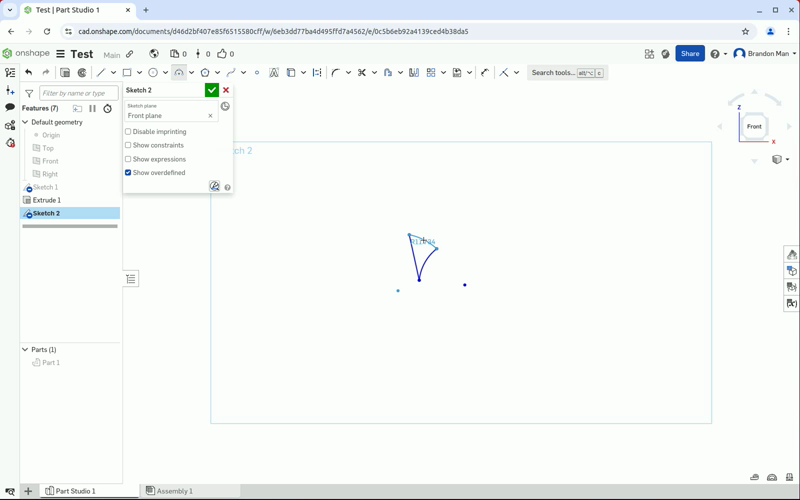
key_up(shift)
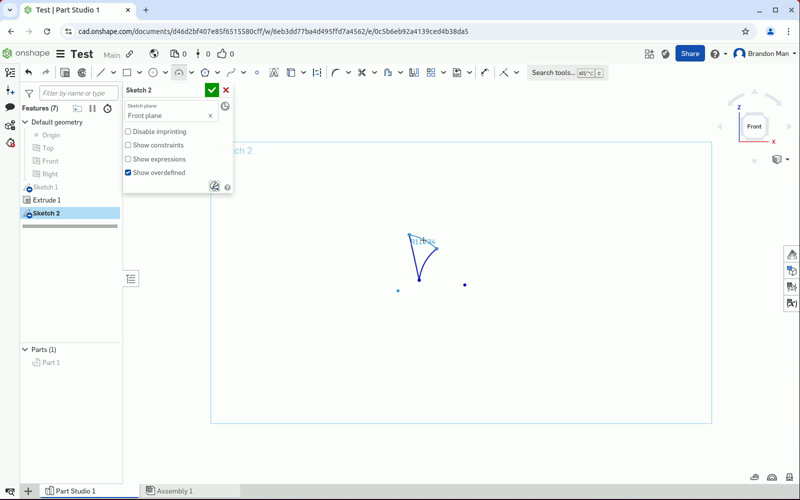
key(esc)
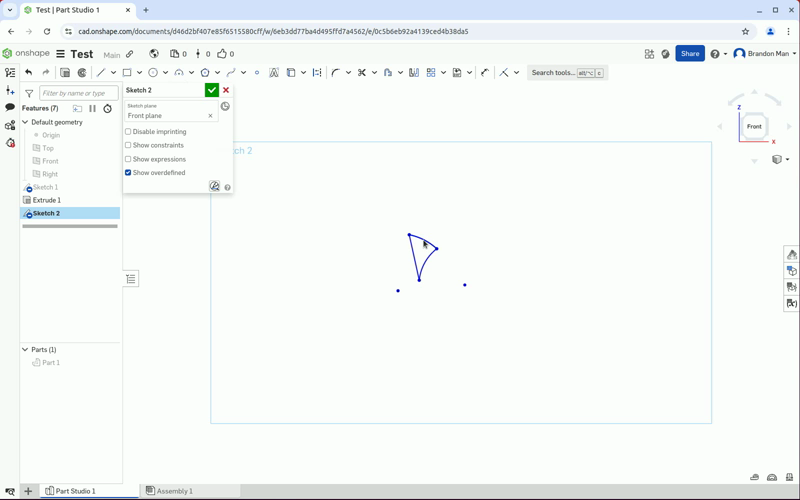
mouse_move(414, 238)
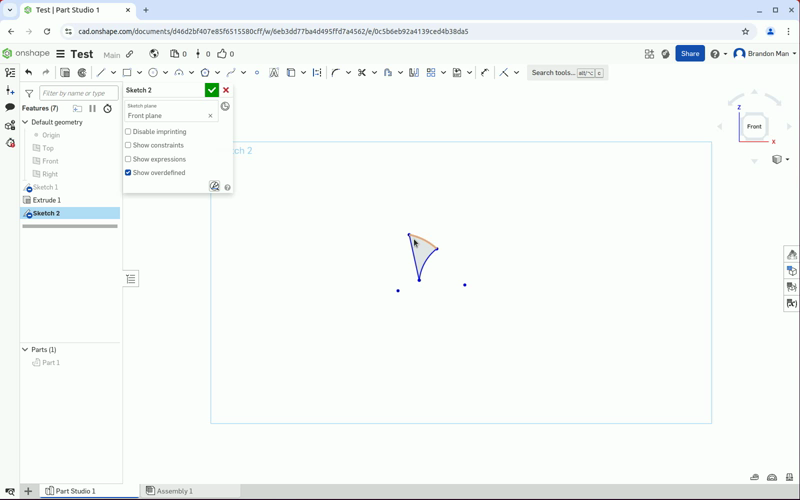
scroll(6)
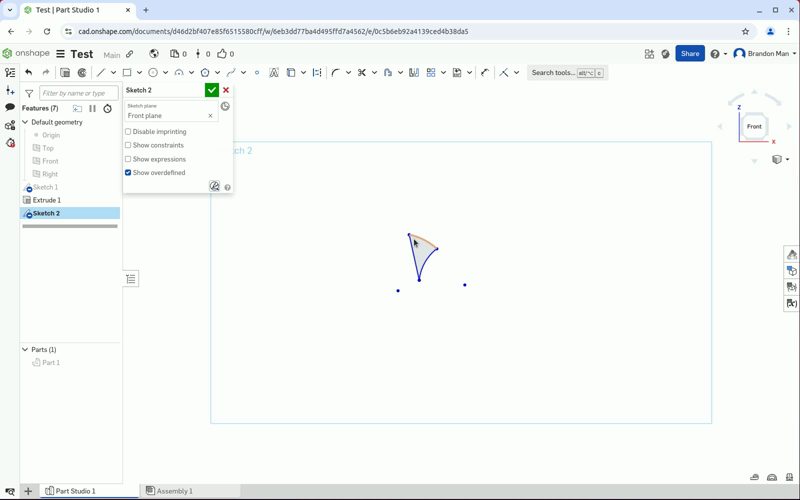
scroll(6)
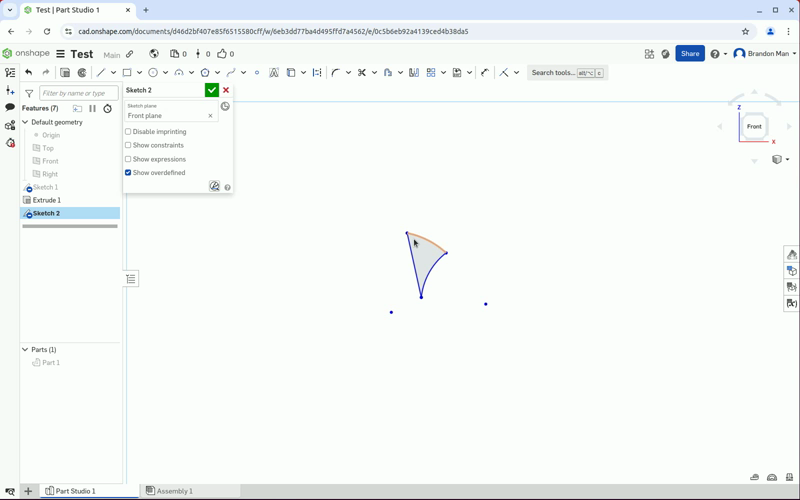
scroll(6)
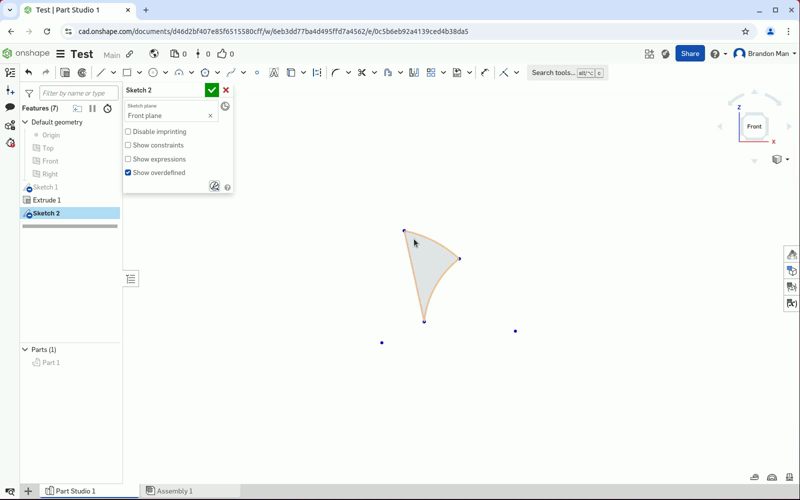
scroll(6)
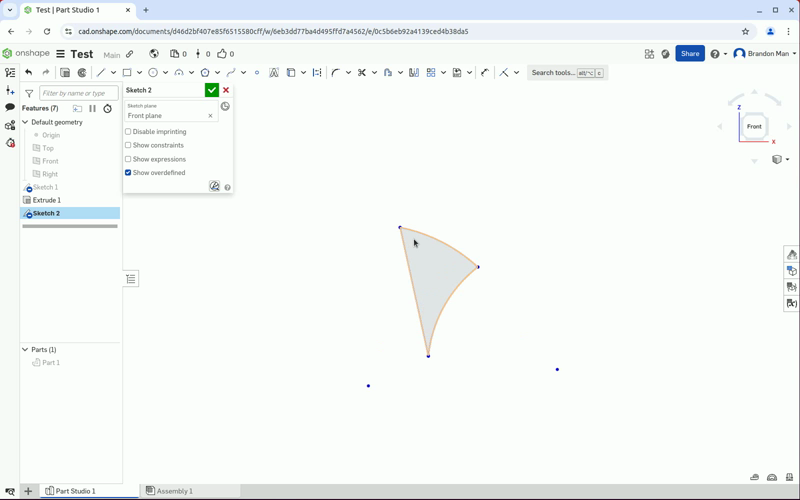
scroll(6)
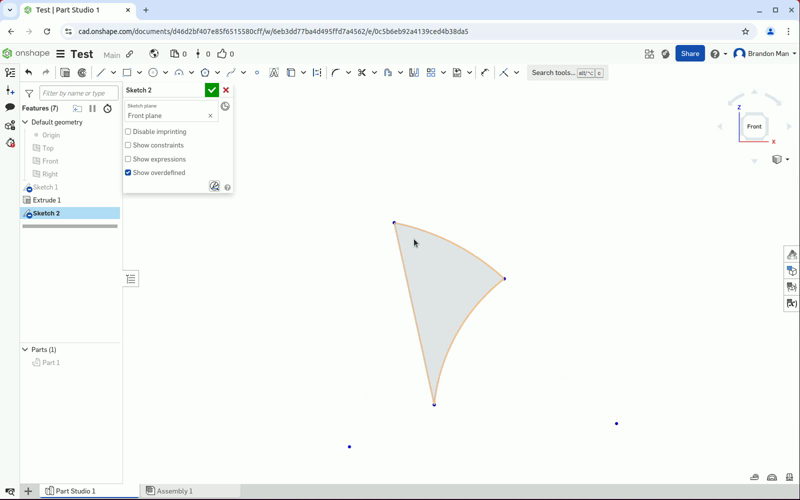
scroll(6)
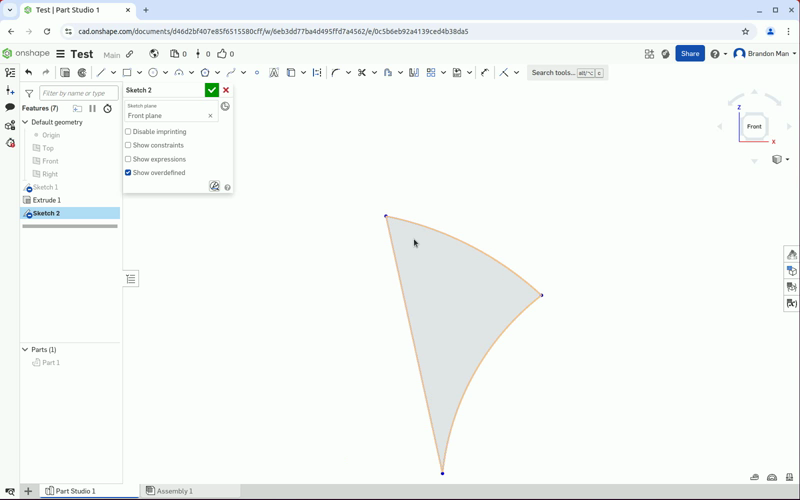
scroll(6)
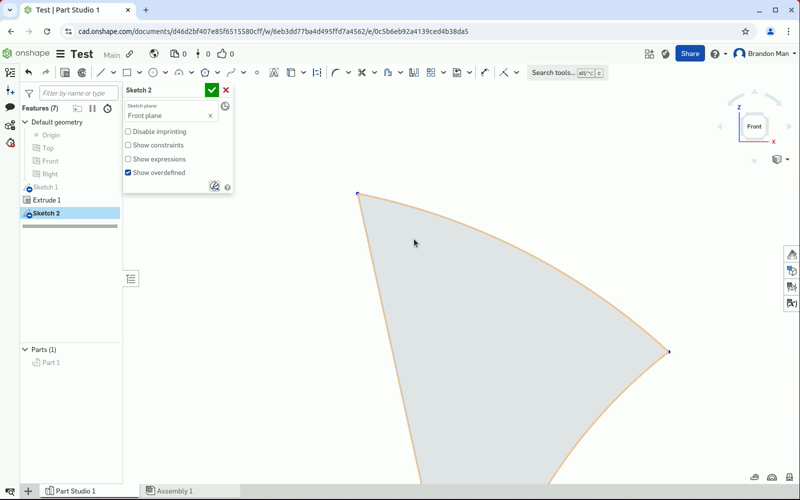
click(414, 238)
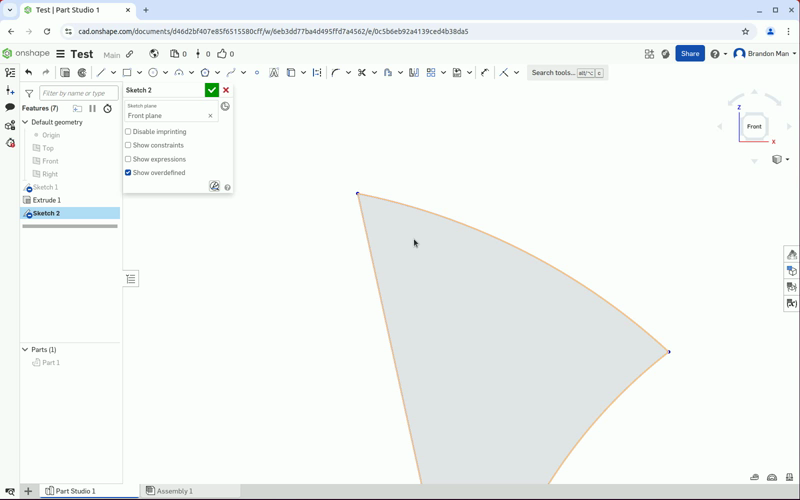
scroll(-6)
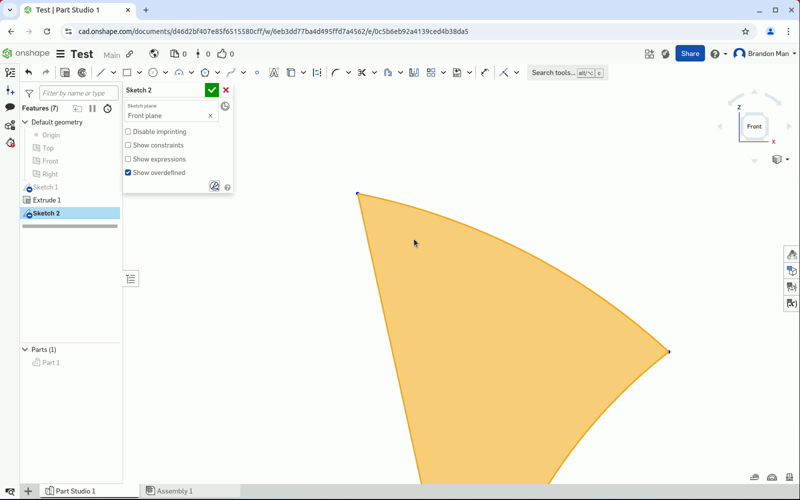
scroll(-6)
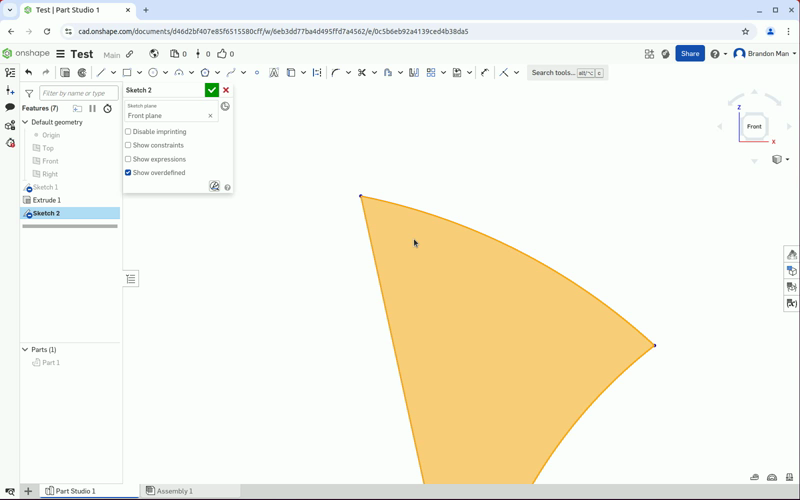
scroll(-6)
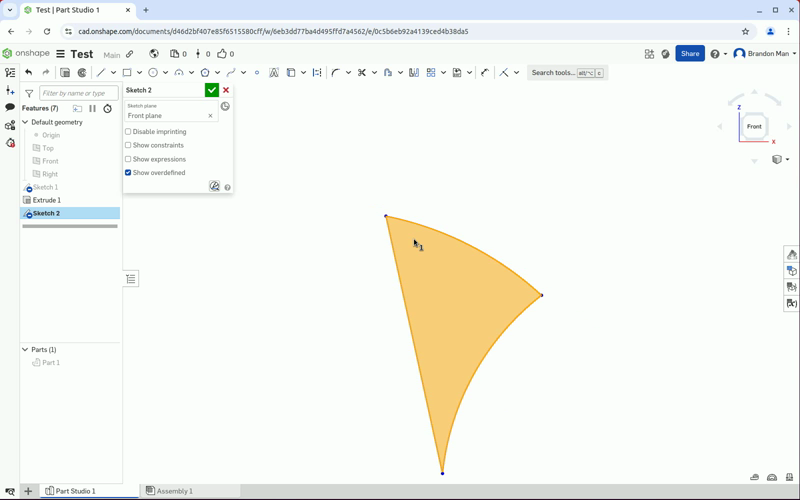
scroll(-6)
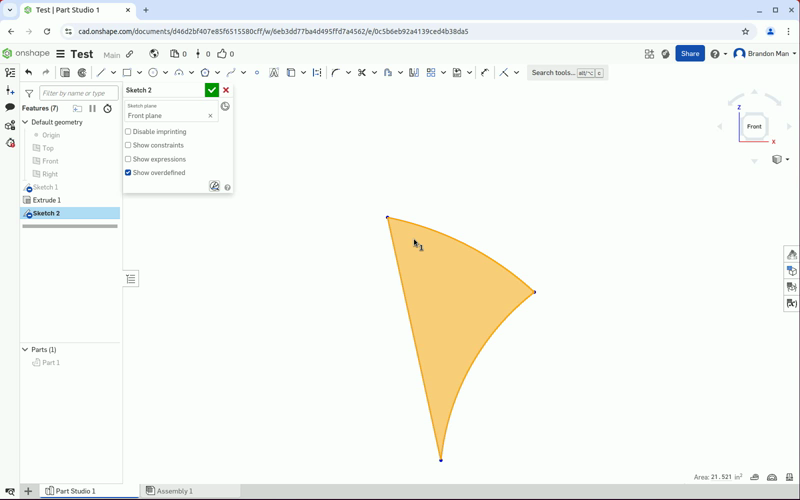
scroll(-6)
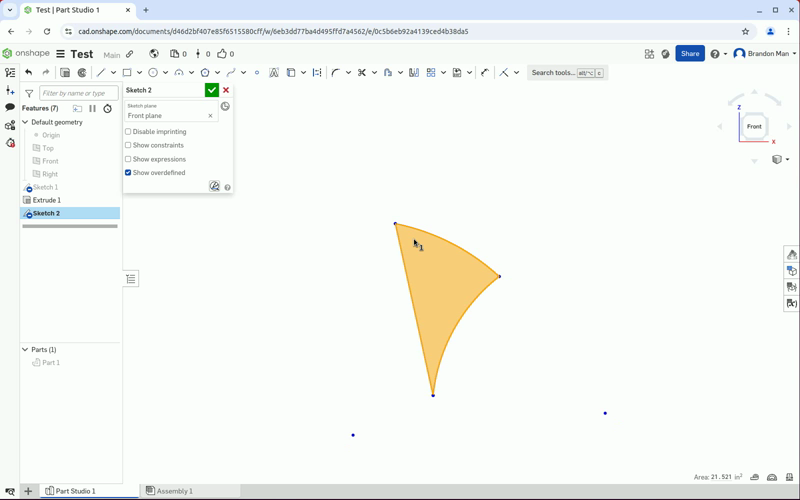
scroll(-6)
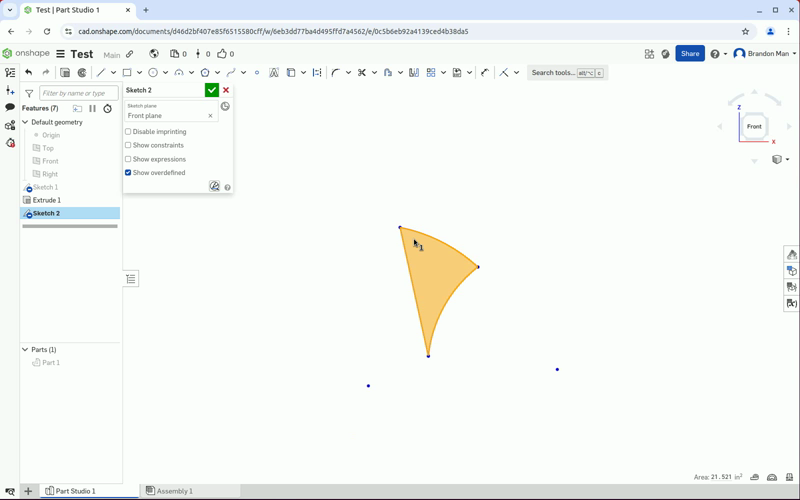
scroll(-6)
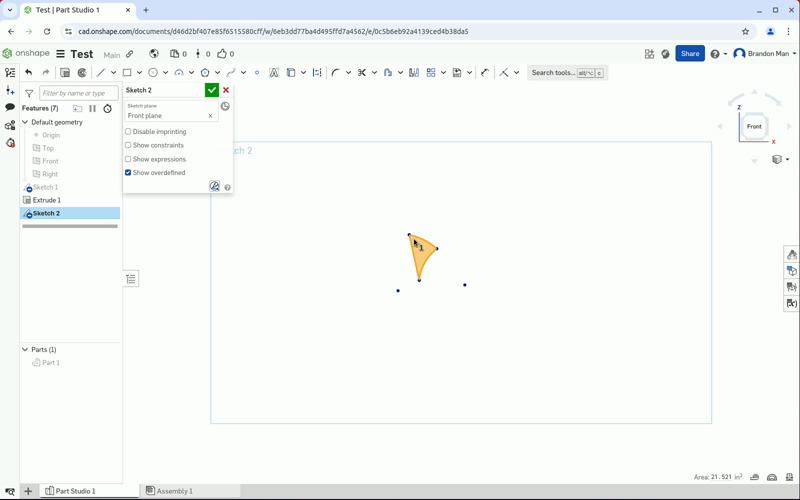
mouse_move(73, 352)
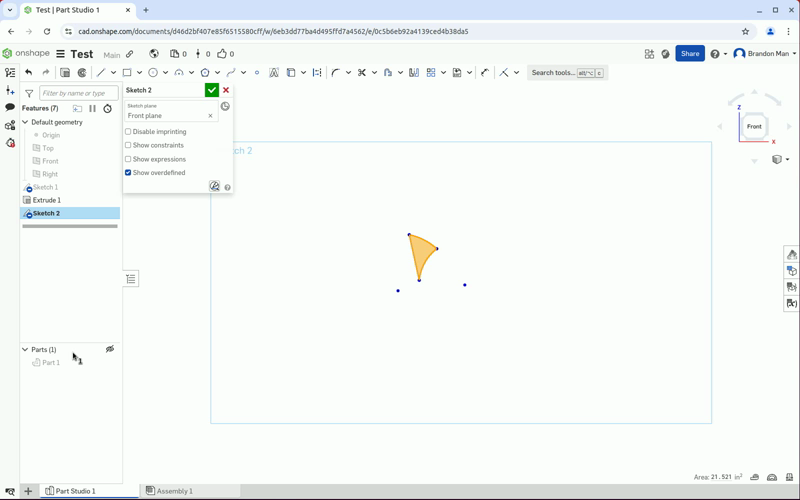
key(shift+y)
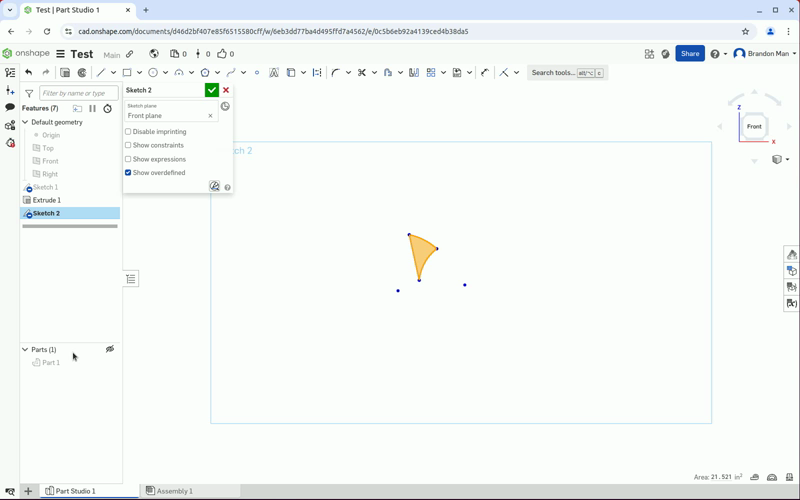
key(shift+e)
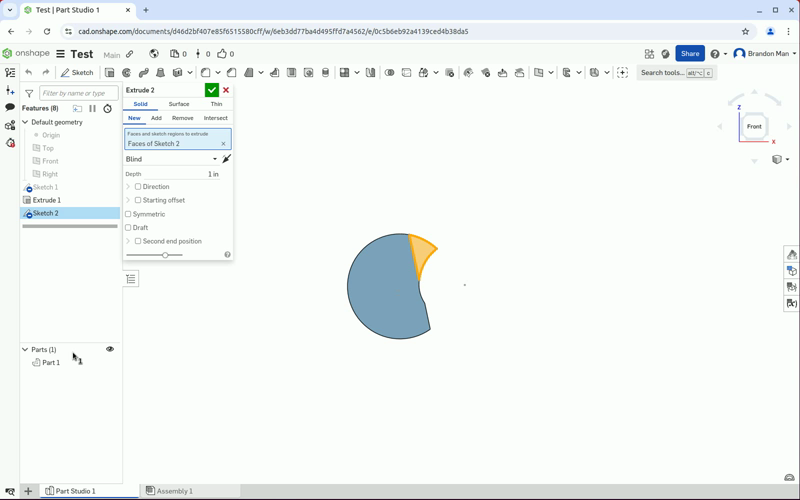
mouse_move(143, 106)
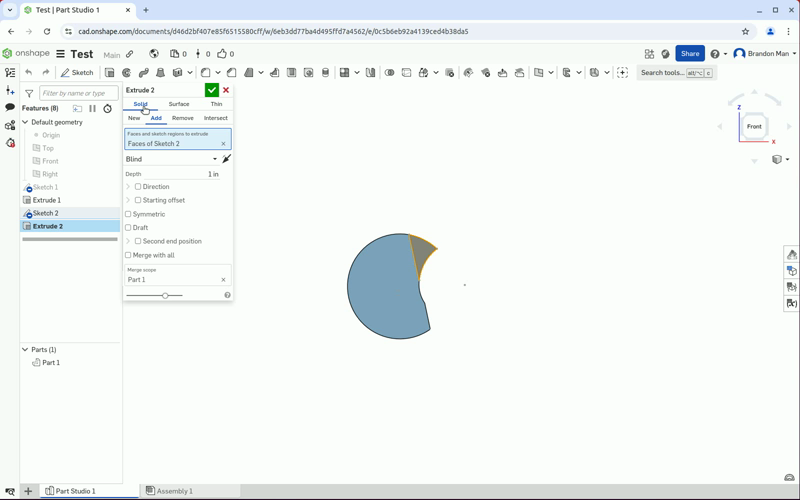
click(143, 106)
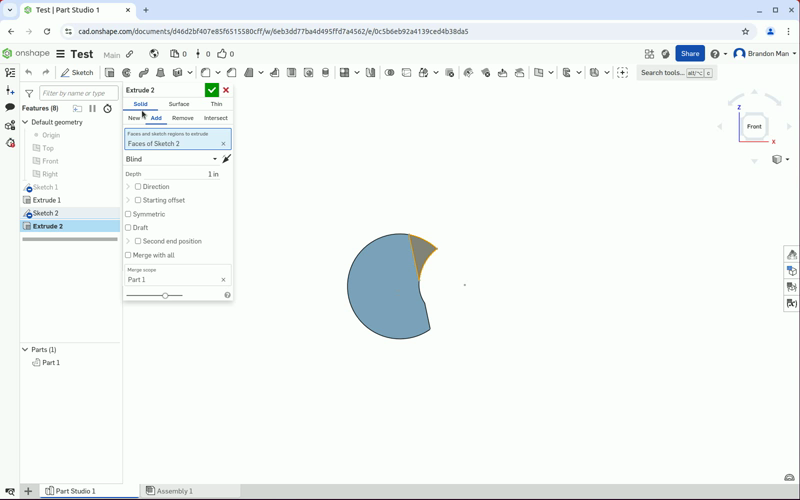
mouse_move(137, 120)
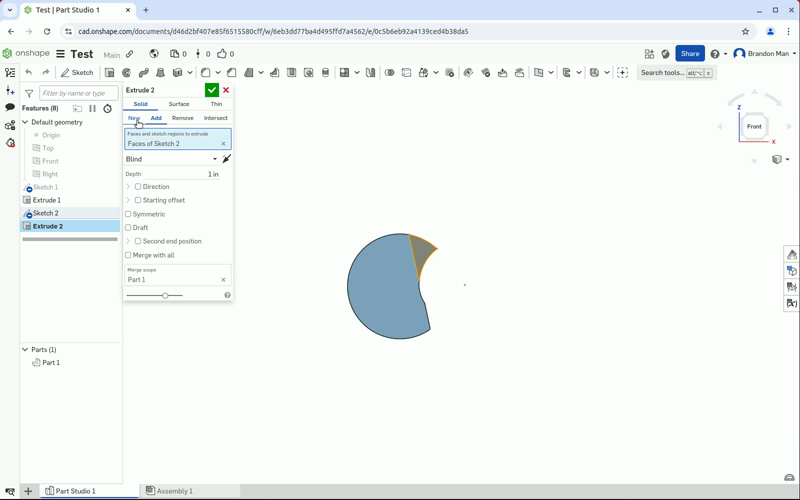
click(137, 120)
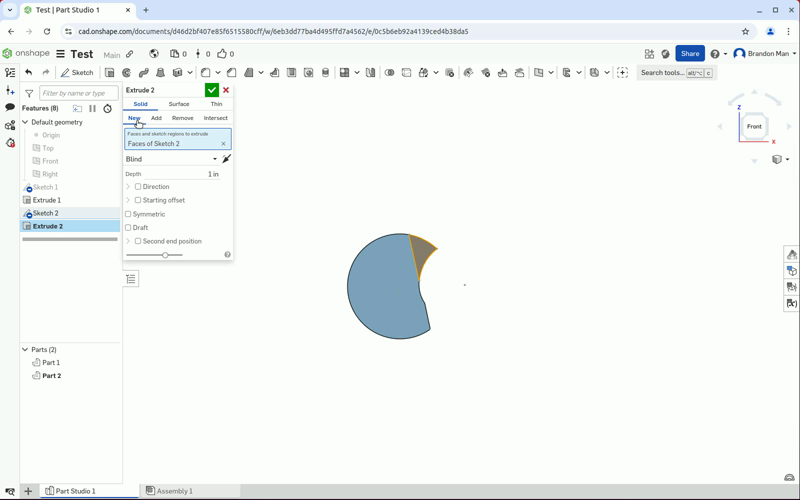
key(tab, 4)
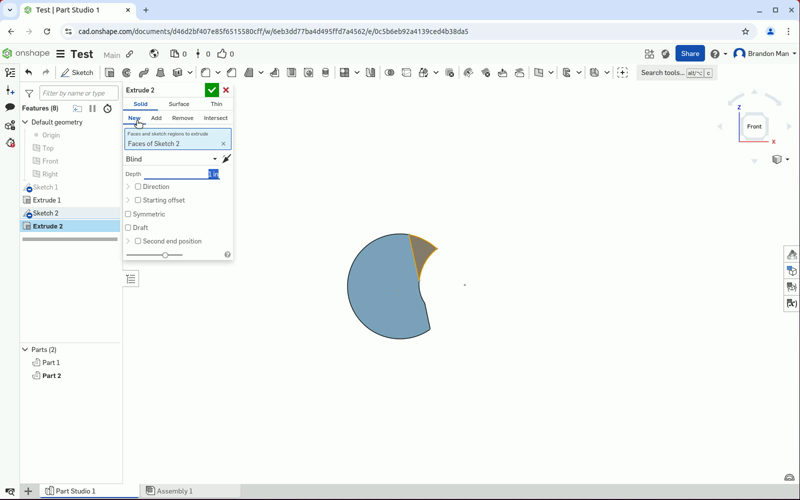
text(5.777)
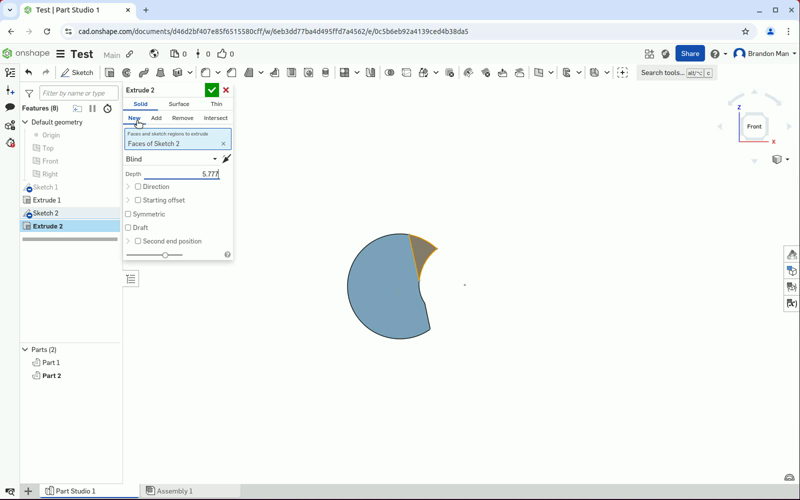
key(enter)
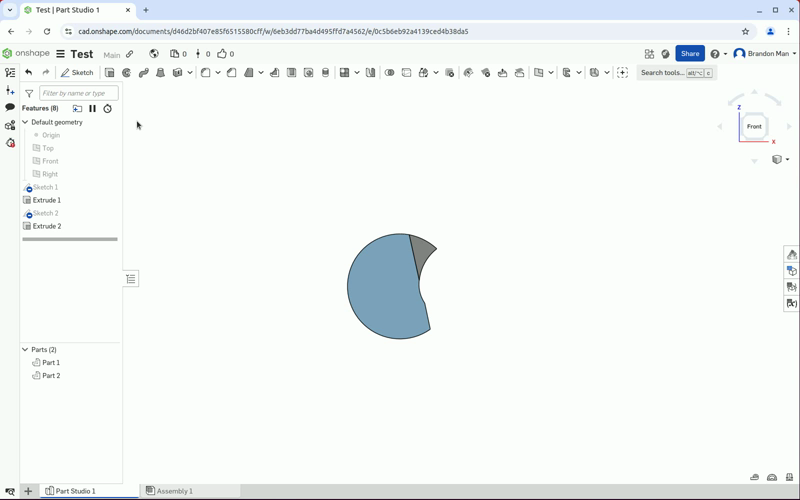
key(shift+h)
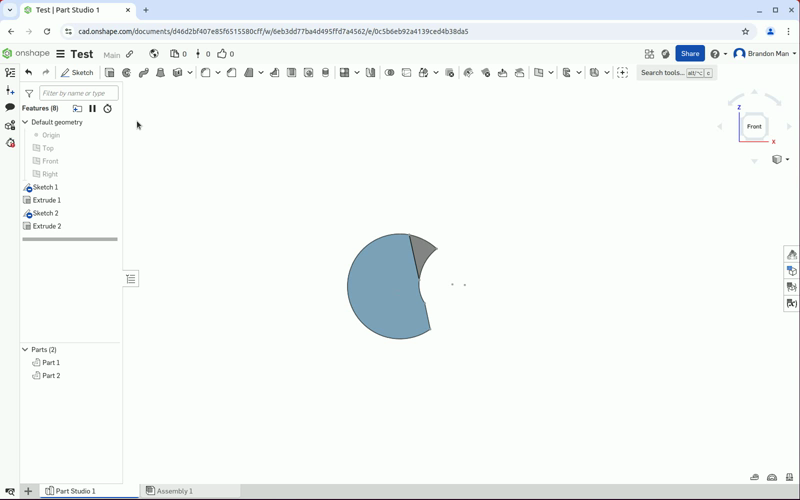
key(shift+h)
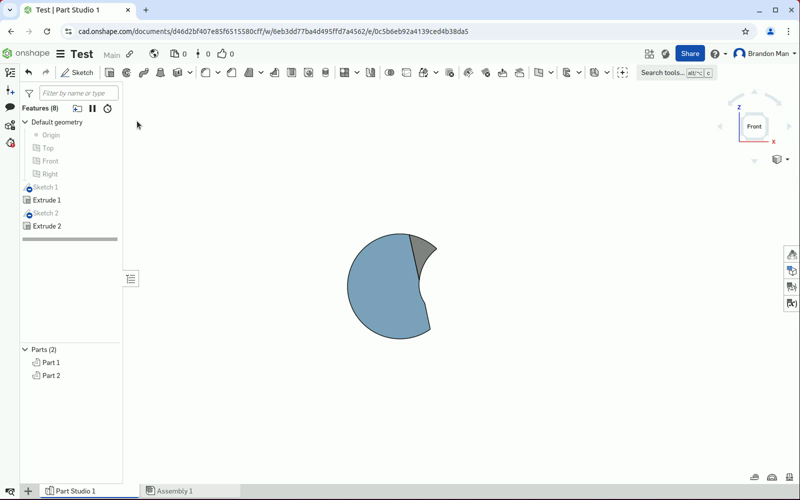
mouse_move(73, 189)
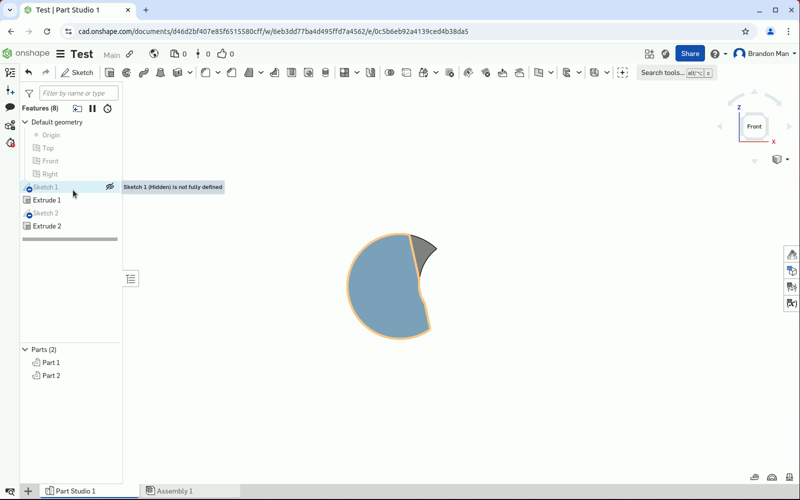
click(73, 189)
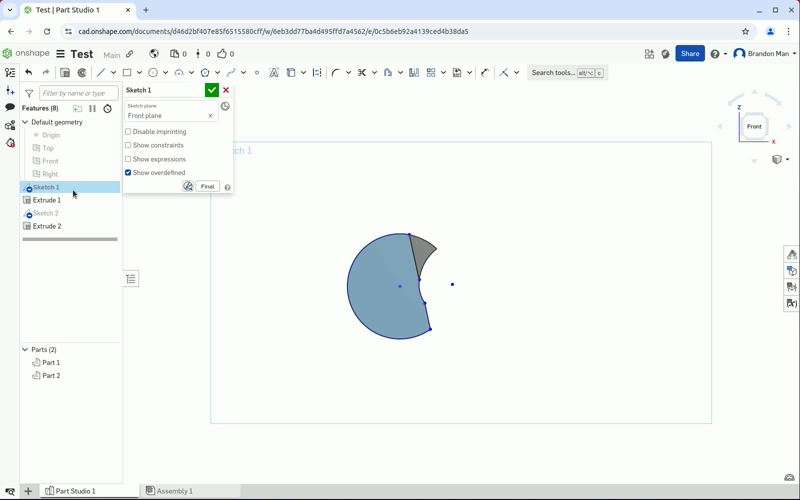
mouse_move(229, 92)
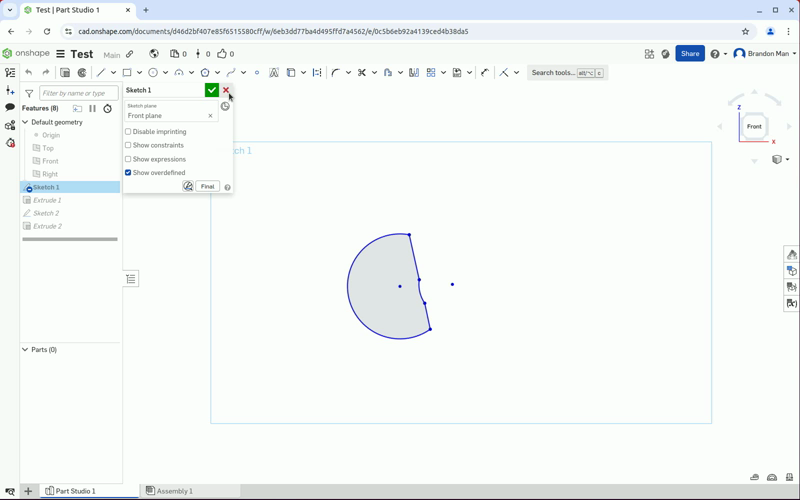
click(229, 92)
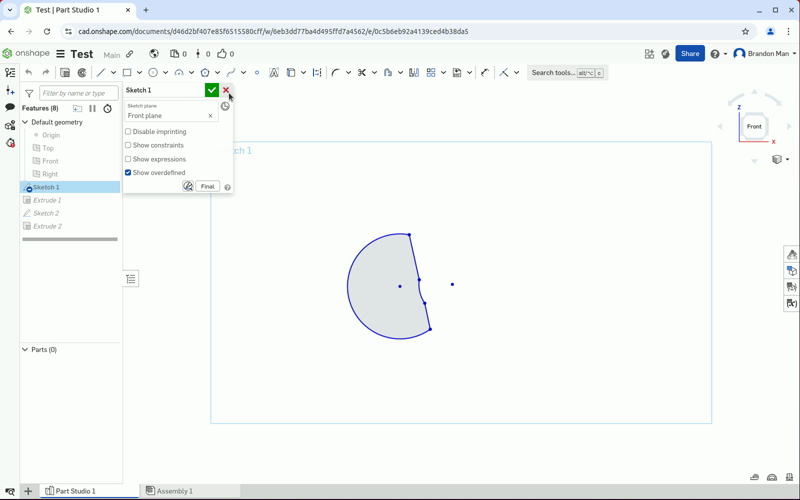
key(shift+s)
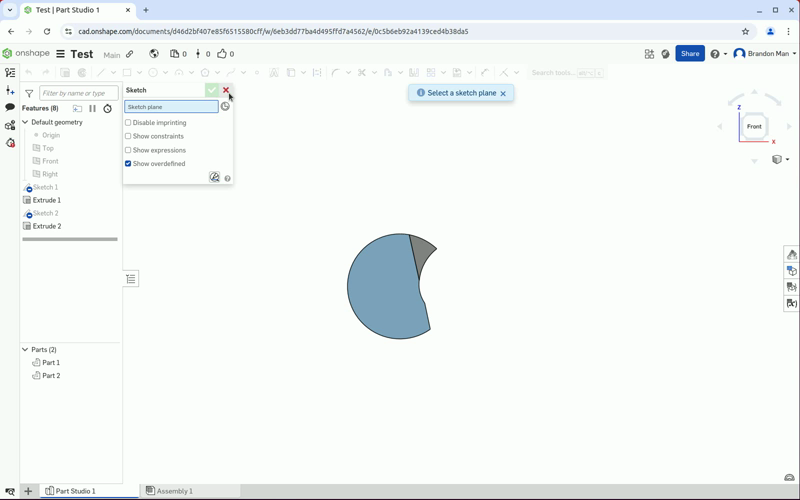
mouse_move(73, 163)
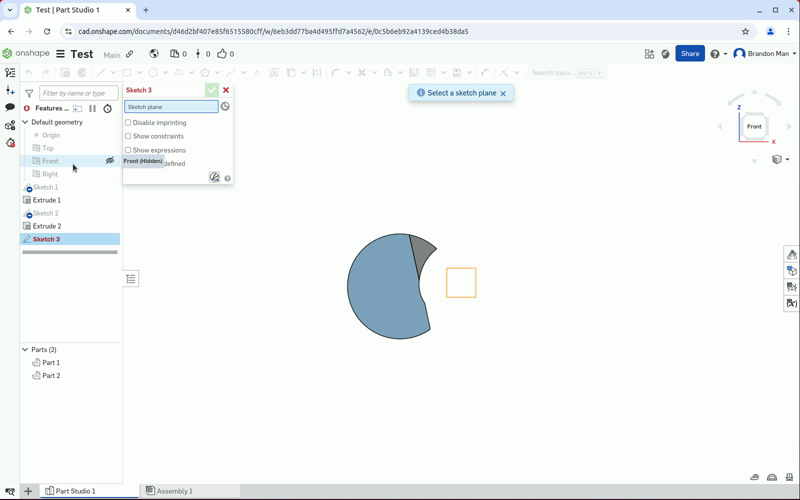
click(73, 163)
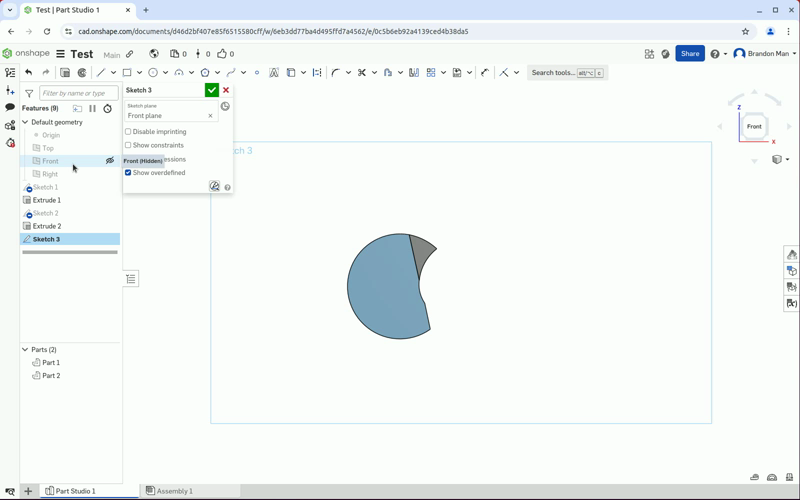
mouse_move(73, 352)
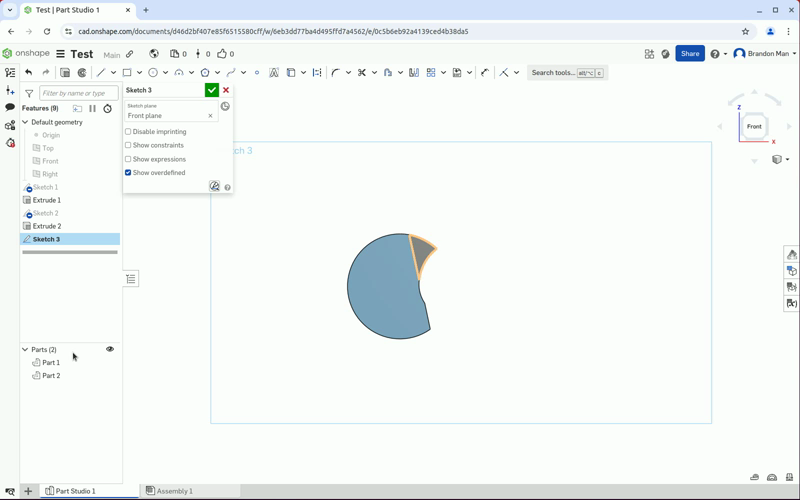
key(y)
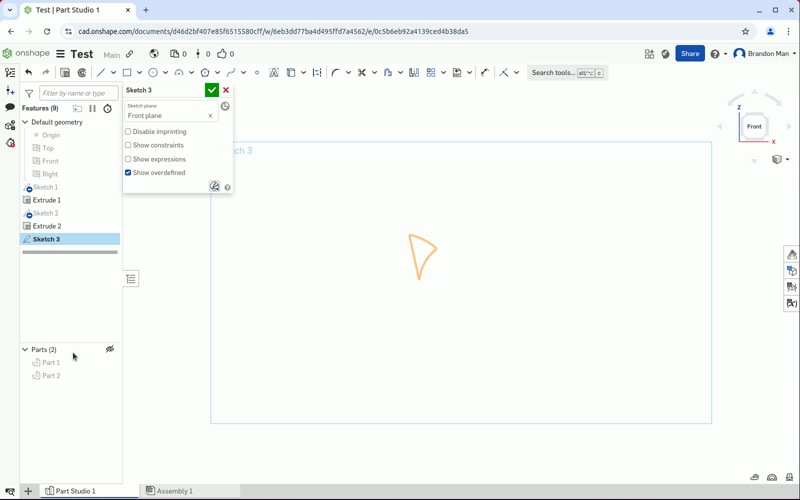
key(l)
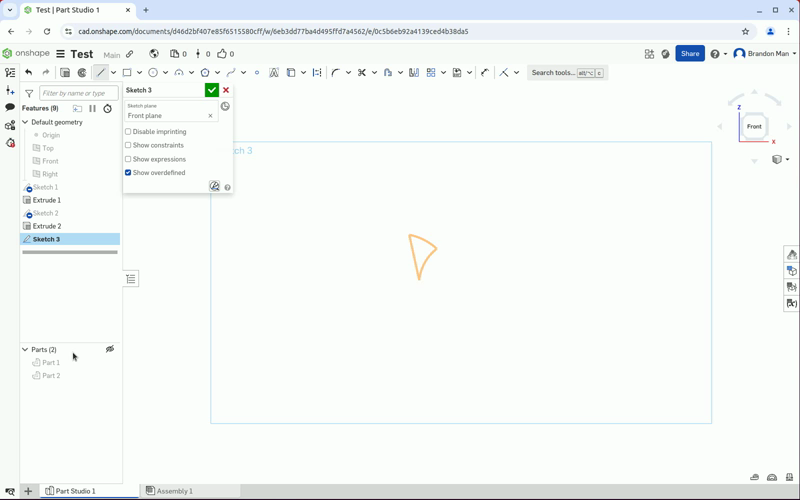
key_down(shift)
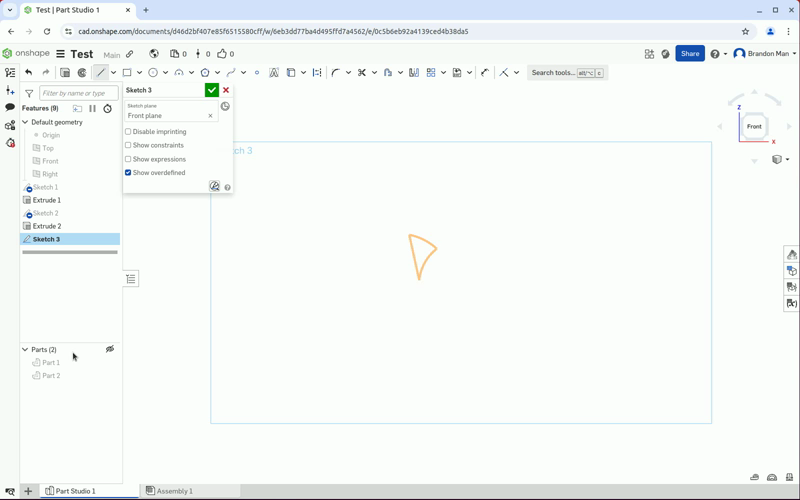
mouse_move(419, 279)
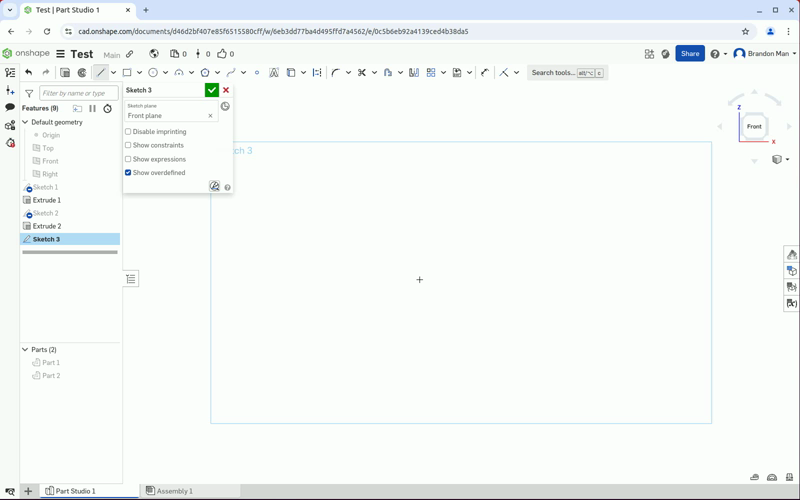
click(419, 279)
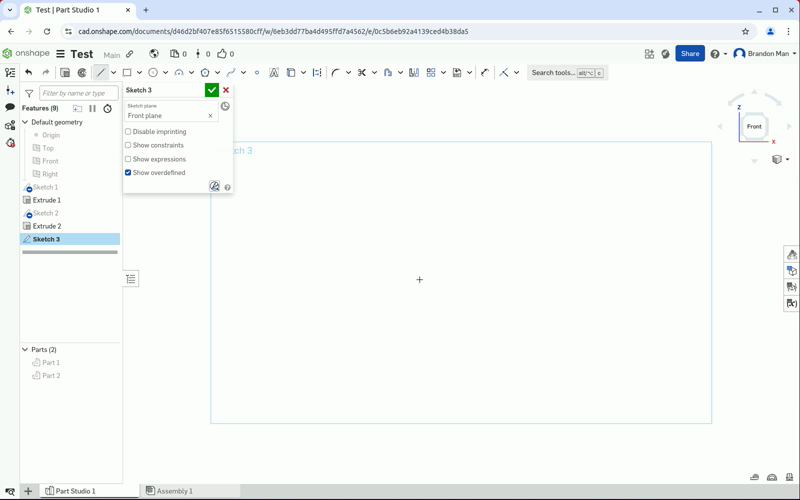
key_up(shift)
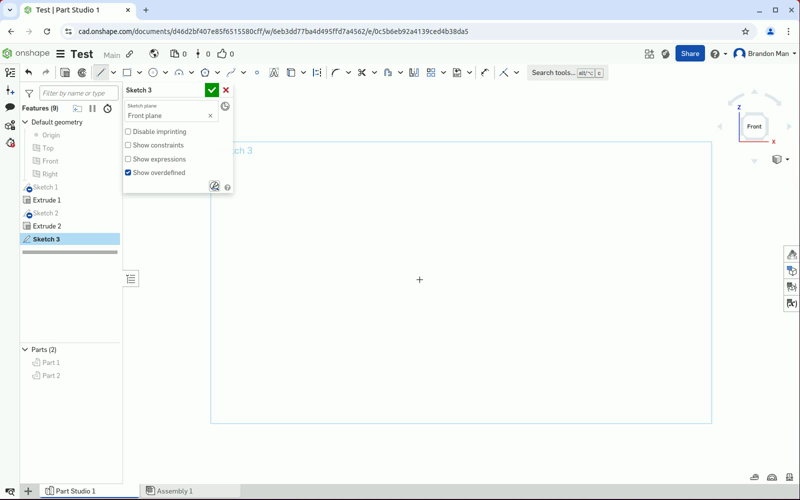
key_down(shift)
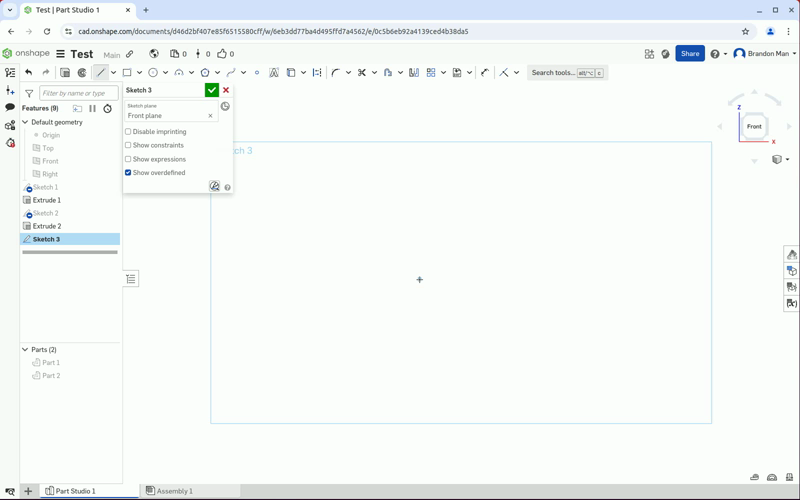
mouse_move(449, 279)
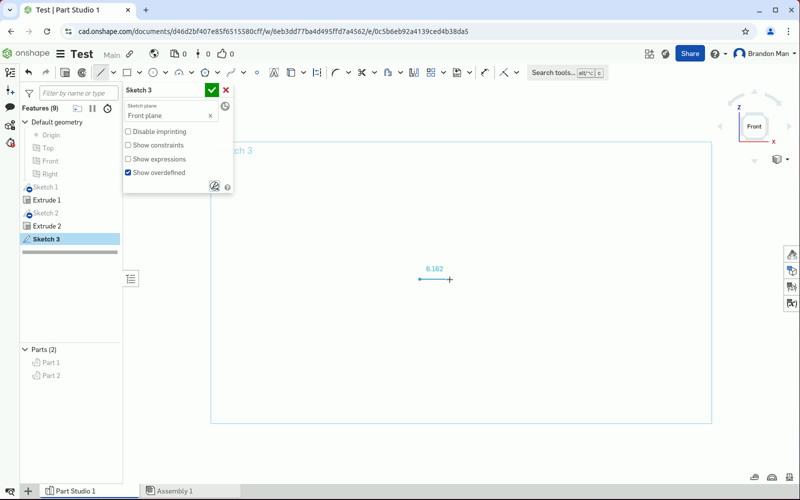
mouse_move(425, 303)
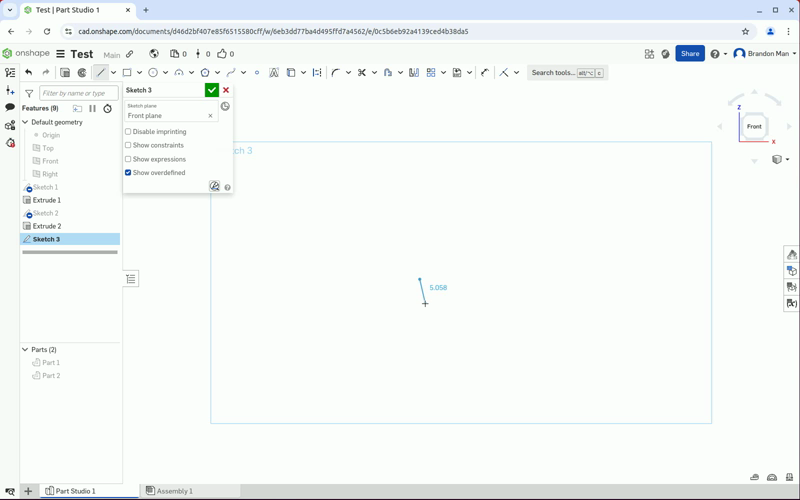
click(425, 303)
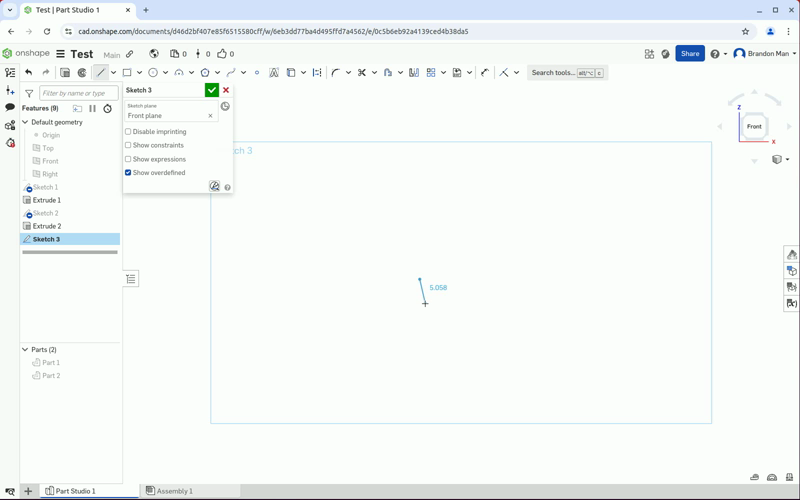
key_up(shift)
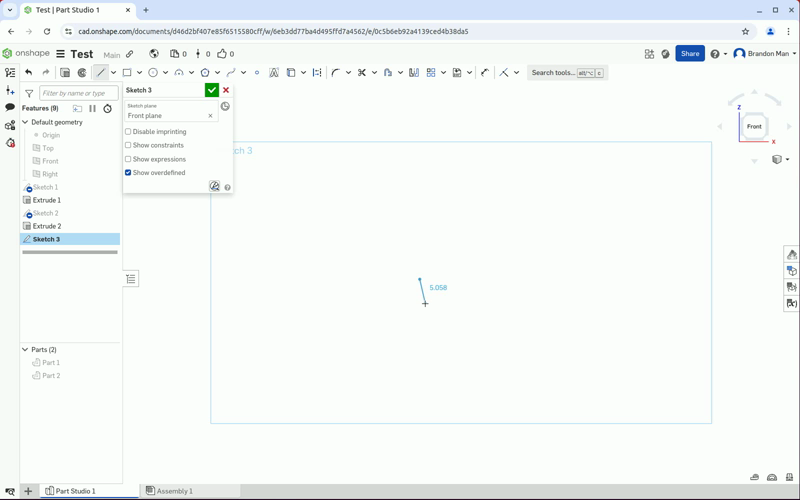
key(esc)
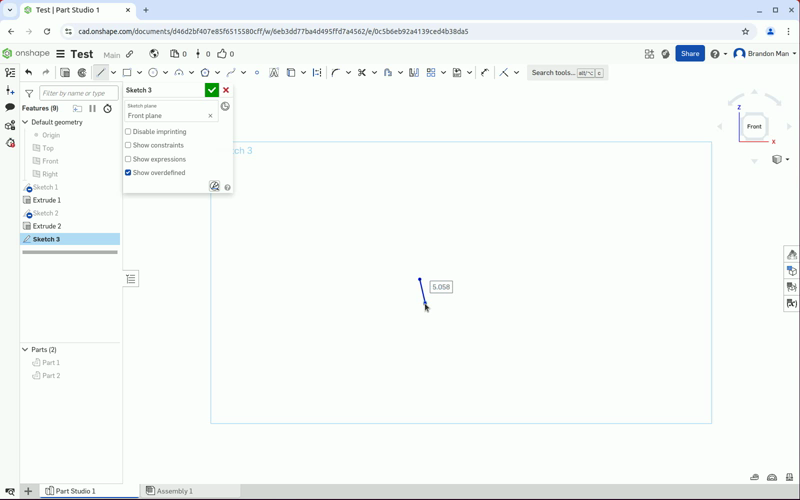
key(a)
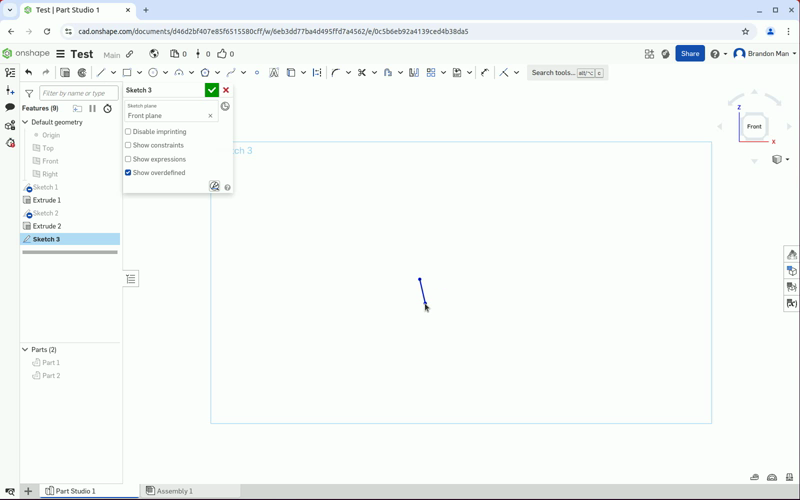
mouse_move(425, 303)
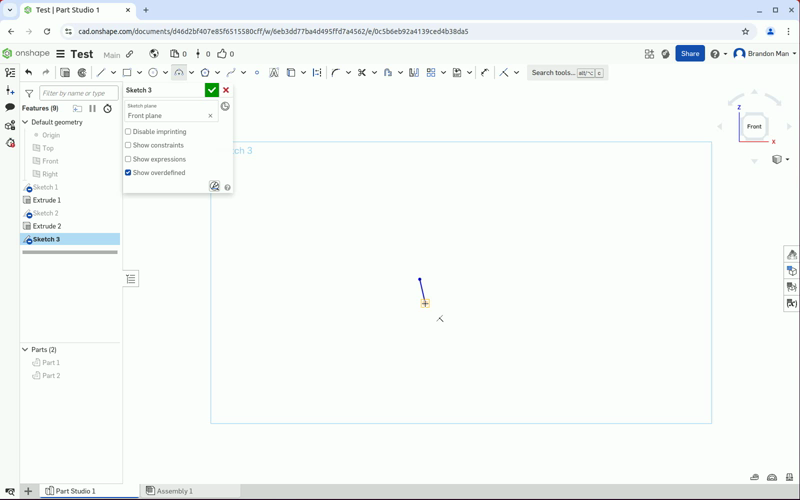
click(425, 303)
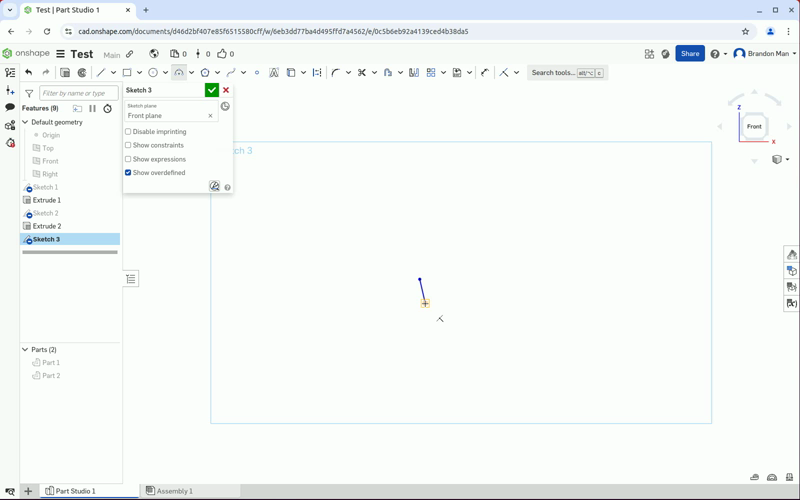
key_down(shift)
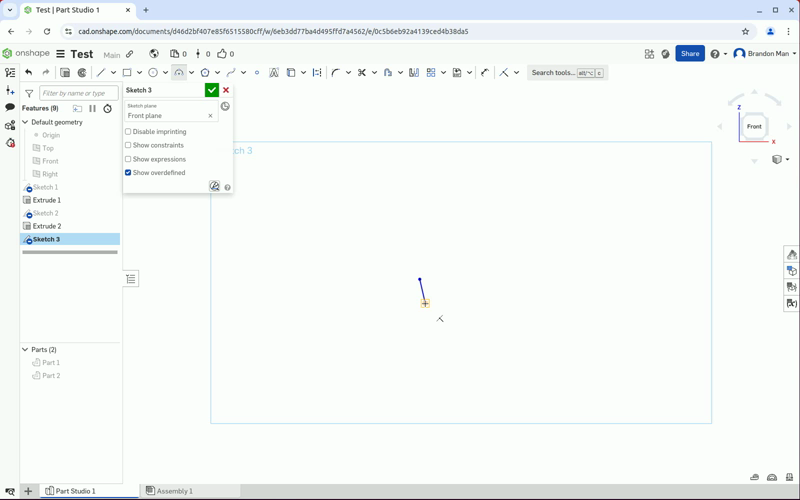
mouse_move(442, 320)
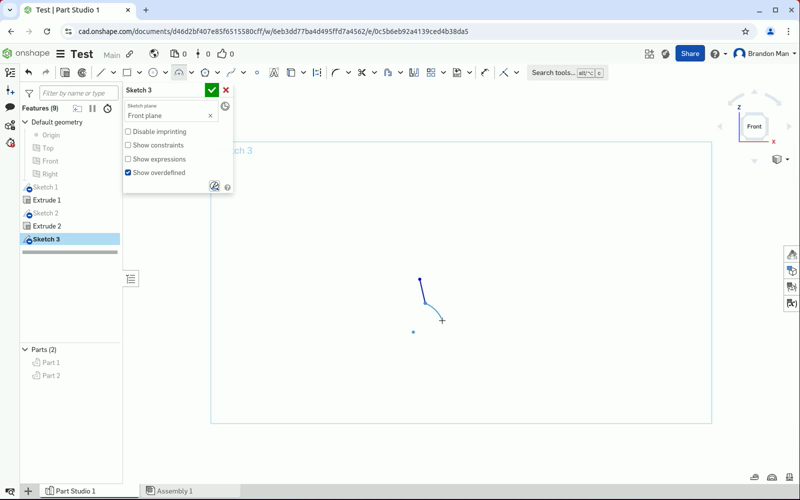
click(442, 320)
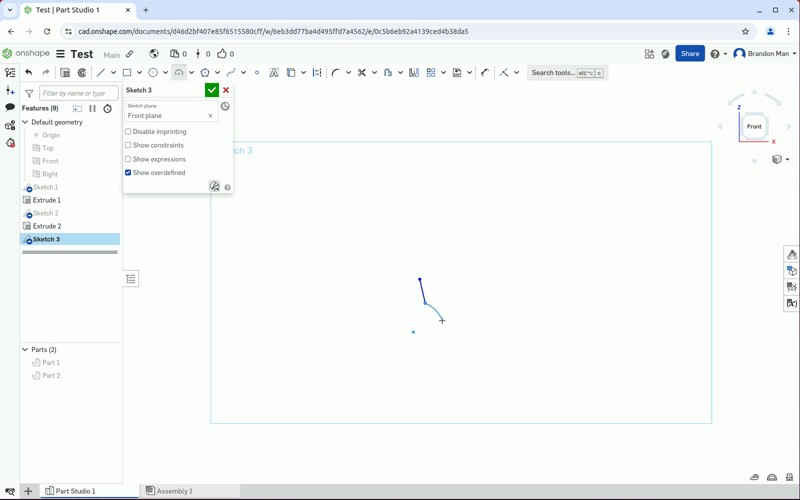
mouse_move(432, 312)
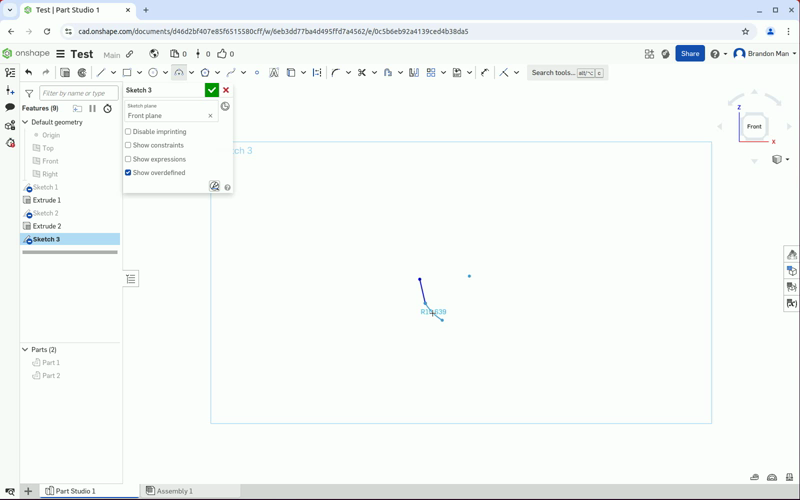
click(432, 312)
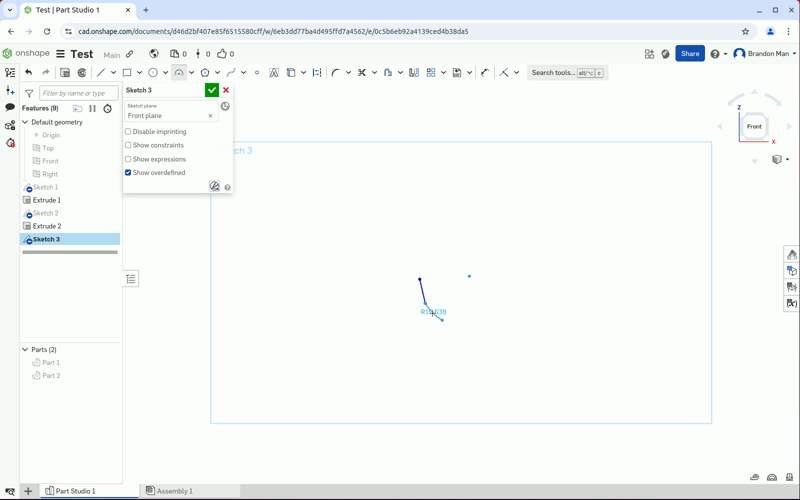
key_up(shift)
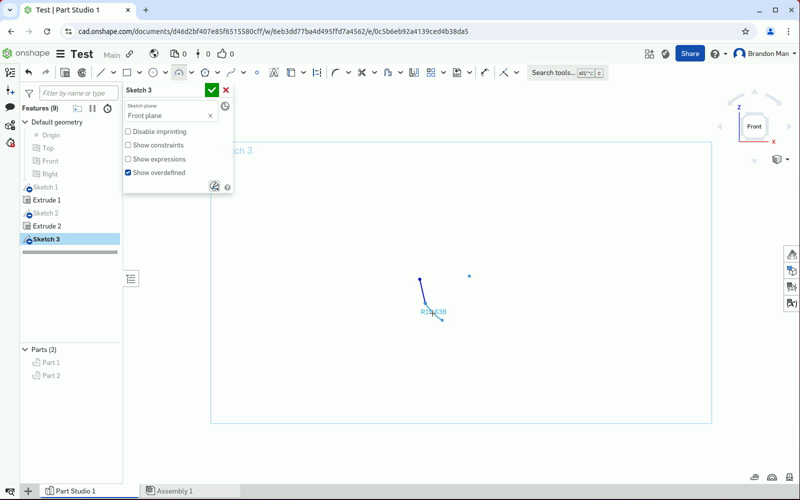
mouse_move(442, 320)
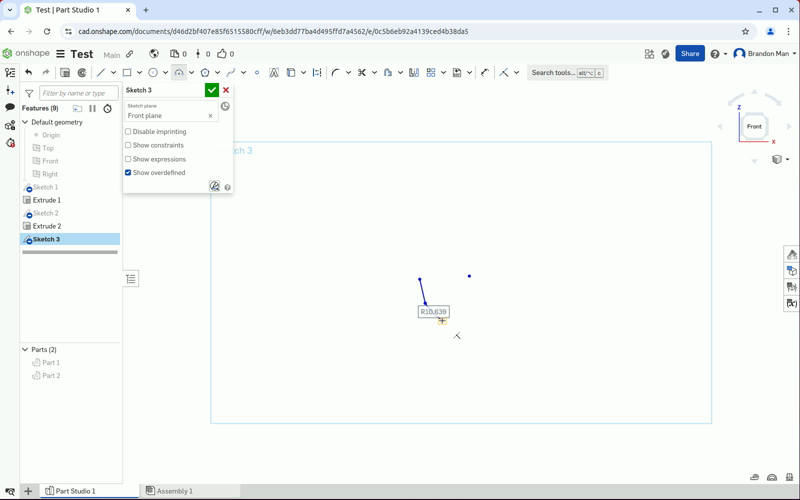
click(442, 320)
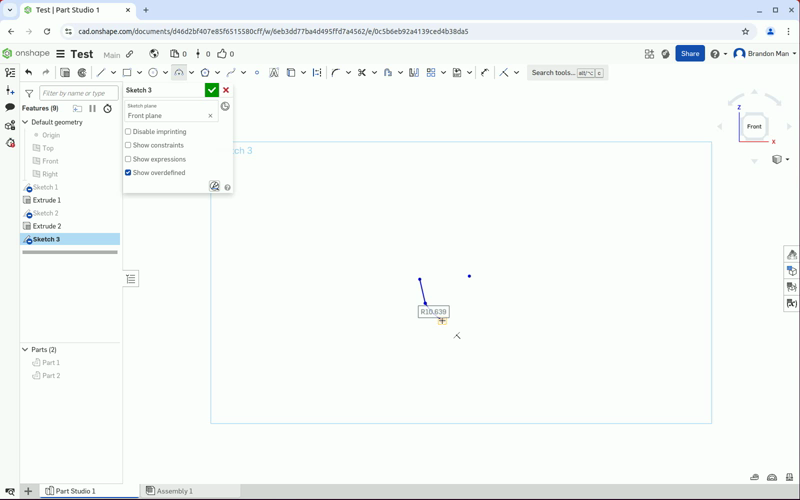
key_down(shift)
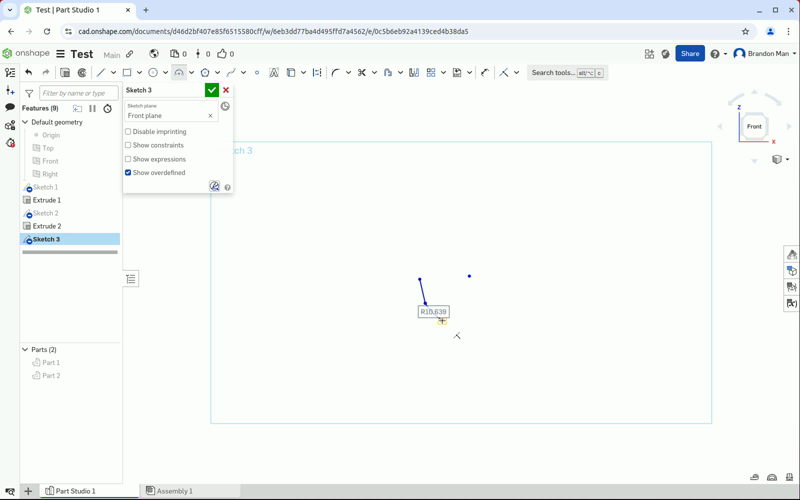
mouse_move(437, 248)
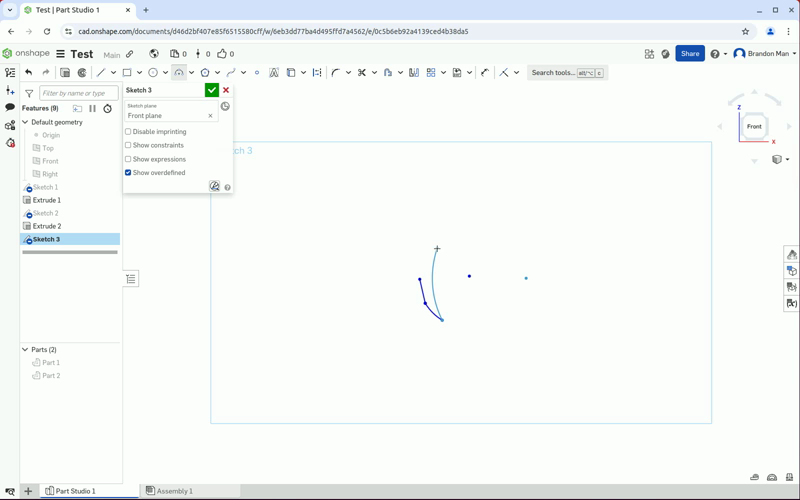
click(437, 248)
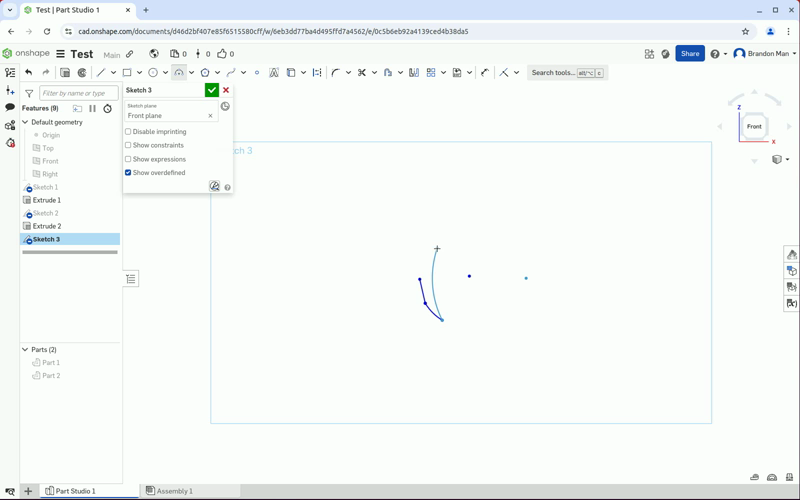
mouse_move(453, 283)
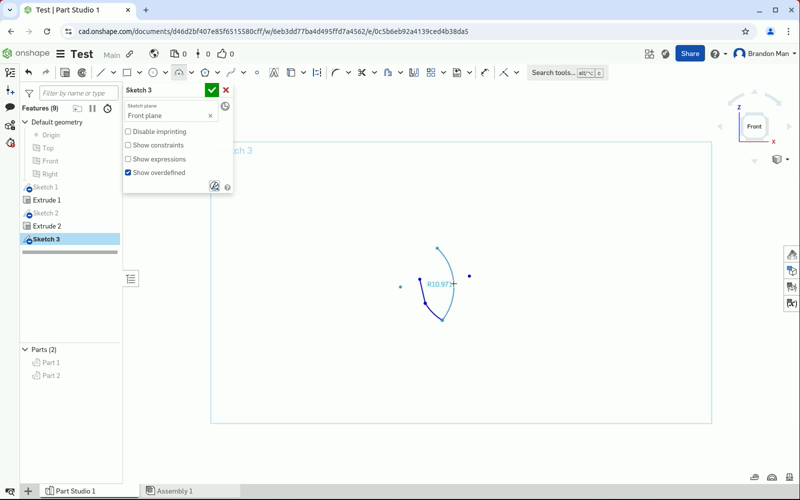
click(453, 283)
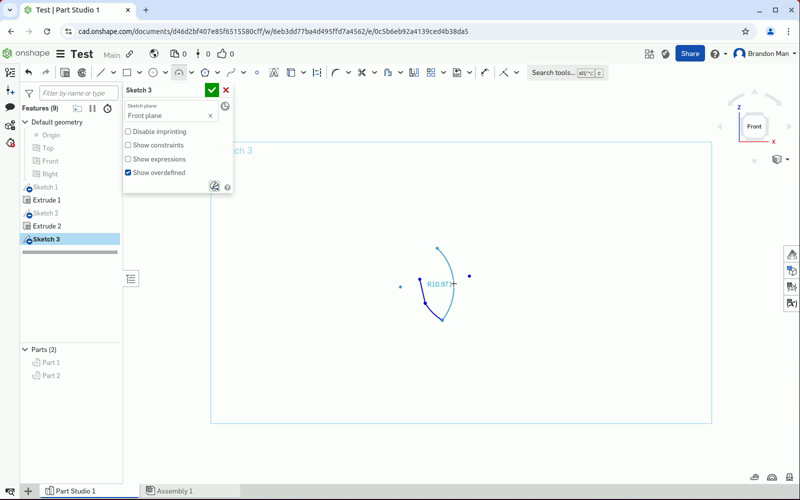
key_up(shift)
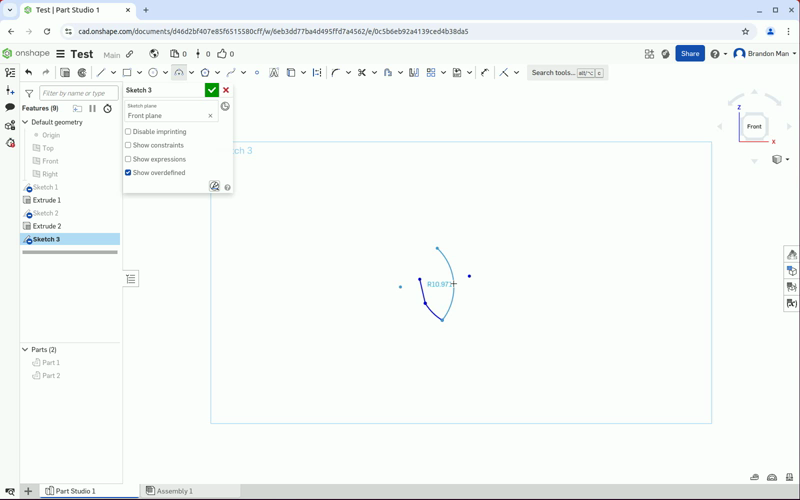
mouse_move(437, 248)
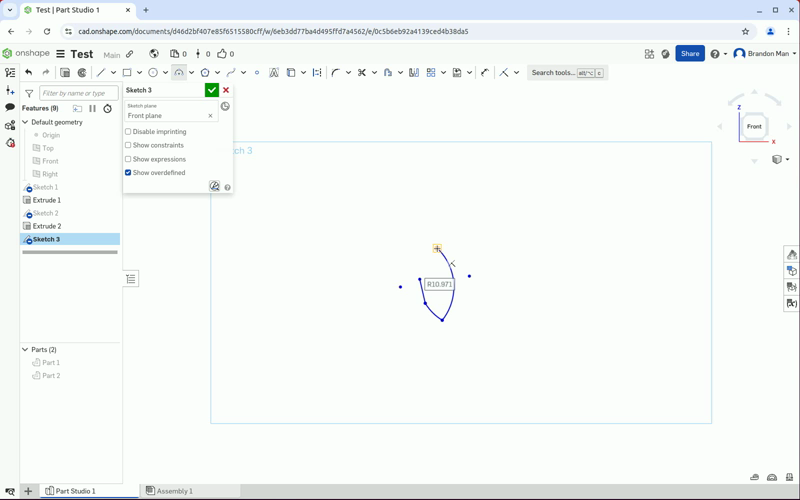
click(437, 248)
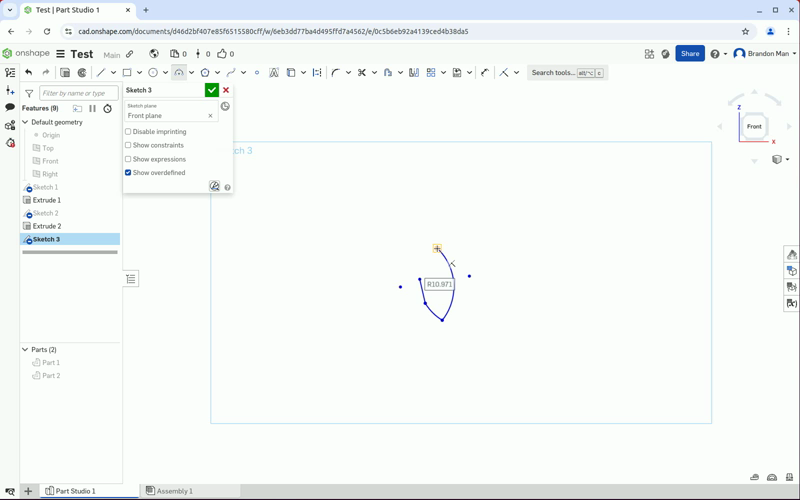
mouse_move(419, 279)
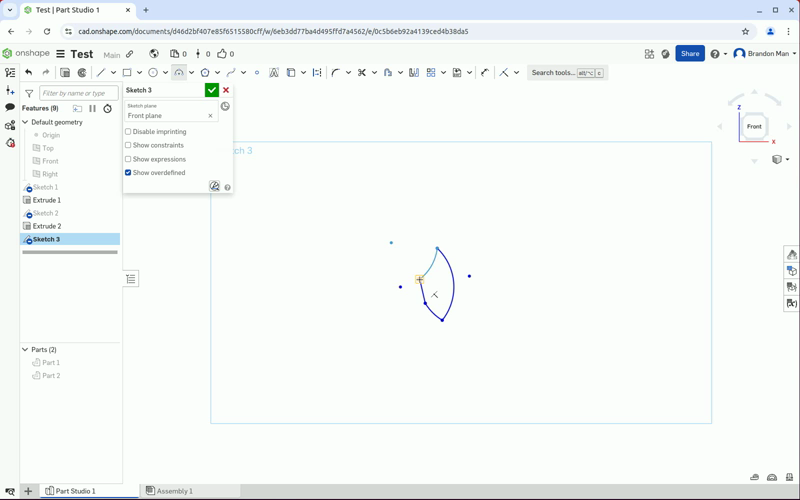
click(419, 279)
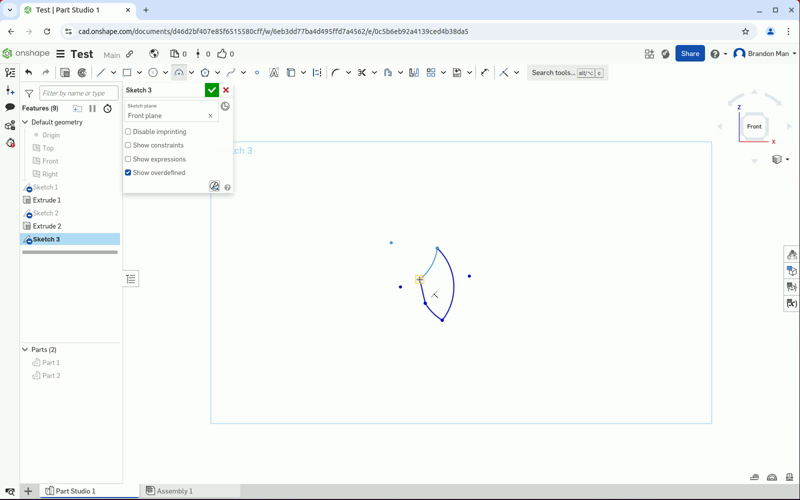
key_down(shift)
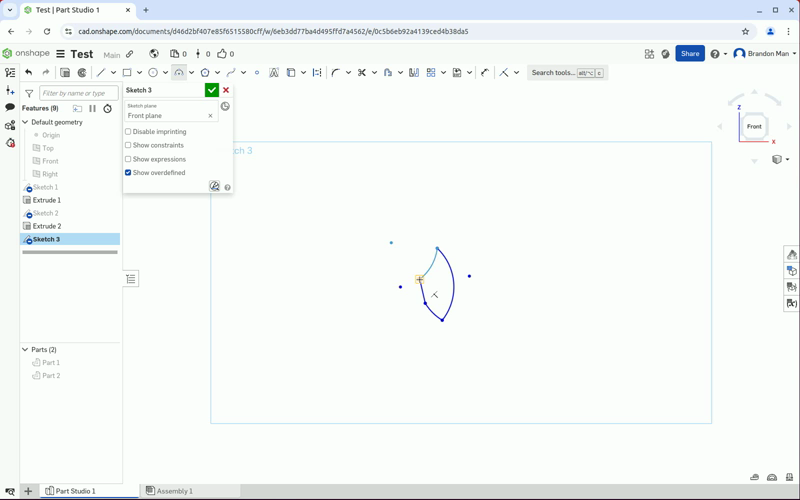
mouse_move(425, 261)
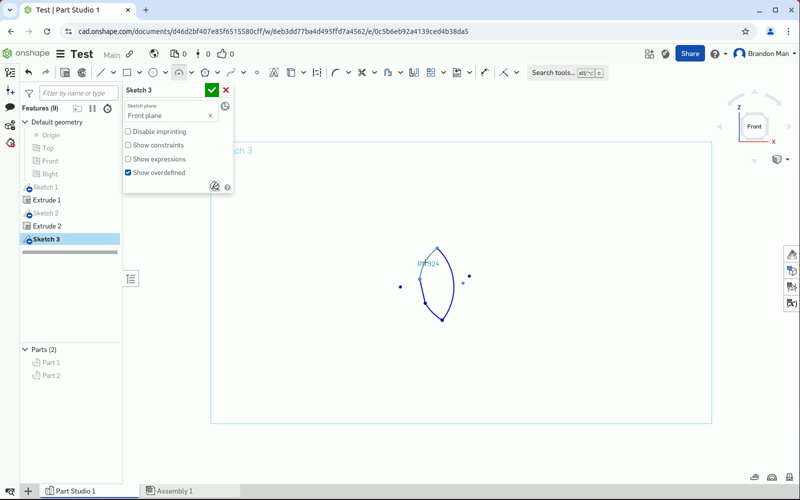
click(425, 261)
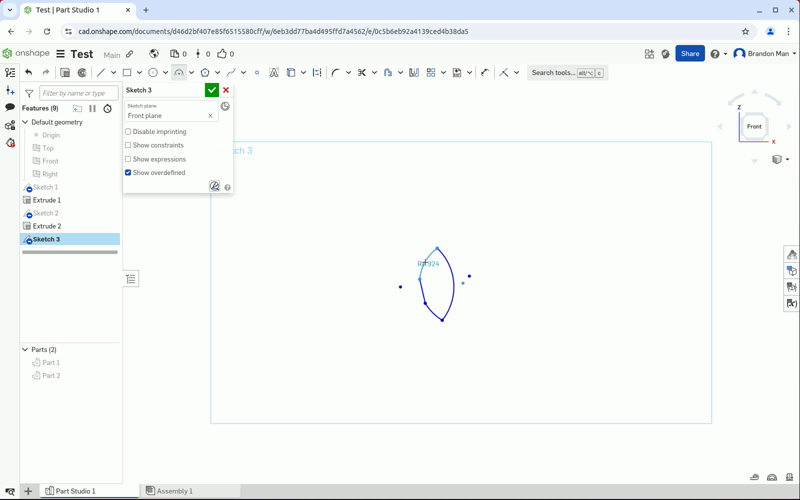
key_up(shift)
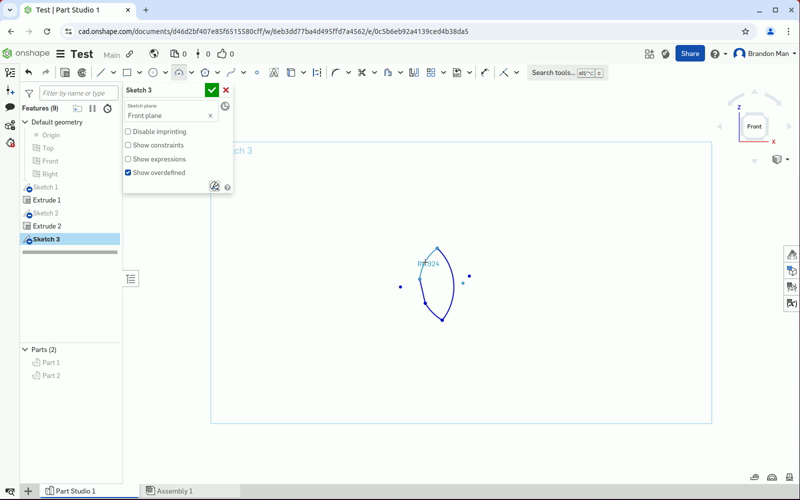
key(esc)
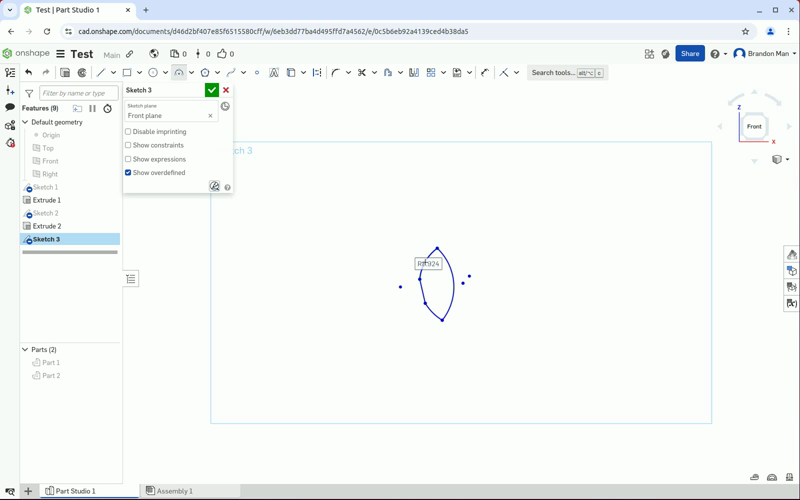
mouse_move(430, 289)
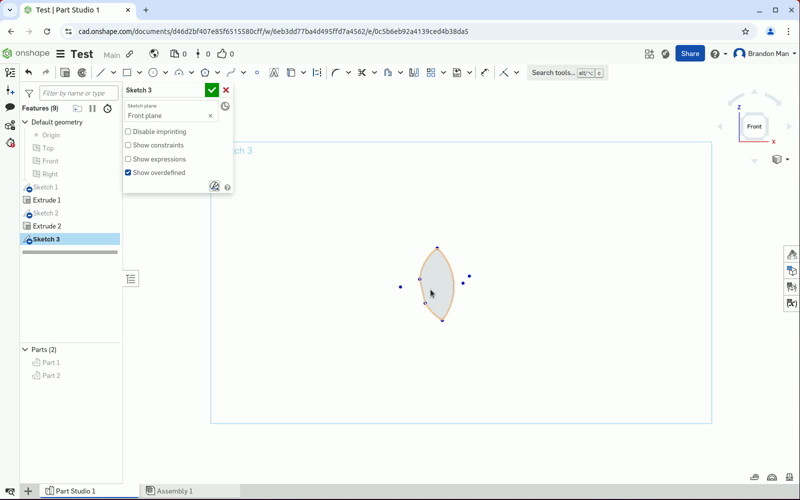
scroll(6)
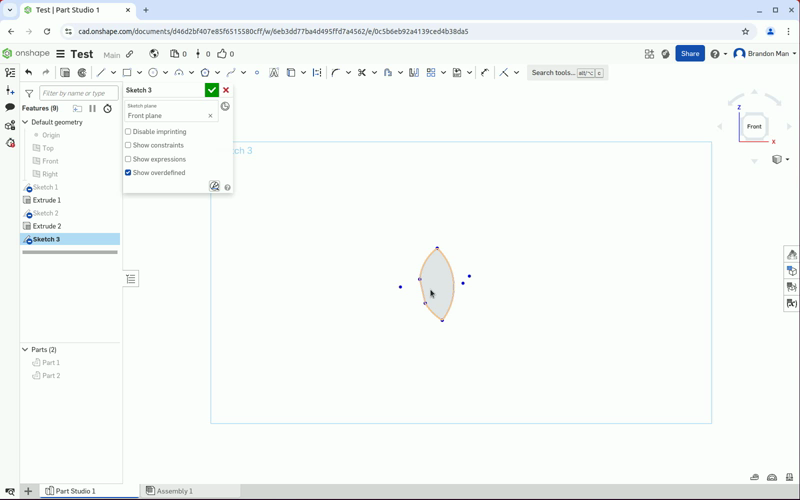
scroll(6)
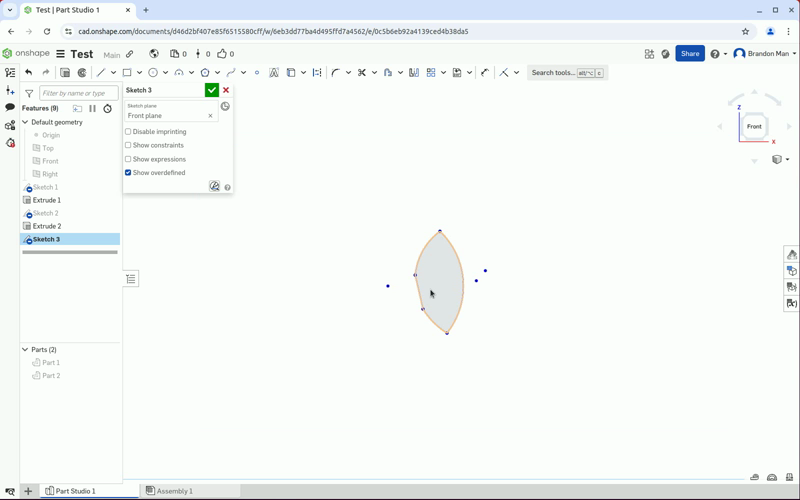
scroll(6)
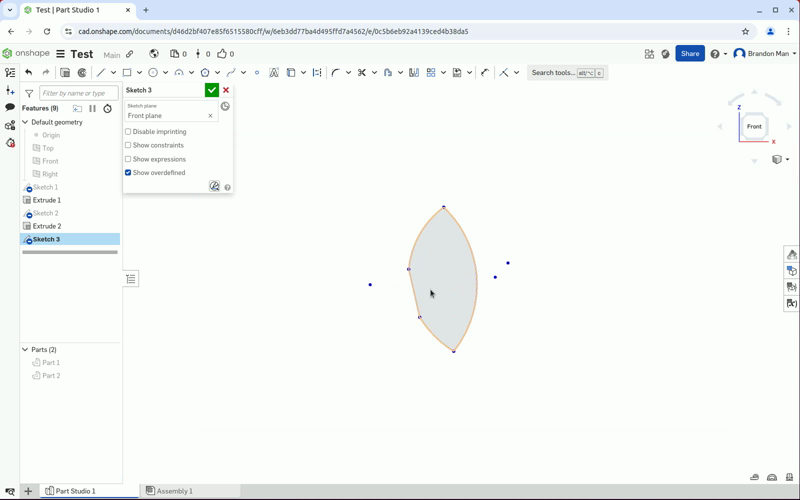
scroll(6)
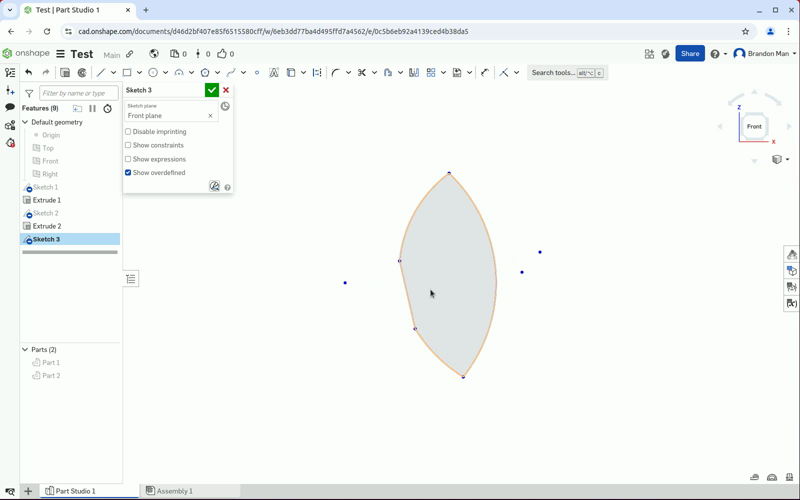
scroll(6)
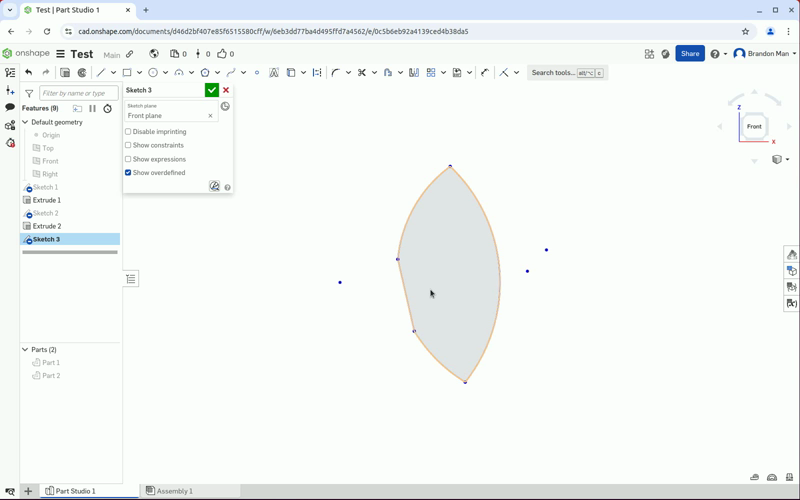
scroll(6)
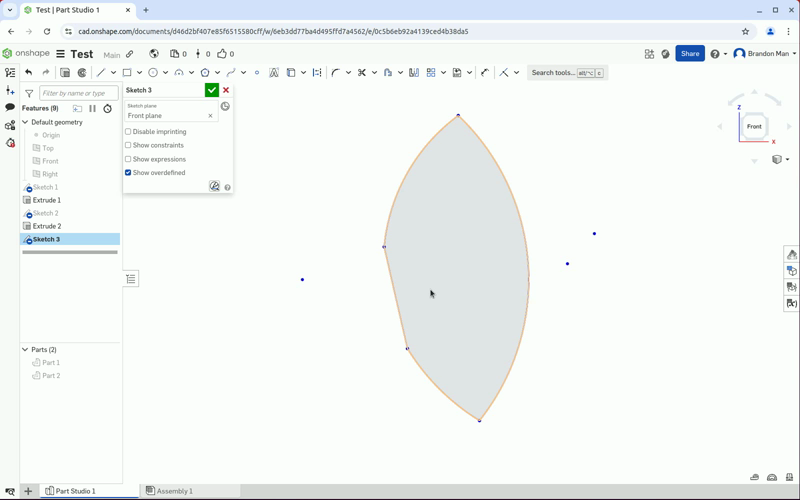
scroll(6)
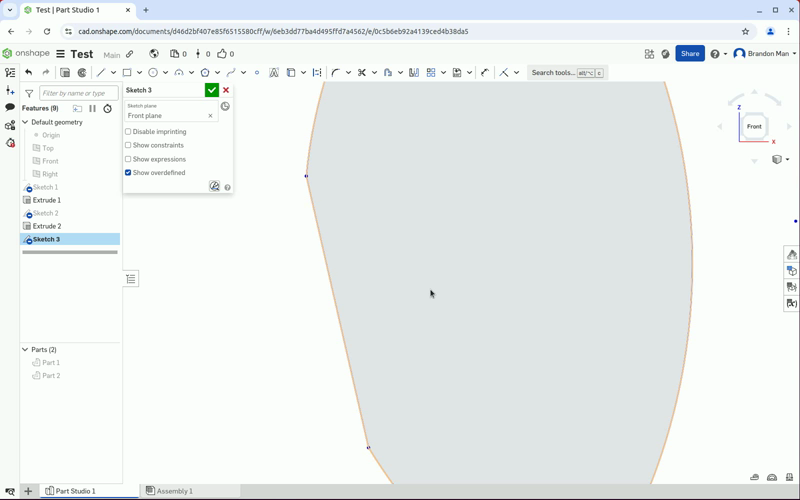
click(430, 289)
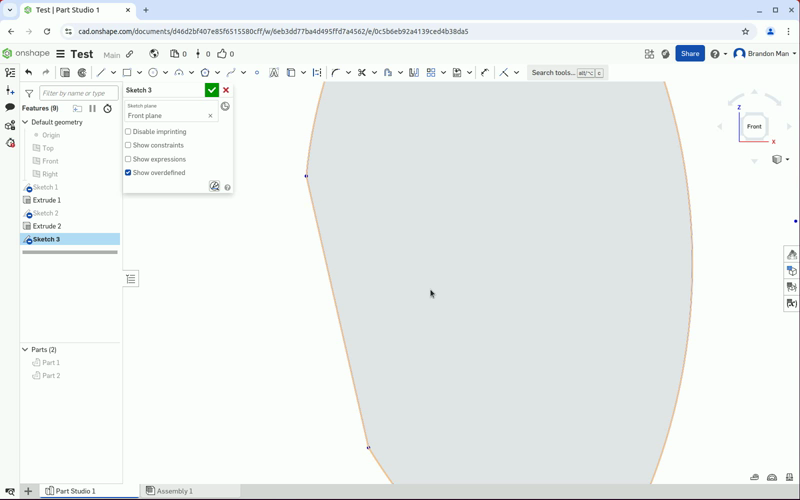
scroll(-6)
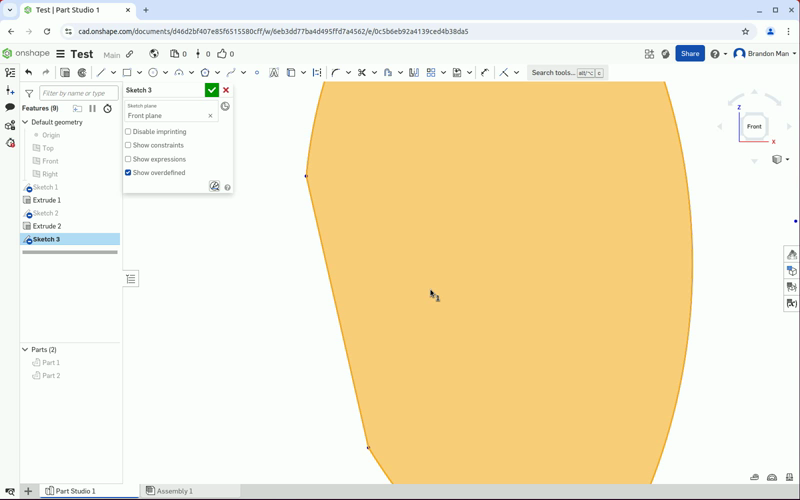
scroll(-6)
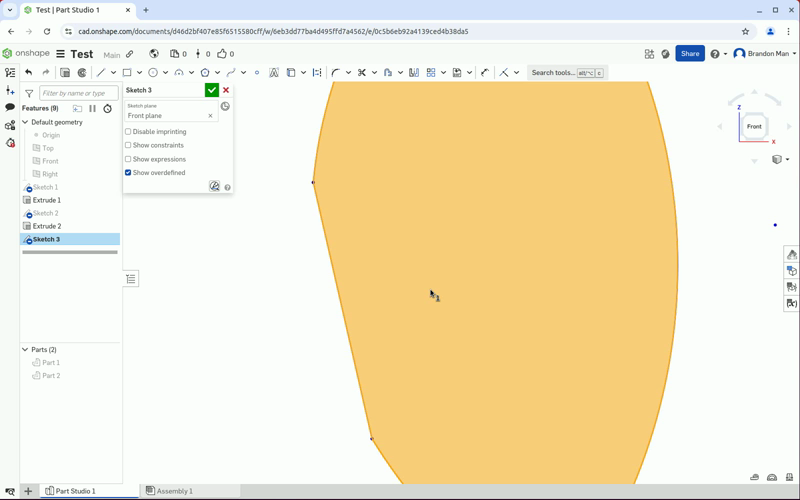
scroll(-6)
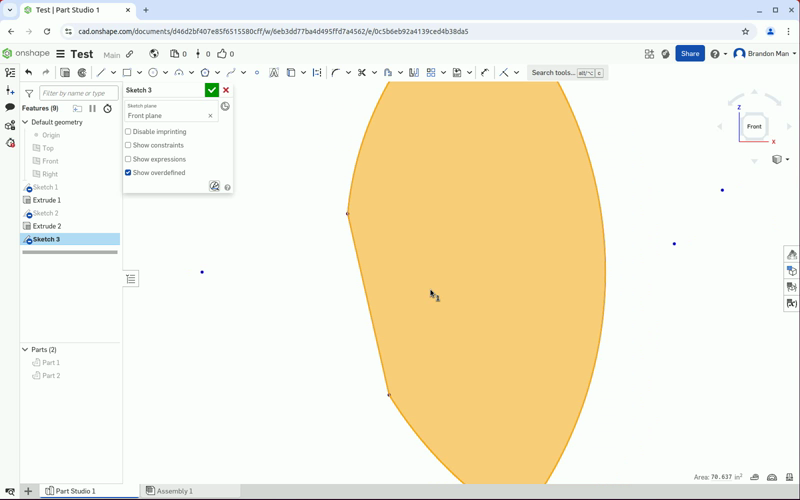
scroll(-6)
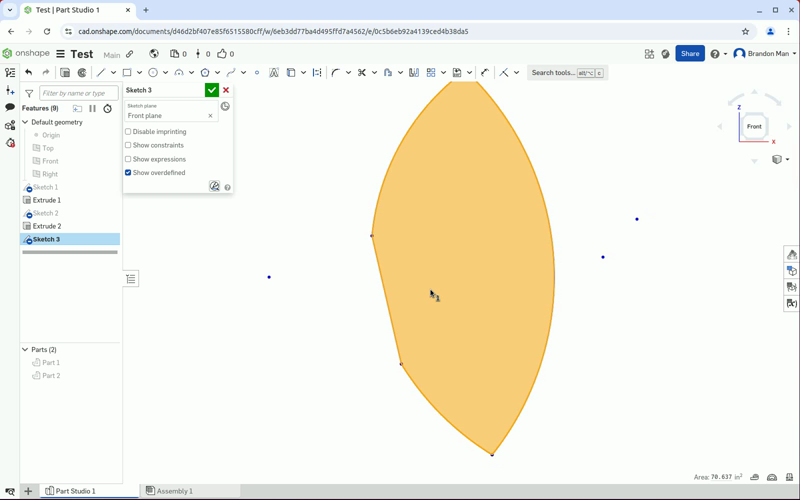
scroll(-6)
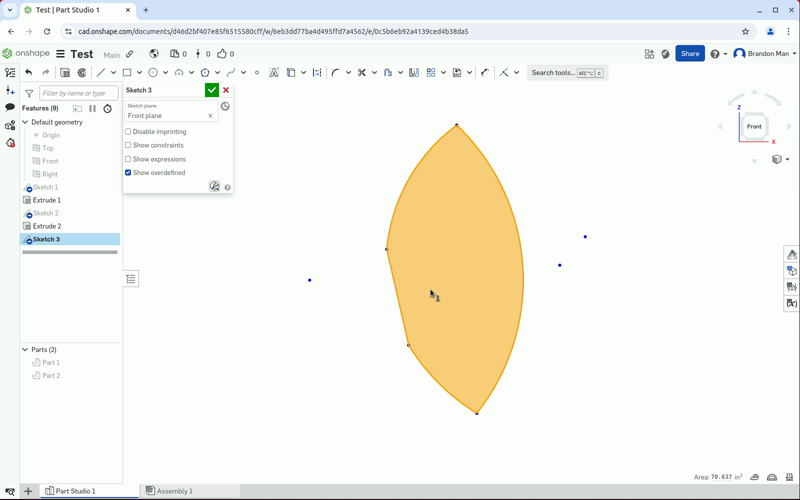
scroll(-6)
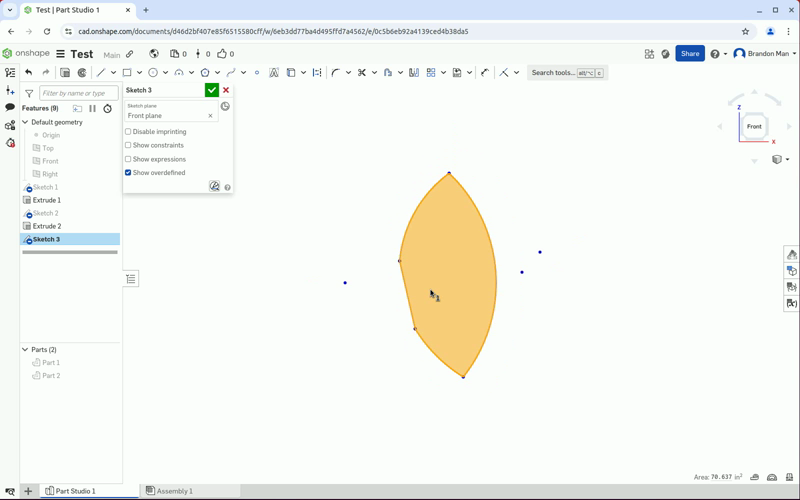
scroll(-6)
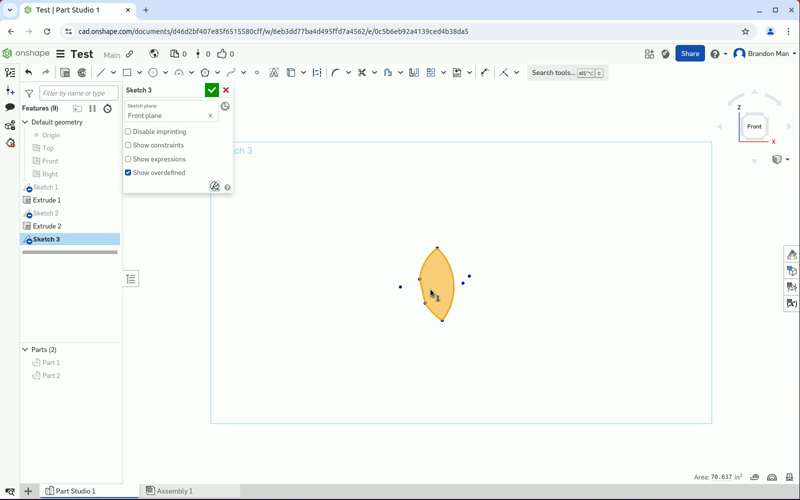
mouse_move(73, 352)
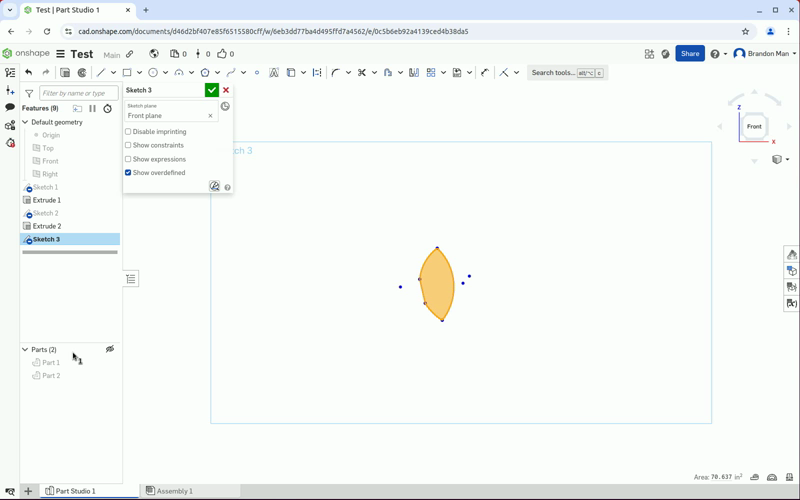
key(shift+y)
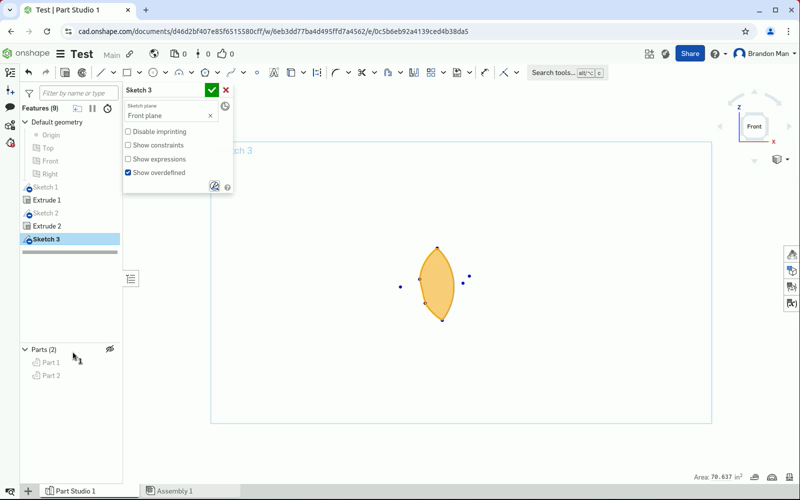
key(shift+e)
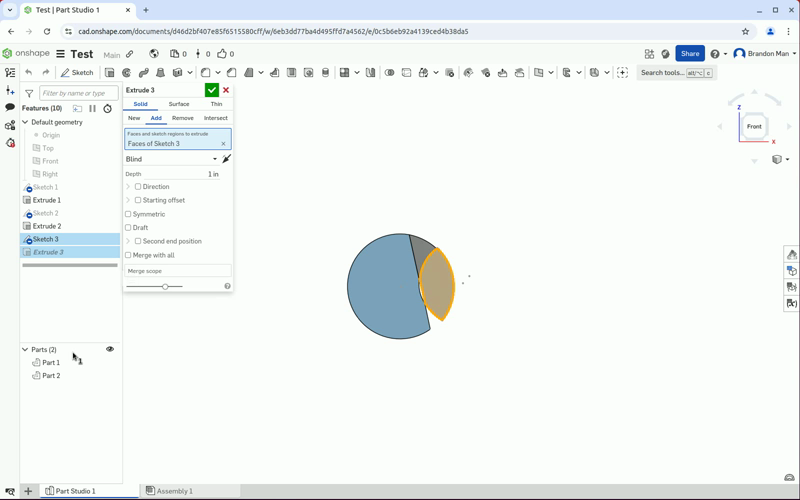
mouse_move(143, 106)
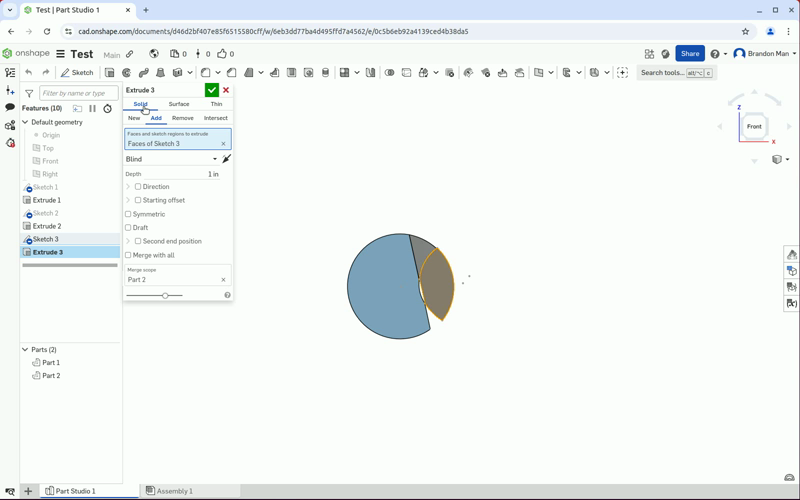
click(143, 106)
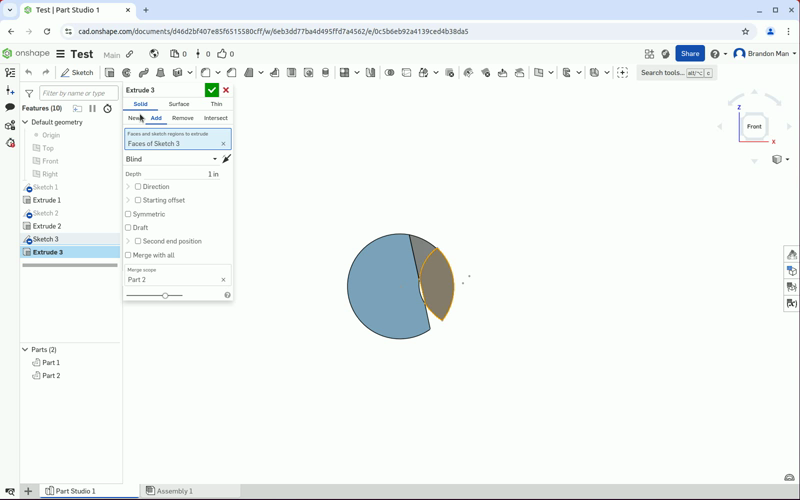
mouse_move(137, 120)
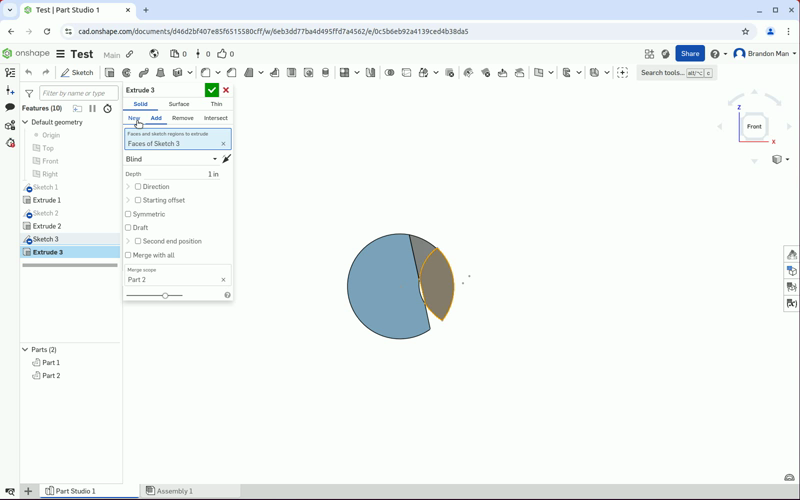
click(137, 120)
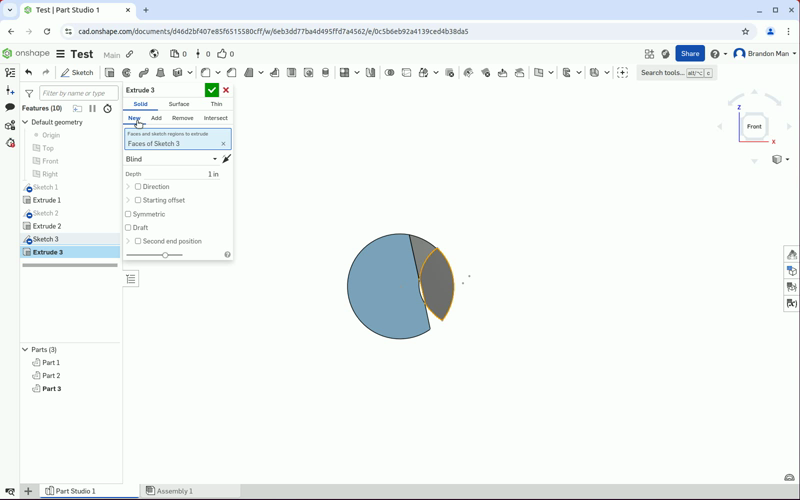
key(tab, 4)
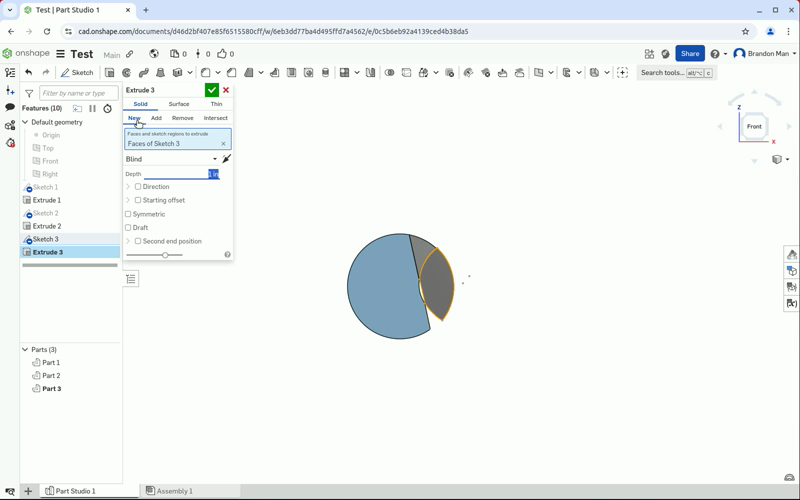
text(5.777)
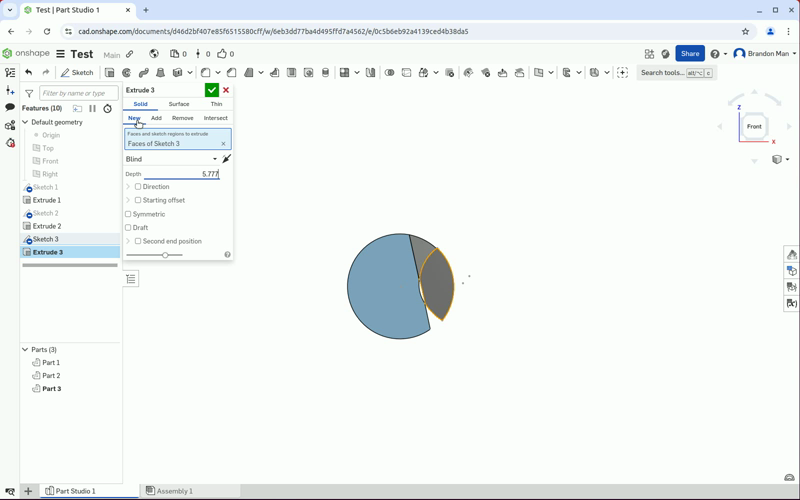
key(enter)
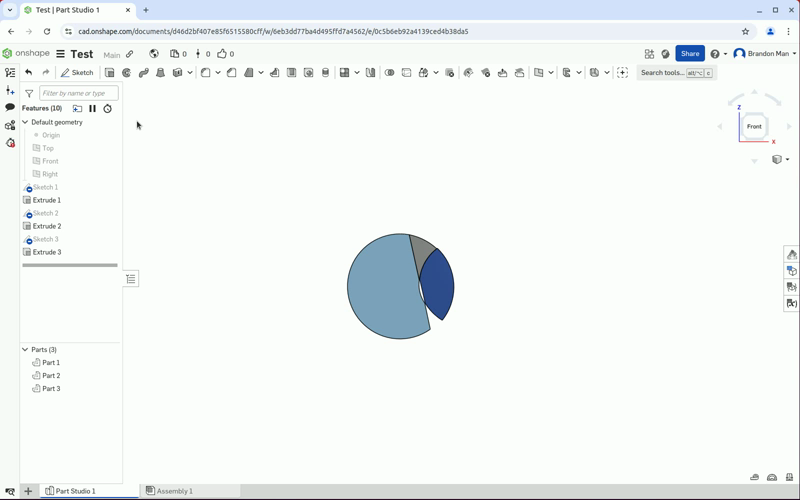
key(shift+h)
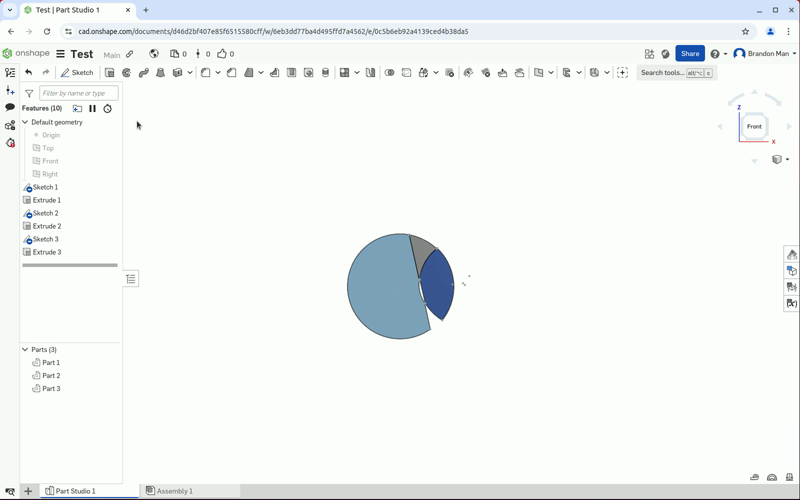
key(shift+h)
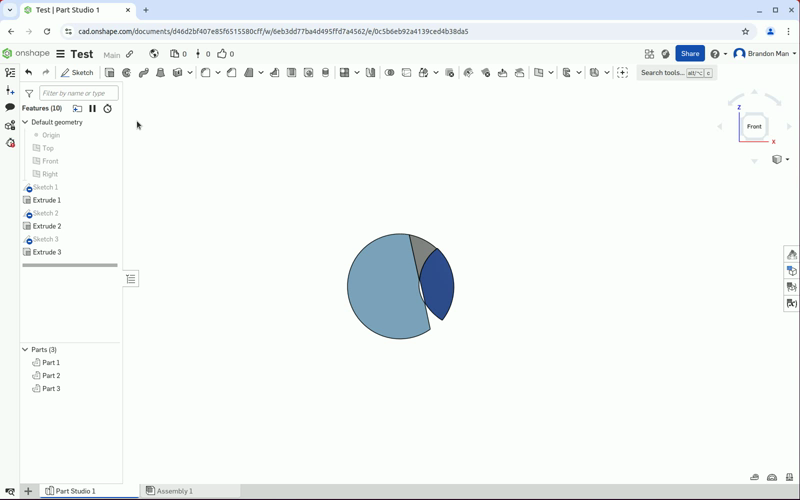
mouse_move(73, 189)
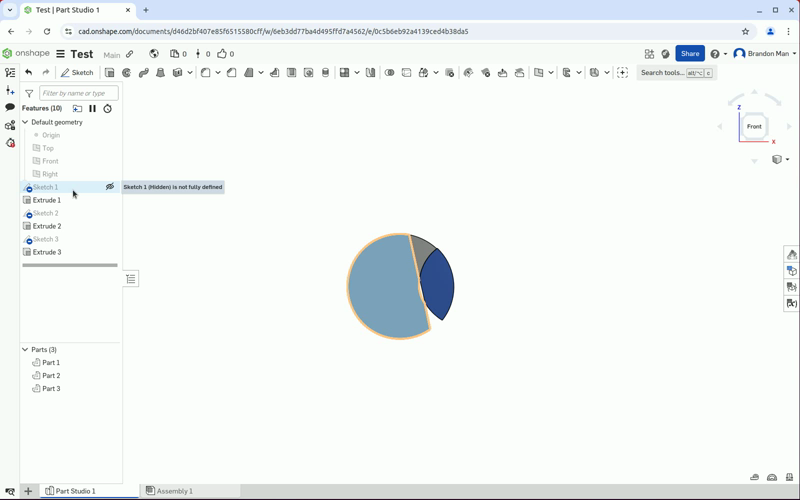
click(73, 189)
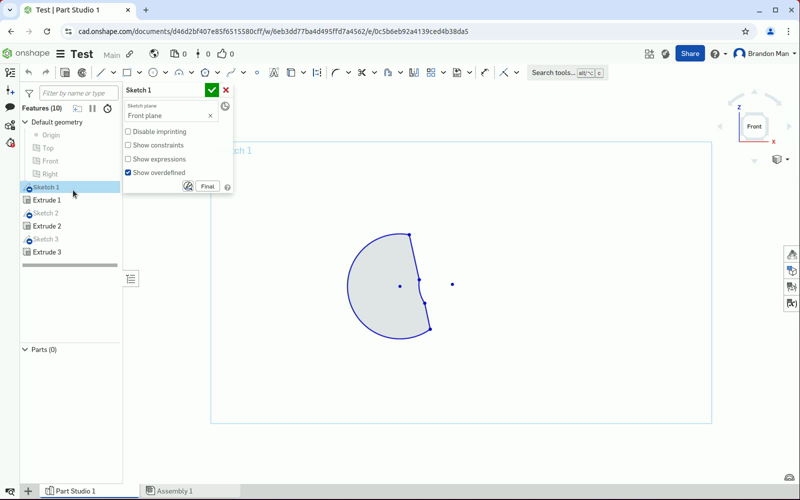
mouse_move(229, 92)
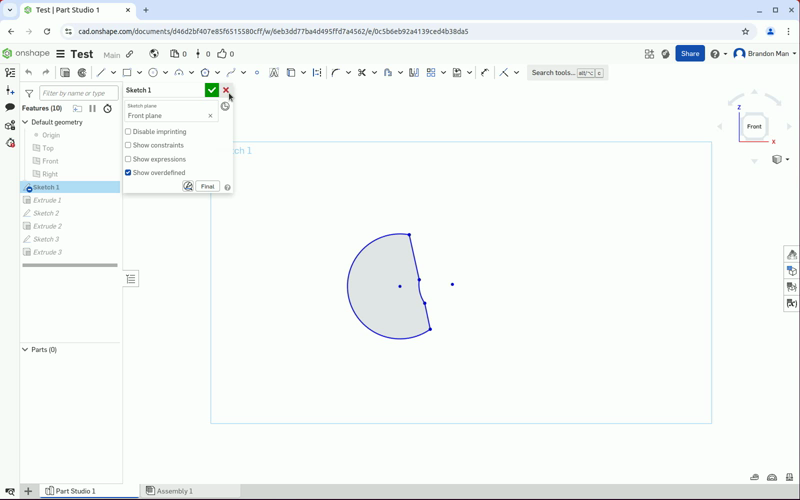
click(229, 92)
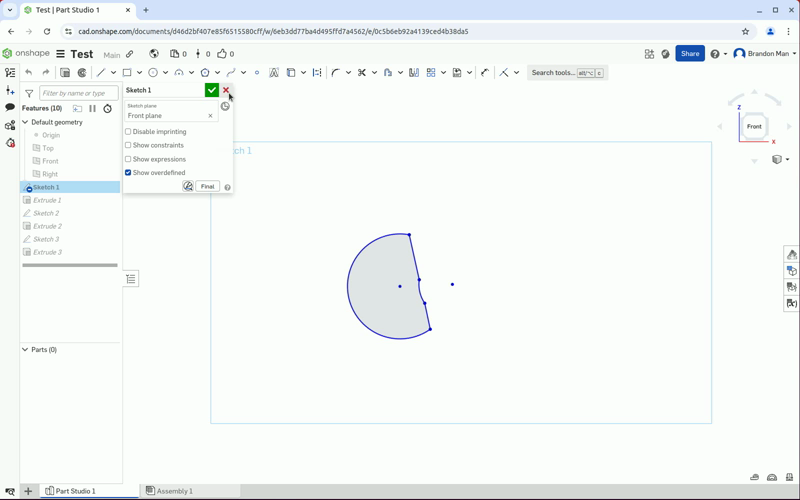
key(shift+s)
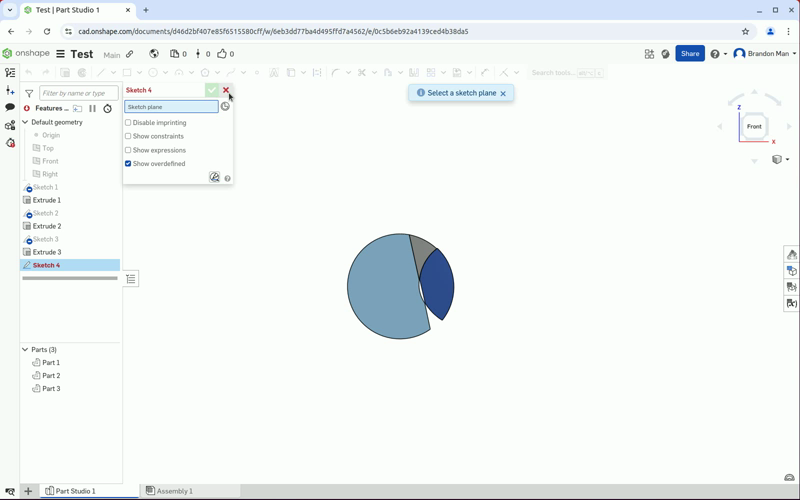
mouse_move(73, 163)
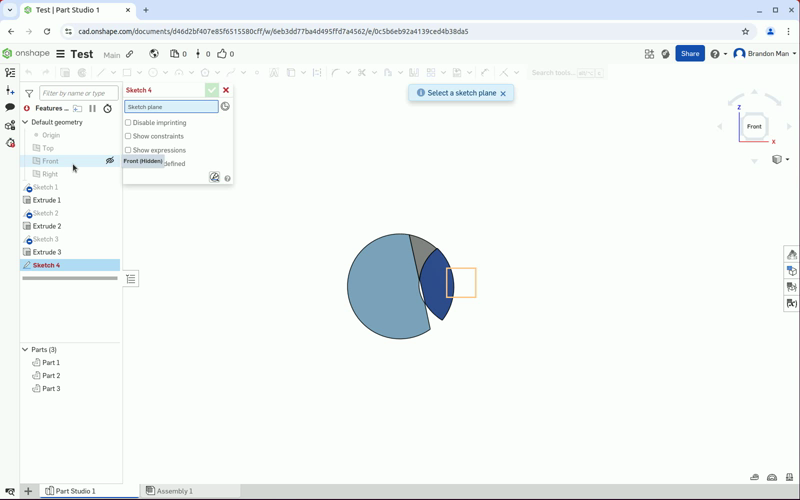
click(73, 163)
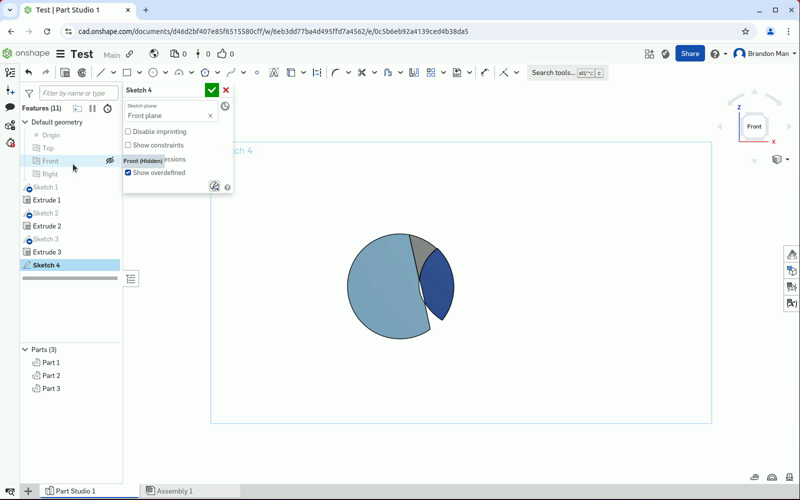
mouse_move(73, 352)
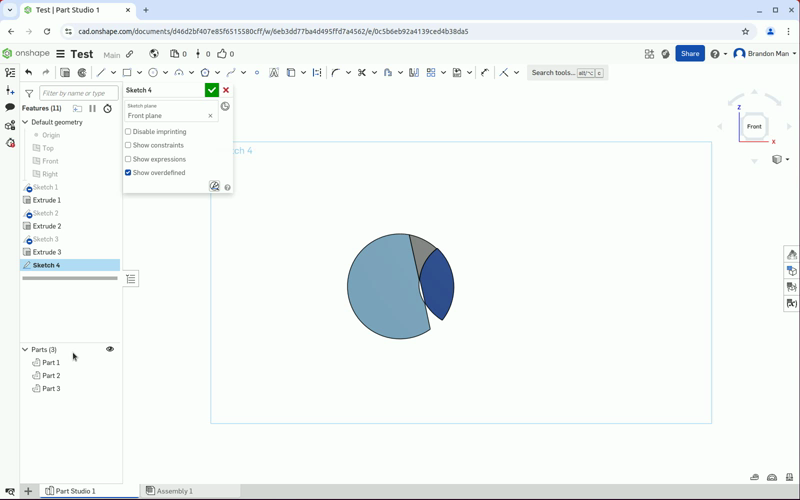
key(y)
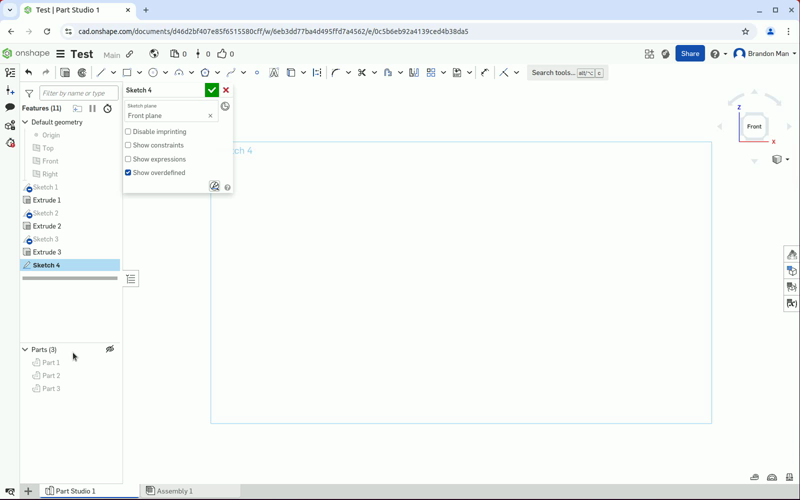
key(l)
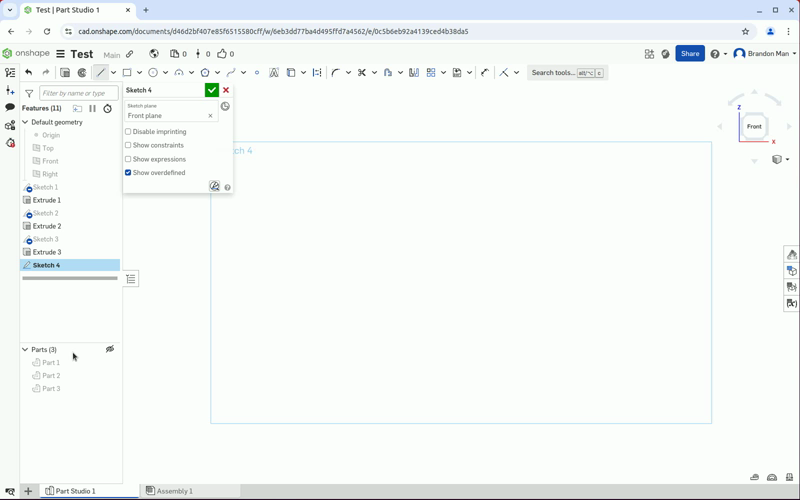
key_down(shift)
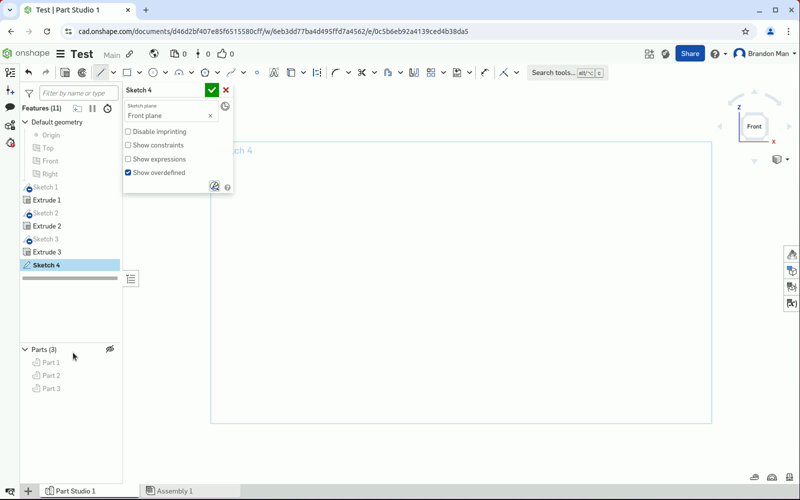
mouse_move(424, 303)
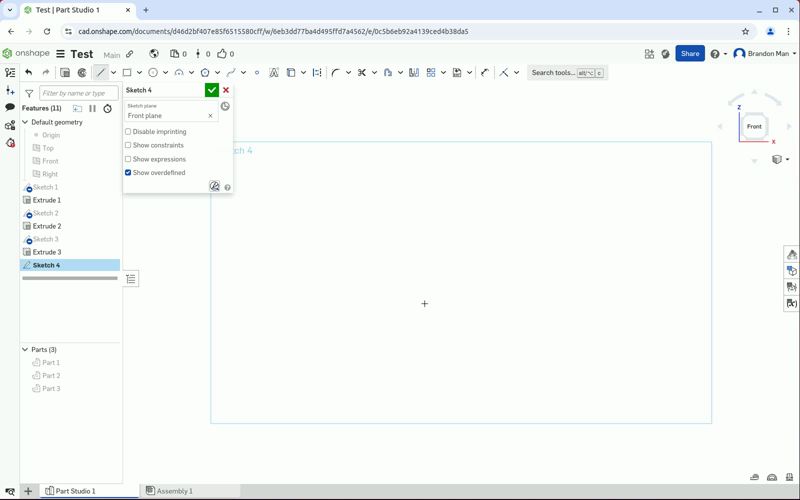
click(424, 303)
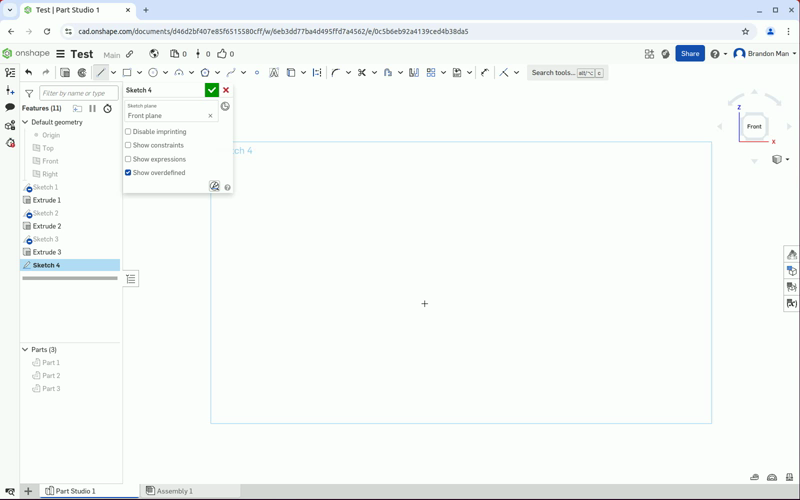
key_up(shift)
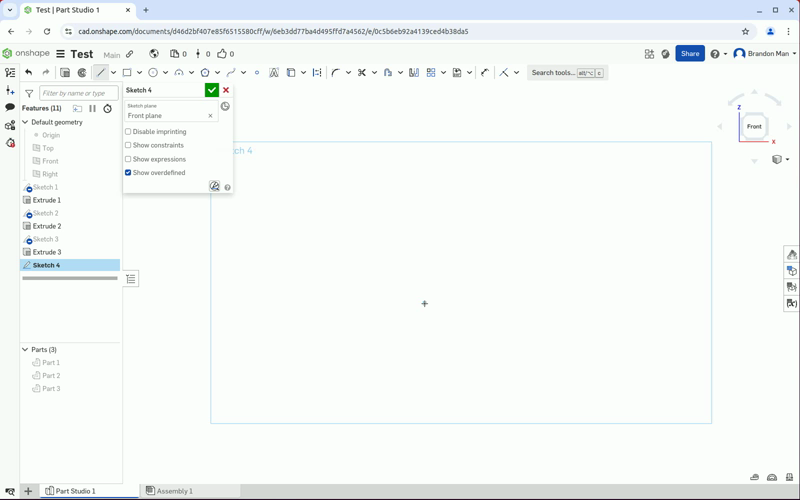
key_down(shift)
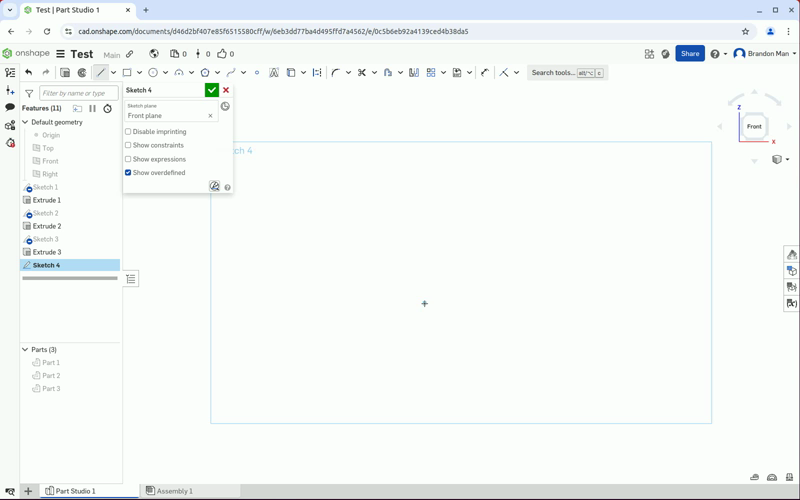
mouse_move(454, 303)
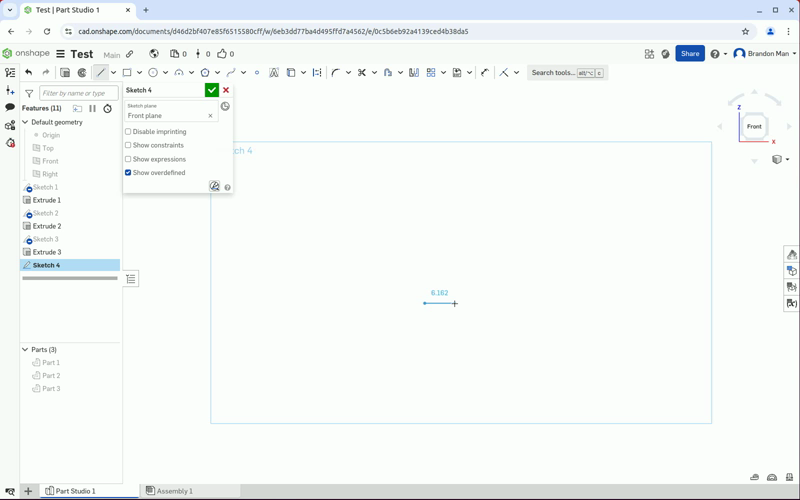
mouse_move(430, 330)
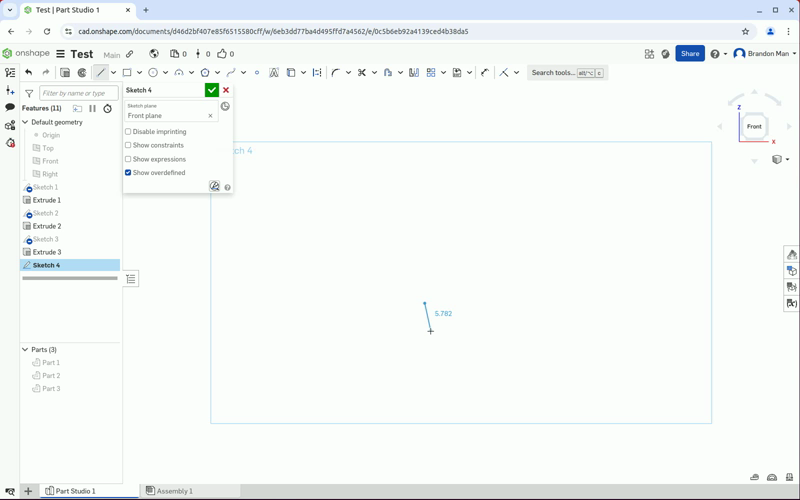
click(430, 330)
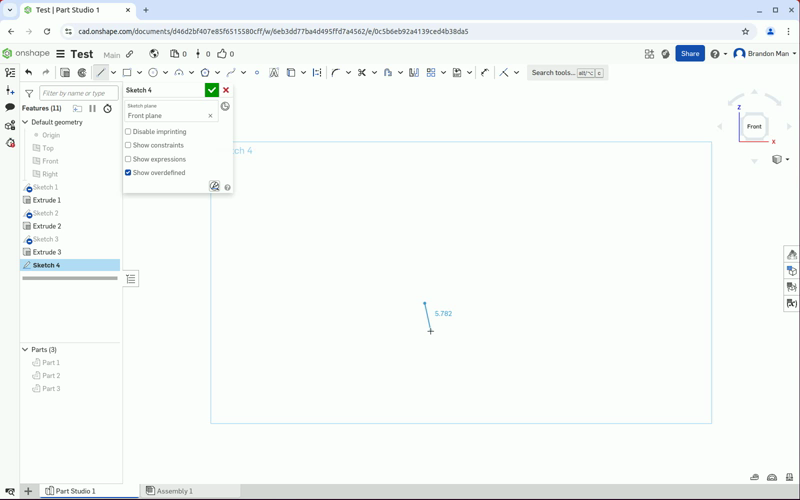
key_up(shift)
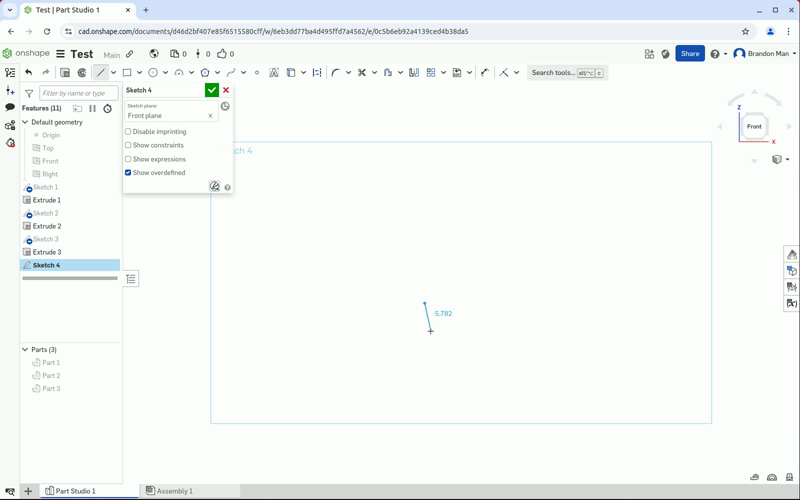
key(esc)
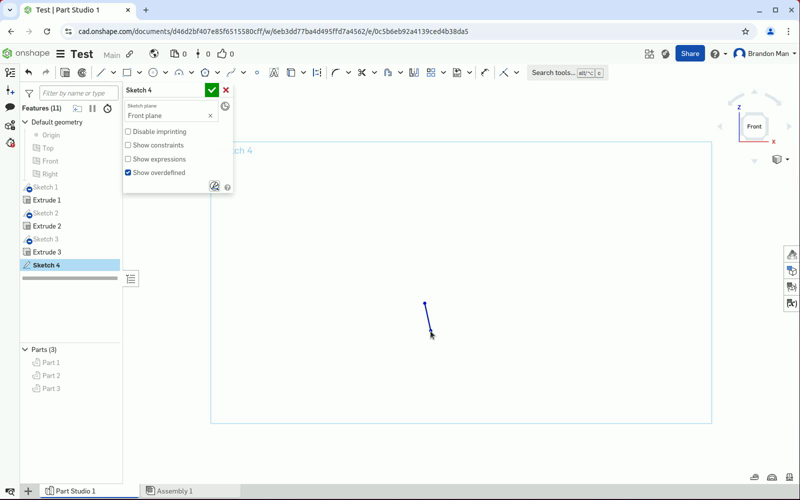
key(a)
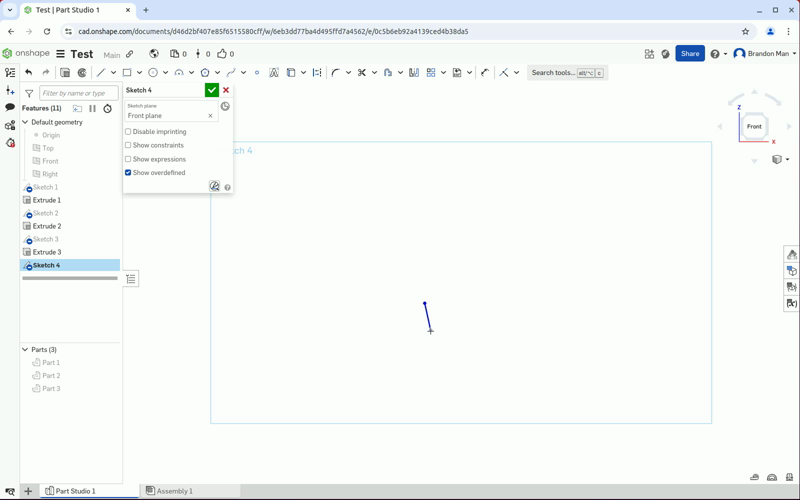
mouse_move(430, 330)
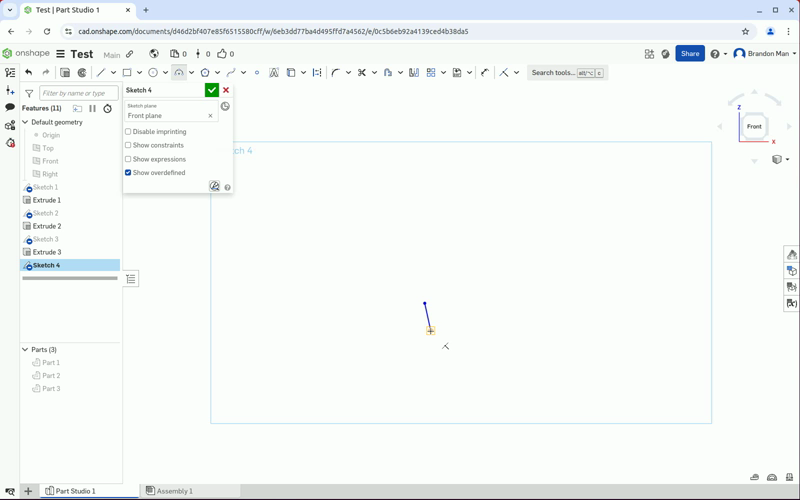
click(430, 330)
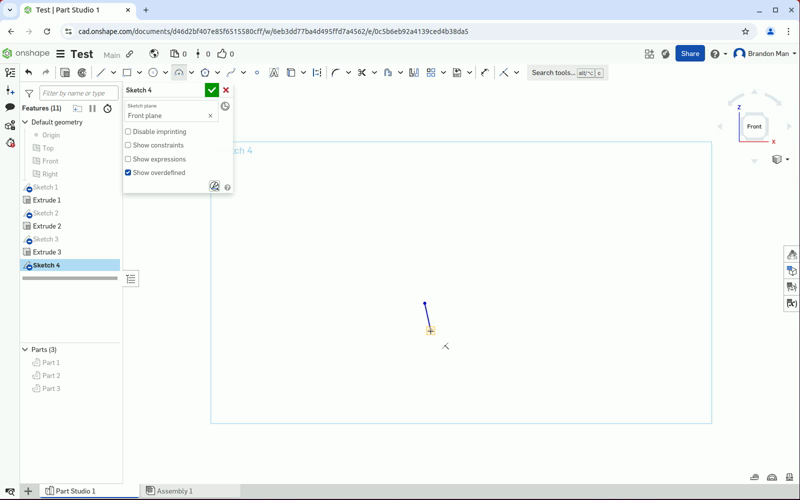
key_down(shift)
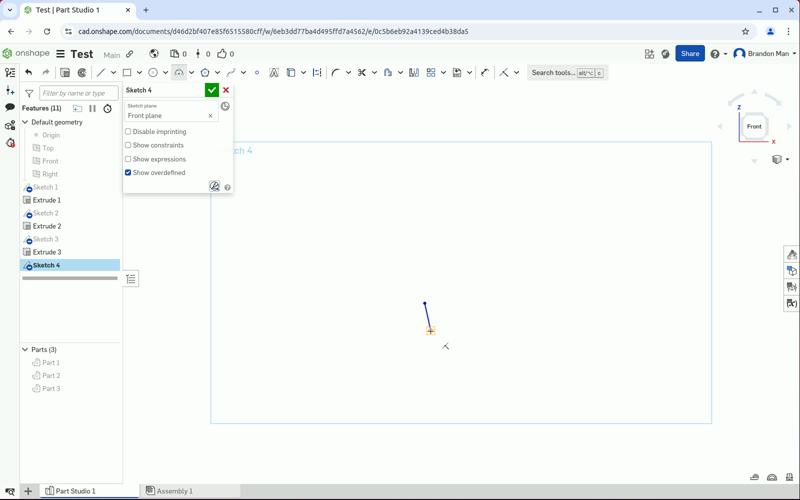
mouse_move(442, 319)
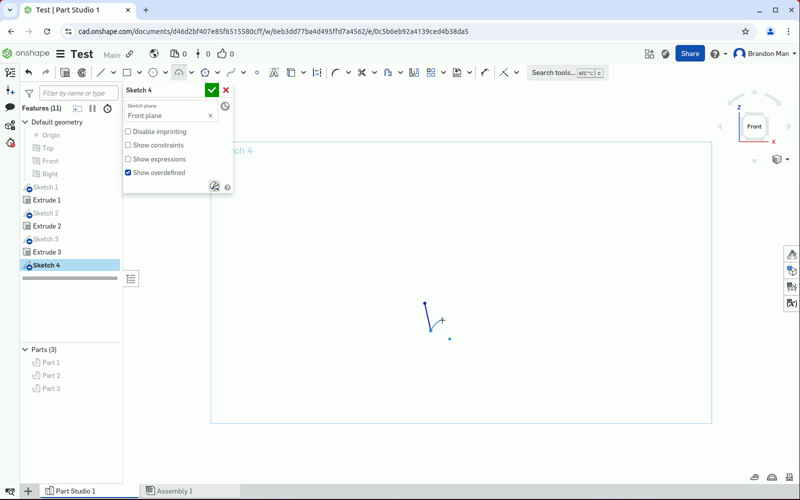
click(442, 319)
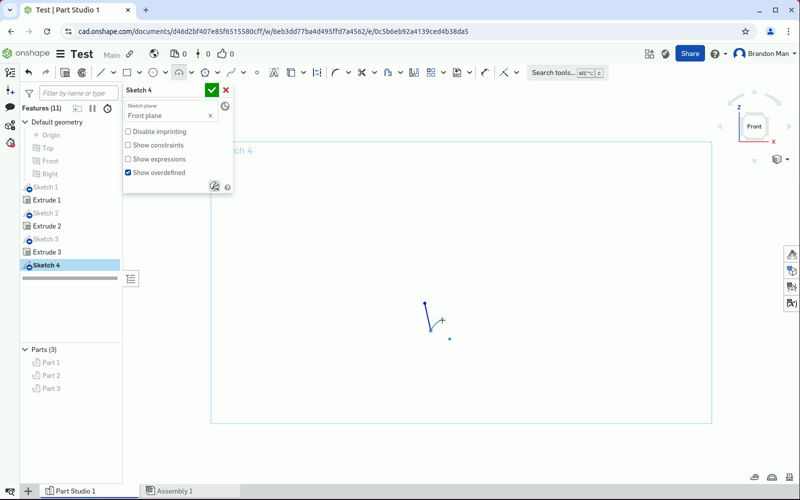
mouse_move(436, 325)
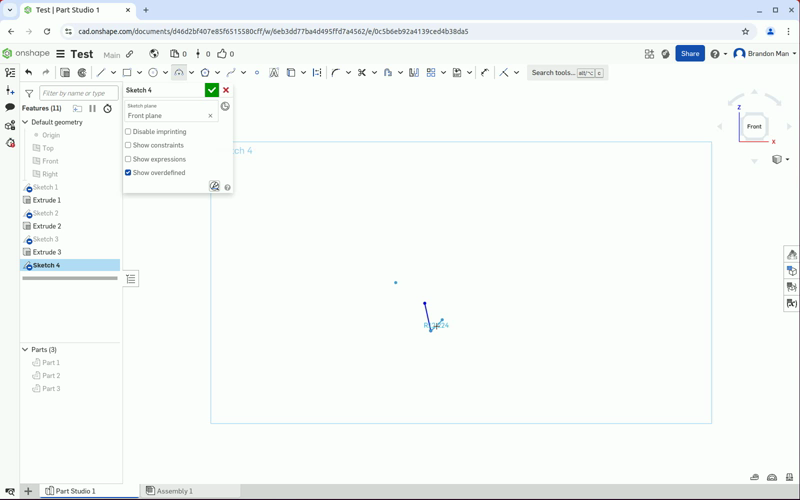
click(436, 325)
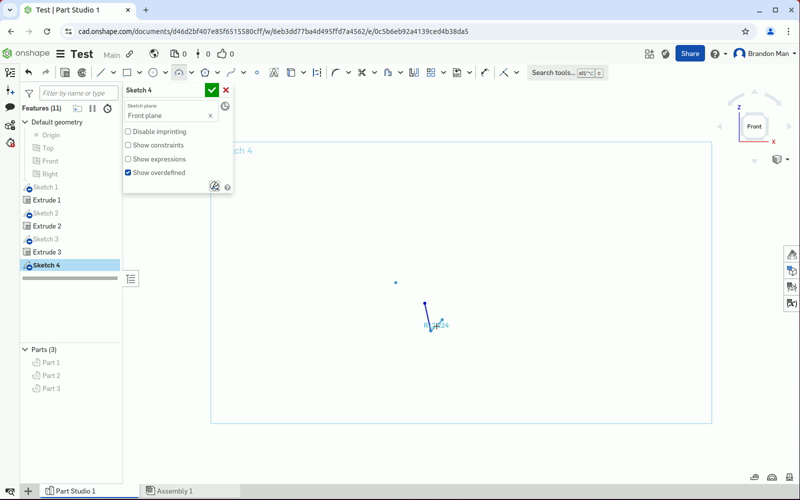
key_up(shift)
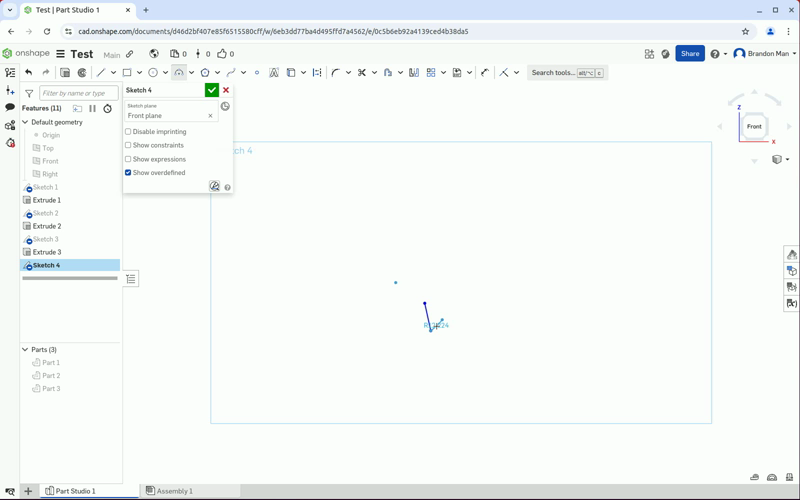
mouse_move(442, 319)
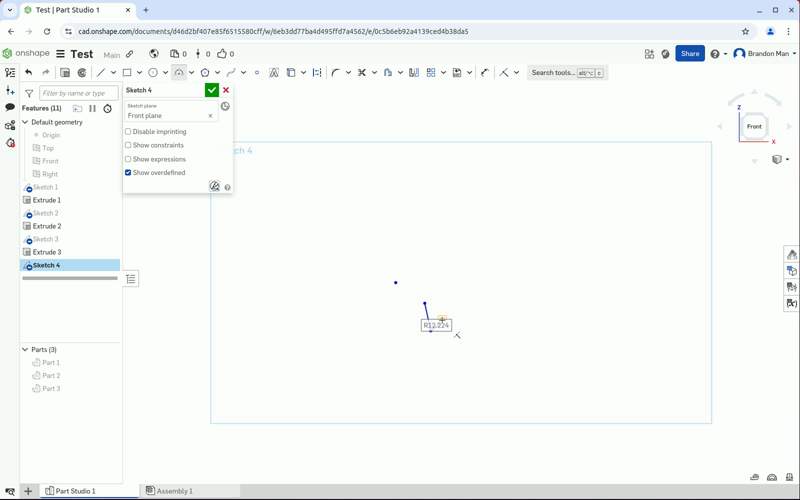
click(442, 319)
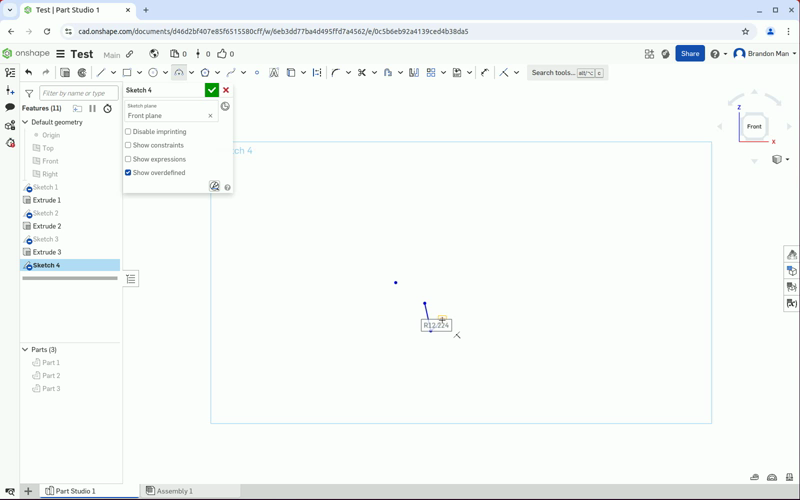
mouse_move(424, 303)
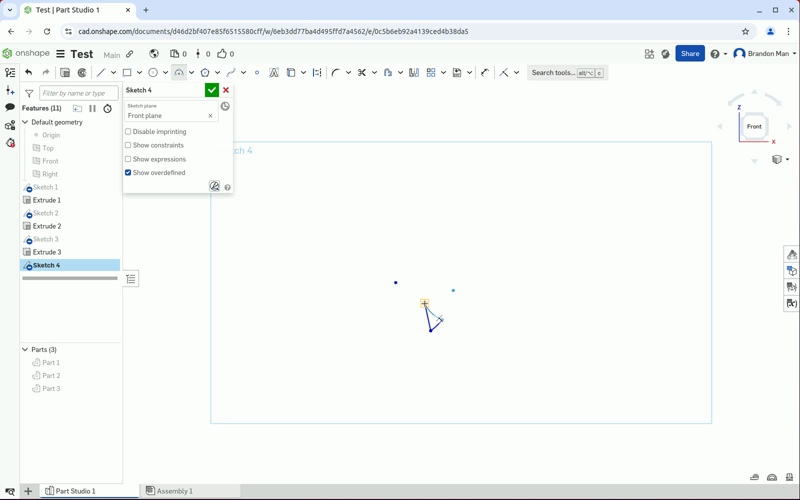
click(424, 303)
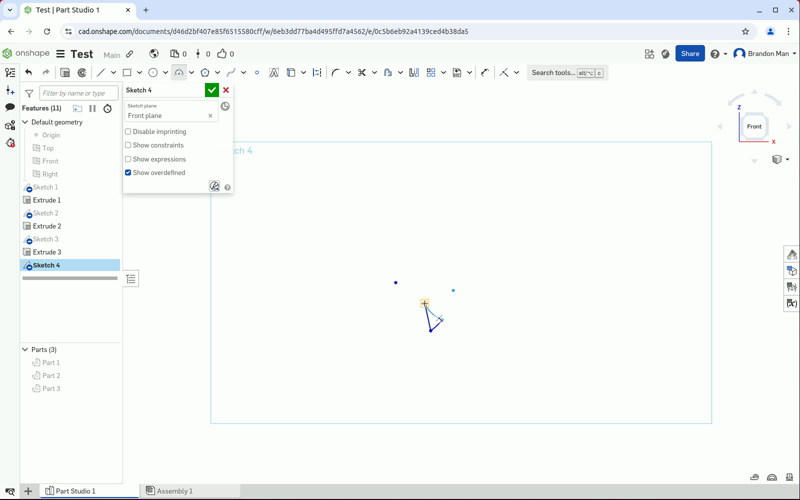
key_down(shift)
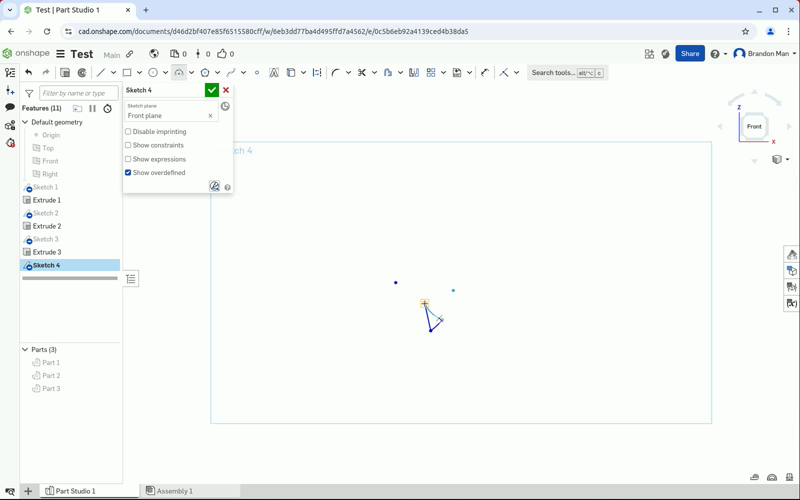
mouse_move(431, 312)
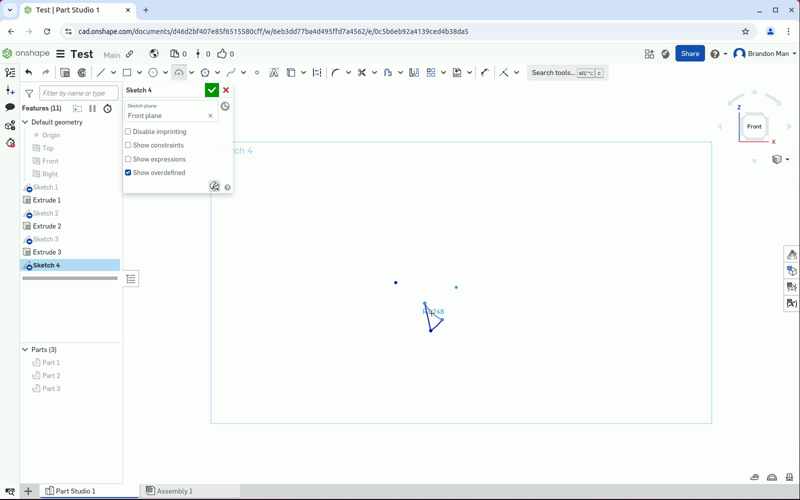
click(431, 312)
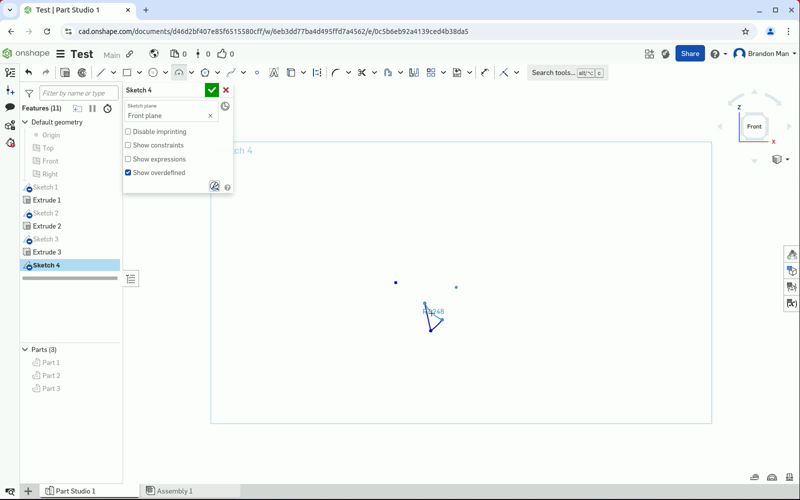
key_up(shift)
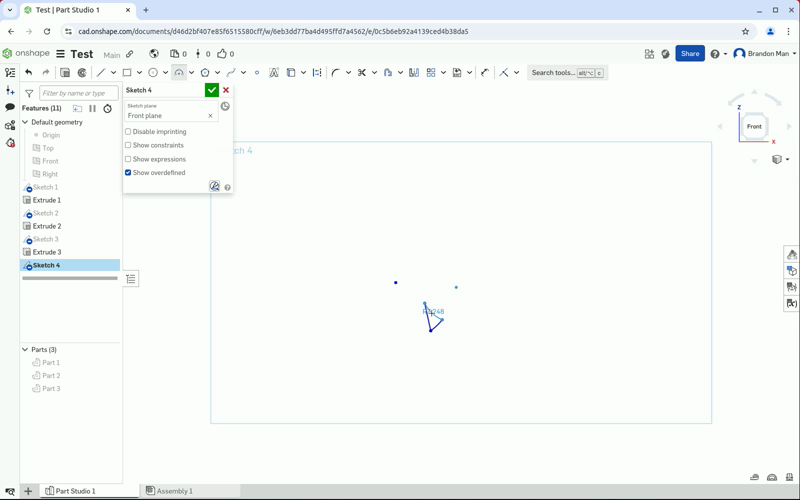
key(esc)
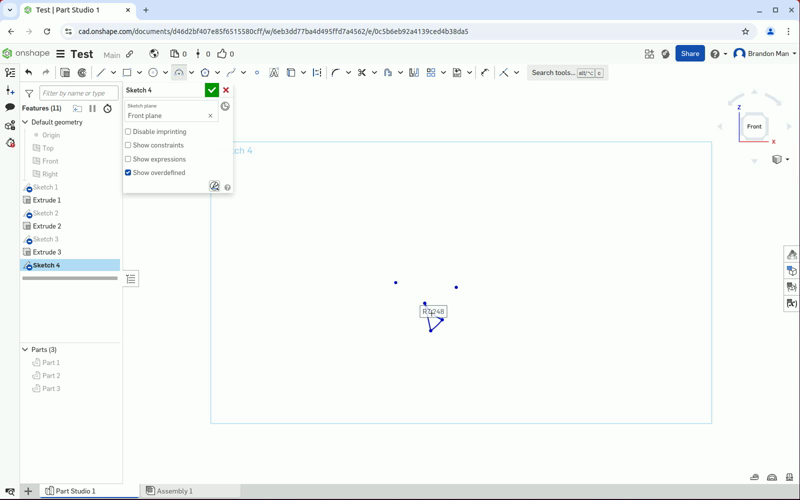
mouse_move(426, 310)
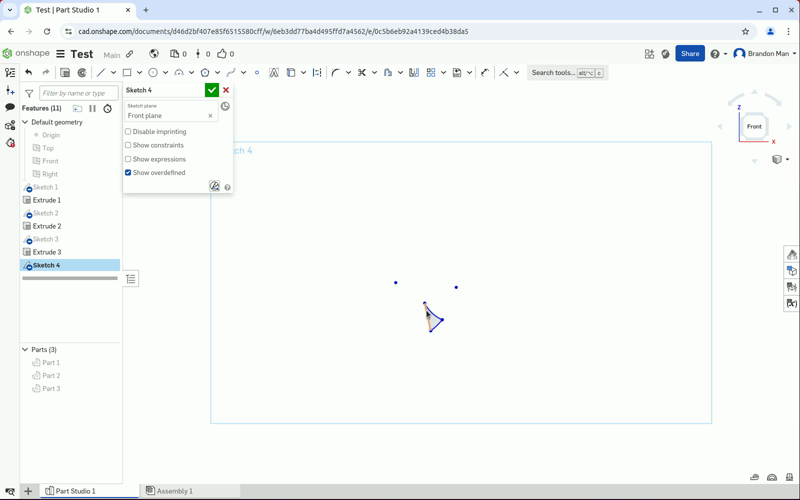
scroll(6)
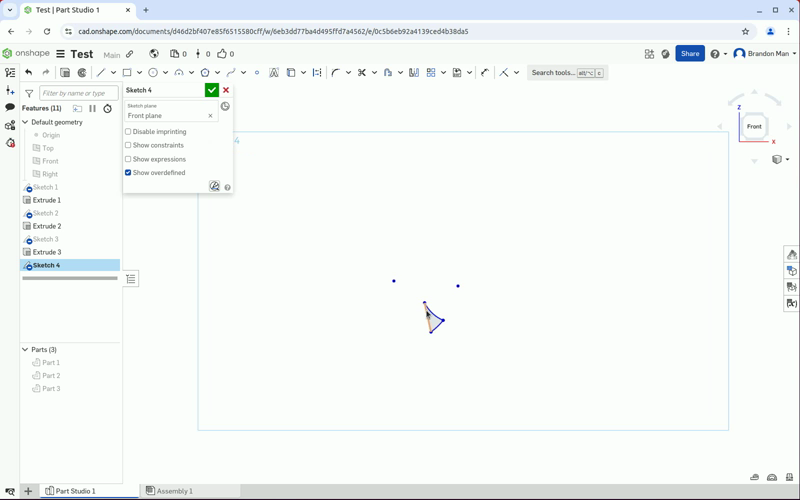
scroll(6)
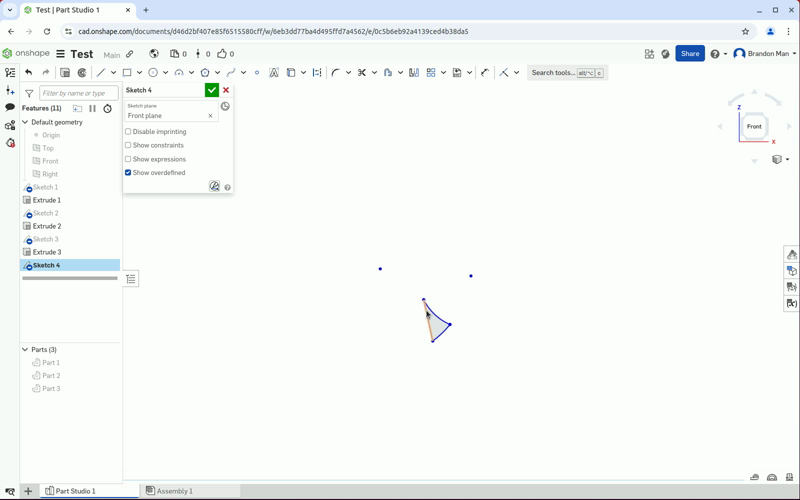
scroll(6)
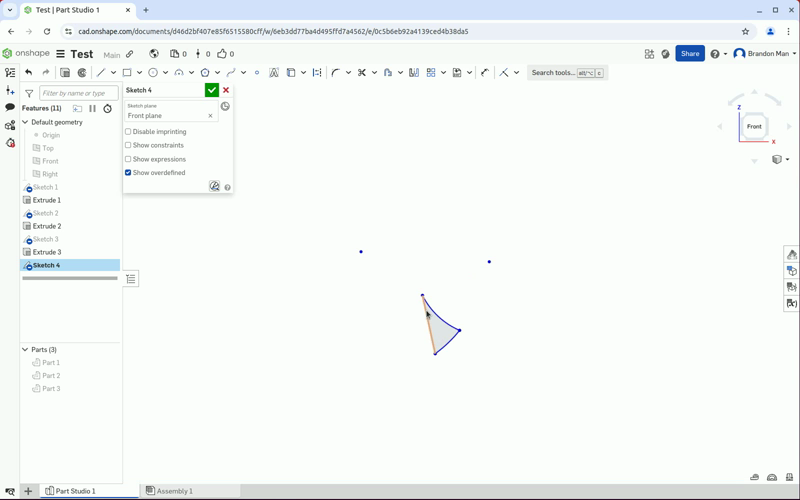
scroll(6)
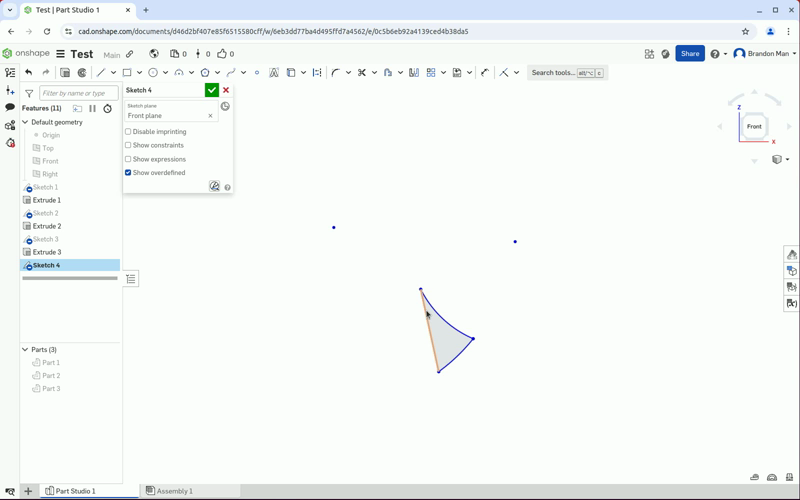
scroll(6)
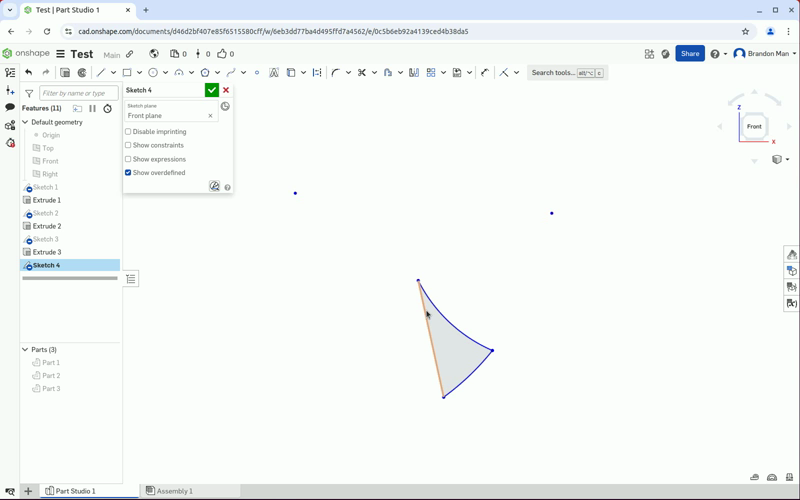
scroll(6)
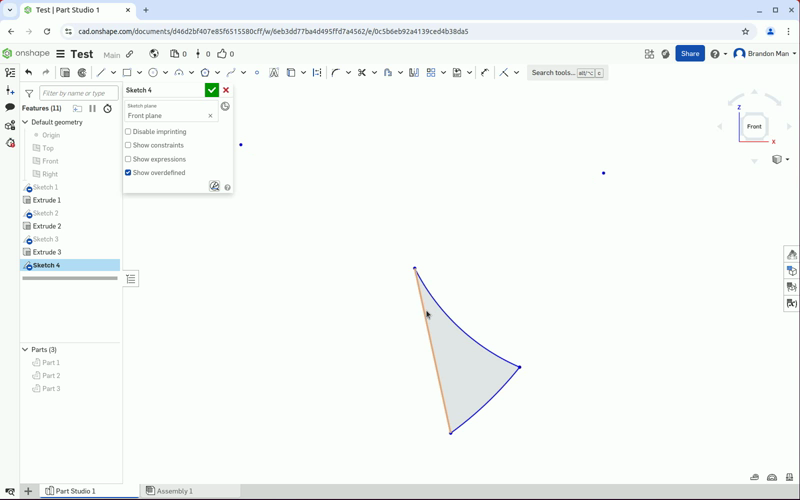
scroll(6)
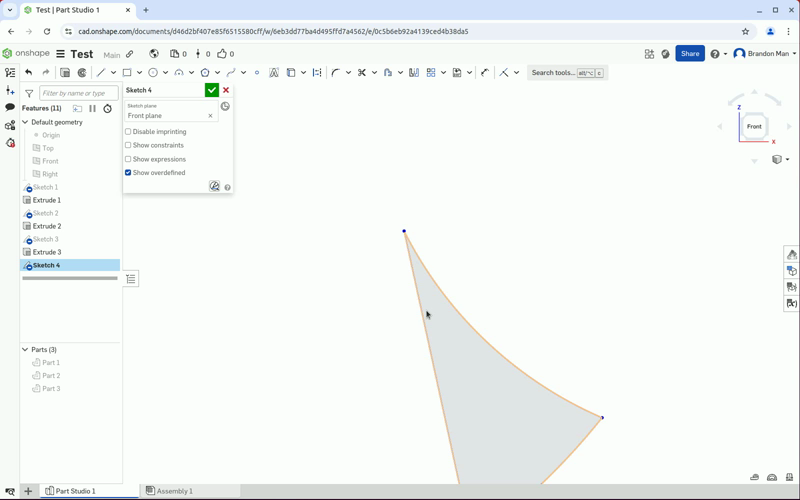
click(426, 310)
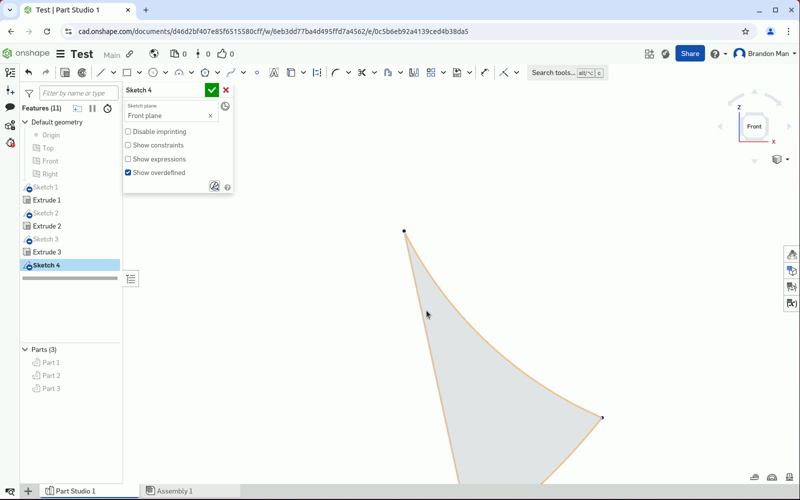
scroll(-6)
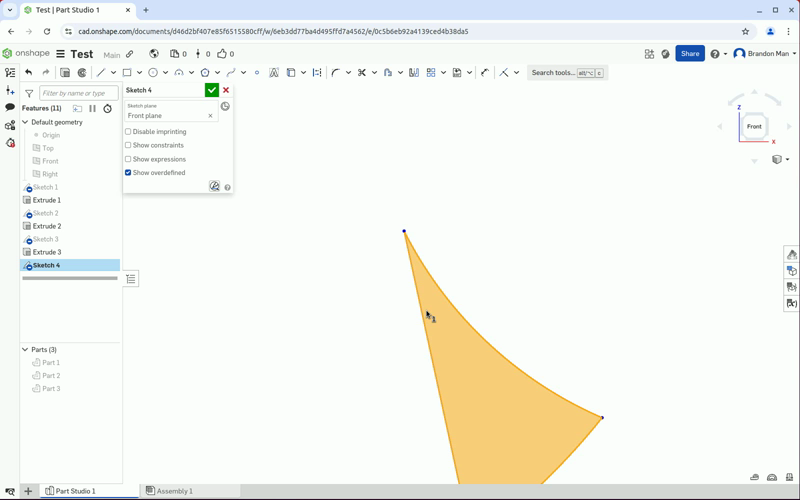
scroll(-6)
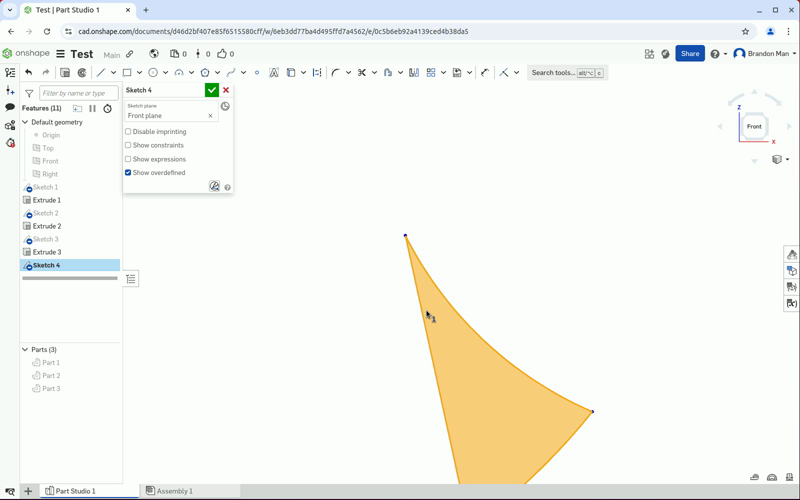
scroll(-6)
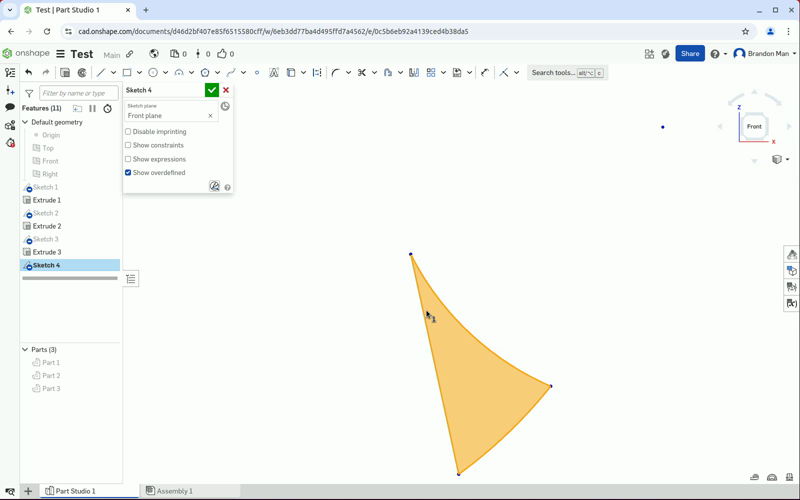
scroll(-6)
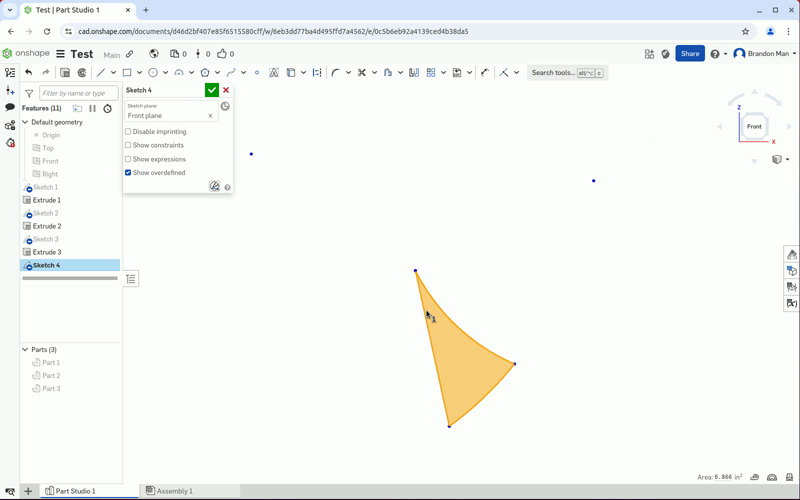
scroll(-6)
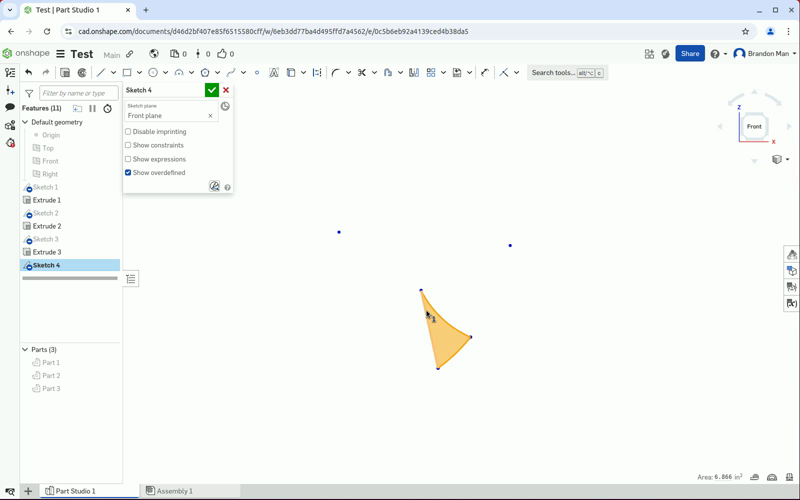
scroll(-6)
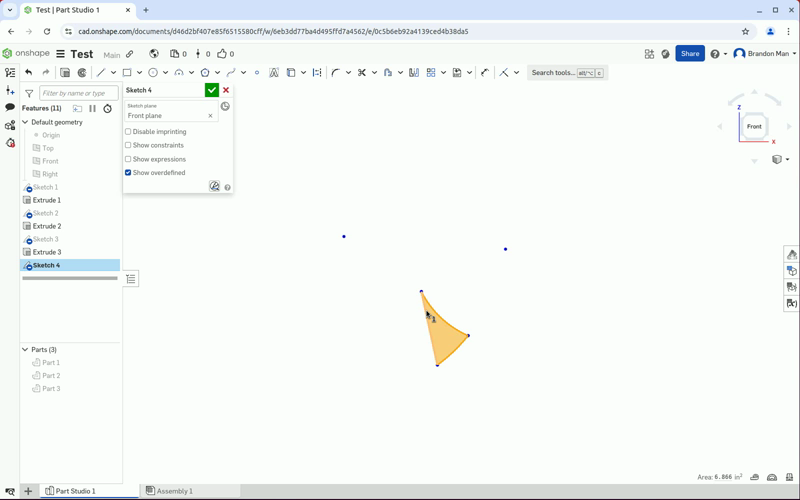
scroll(-6)
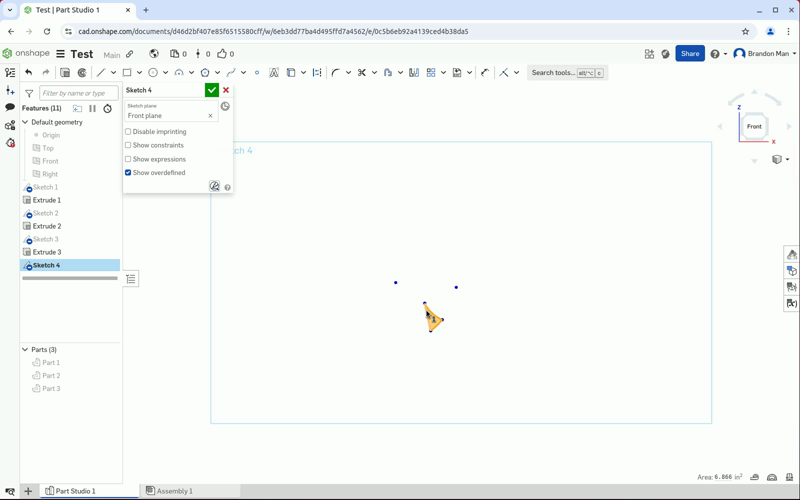
mouse_move(73, 352)
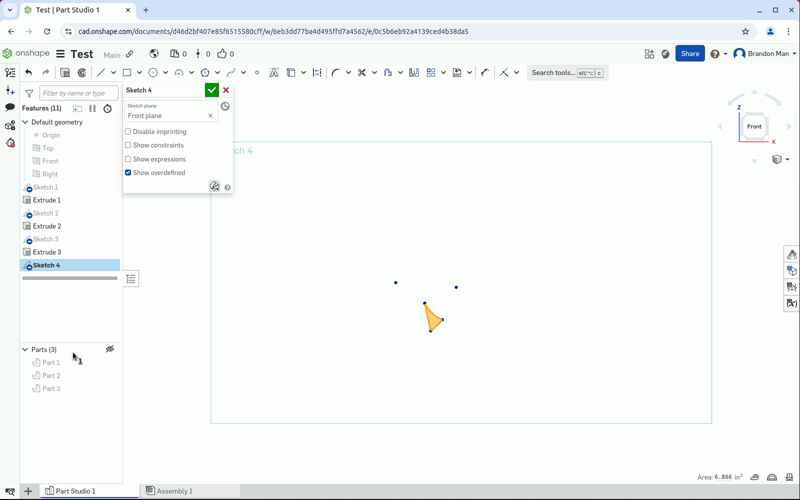
key(shift+y)
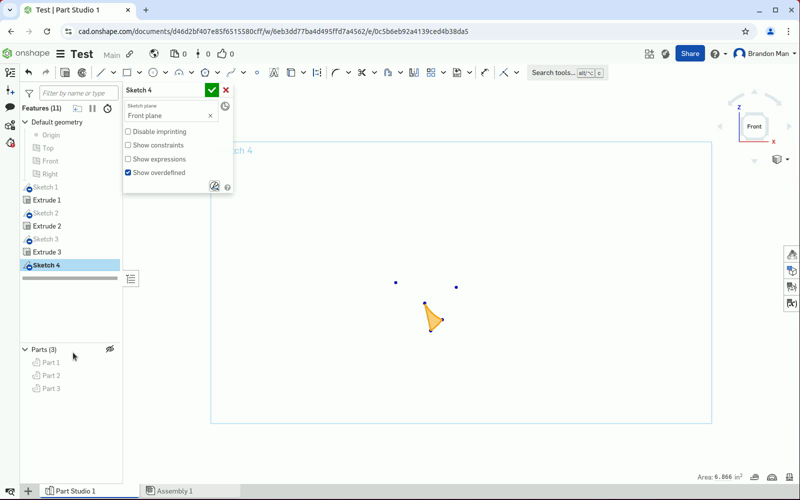
key(shift+e)
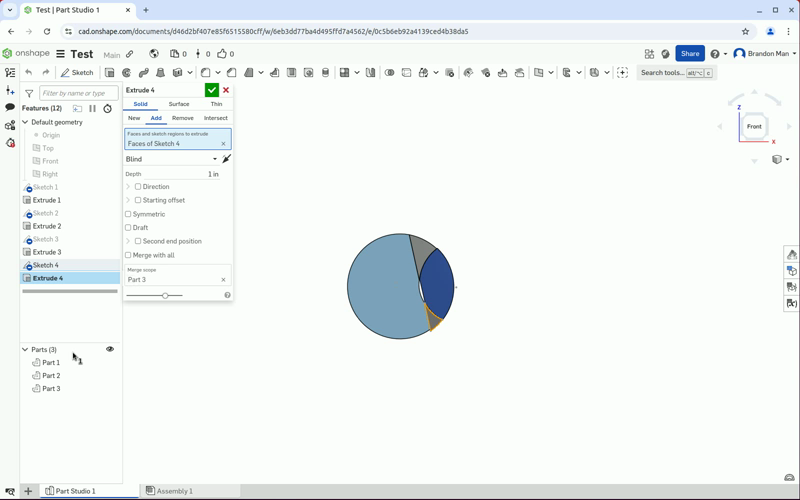
mouse_move(143, 106)
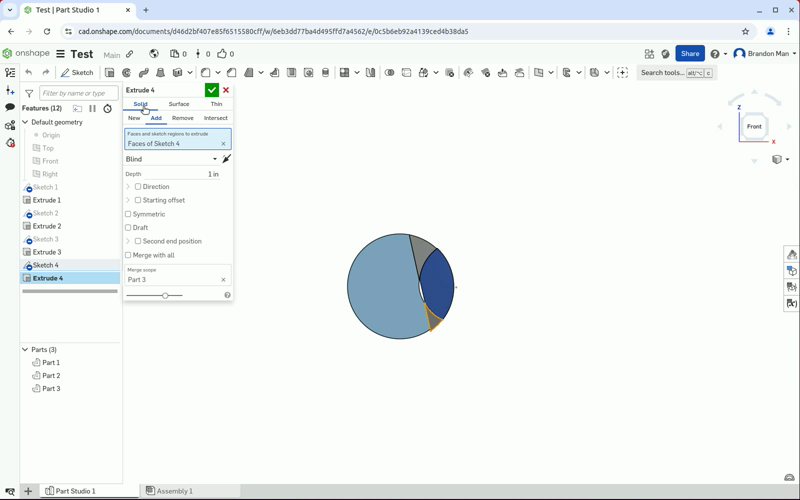
click(143, 106)
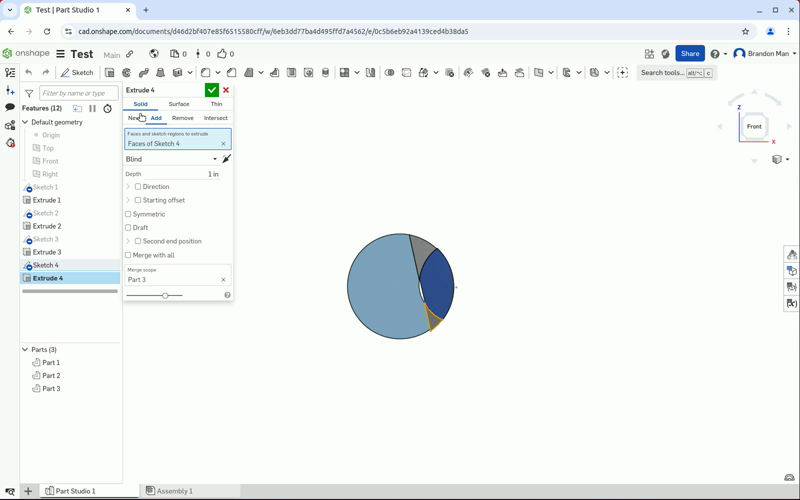
mouse_move(137, 120)
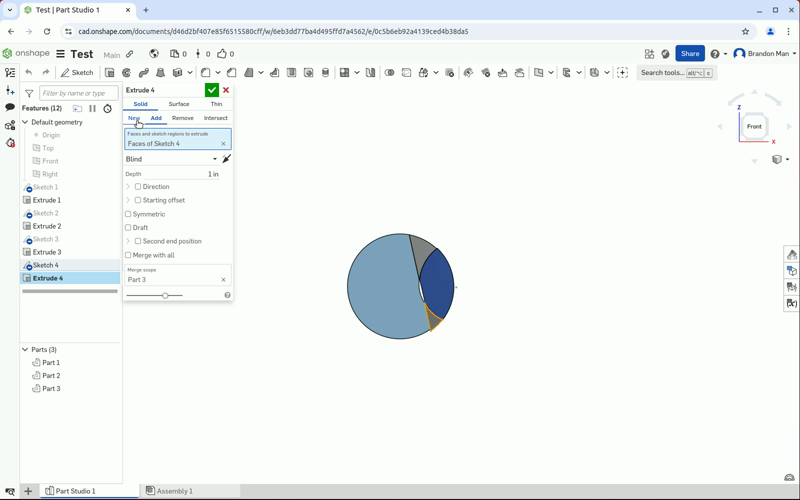
click(137, 120)
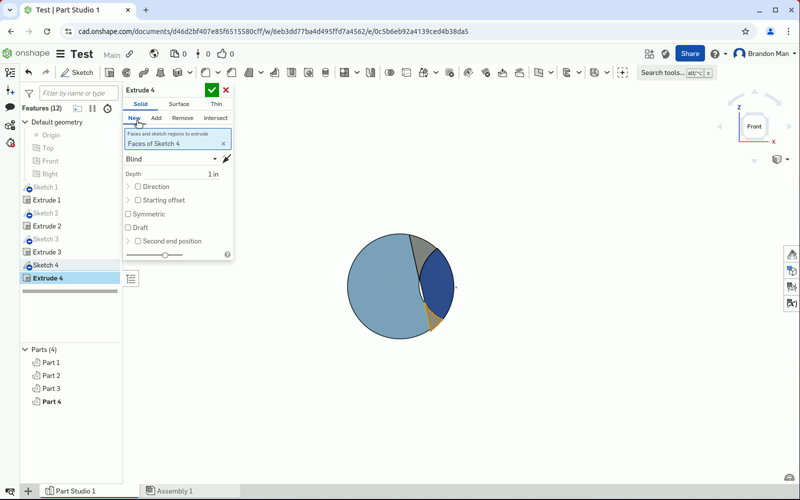
key(tab, 4)
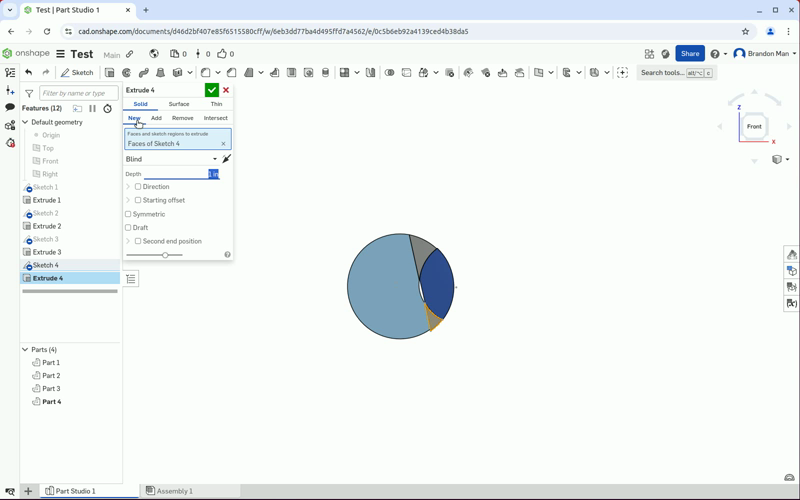
text(5.777)
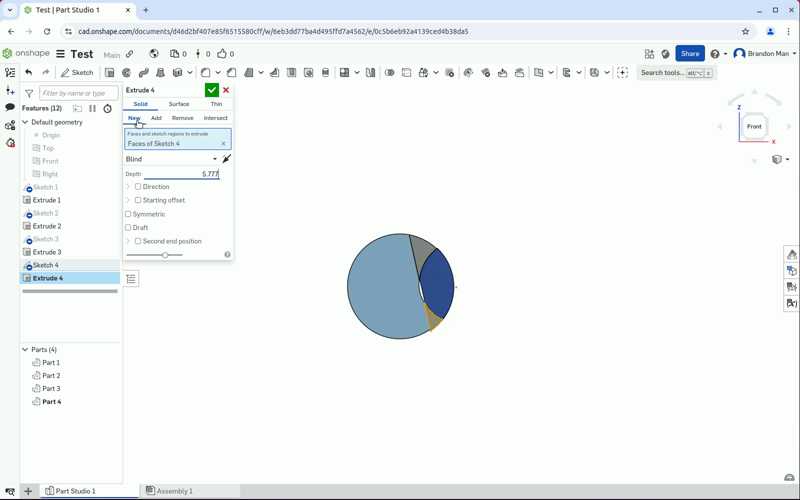
key(enter)
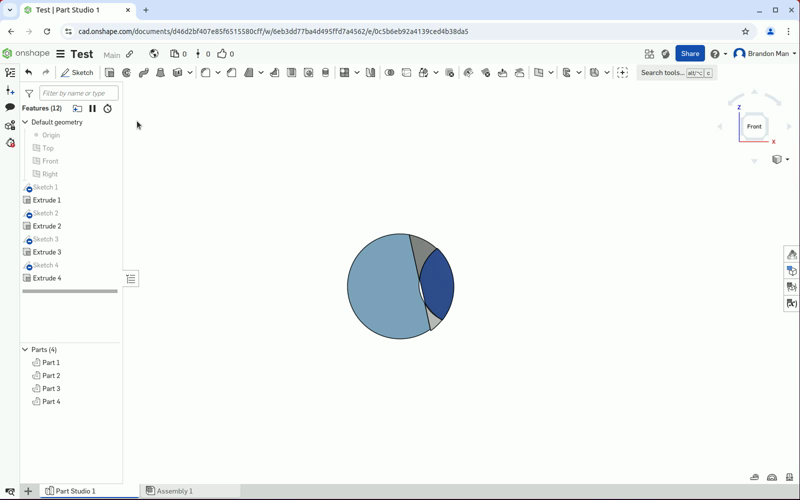
key(shift+h)
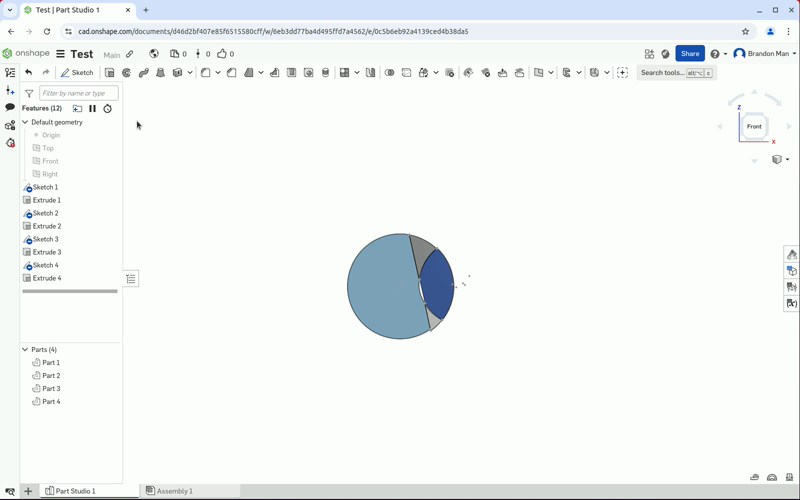
key(shift+h)
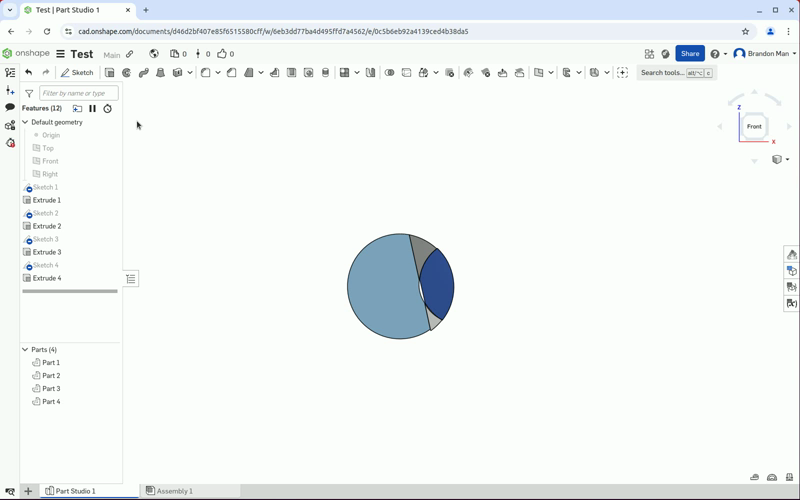
mouse_move(73, 189)
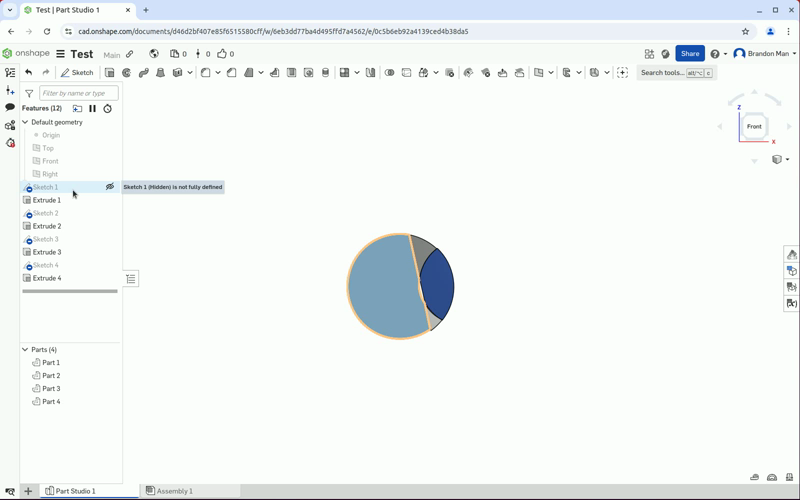
click(73, 189)
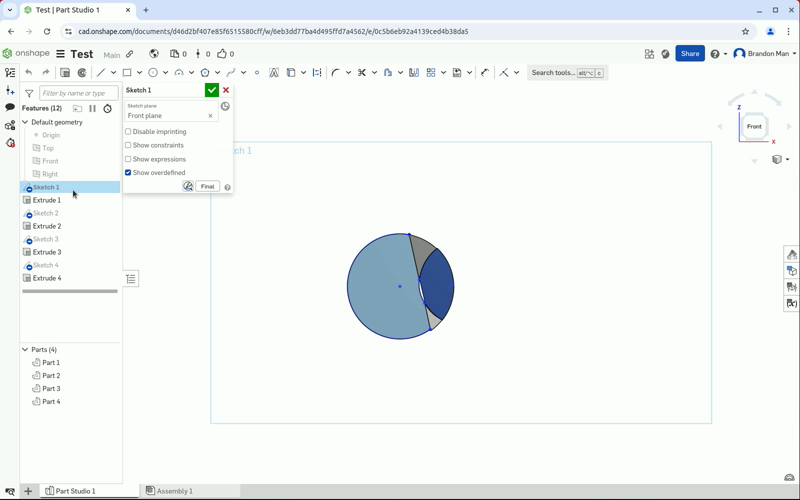
mouse_move(229, 92)
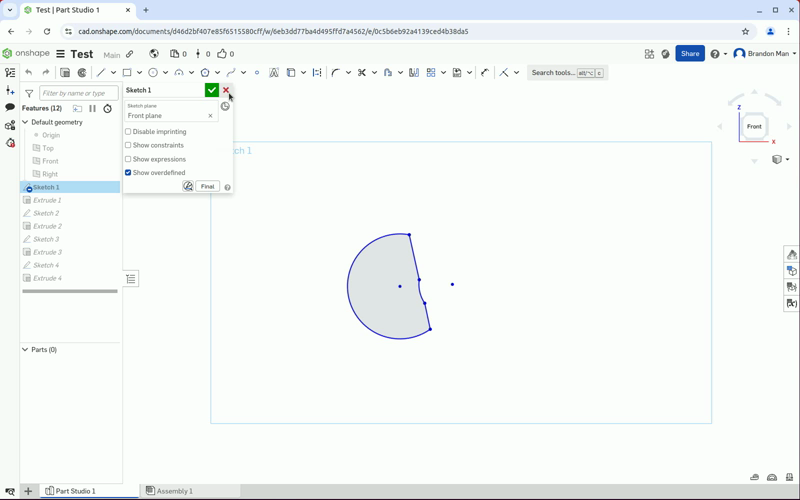
click(229, 92)
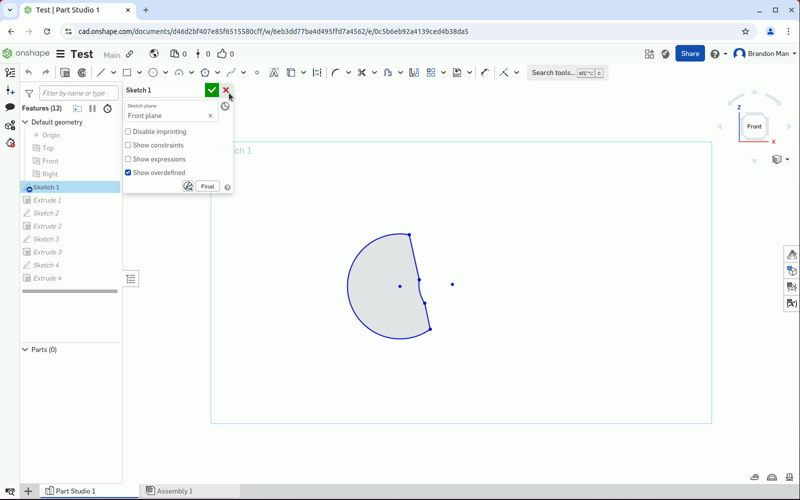
key(shift+s)
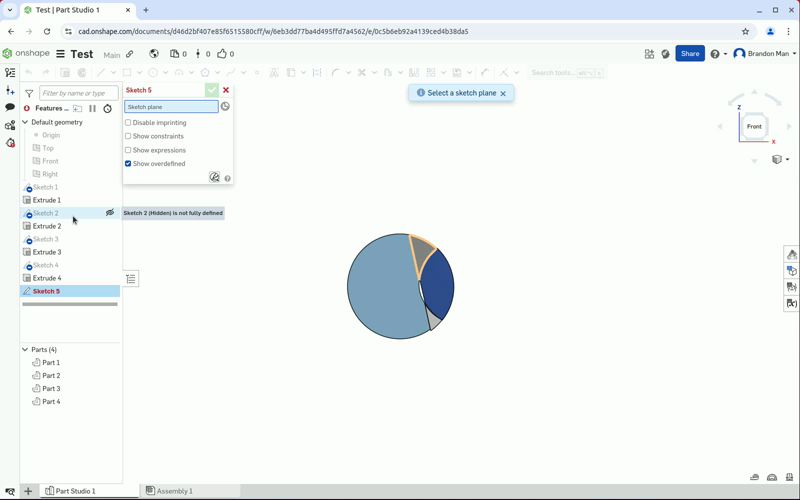
scroll(3)
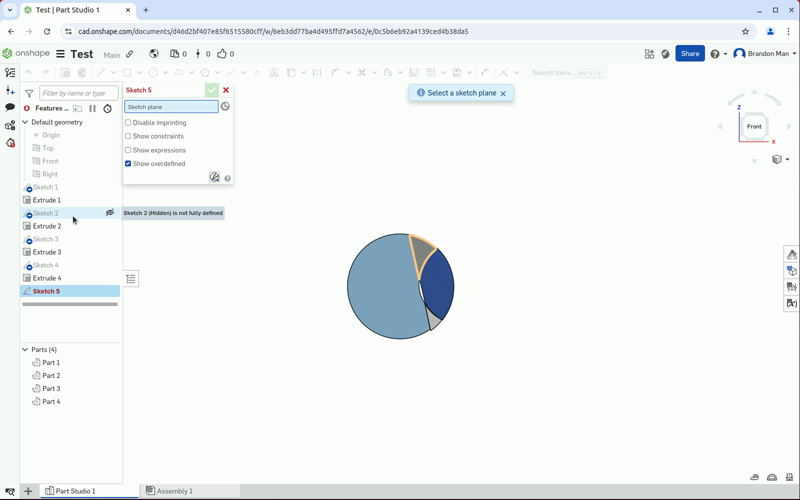
mouse_move(73, 163)
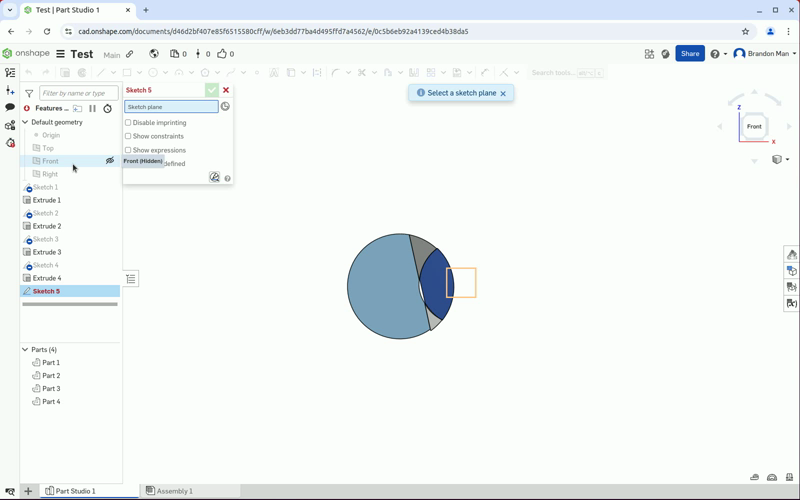
click(73, 163)
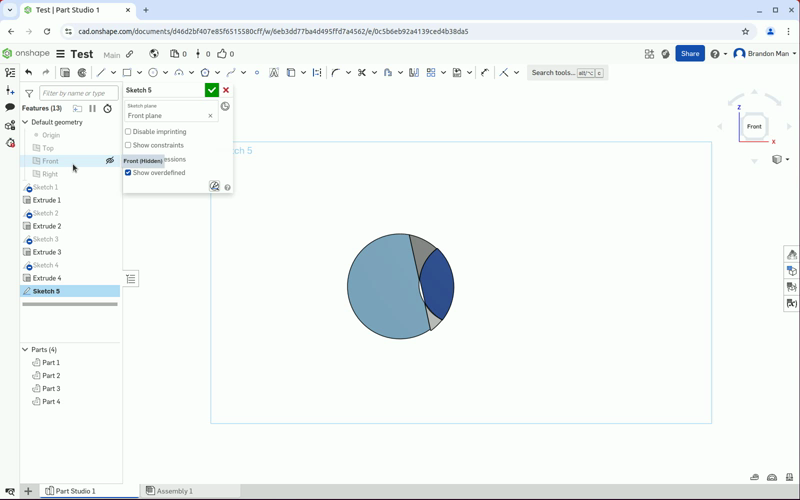
mouse_move(73, 352)
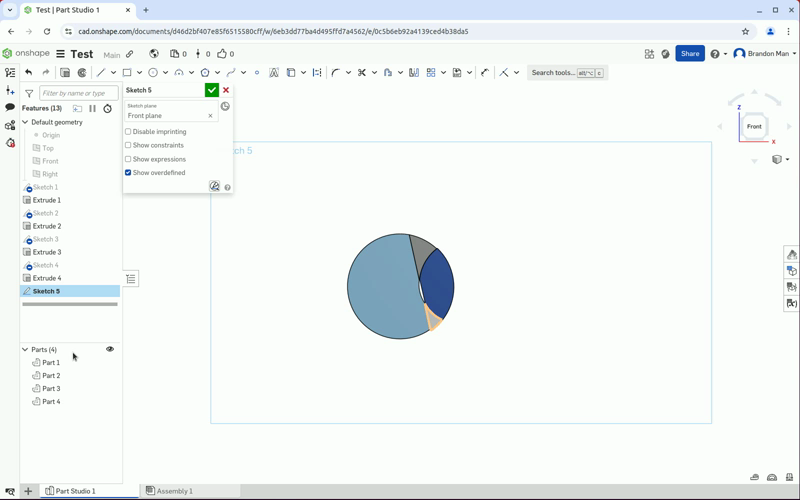
key(y)
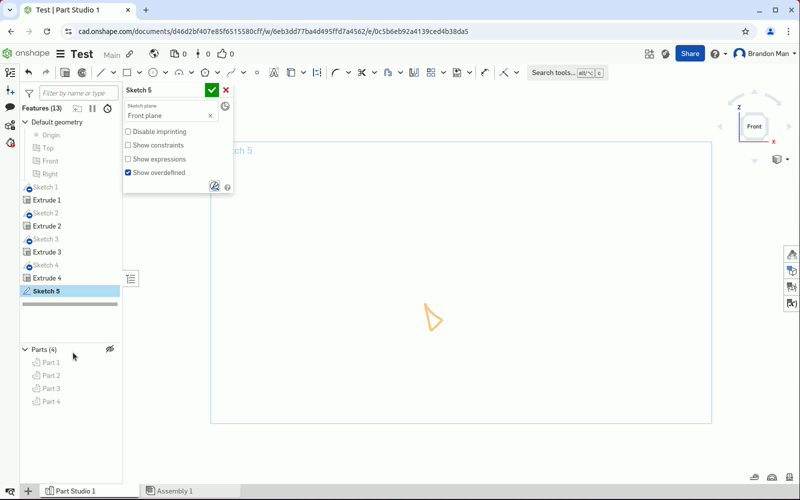
key(a)
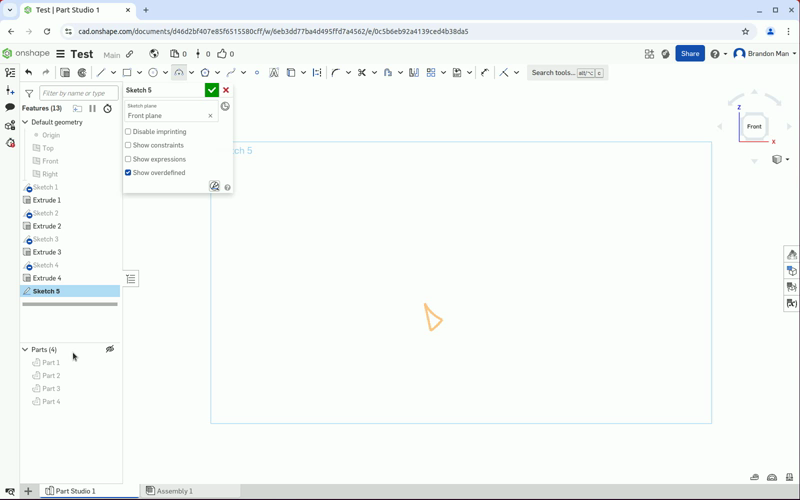
key_down(shift)
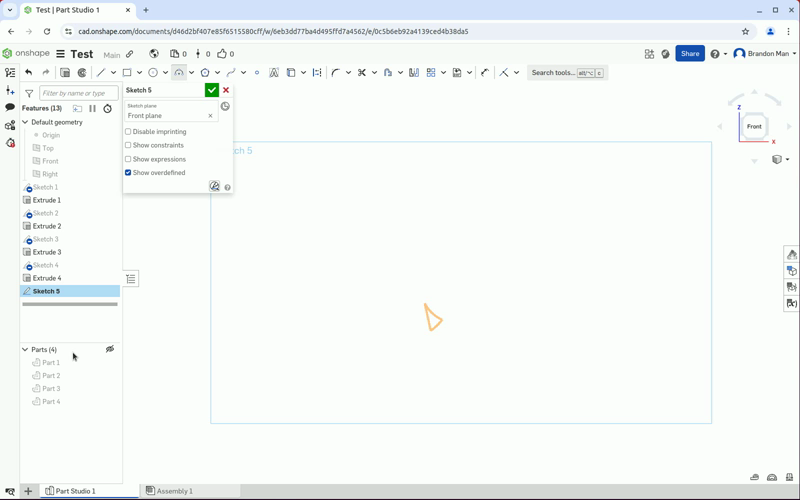
mouse_move(419, 279)
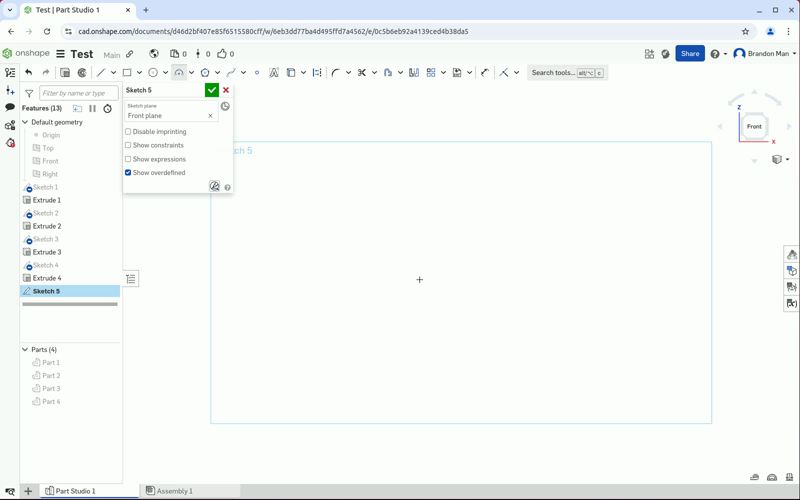
click(419, 279)
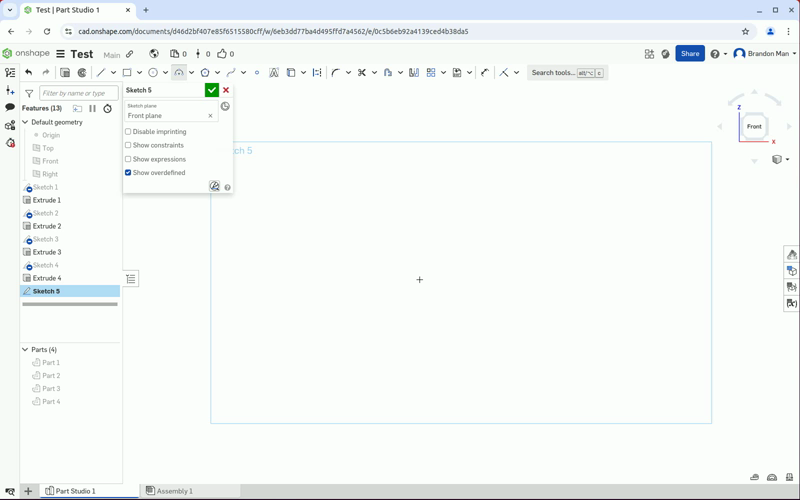
key_up(shift)
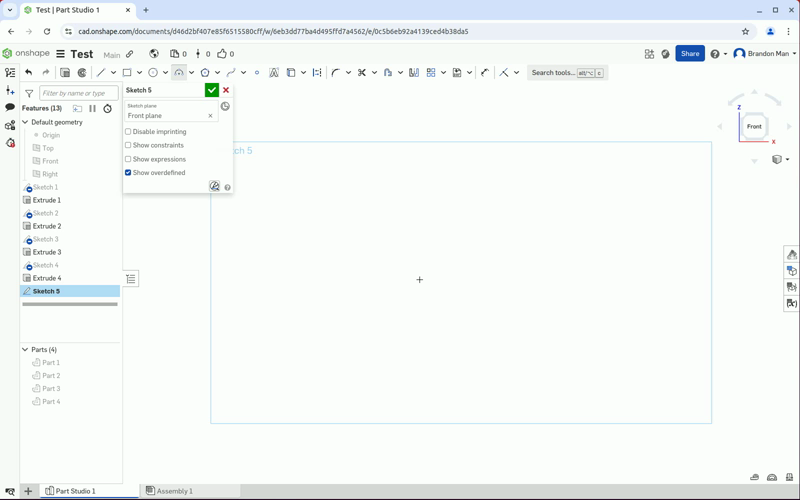
key_down(shift)
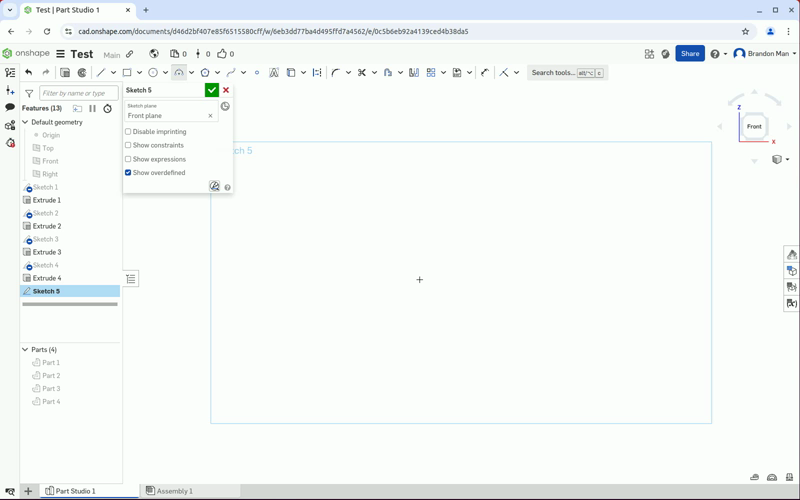
mouse_move(425, 303)
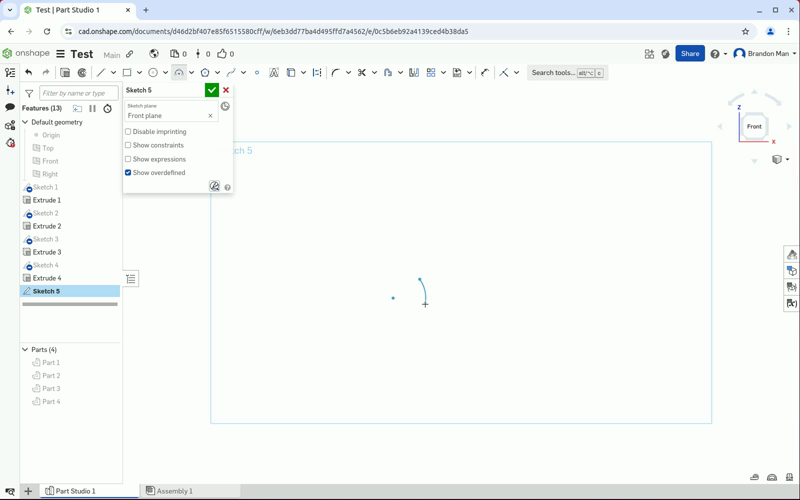
click(425, 303)
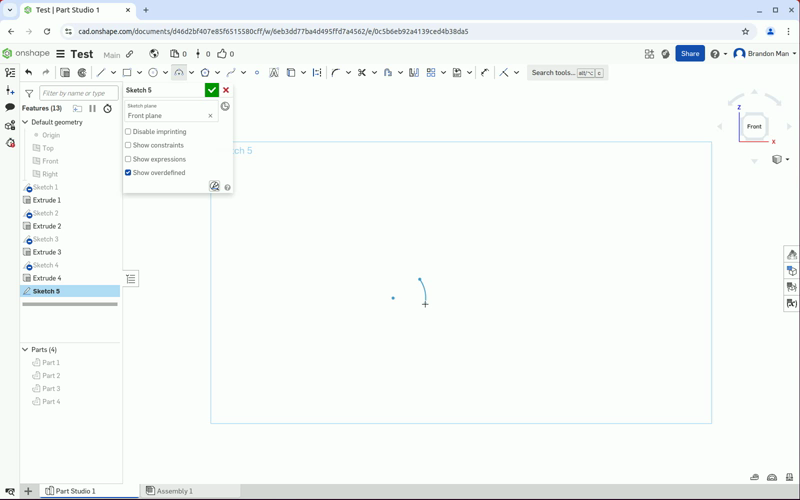
mouse_move(420, 291)
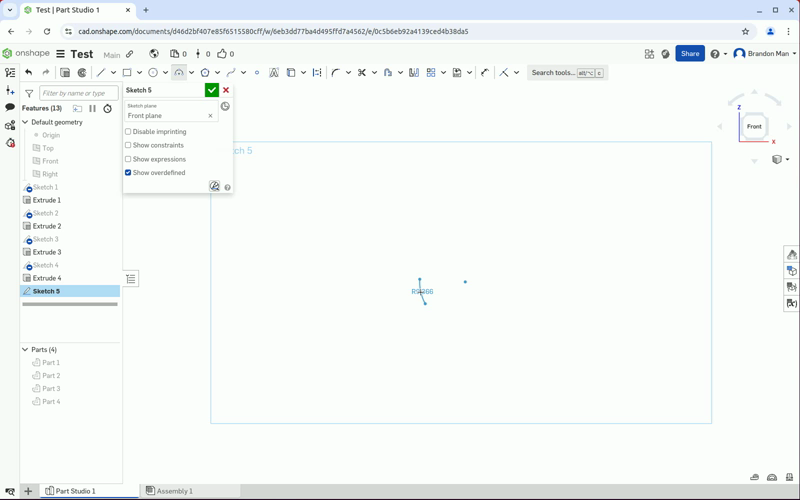
click(420, 291)
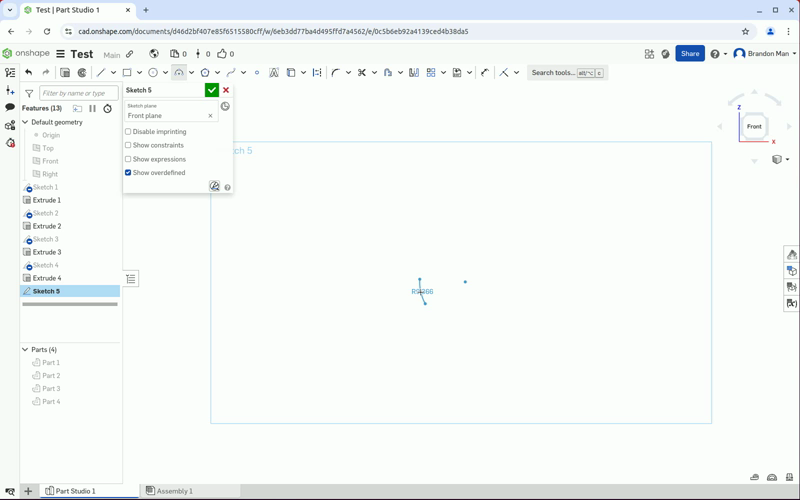
key_up(shift)
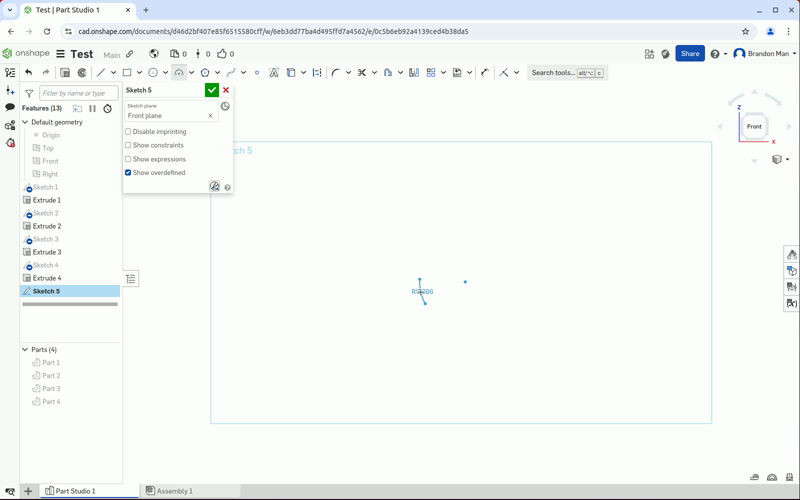
key(esc)
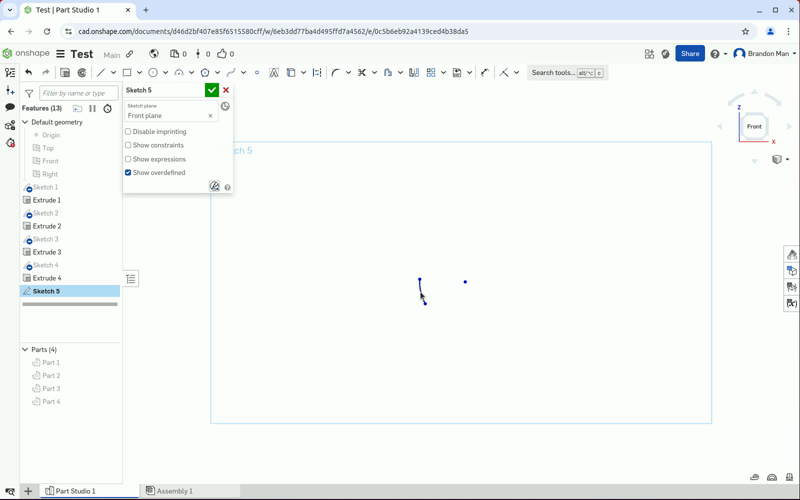
key(l)
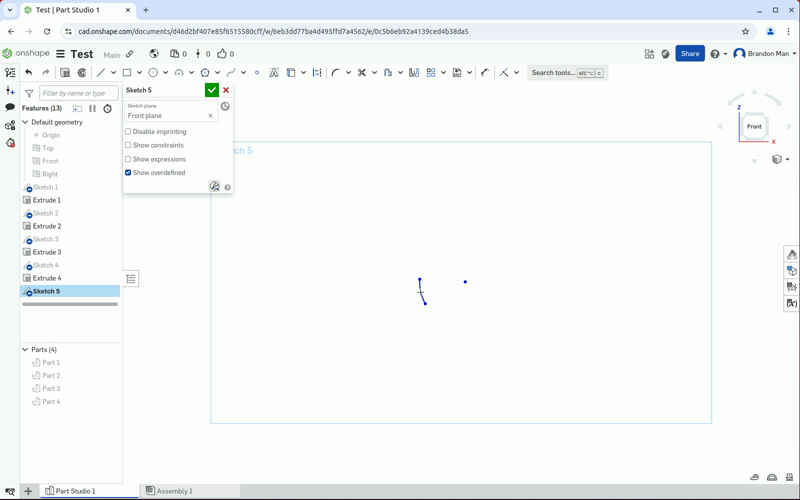
mouse_move(425, 303)
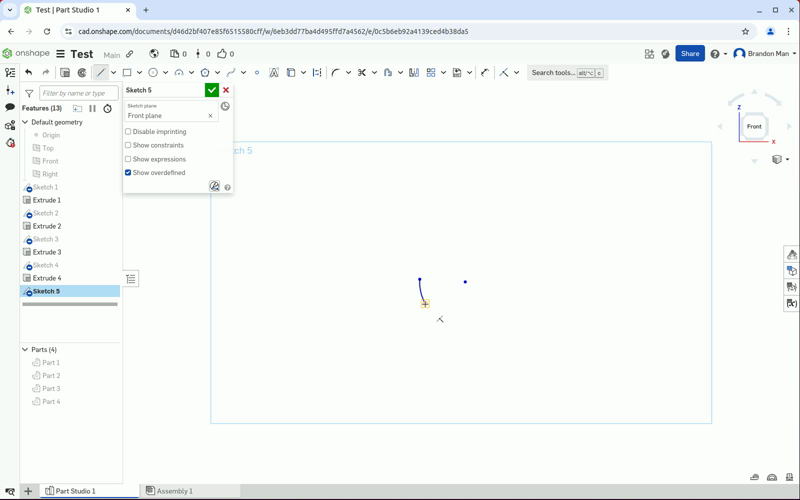
click(425, 303)
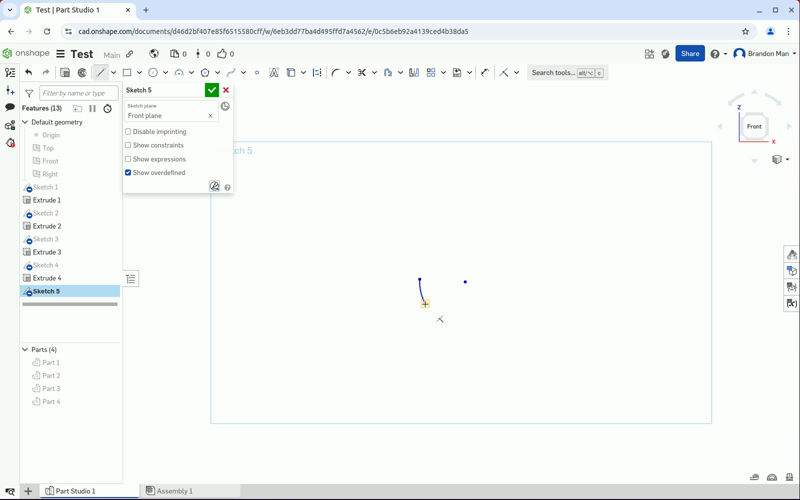
mouse_move(455, 303)
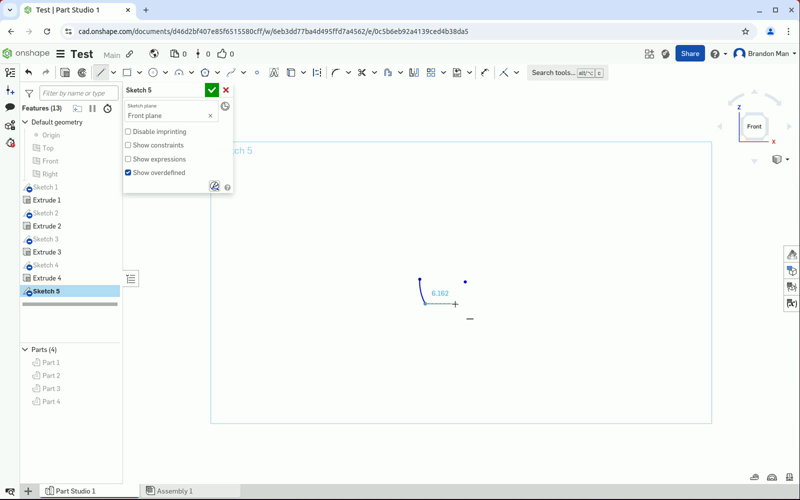
key_down(shift)
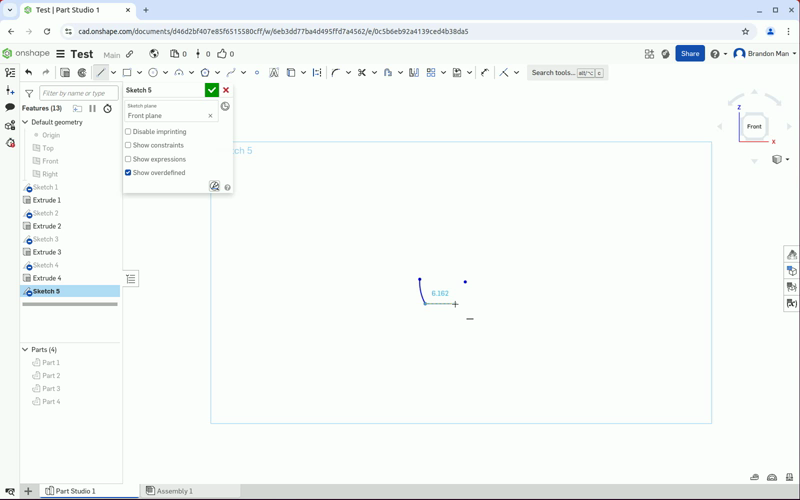
mouse_move(419, 279)
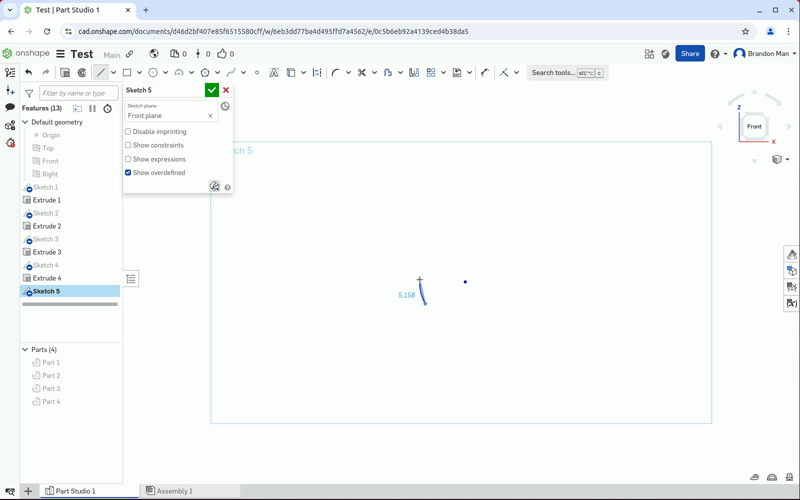
key_up(shift)
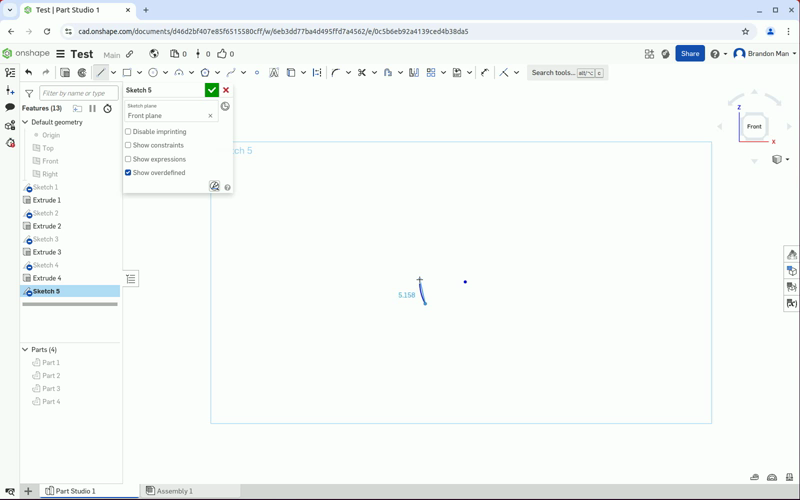
click(419, 279)
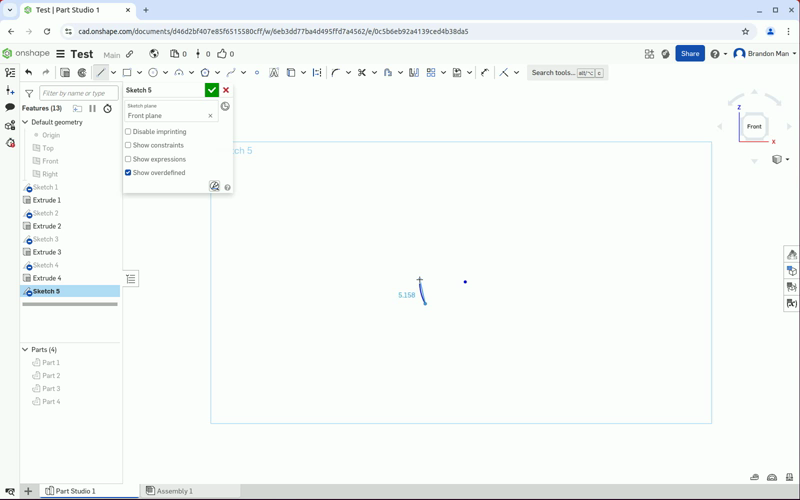
key(esc)
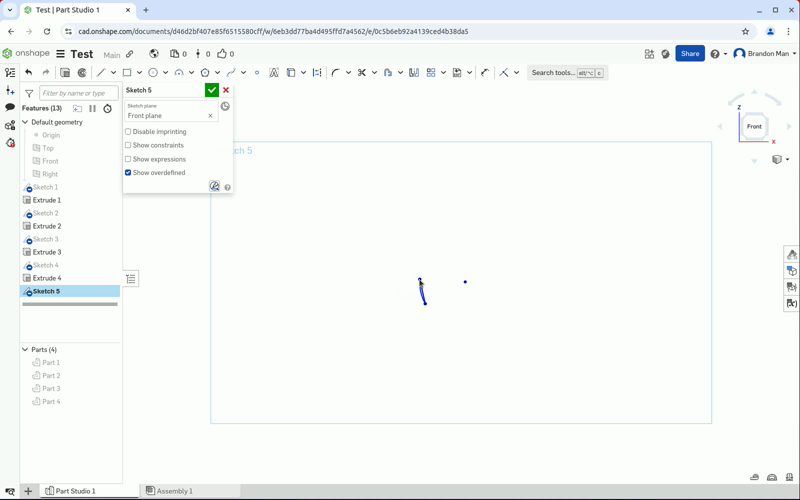
mouse_move(424, 301)
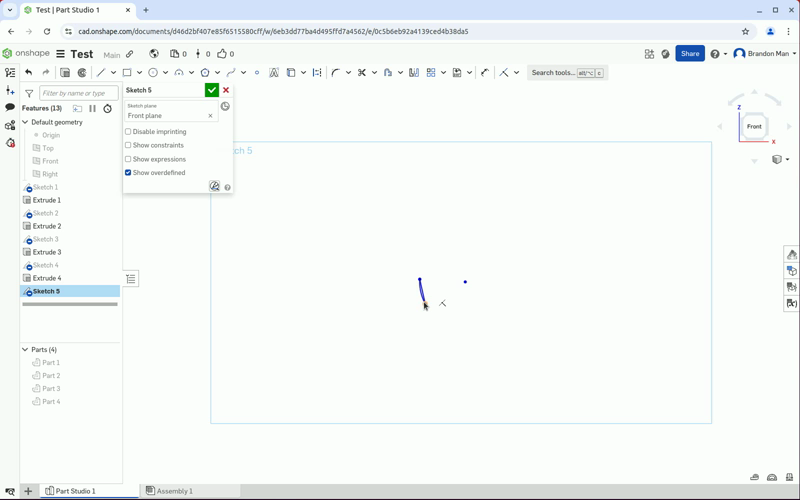
scroll(6)
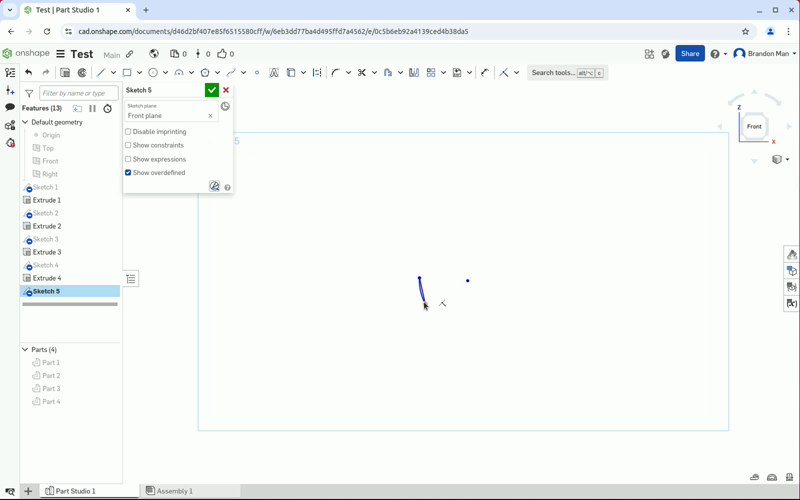
scroll(6)
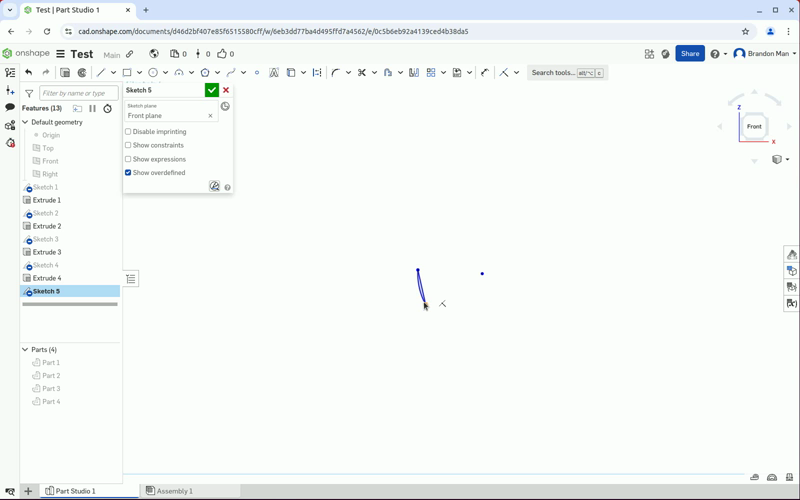
scroll(6)
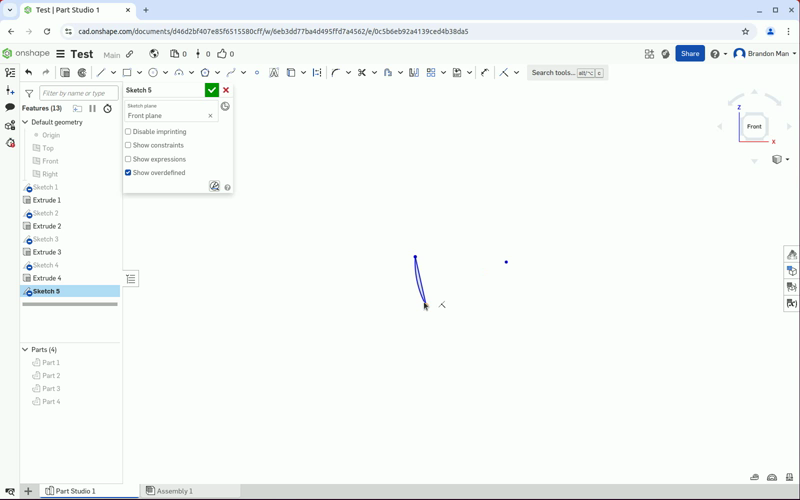
scroll(6)
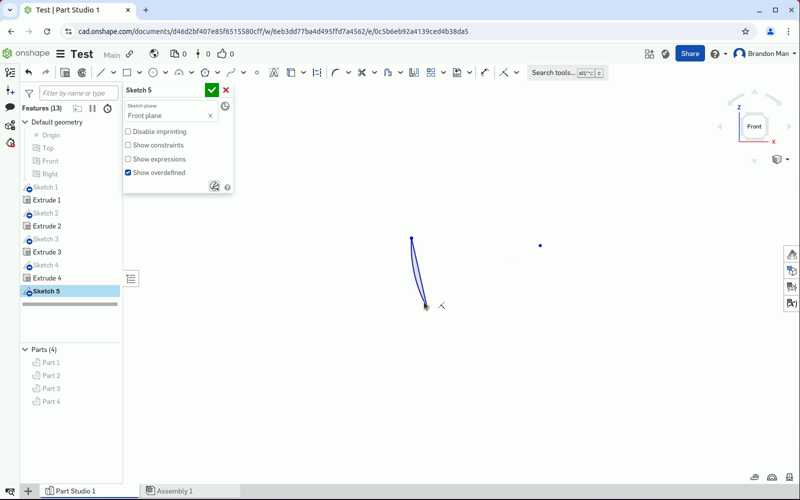
scroll(6)
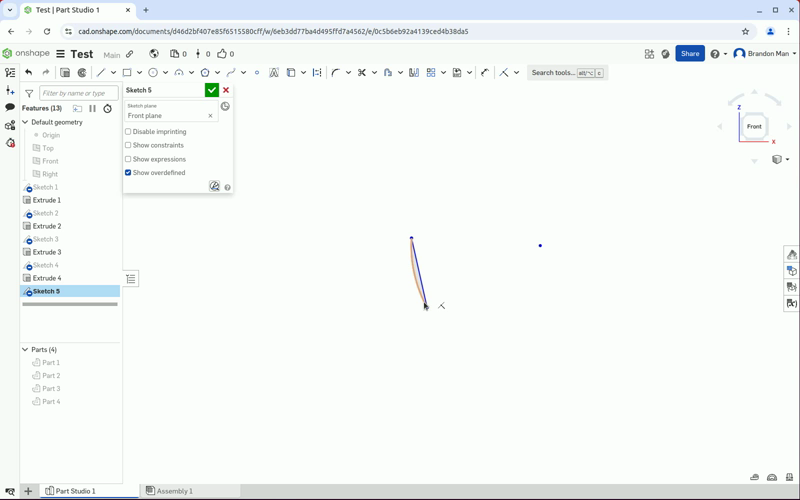
scroll(6)
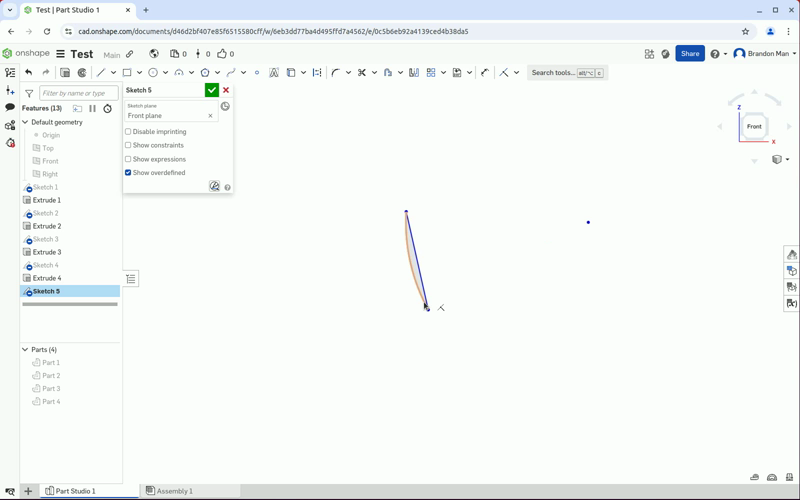
scroll(6)
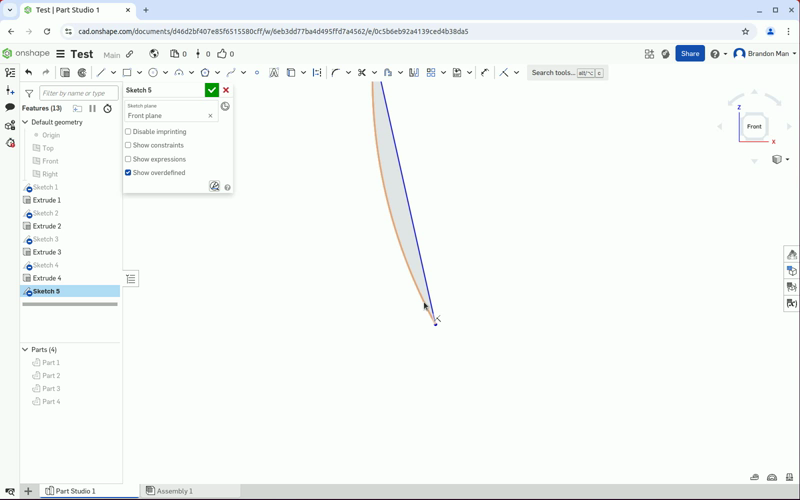
click(424, 301)
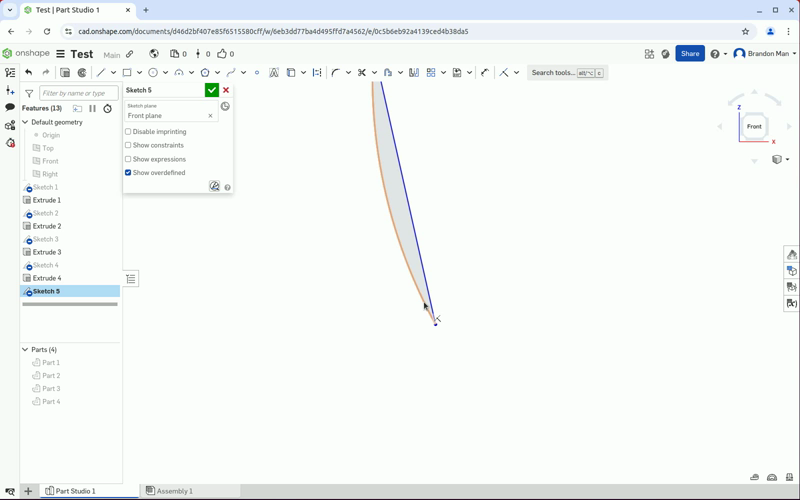
scroll(-6)
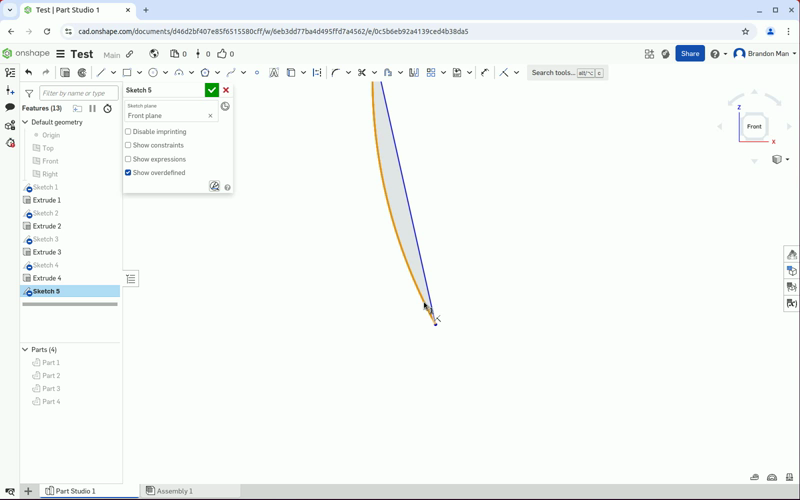
scroll(-6)
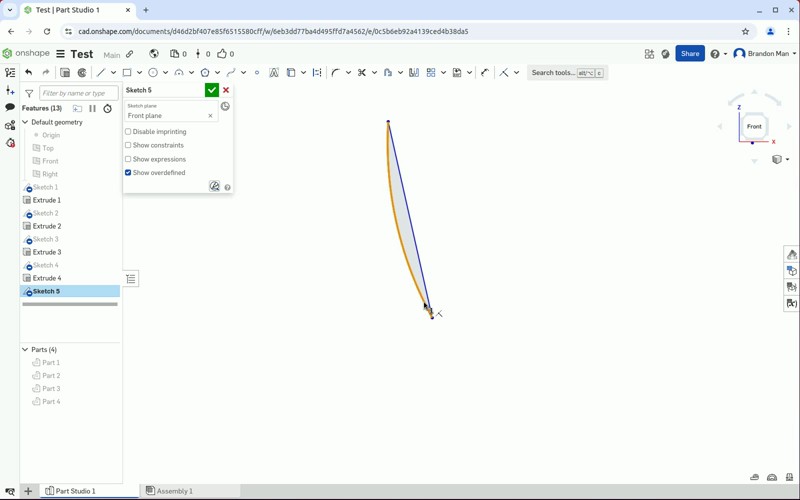
scroll(-6)
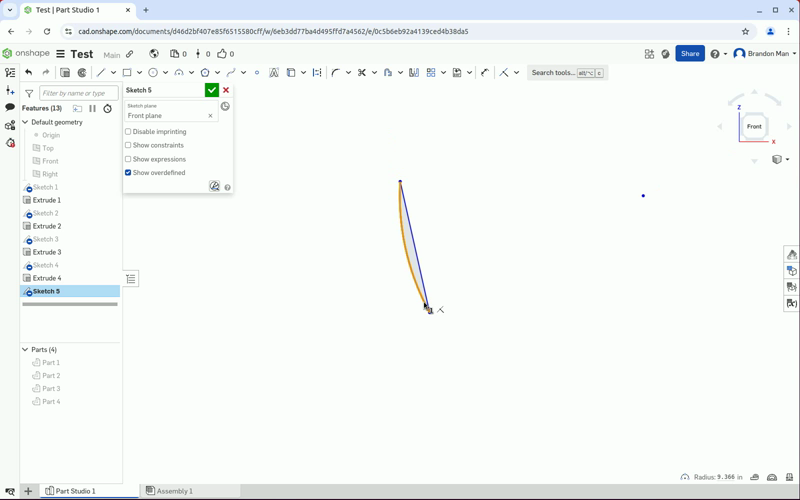
scroll(-6)
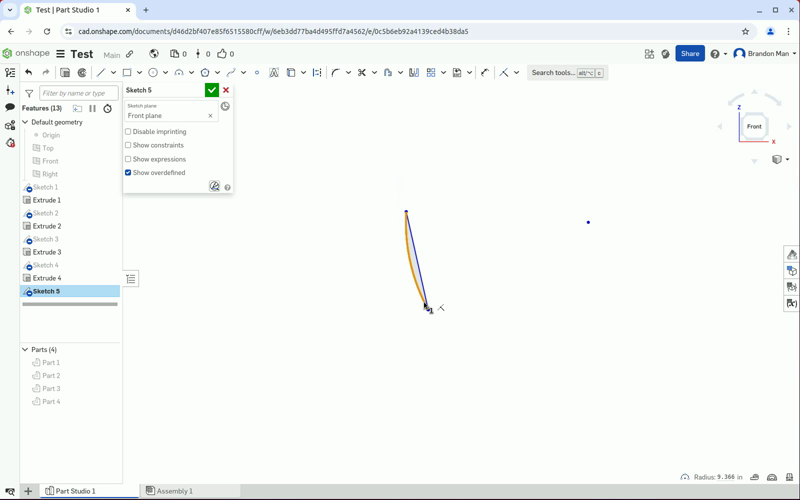
scroll(-6)
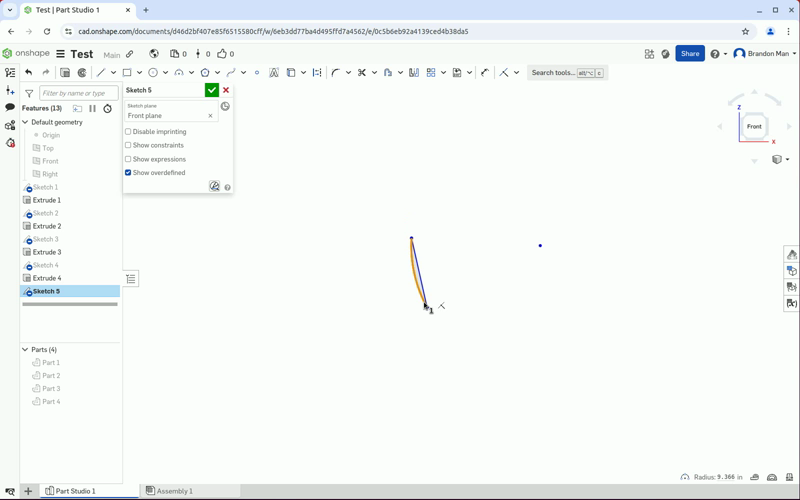
scroll(-6)
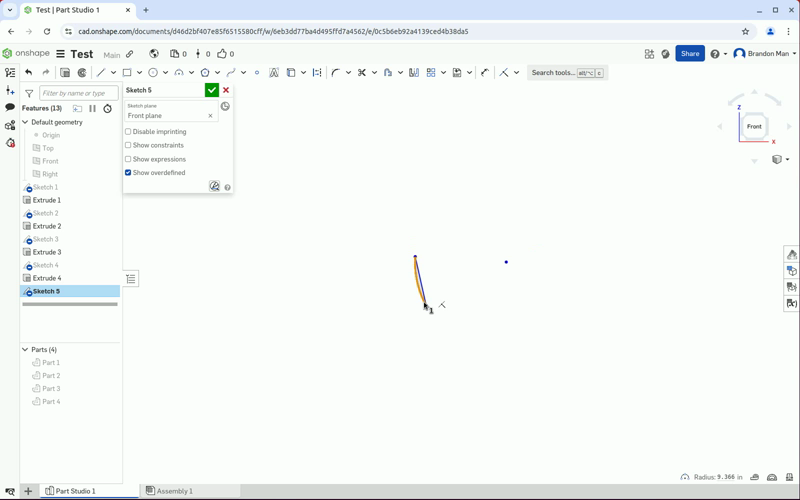
scroll(-6)
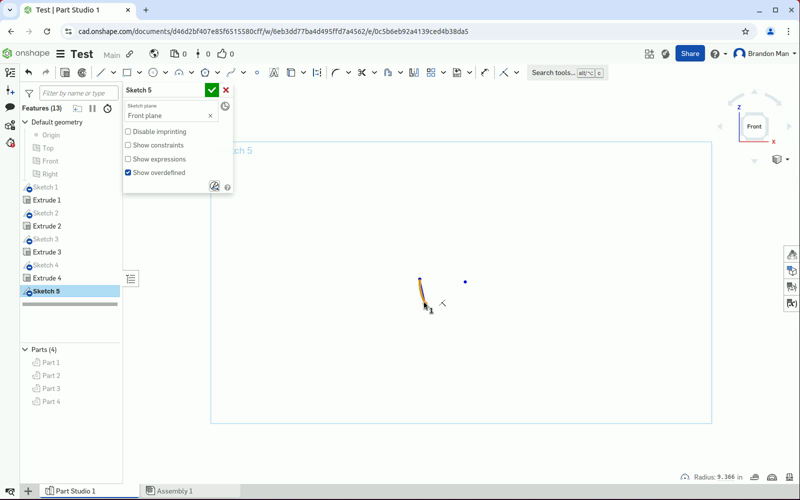
mouse_move(73, 352)
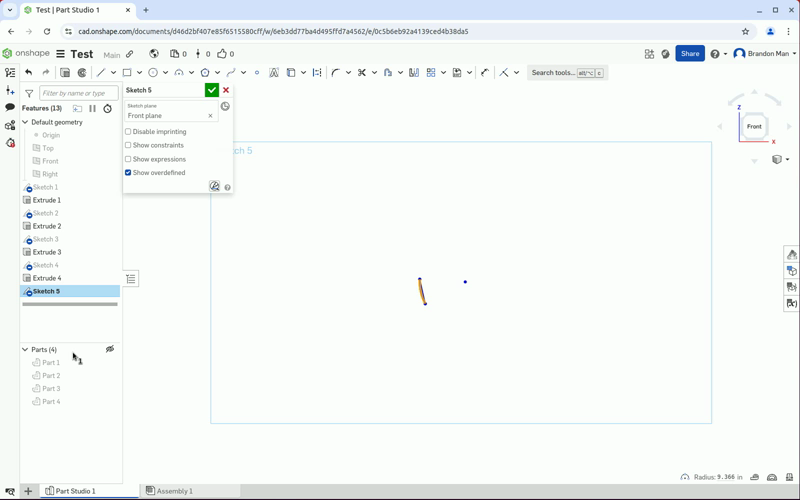
key(shift+y)
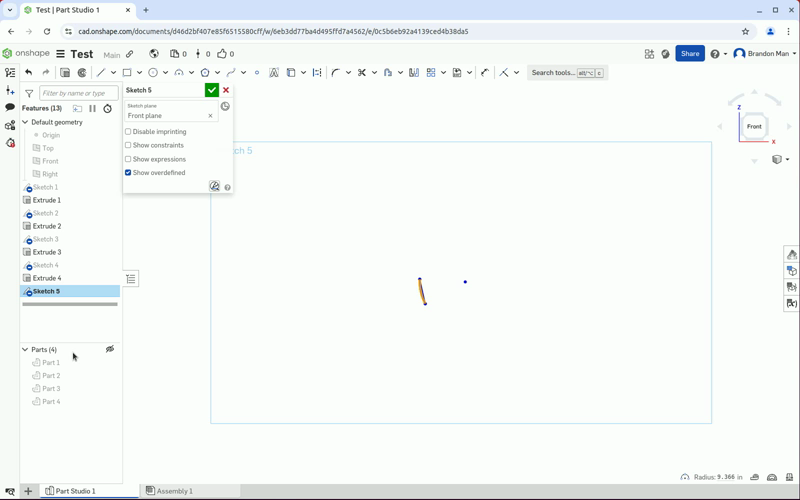
key(shift+e)
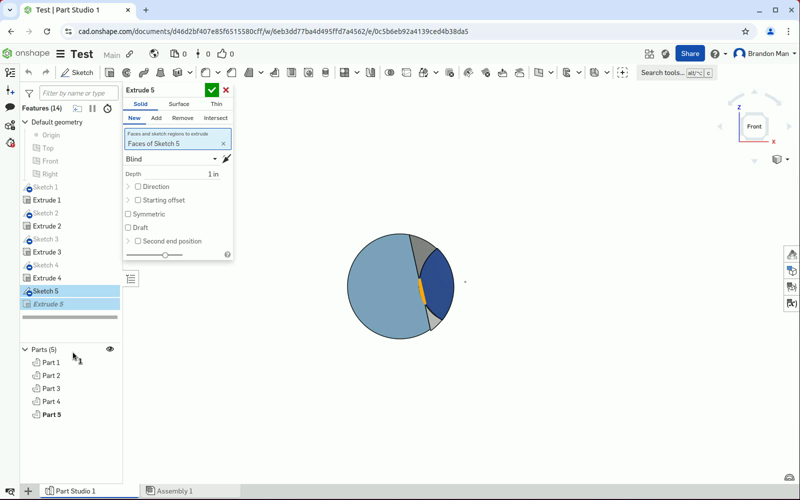
mouse_move(143, 106)
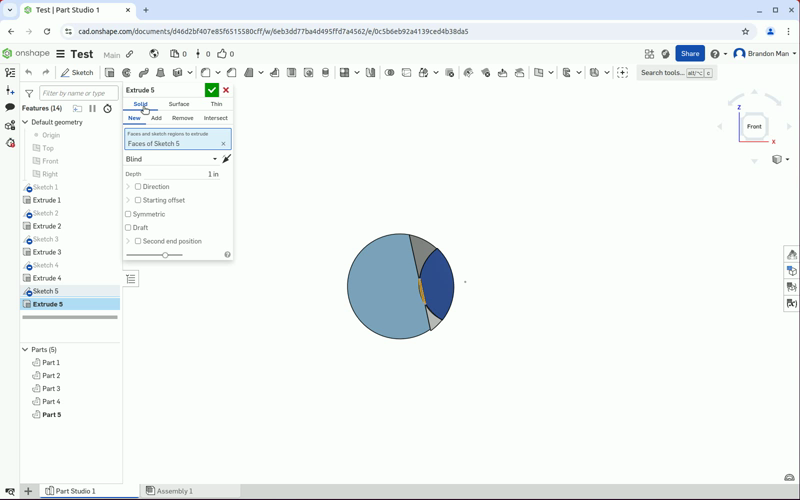
click(143, 106)
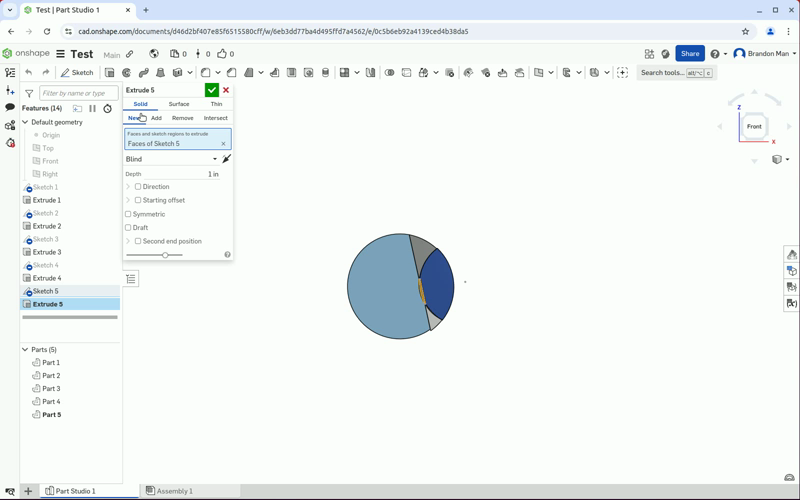
mouse_move(137, 120)
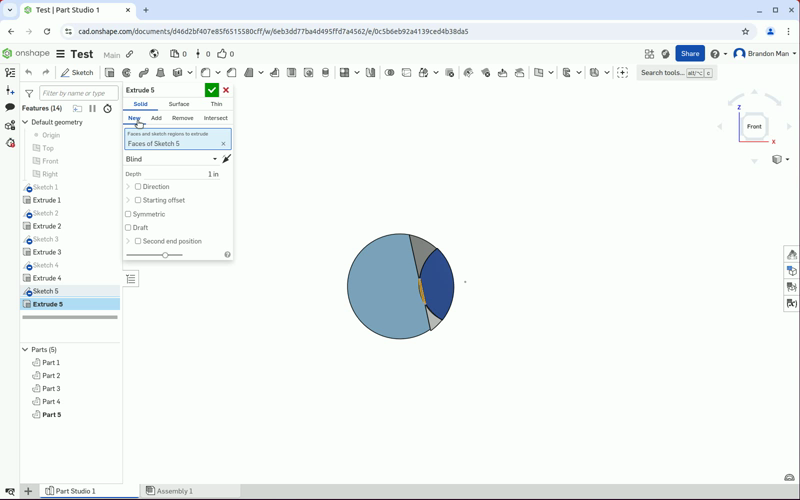
click(137, 120)
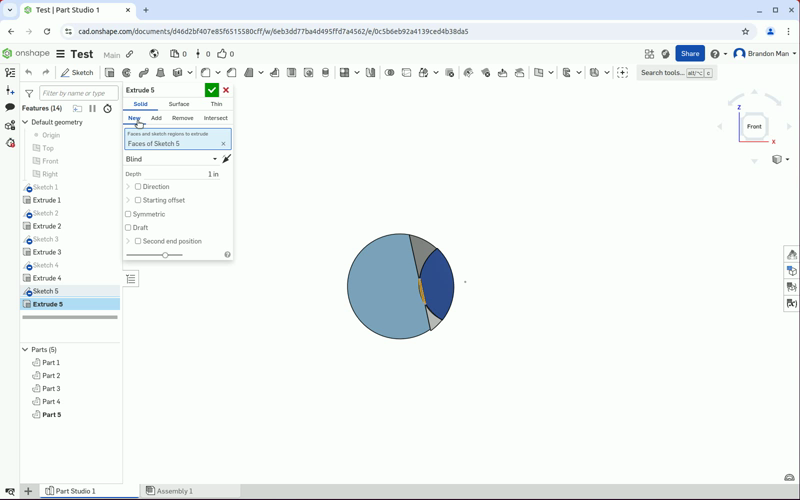
key(tab, 4)
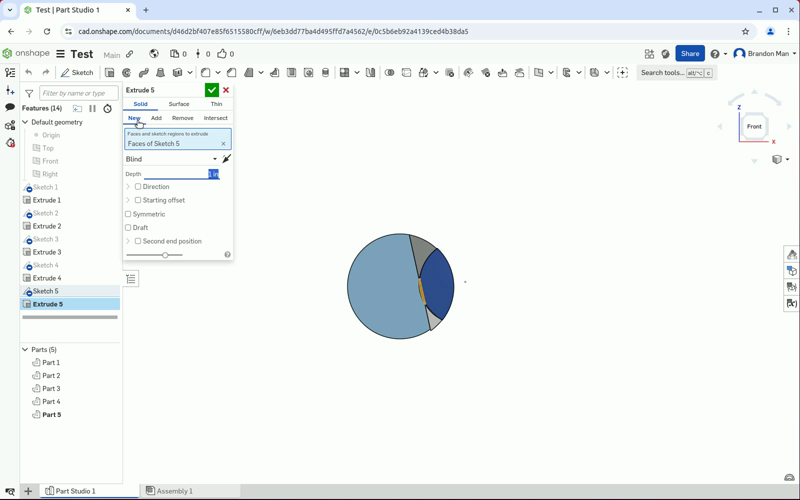
text(5.777)
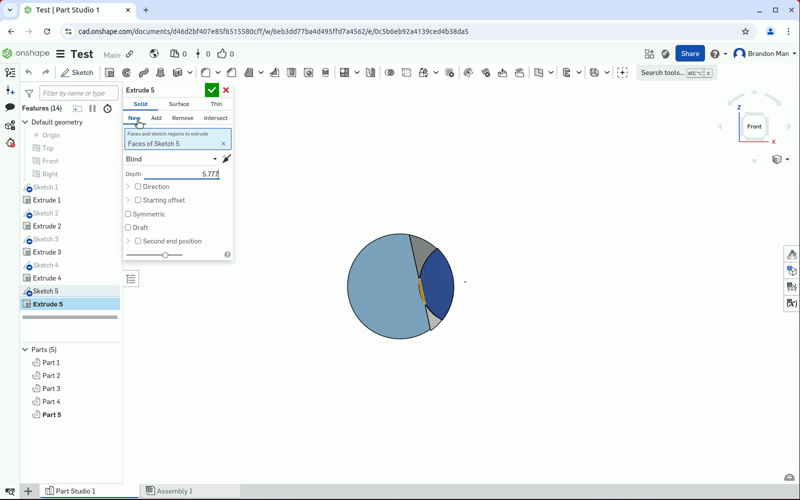
key(enter)
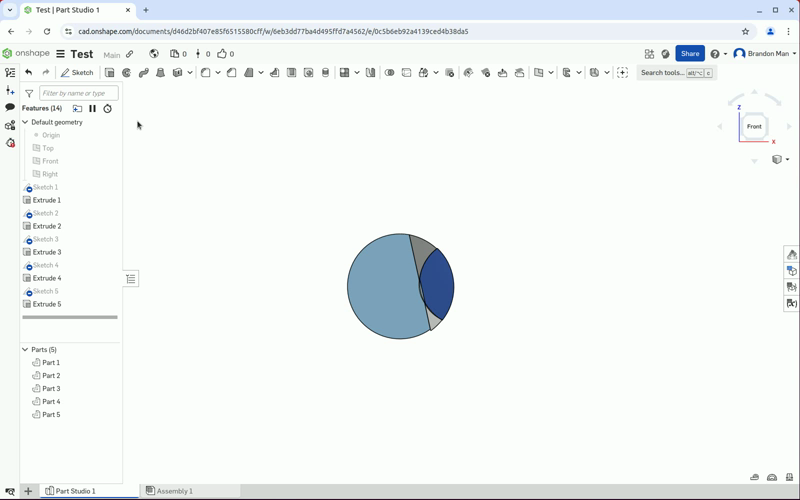
key(shift+h)
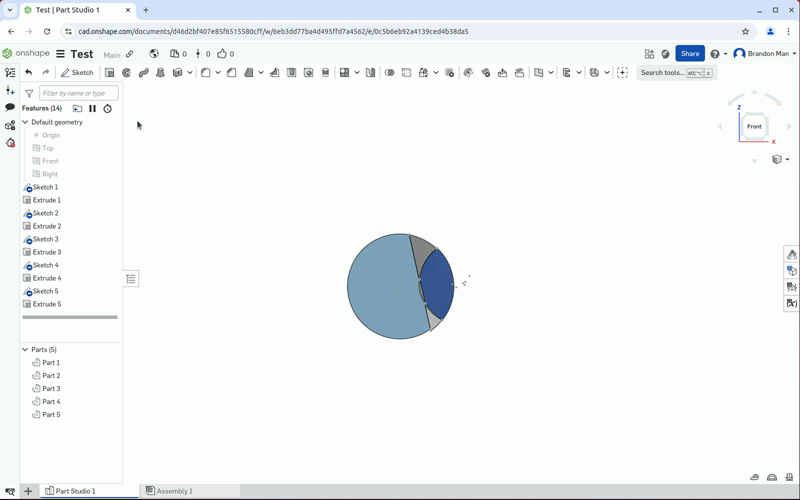
key(shift+h)
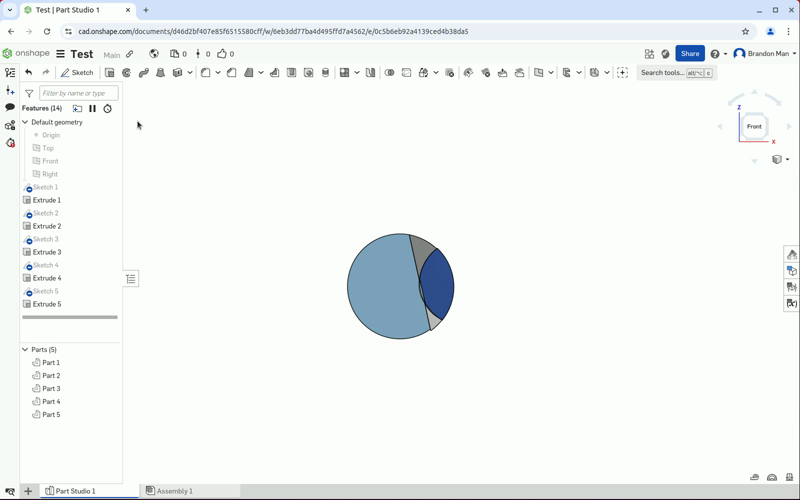
mouse_move(73, 189)
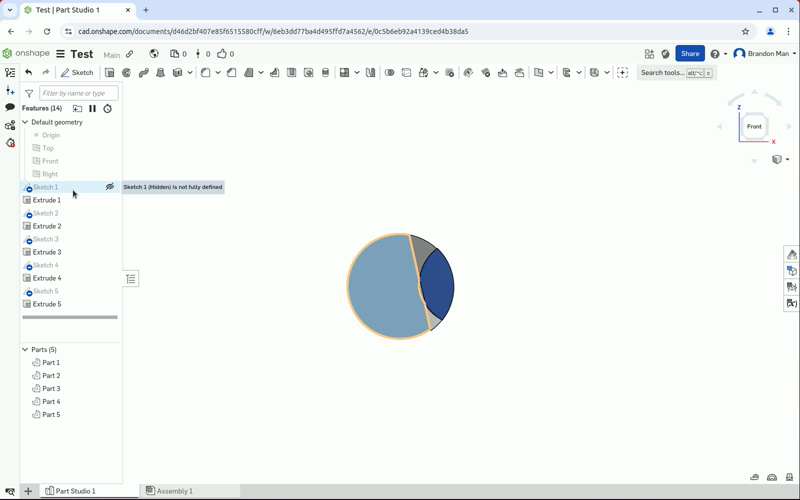
click(73, 189)
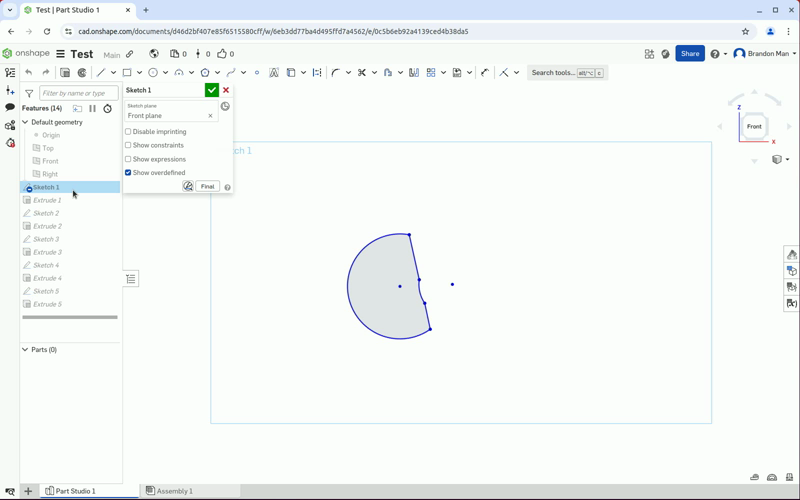
mouse_move(229, 92)
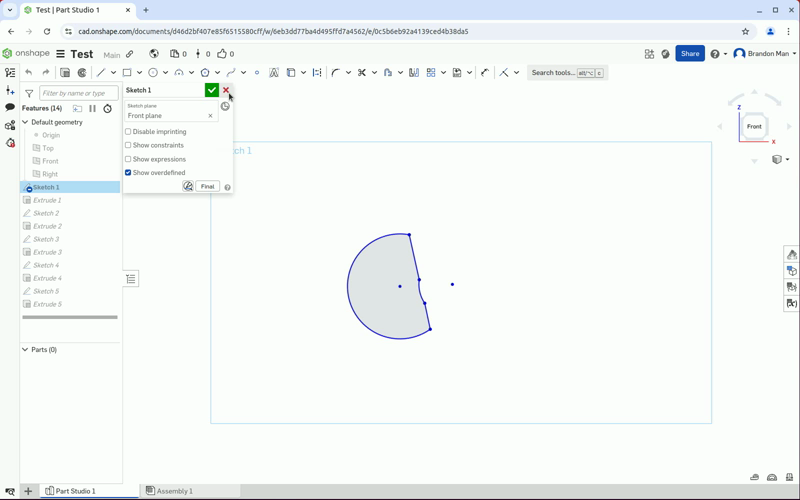
click(229, 92)
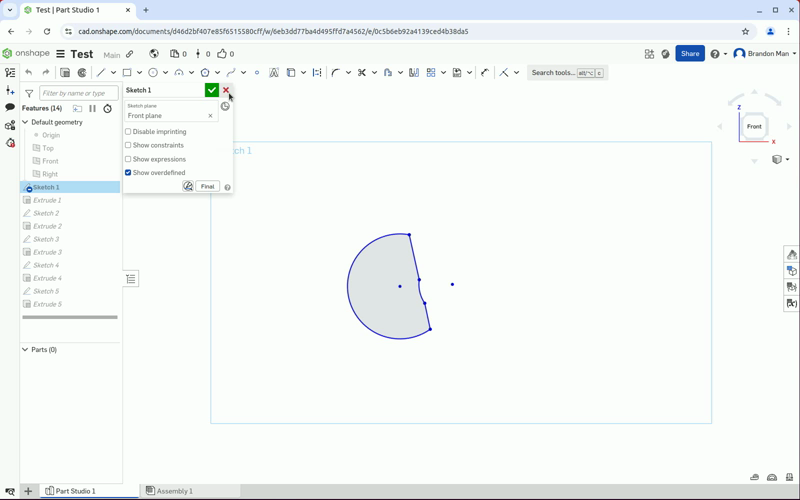
key(shift+s)
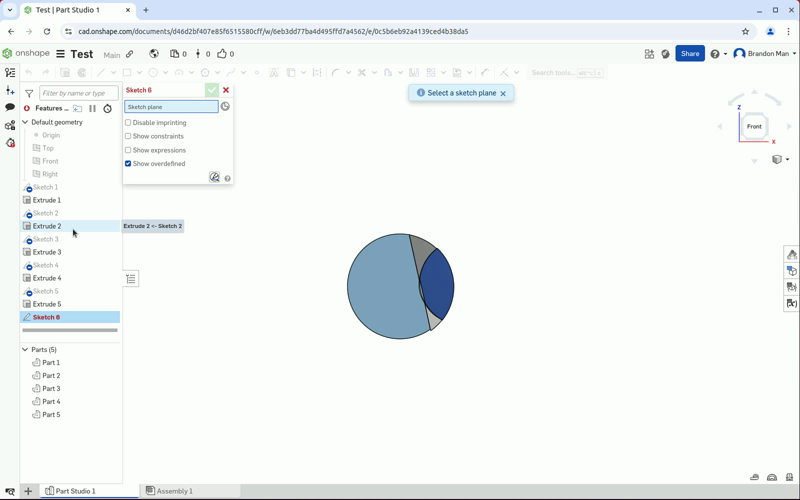
scroll(3)
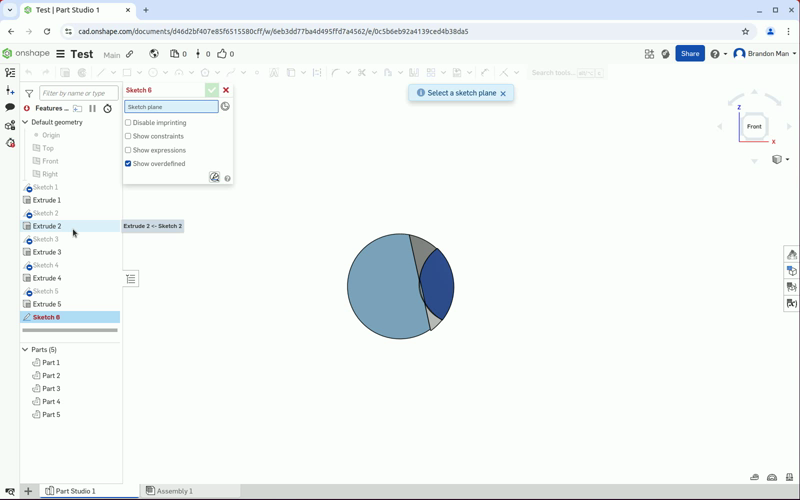
mouse_move(73, 163)
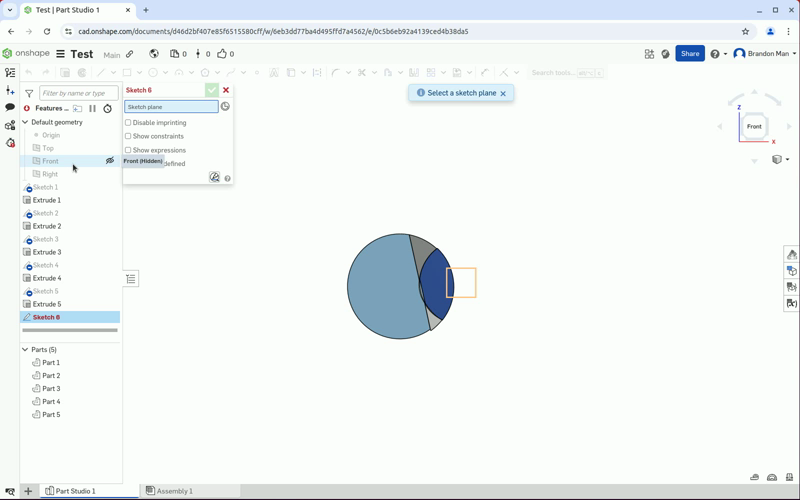
click(73, 163)
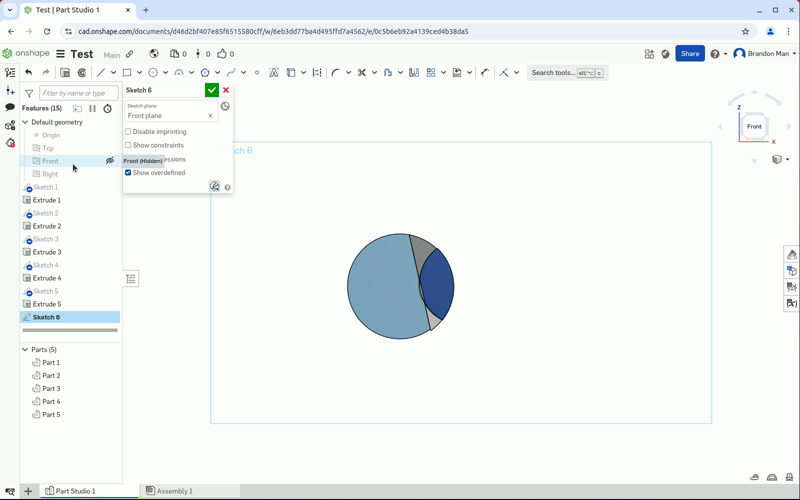
mouse_move(73, 352)
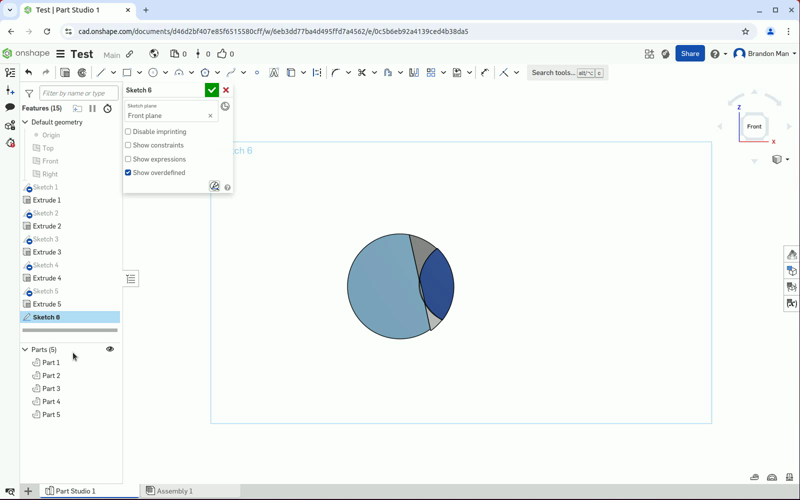
key(y)
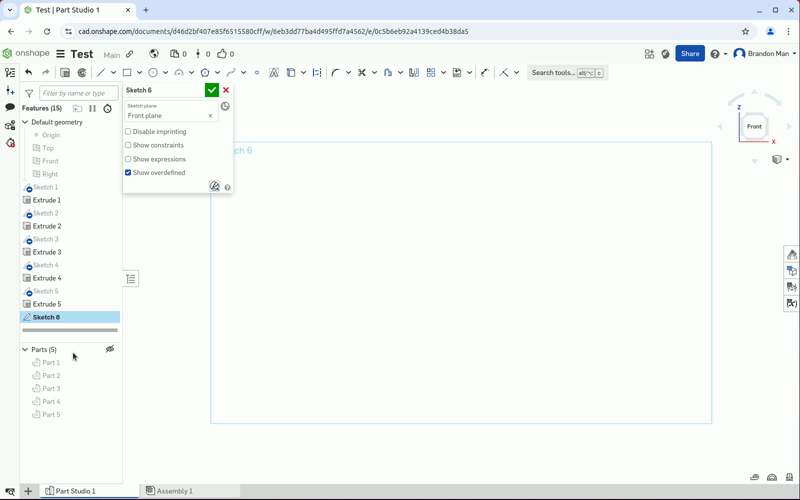
key(l)
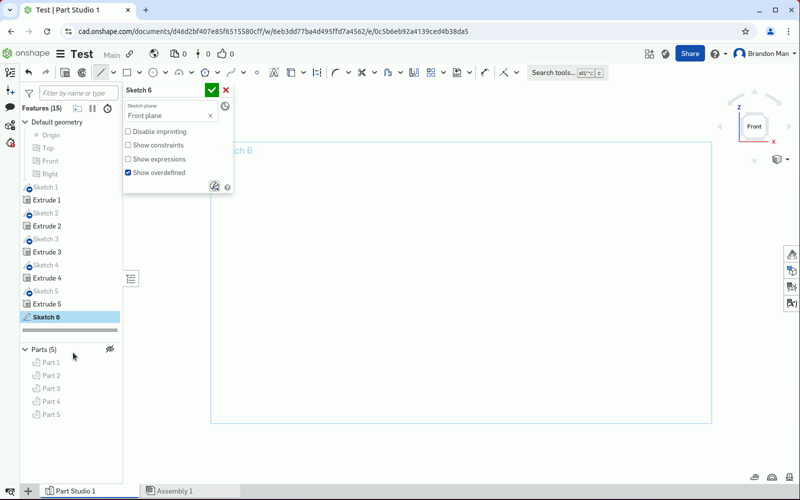
key_down(shift)
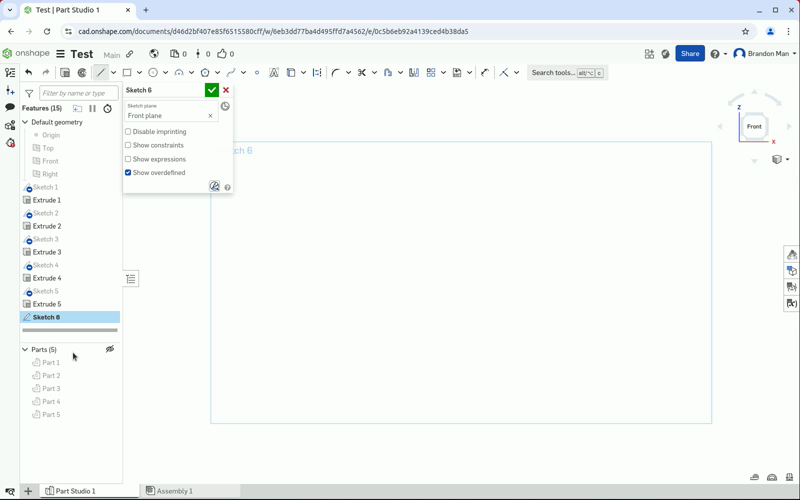
mouse_move(419, 279)
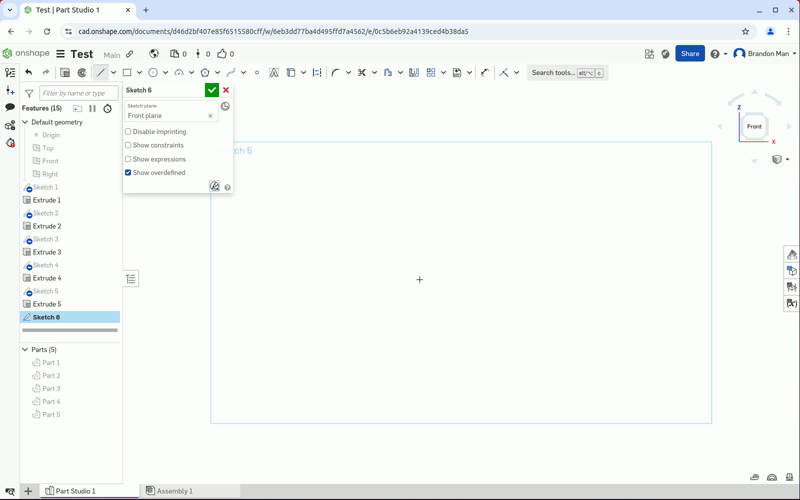
click(419, 279)
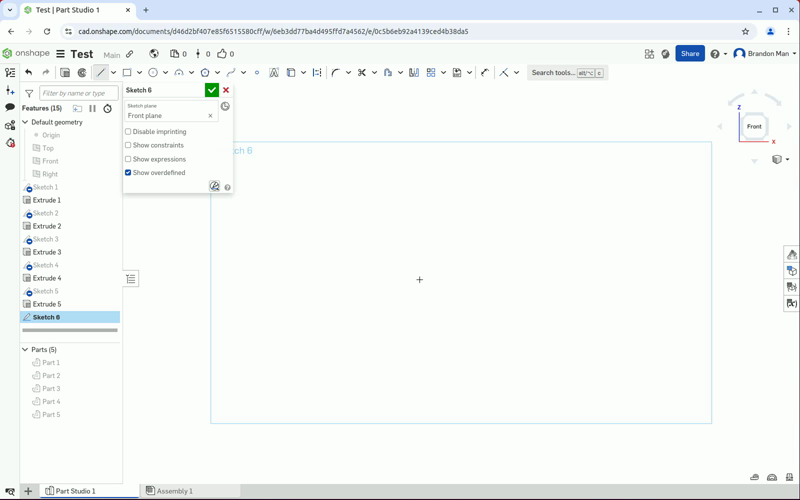
key_up(shift)
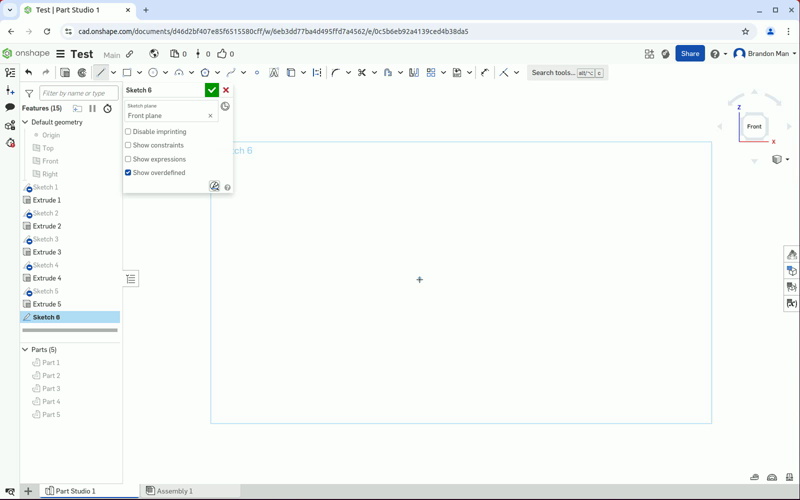
key_down(shift)
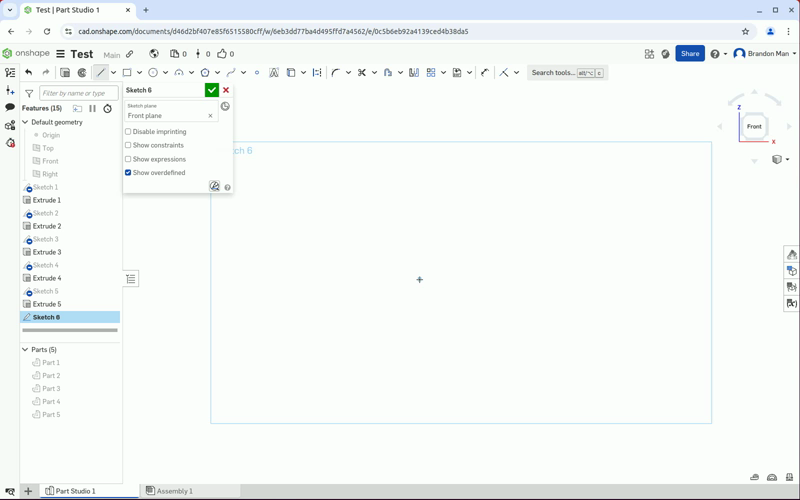
mouse_move(449, 279)
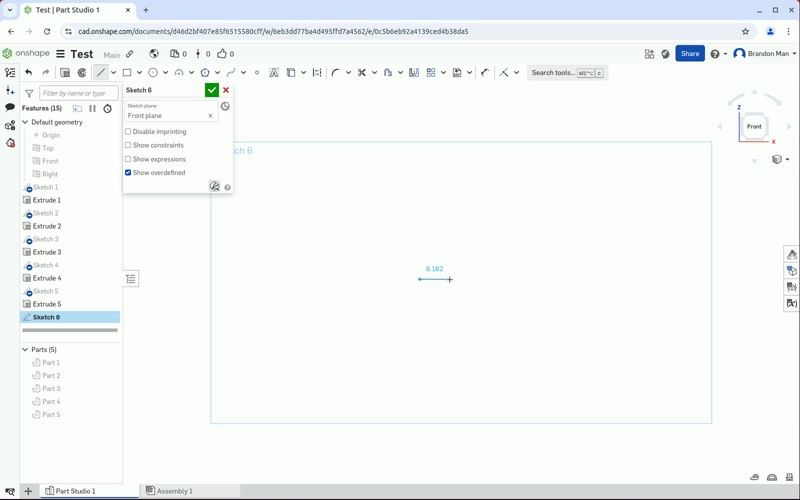
mouse_move(425, 303)
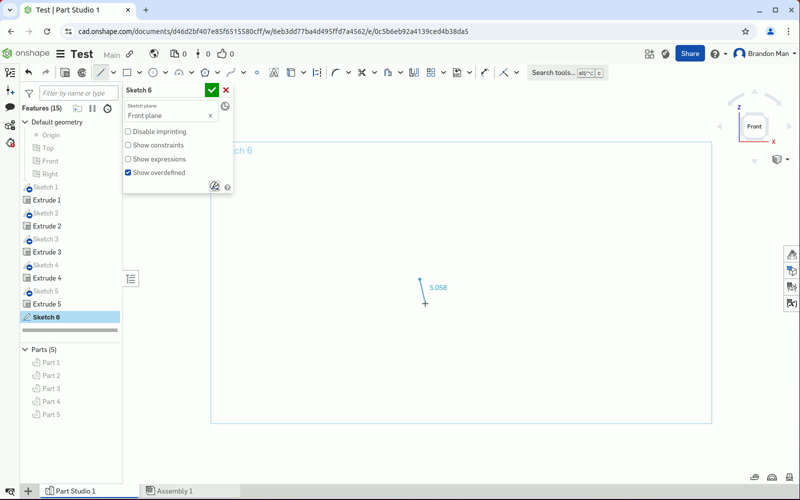
click(425, 303)
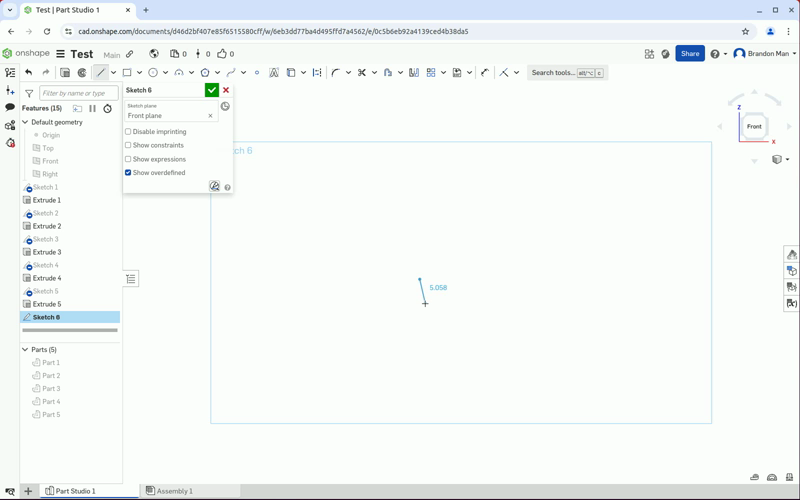
key_up(shift)
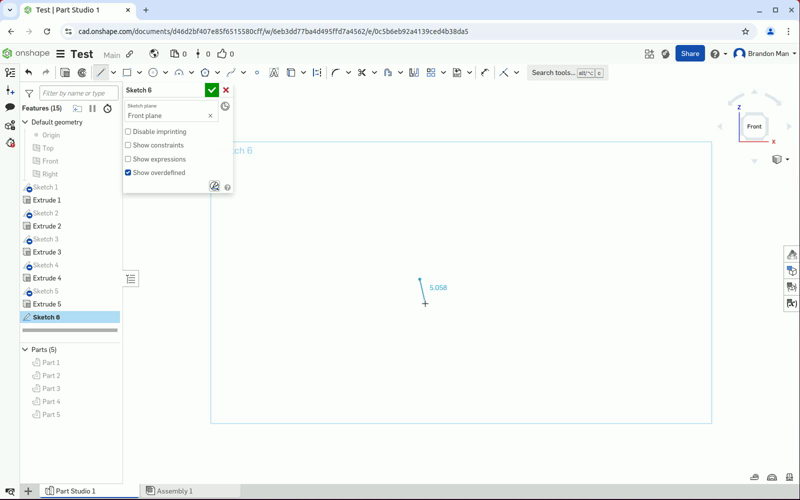
key(esc)
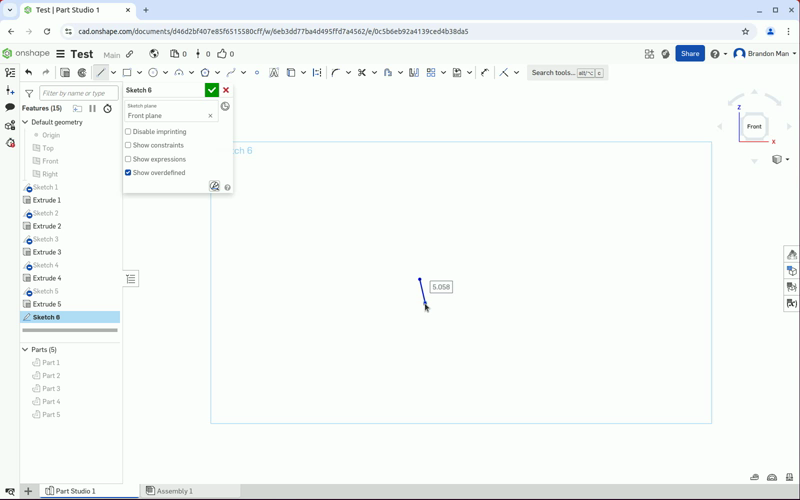
key(a)
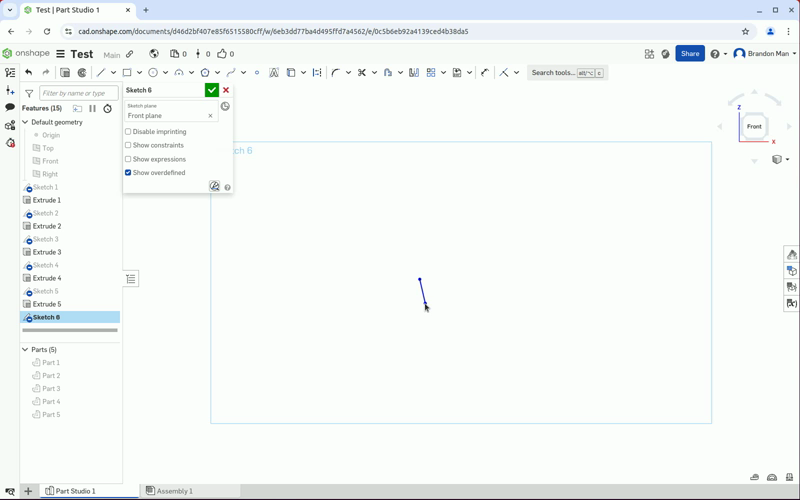
mouse_move(425, 303)
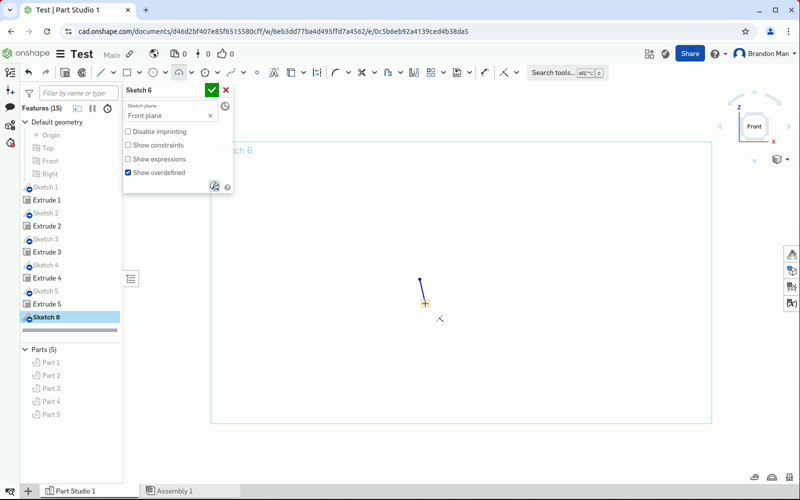
click(425, 303)
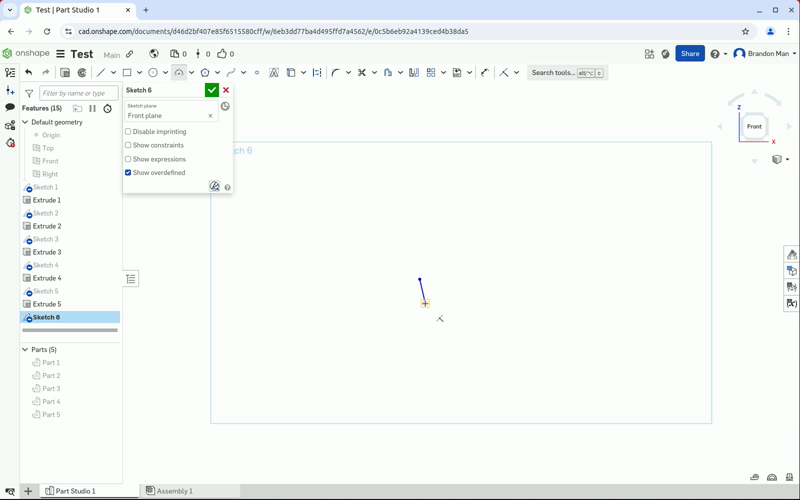
key_down(shift)
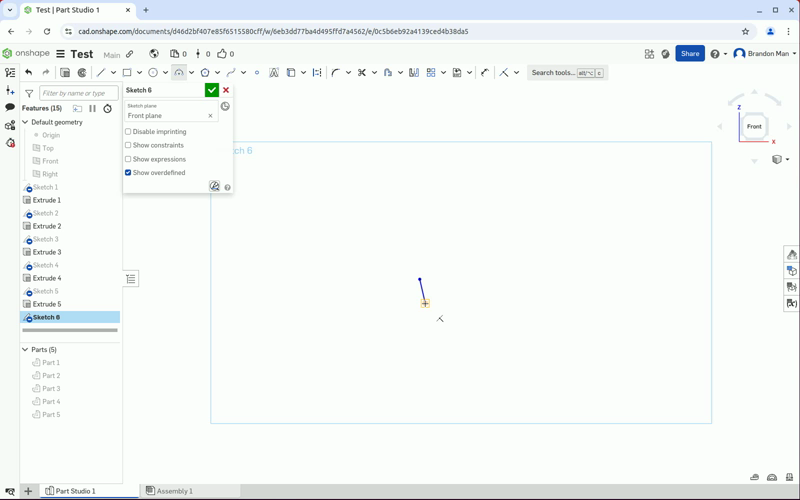
mouse_move(442, 320)
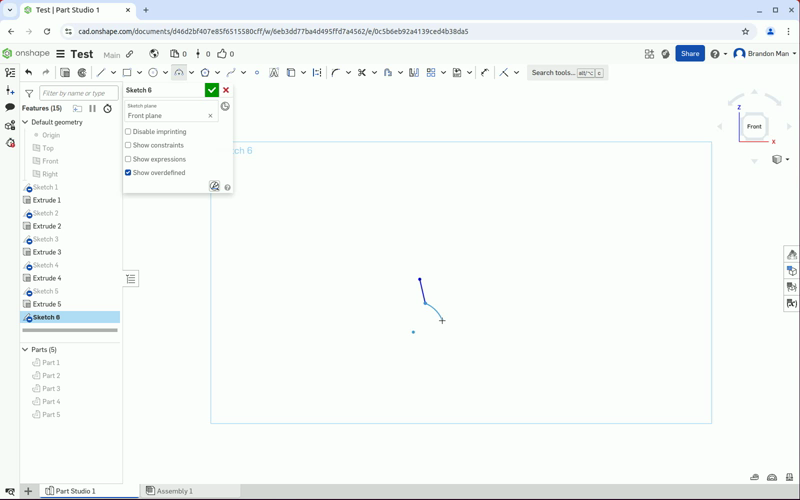
click(442, 320)
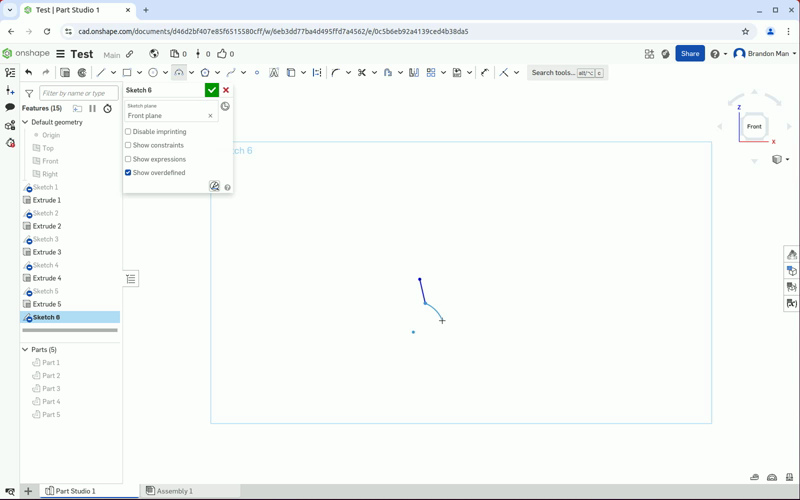
mouse_move(432, 312)
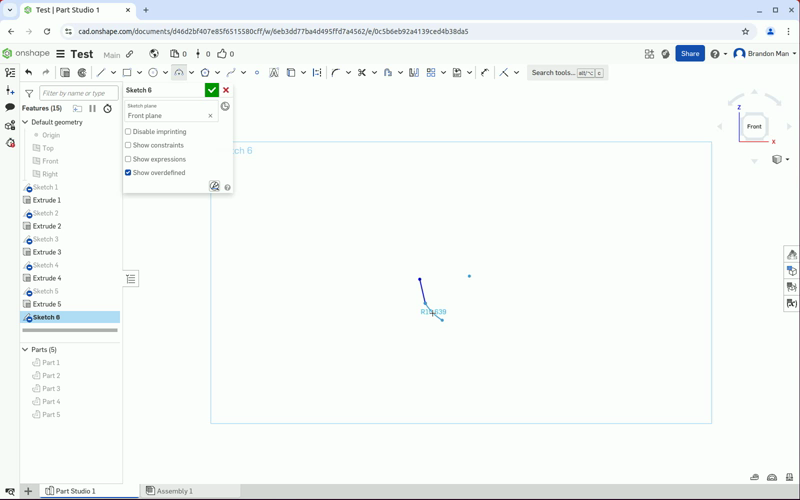
click(432, 312)
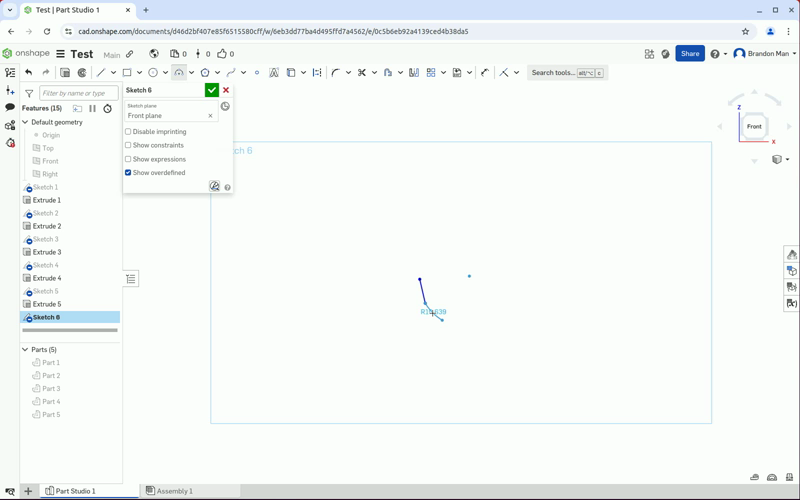
key_up(shift)
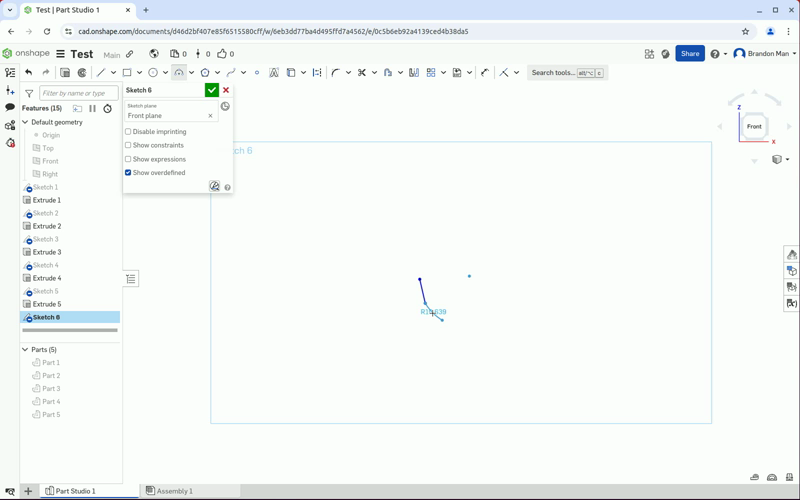
mouse_move(442, 320)
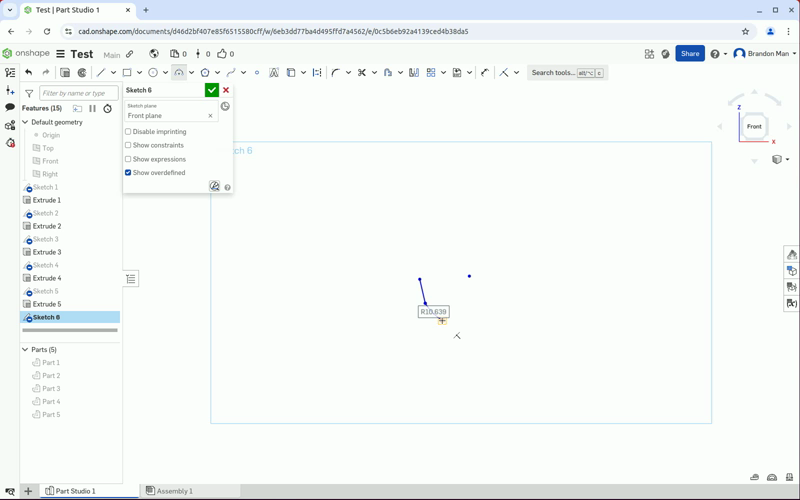
click(442, 320)
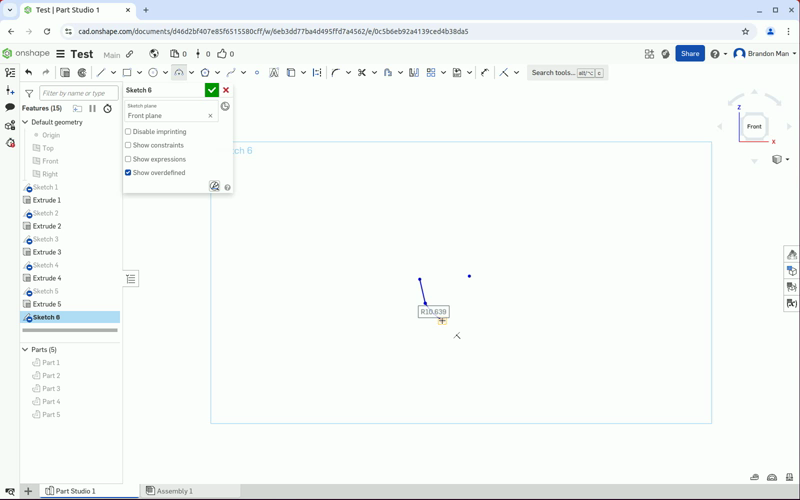
key_down(shift)
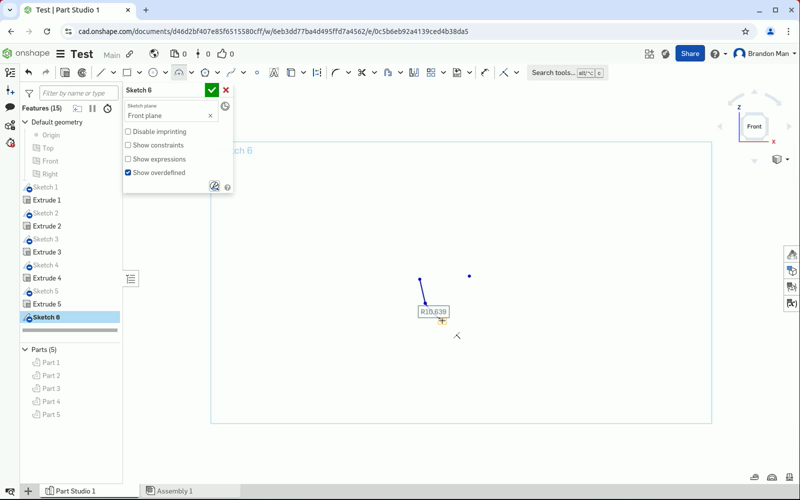
mouse_move(437, 248)
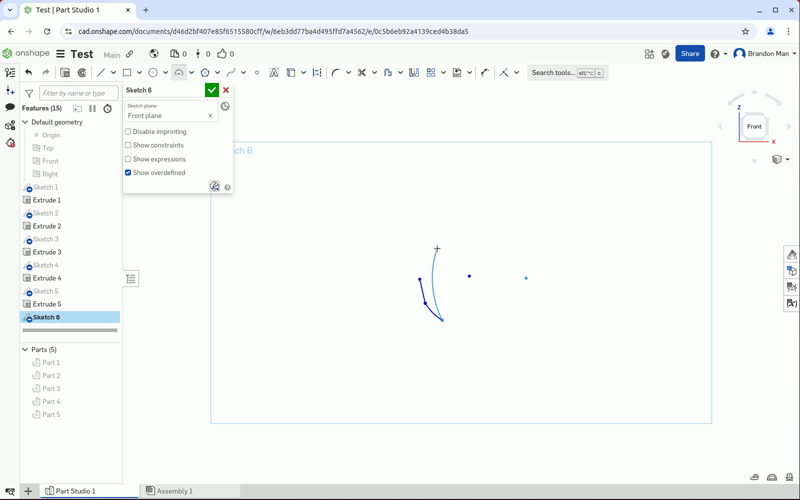
click(437, 248)
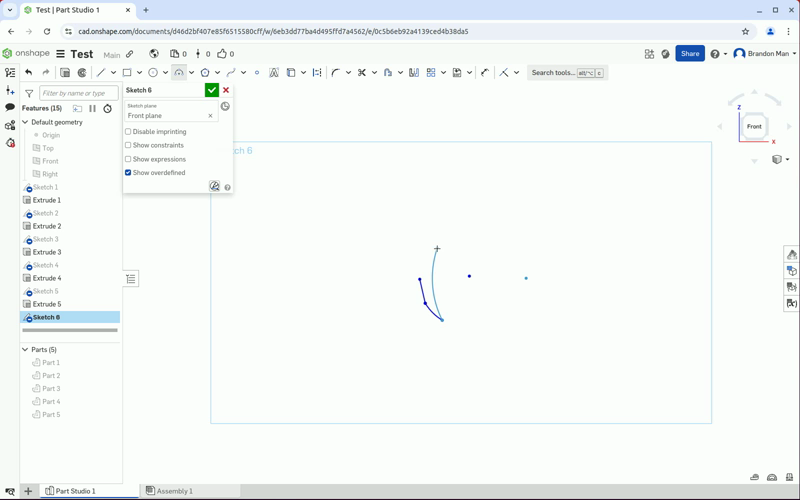
mouse_move(453, 283)
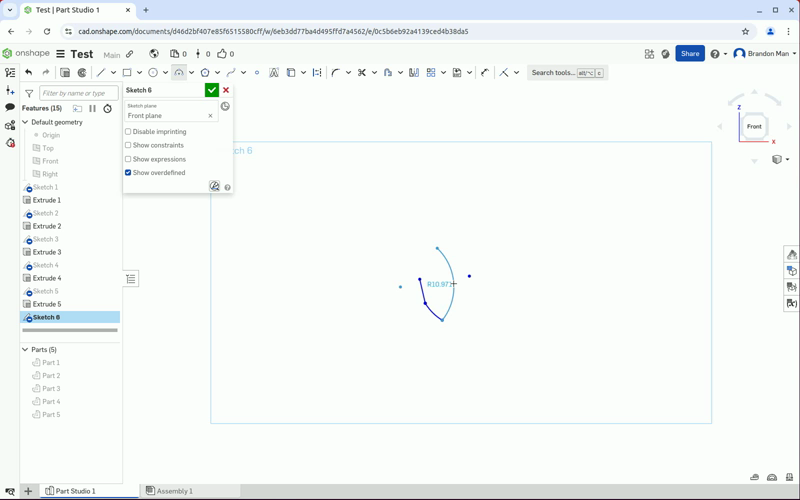
click(453, 283)
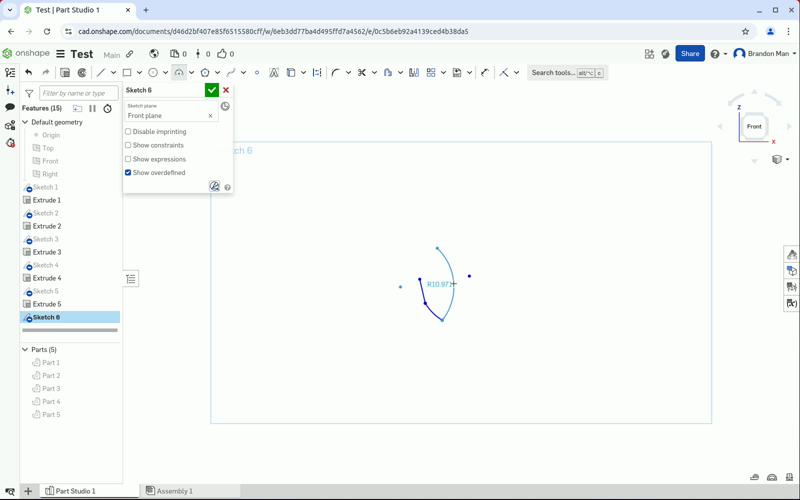
key_up(shift)
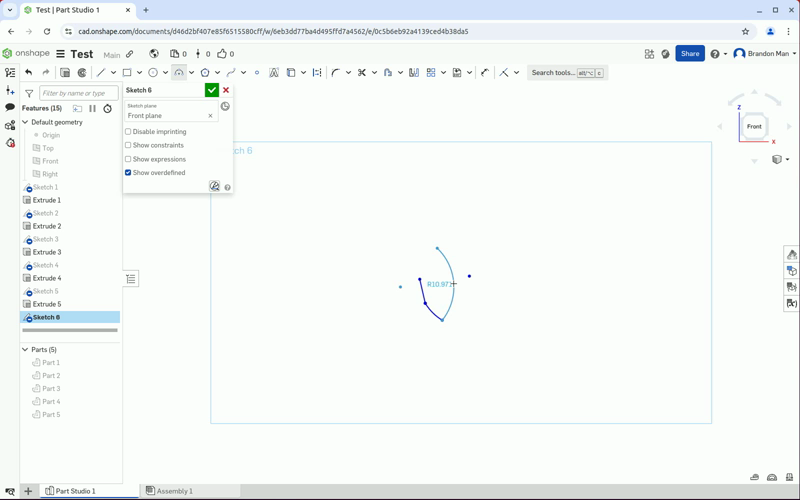
mouse_move(437, 248)
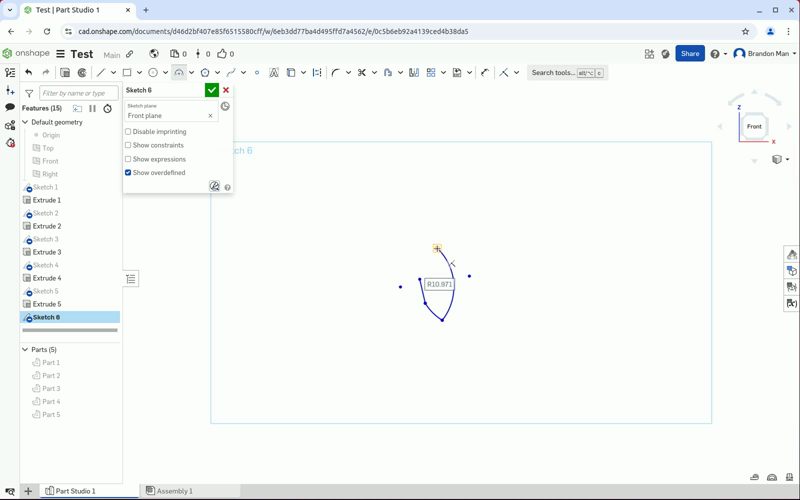
click(437, 248)
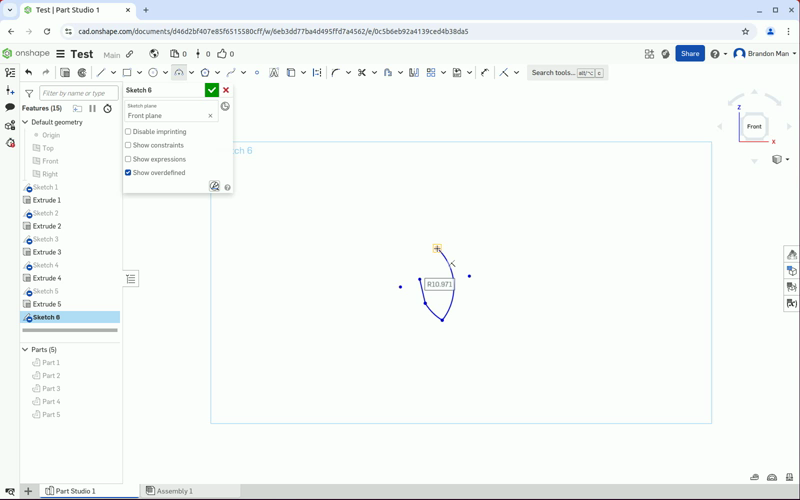
mouse_move(419, 279)
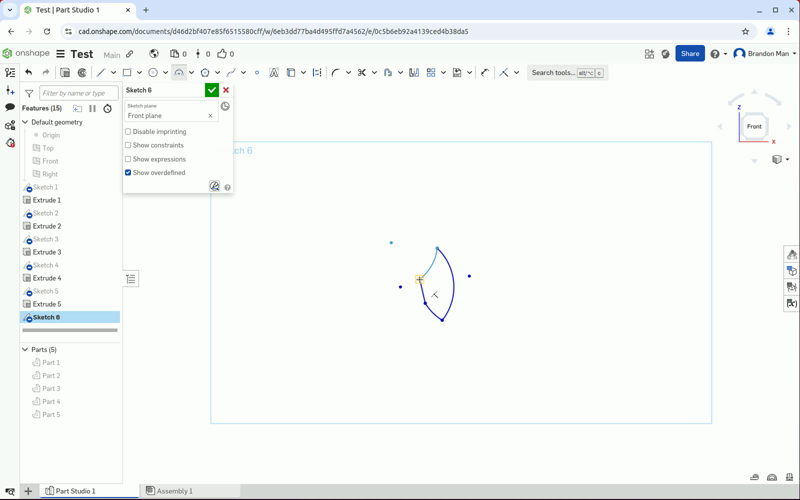
click(419, 279)
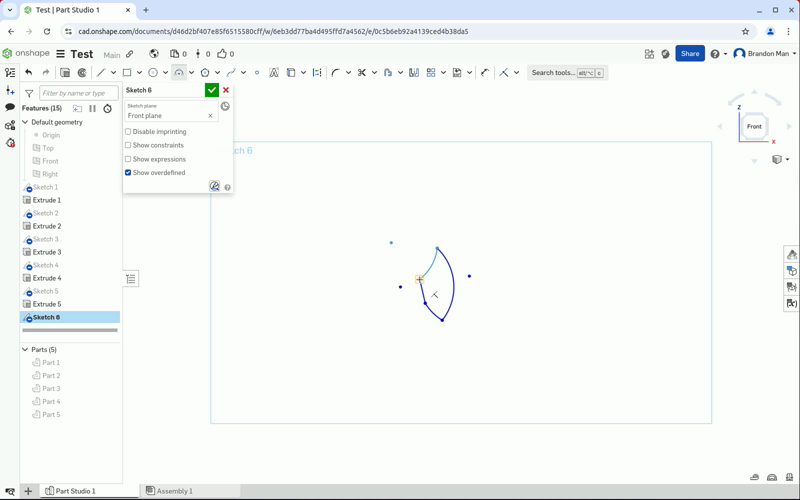
key_down(shift)
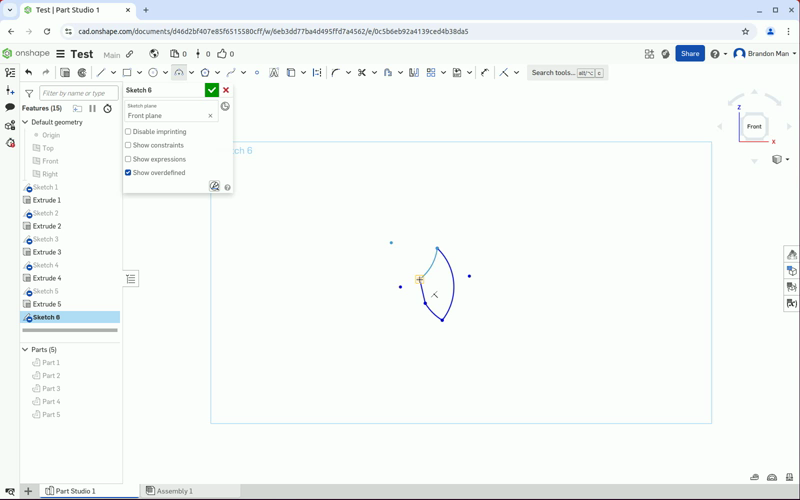
mouse_move(425, 261)
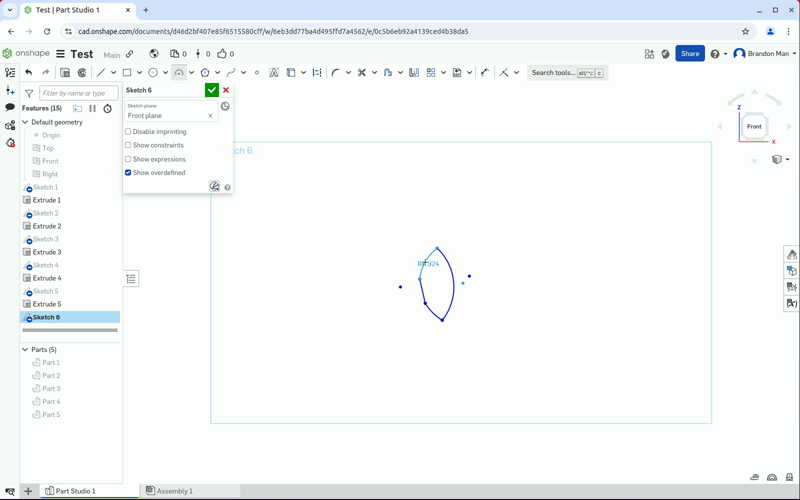
click(425, 261)
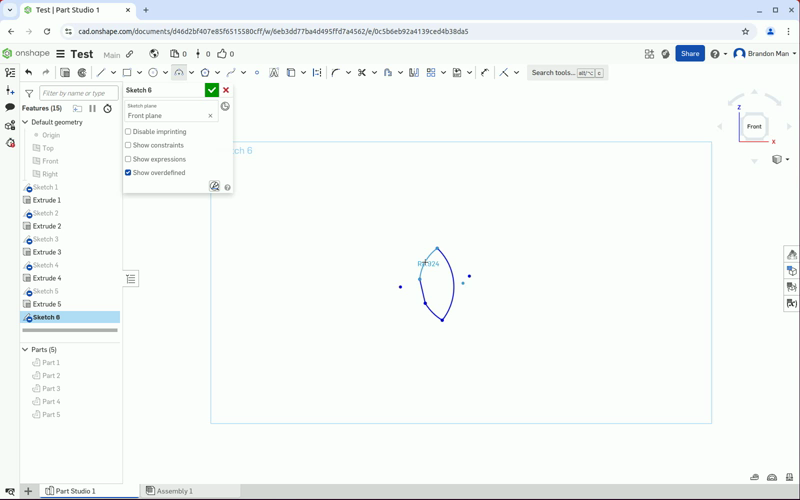
key_up(shift)
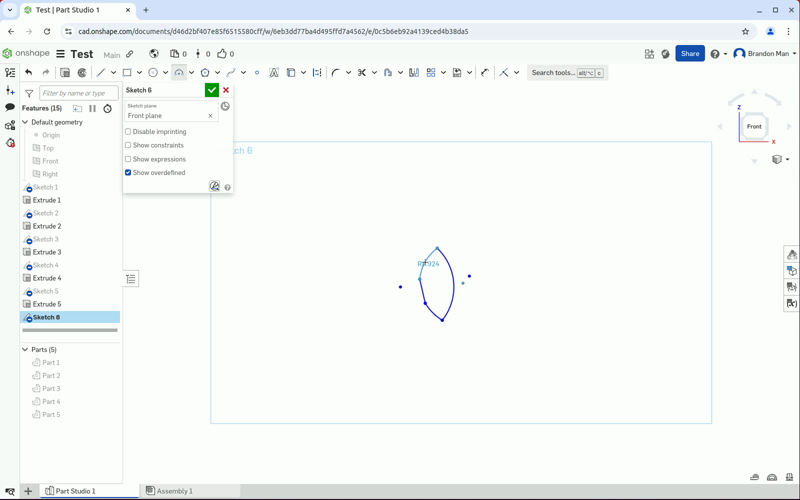
key(esc)
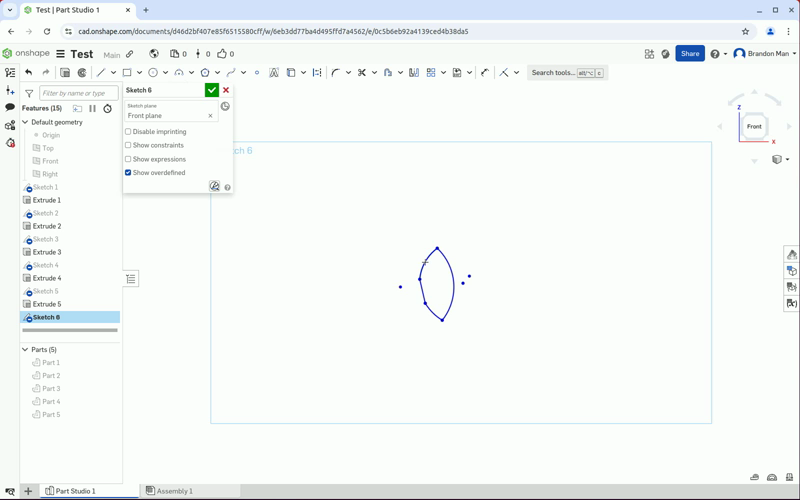
mouse_move(431, 302)
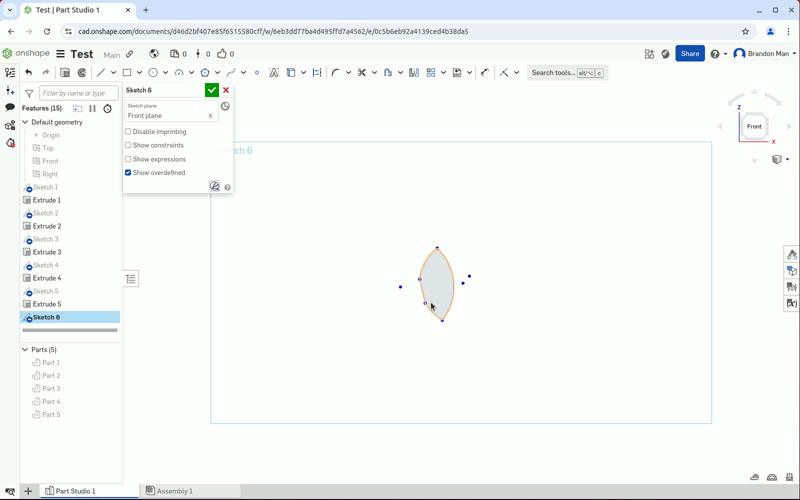
scroll(6)
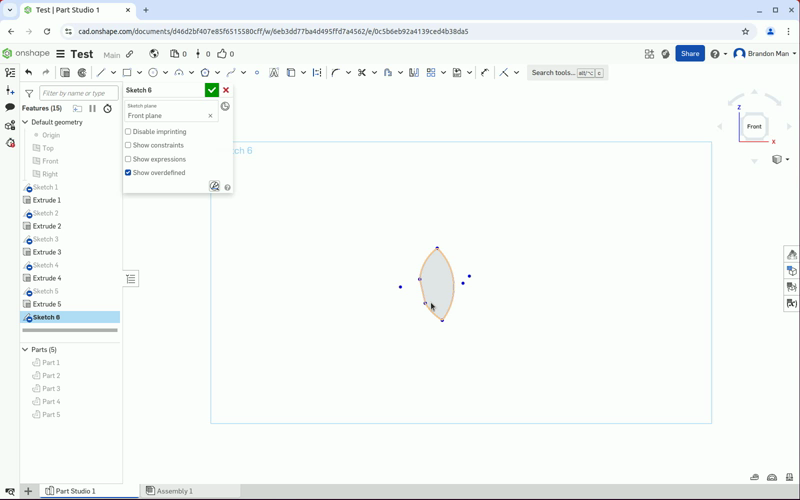
scroll(6)
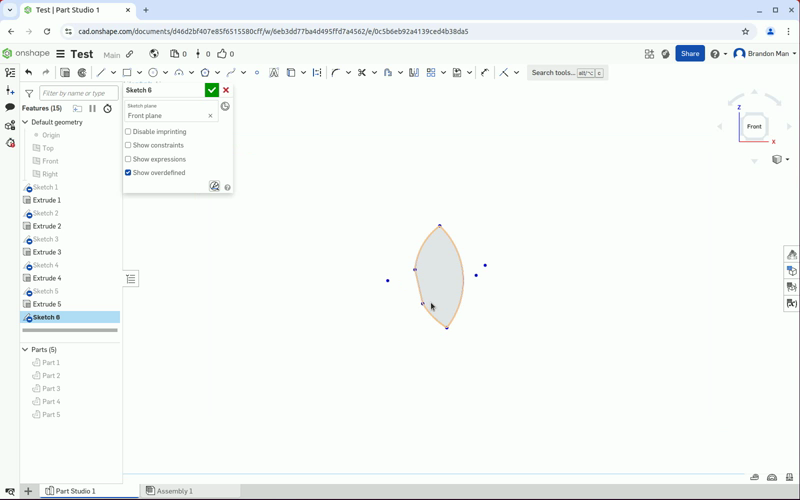
scroll(6)
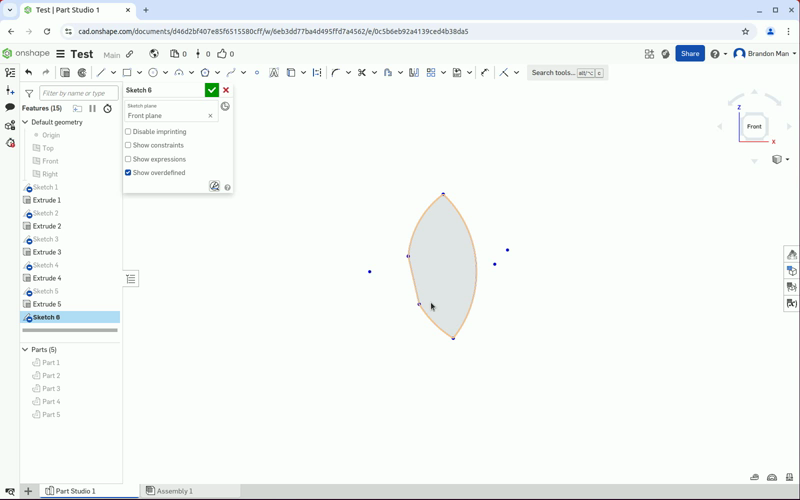
scroll(6)
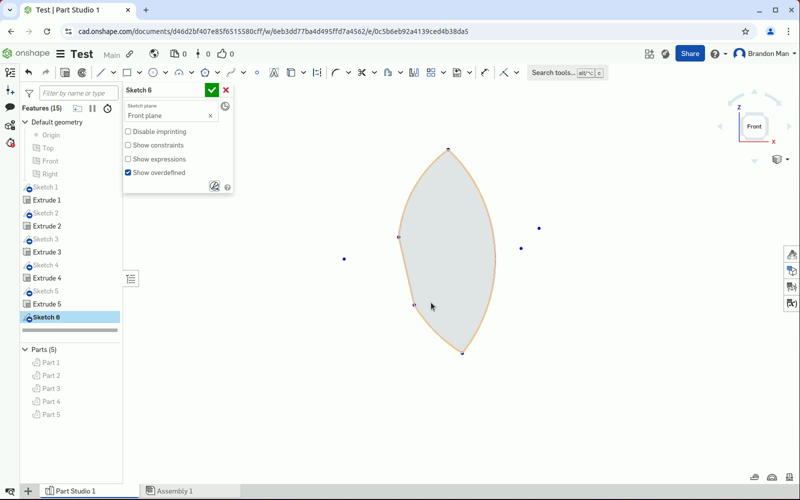
scroll(6)
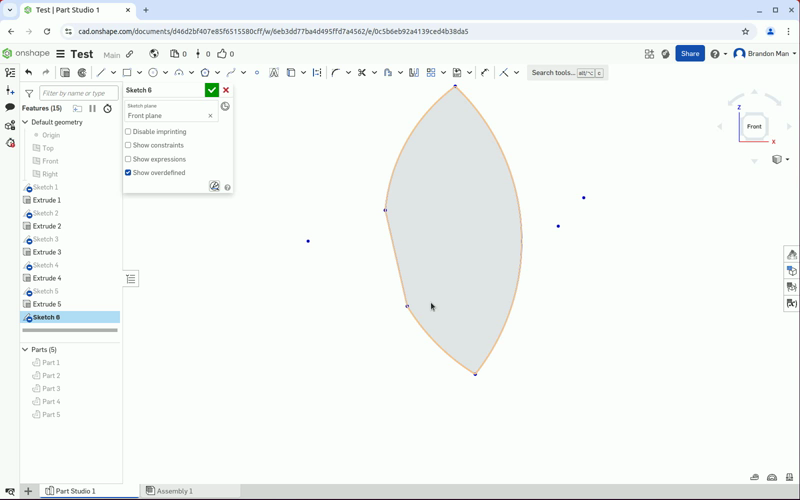
scroll(6)
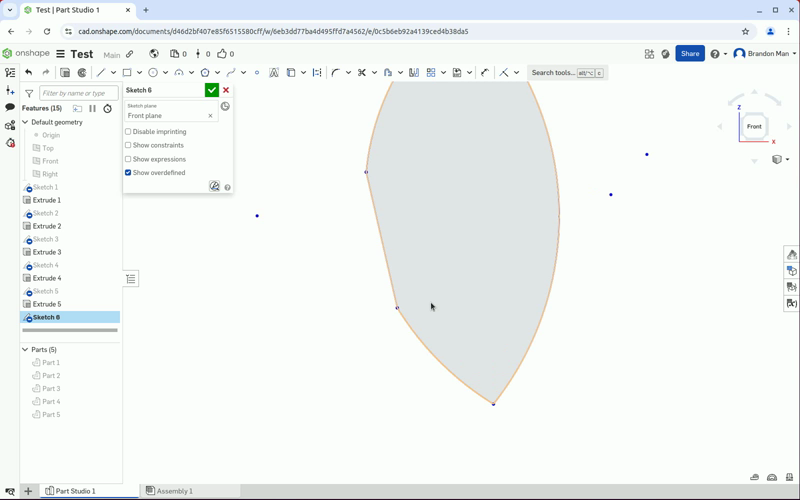
scroll(6)
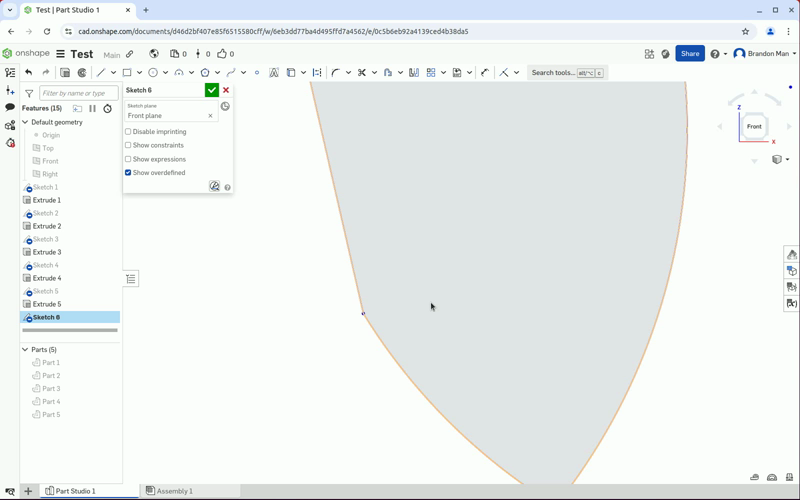
click(431, 302)
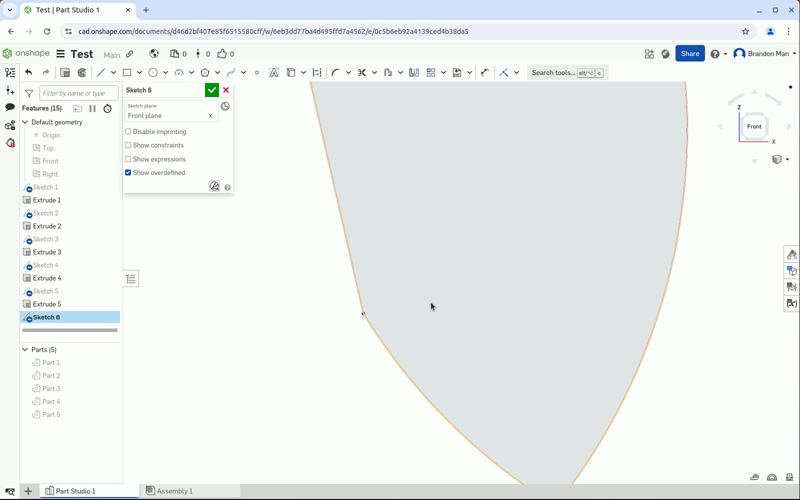
scroll(-6)
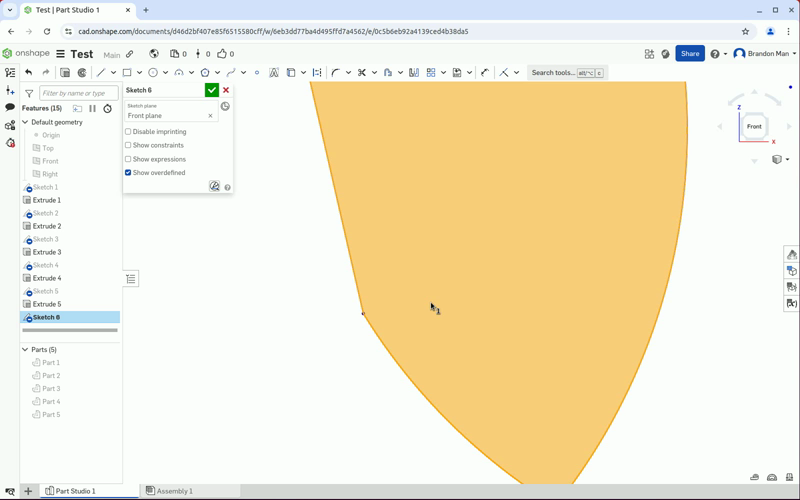
scroll(-6)
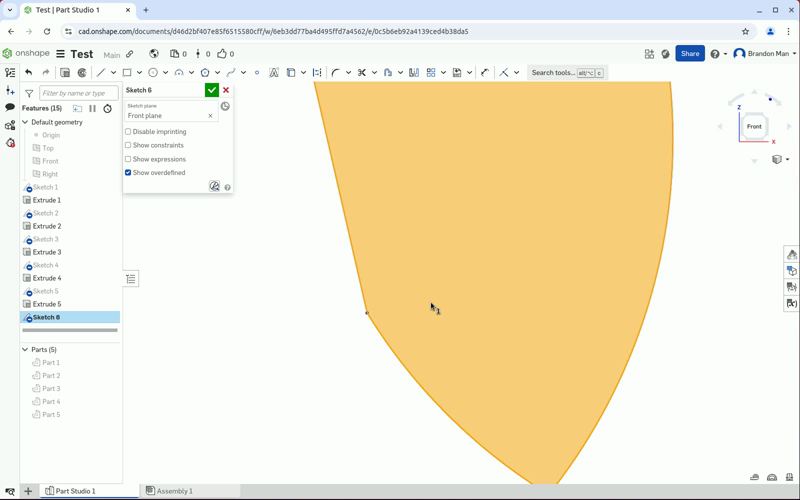
scroll(-6)
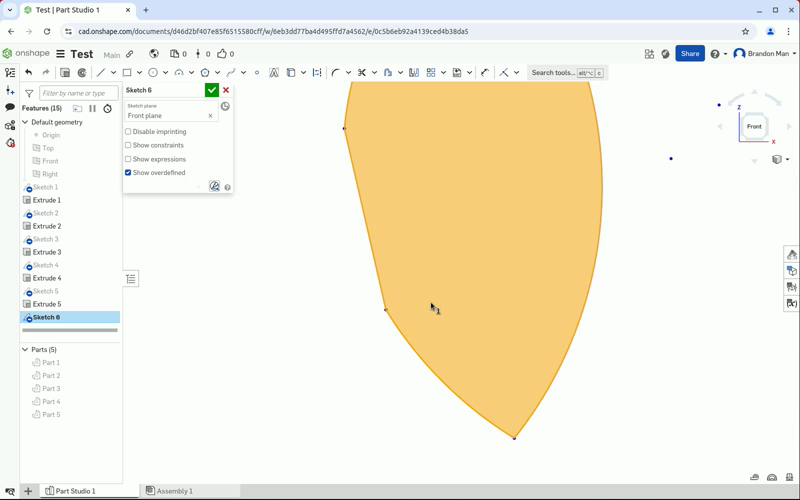
scroll(-6)
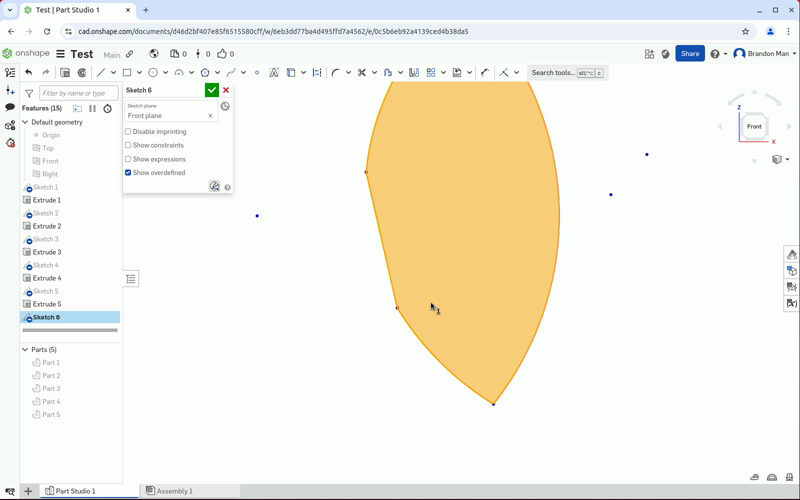
scroll(-6)
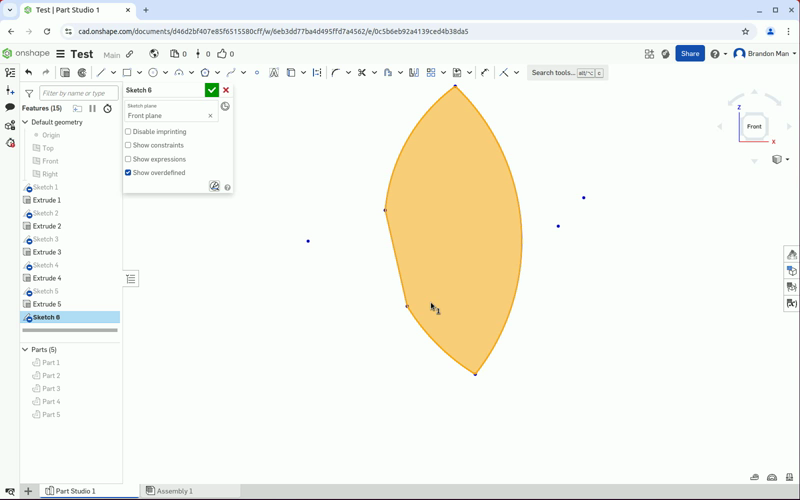
scroll(-6)
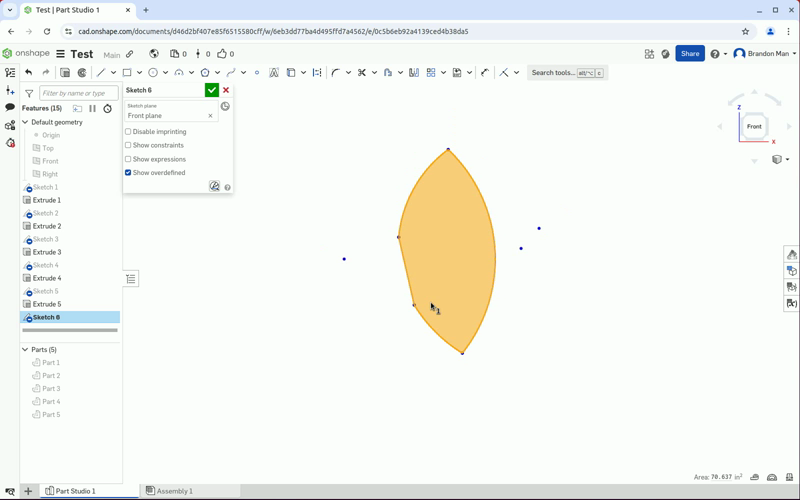
scroll(-6)
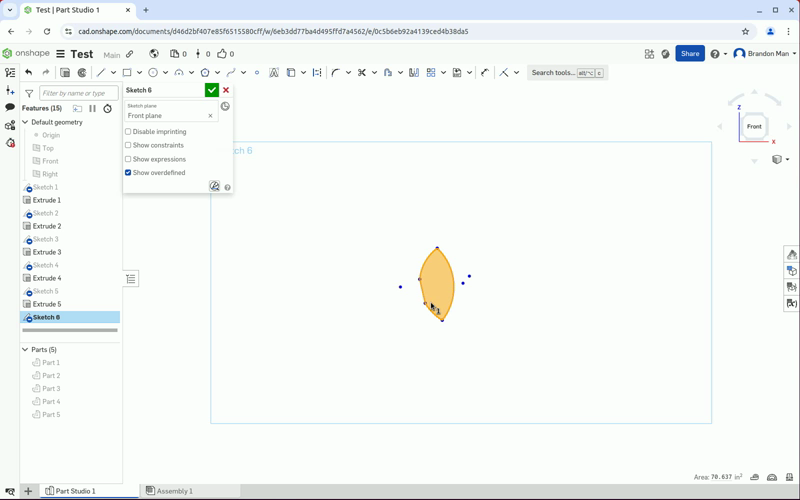
mouse_move(73, 352)
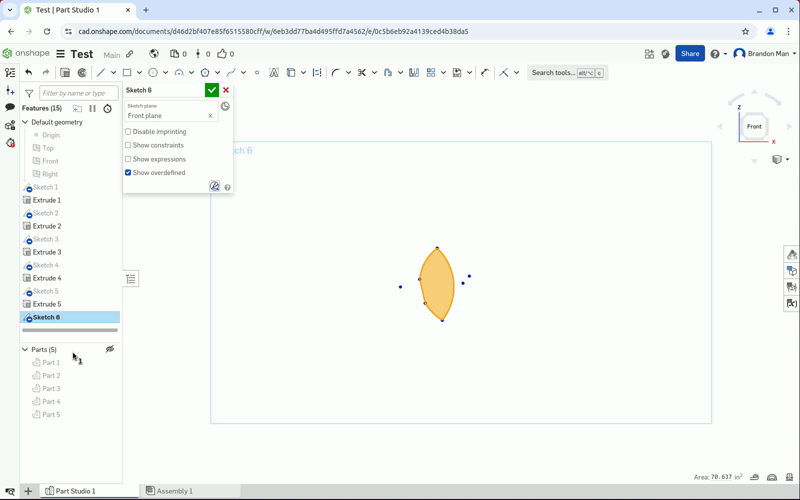
key(shift+y)
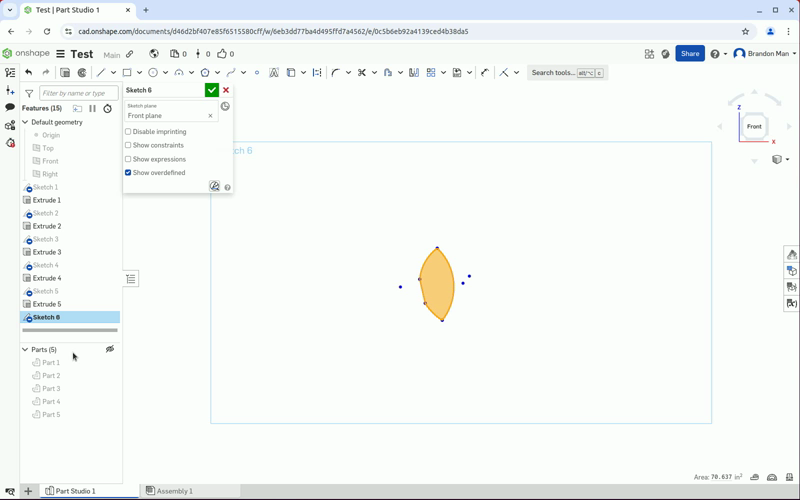
key(shift+e)
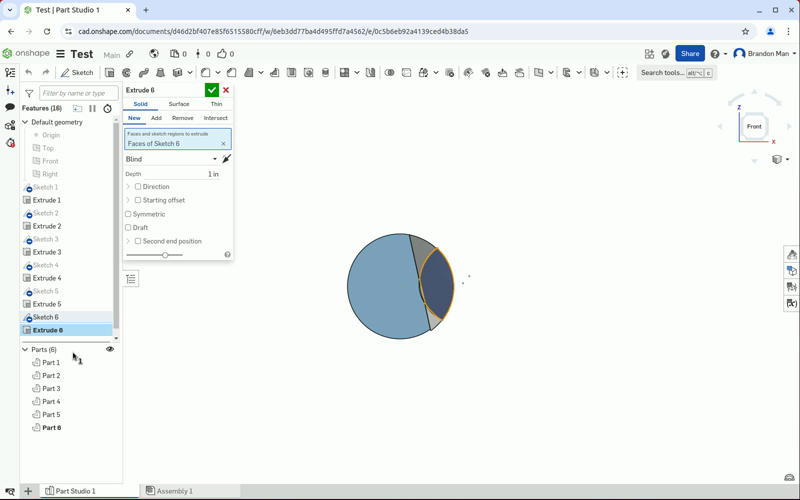
mouse_move(143, 106)
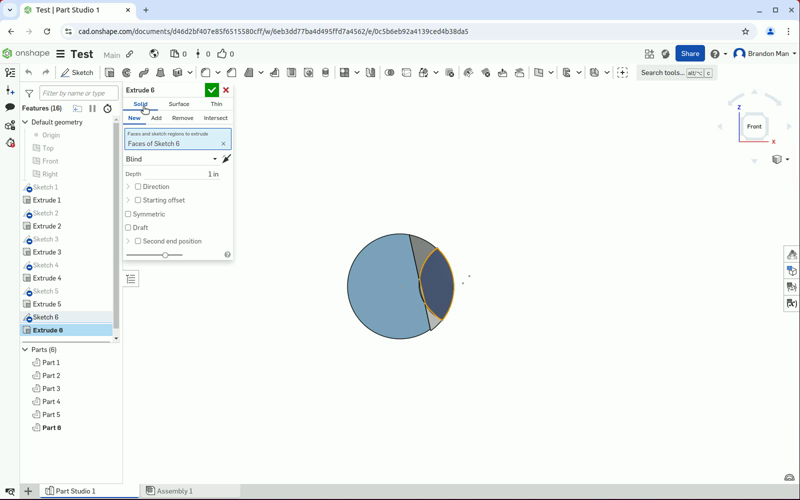
click(143, 106)
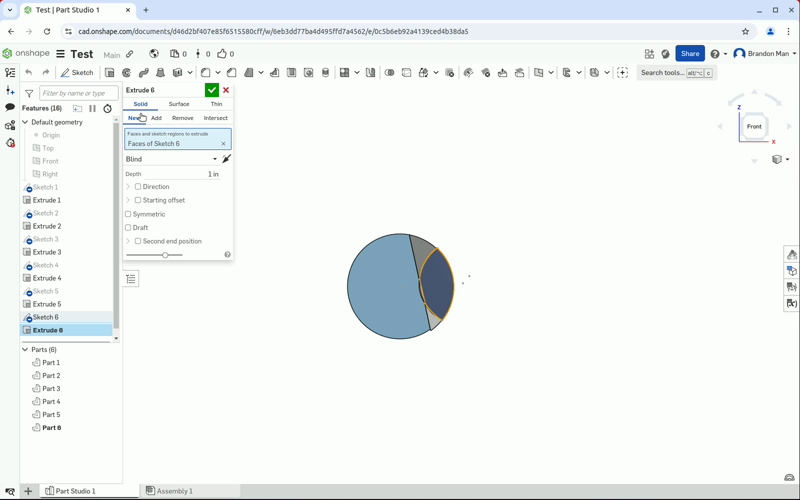
mouse_move(137, 120)
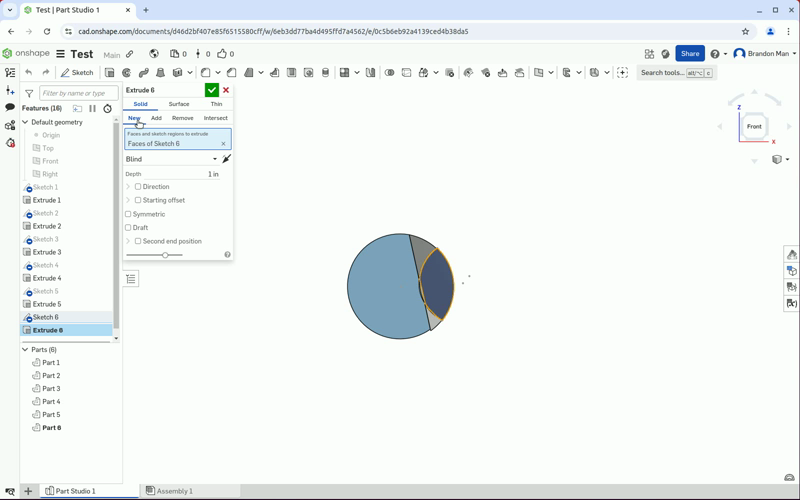
click(137, 120)
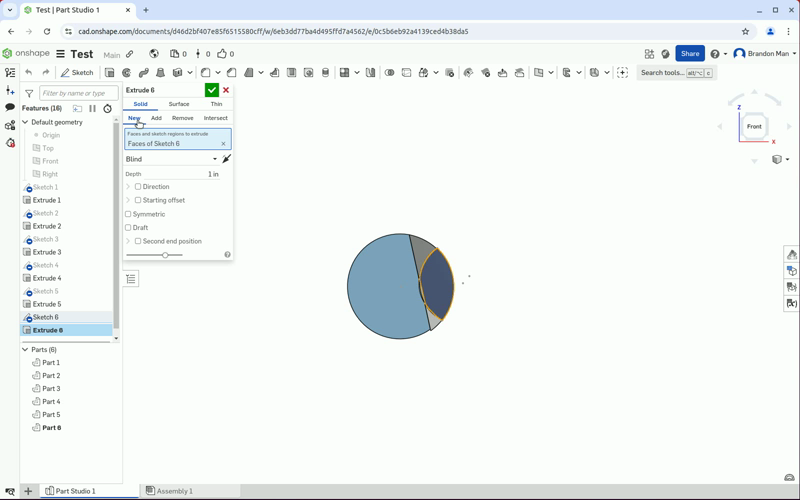
key(tab, 4)
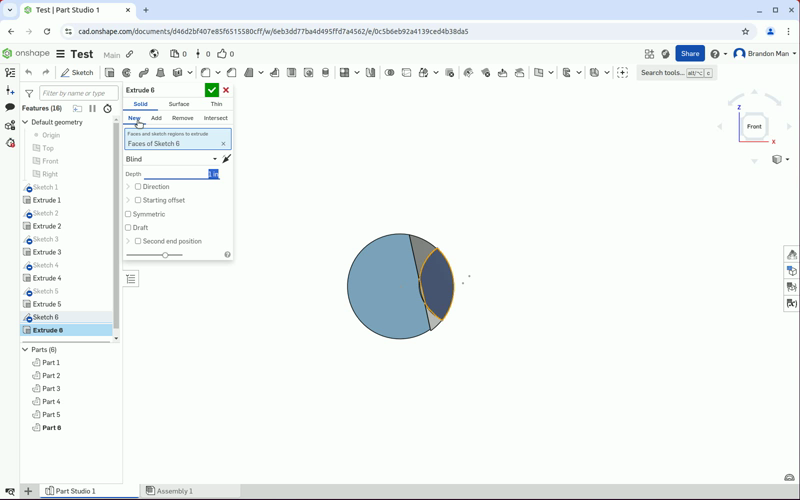
text(2.889)
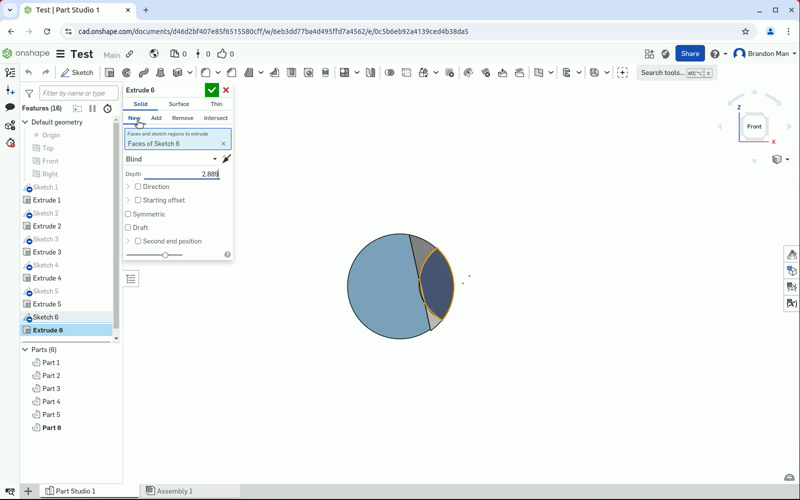
key(enter)
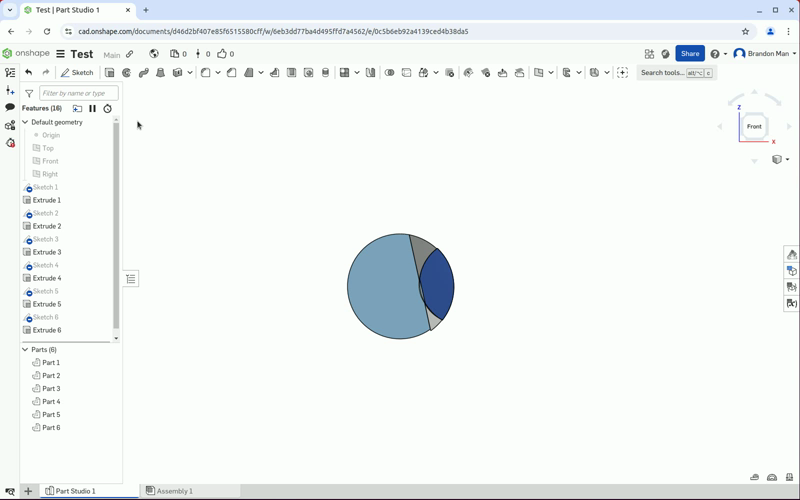
key(shift+h)
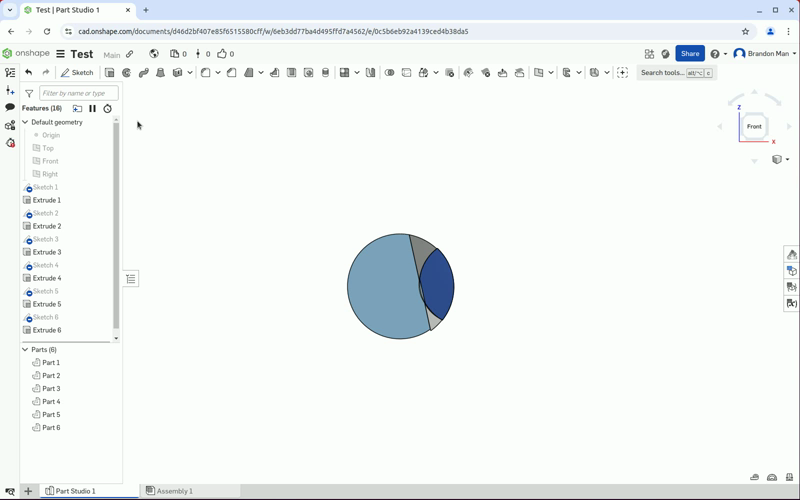
key(shift+h)
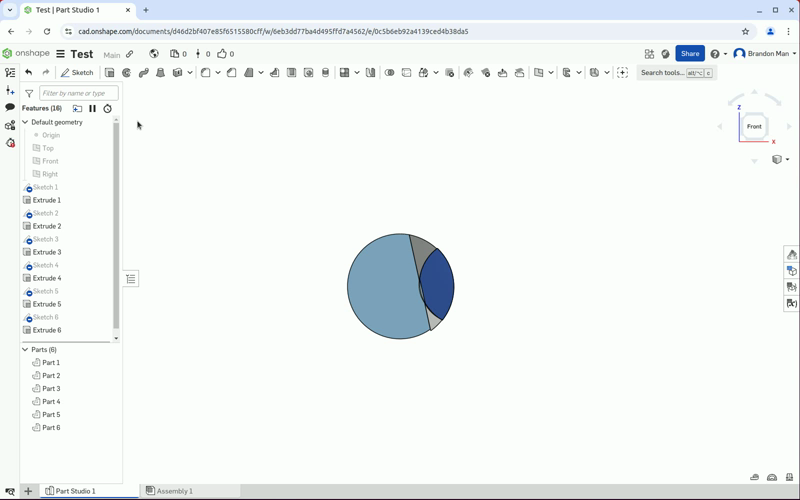
mouse_move(69, 189)
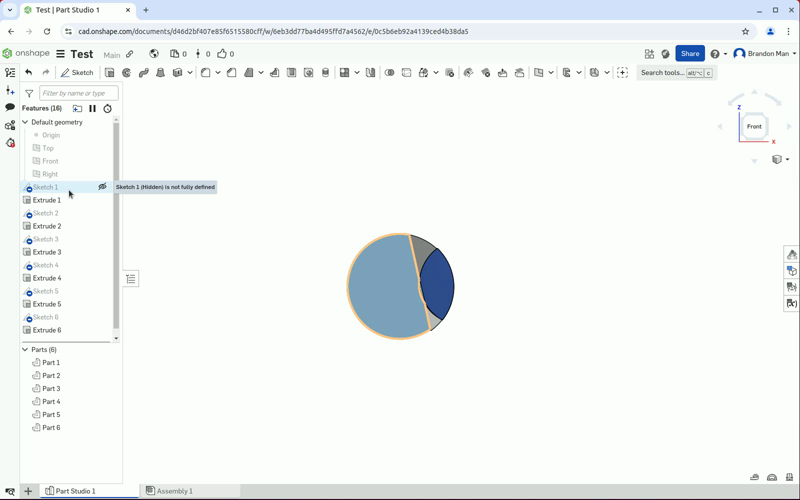
click(69, 189)
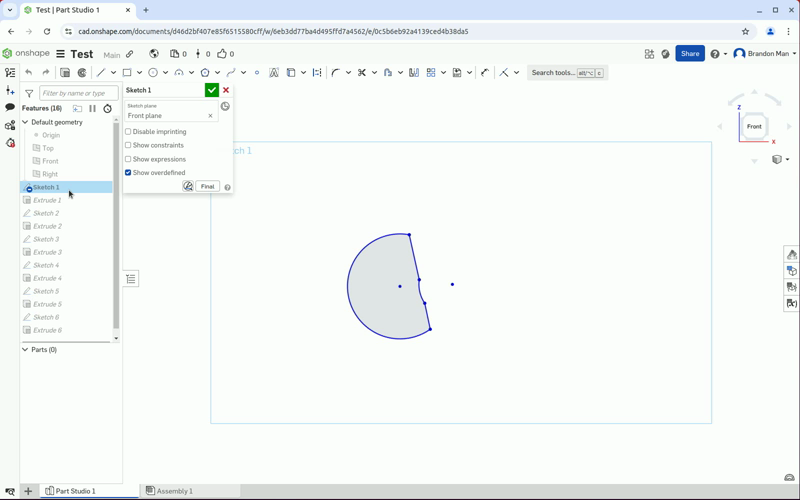
mouse_move(229, 92)
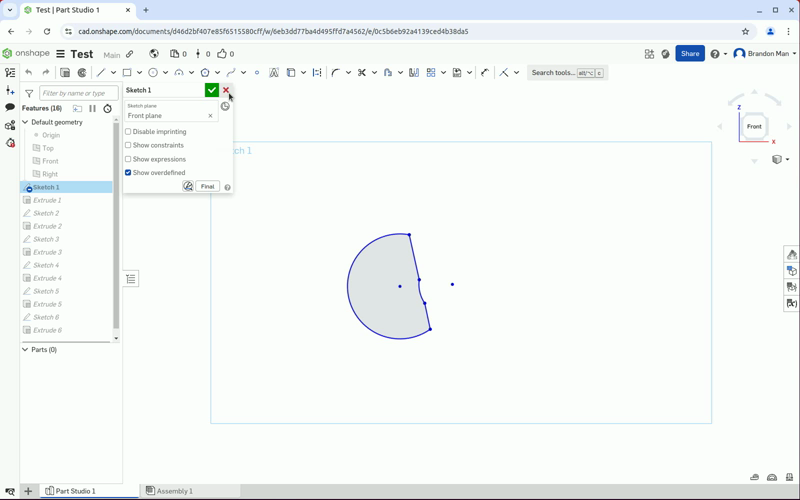
click(229, 92)
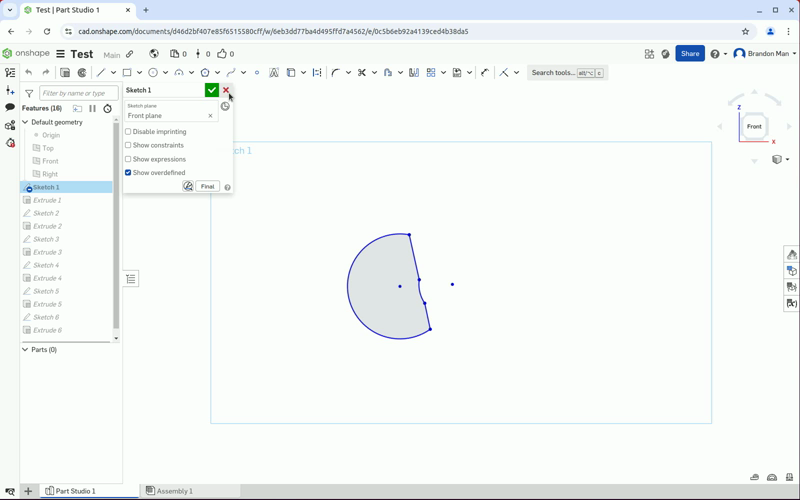
key(shift+s)
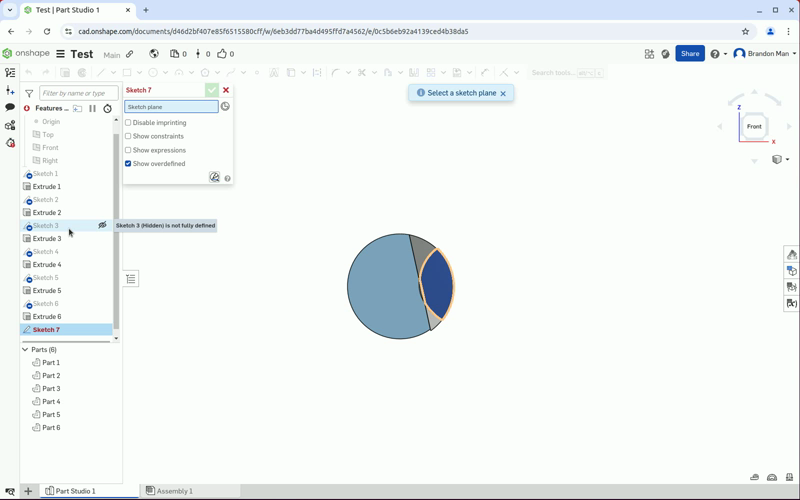
scroll(3)
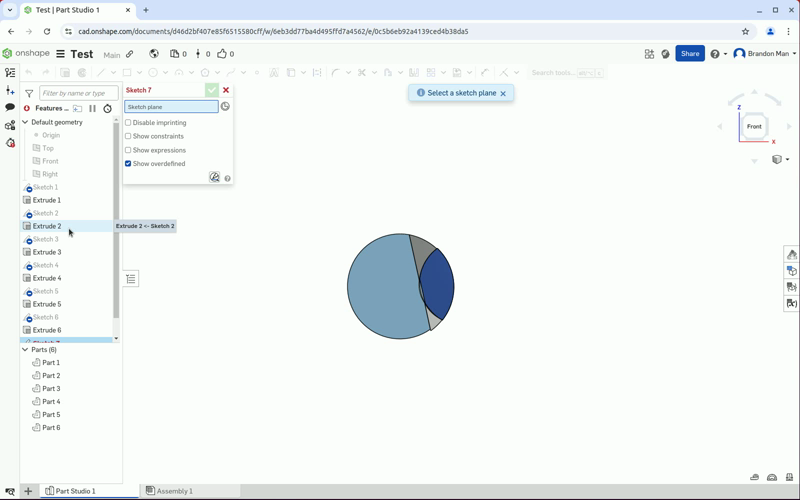
mouse_move(69, 163)
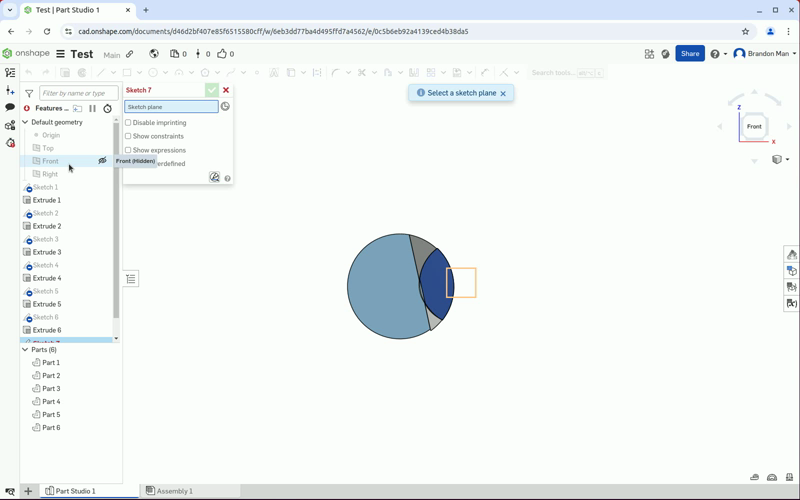
click(69, 163)
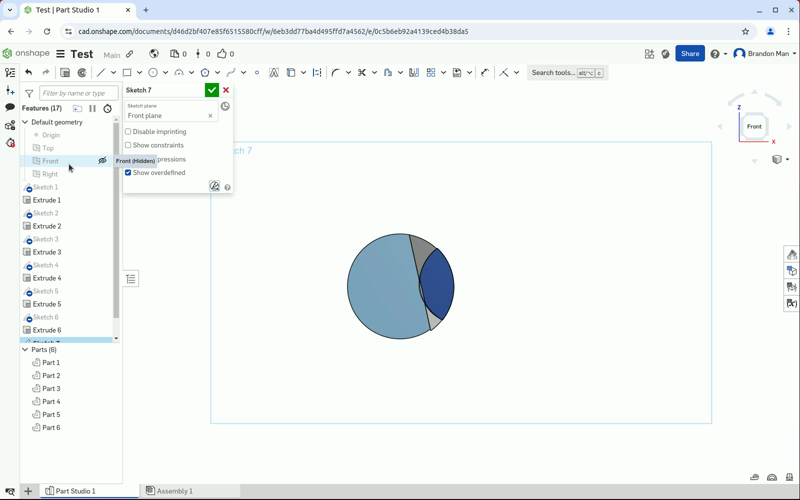
mouse_move(73, 352)
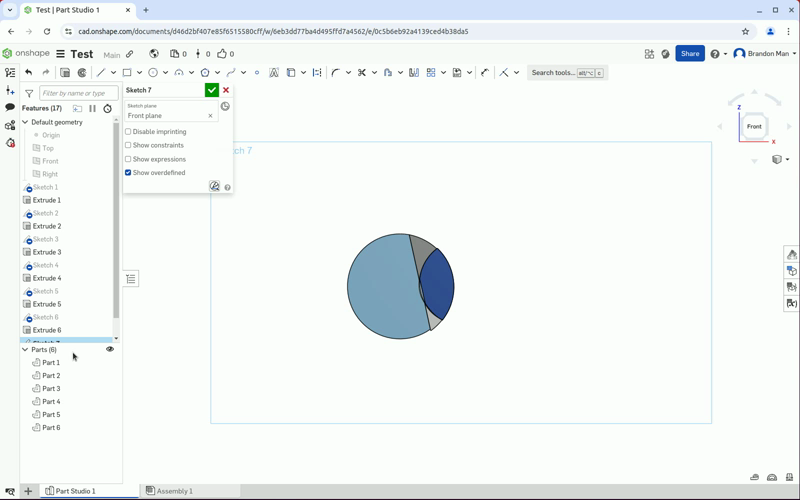
key(y)
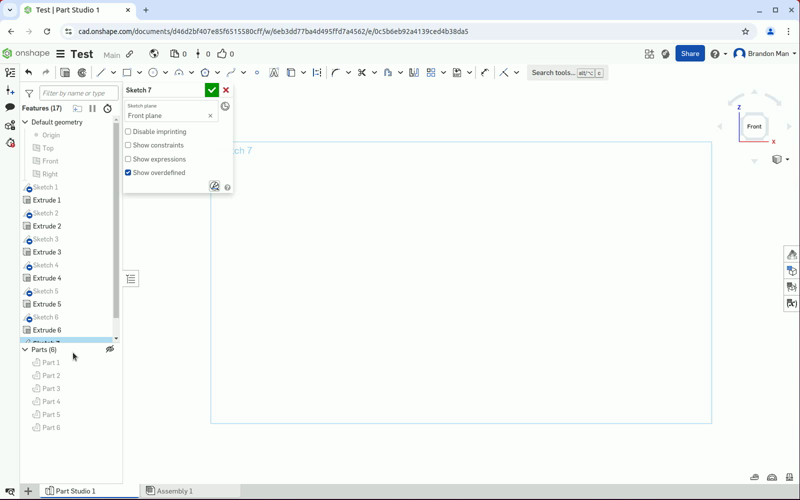
key(a)
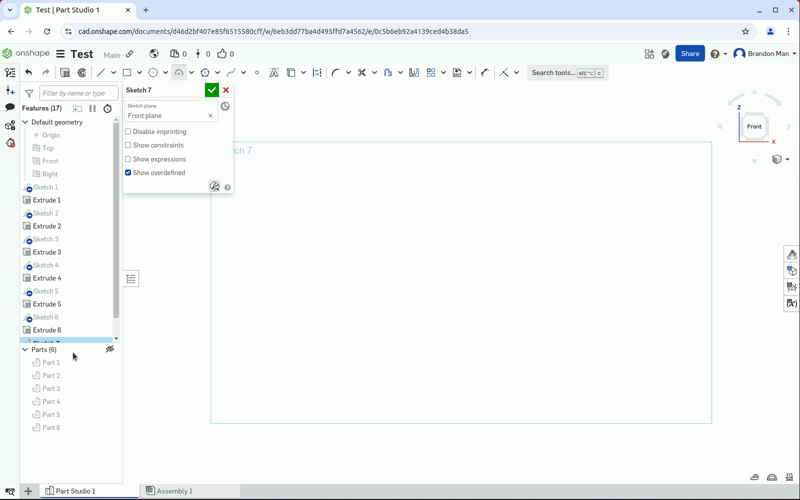
key_down(shift)
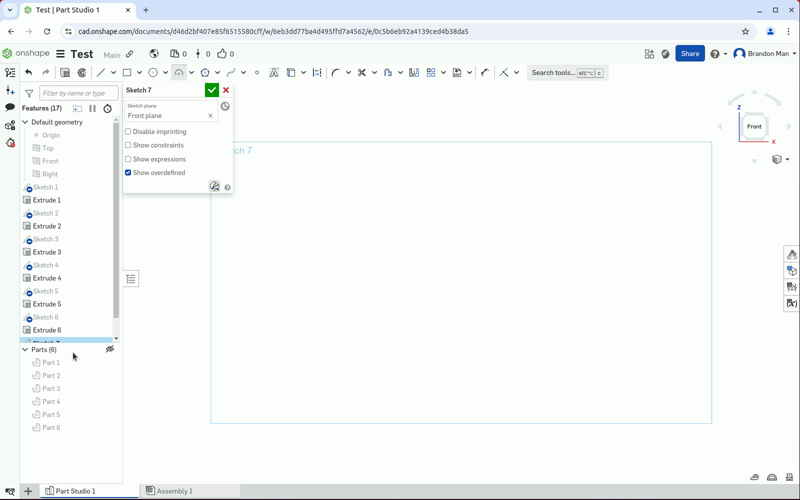
mouse_move(436, 249)
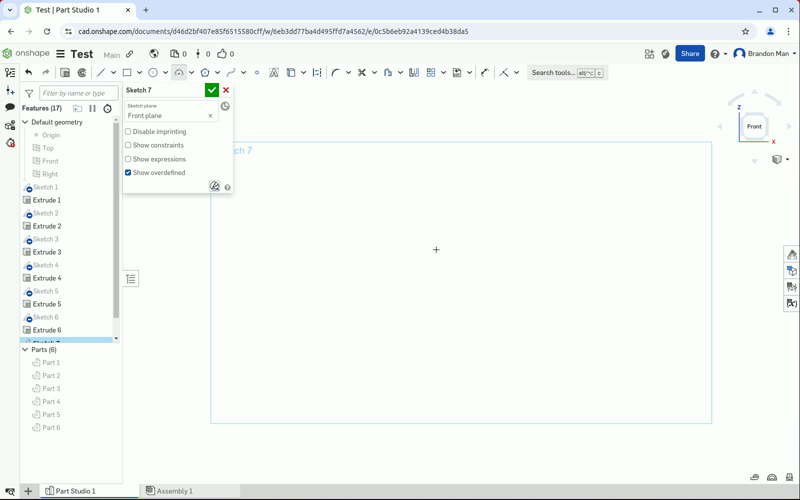
click(436, 249)
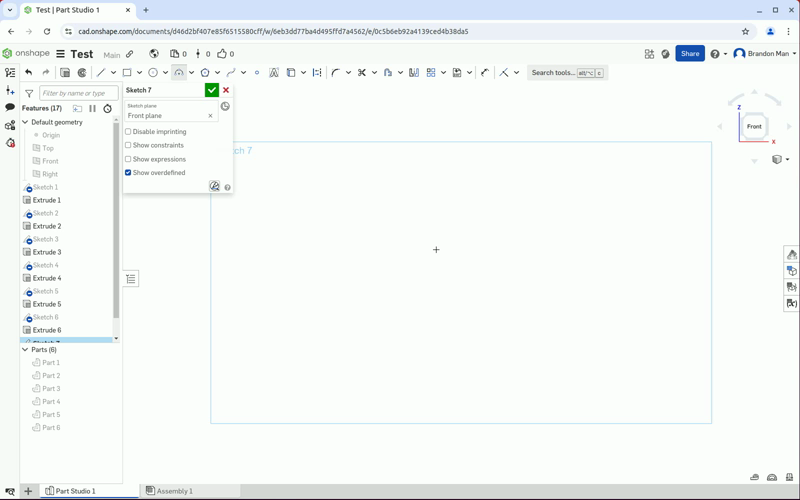
key_up(shift)
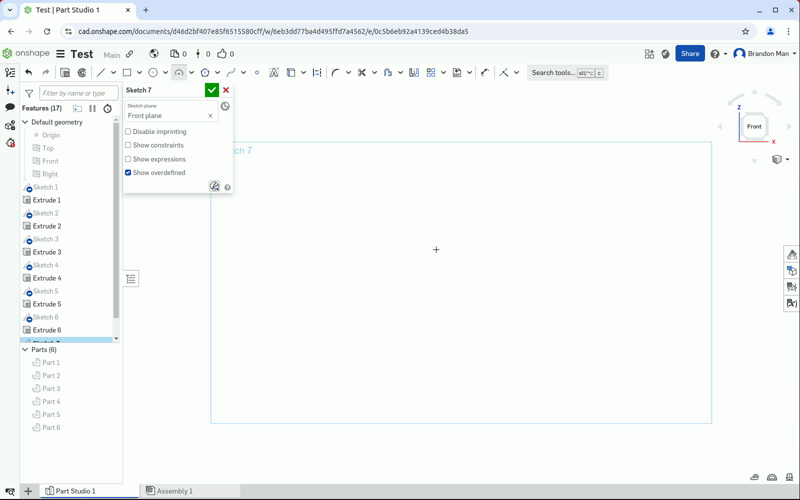
key_down(shift)
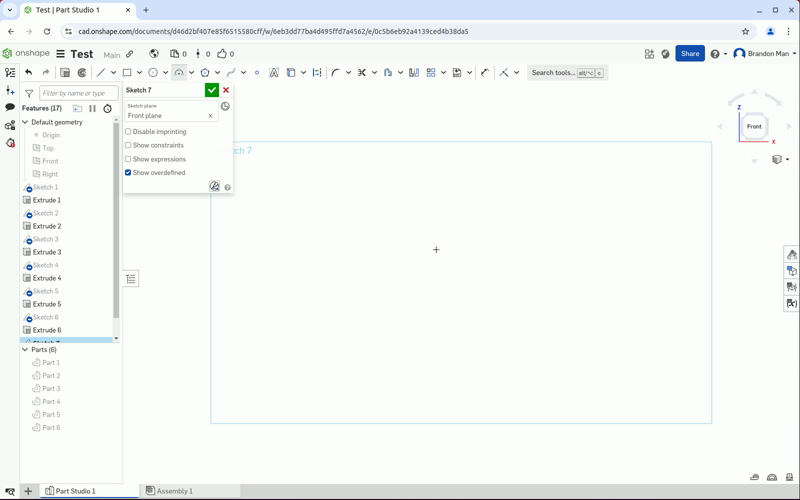
mouse_move(451, 273)
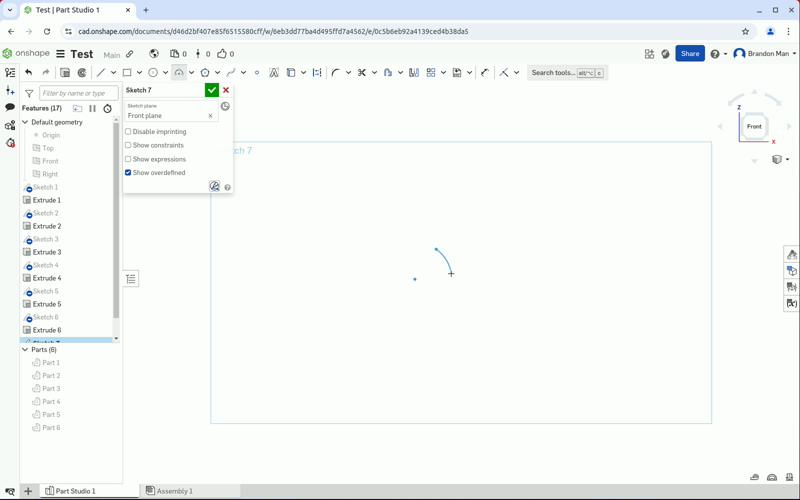
click(451, 273)
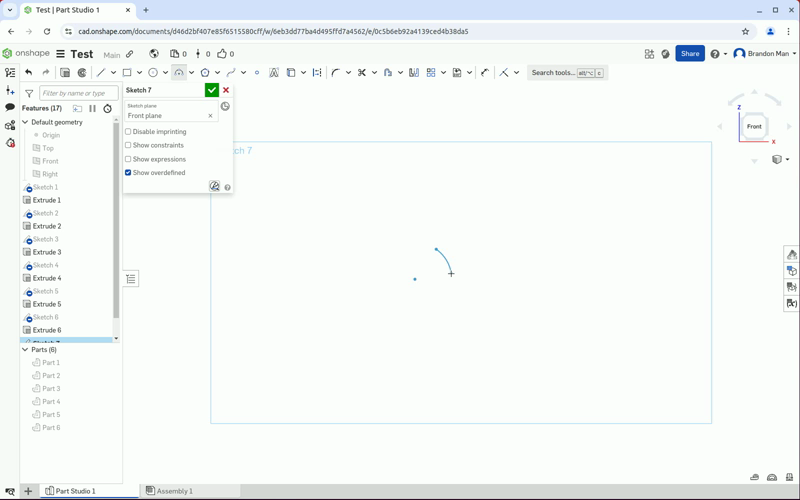
mouse_move(445, 260)
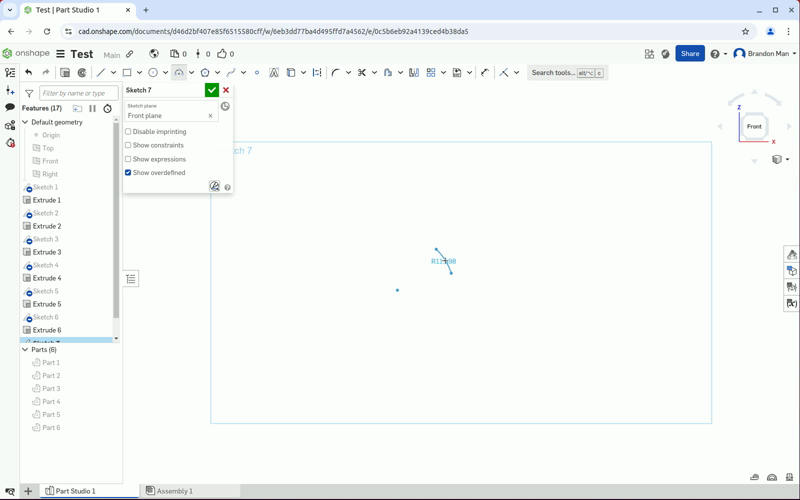
click(445, 260)
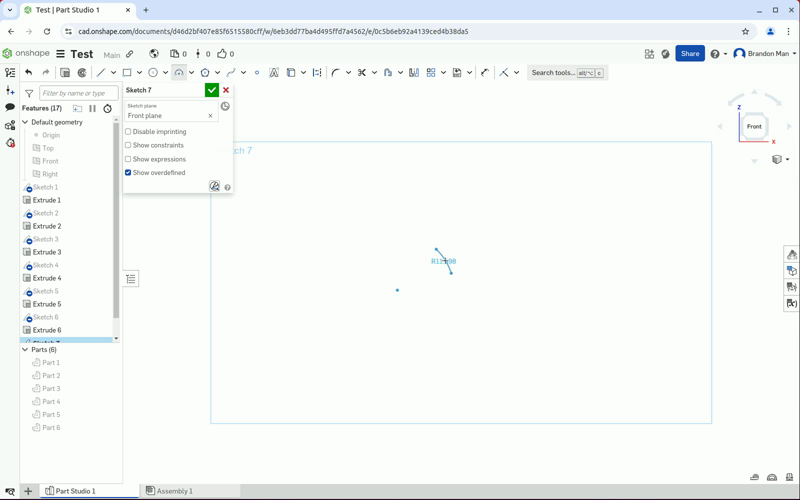
key_up(shift)
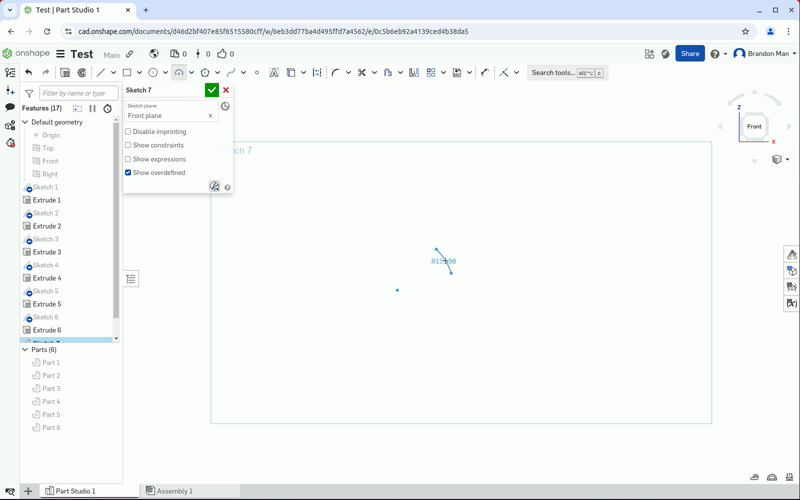
key(esc)
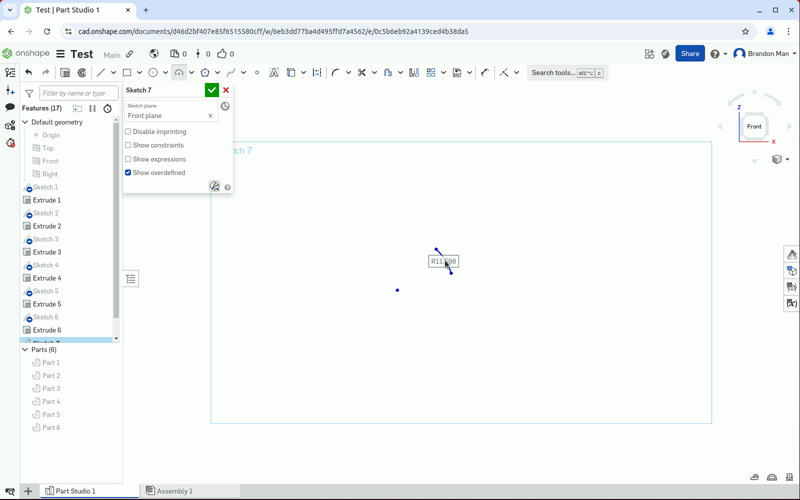
key(l)
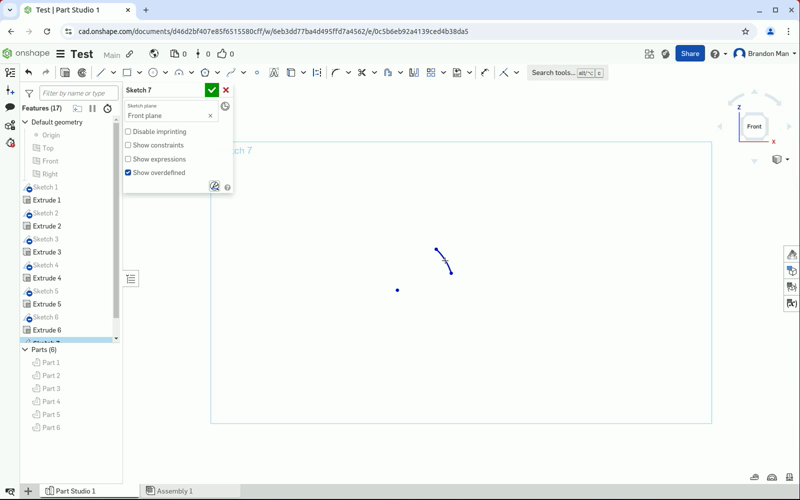
mouse_move(451, 273)
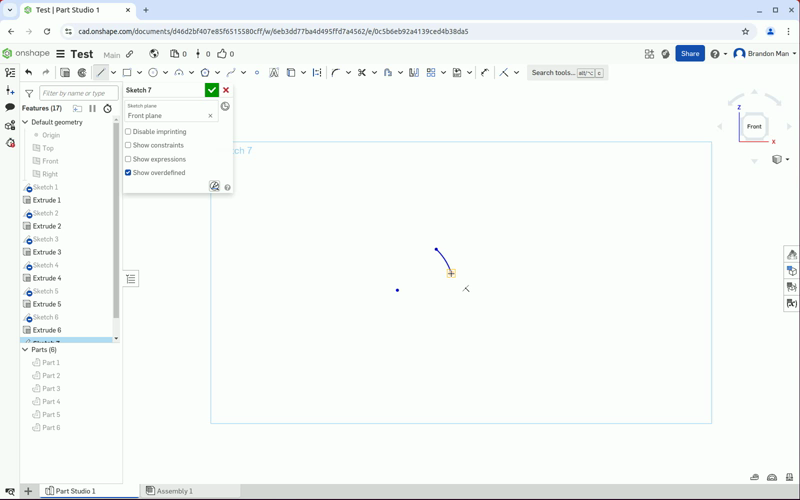
click(451, 273)
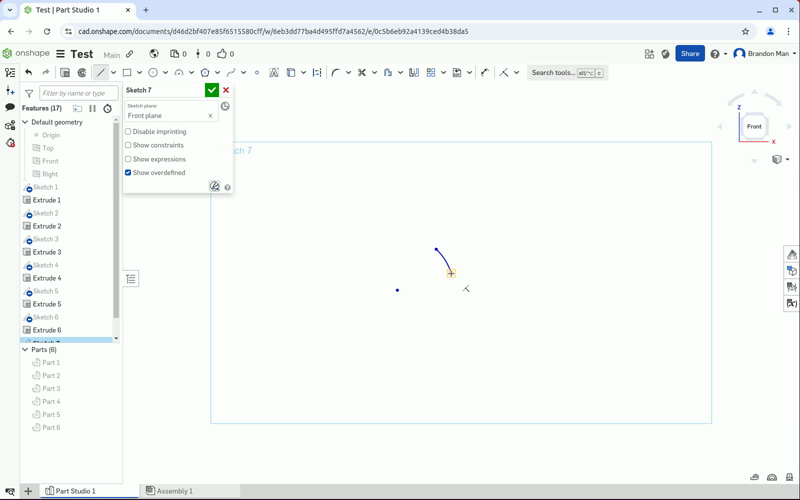
key_down(shift)
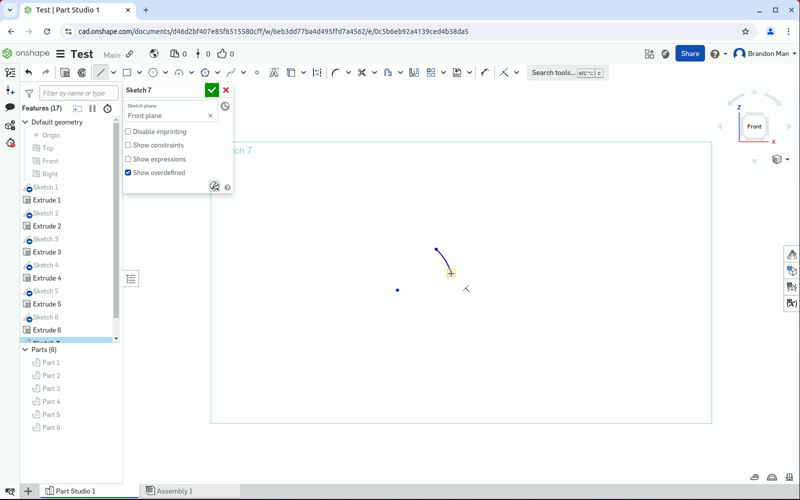
mouse_move(481, 273)
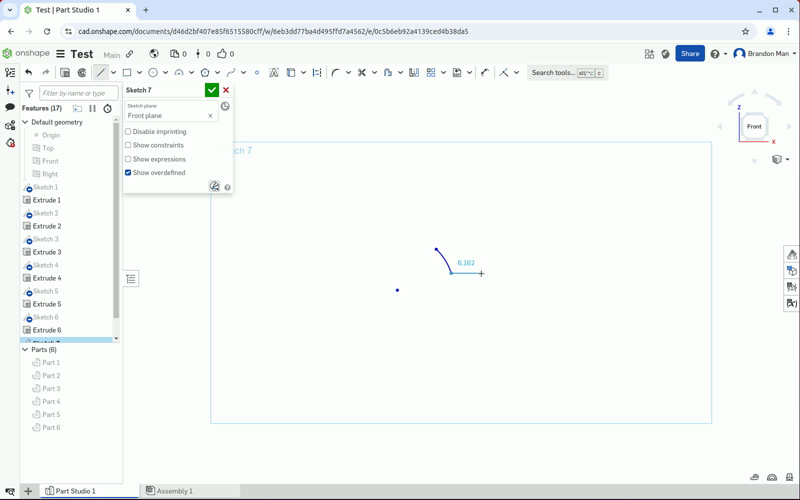
mouse_move(451, 242)
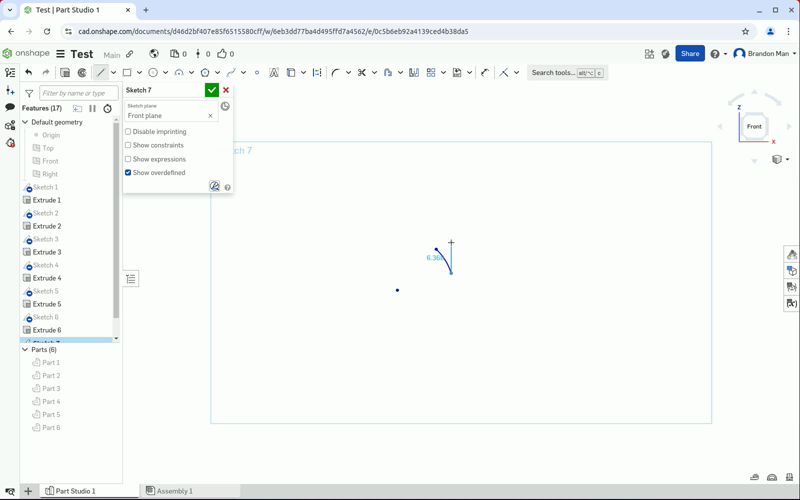
click(451, 242)
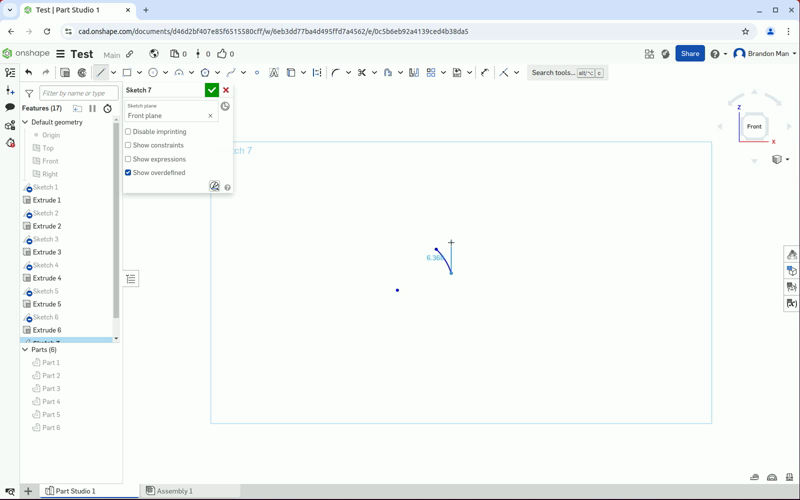
key_up(shift)
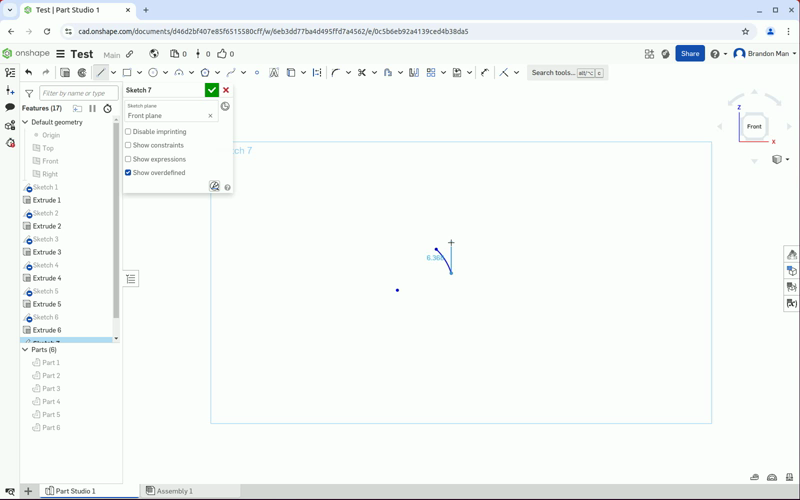
key(esc)
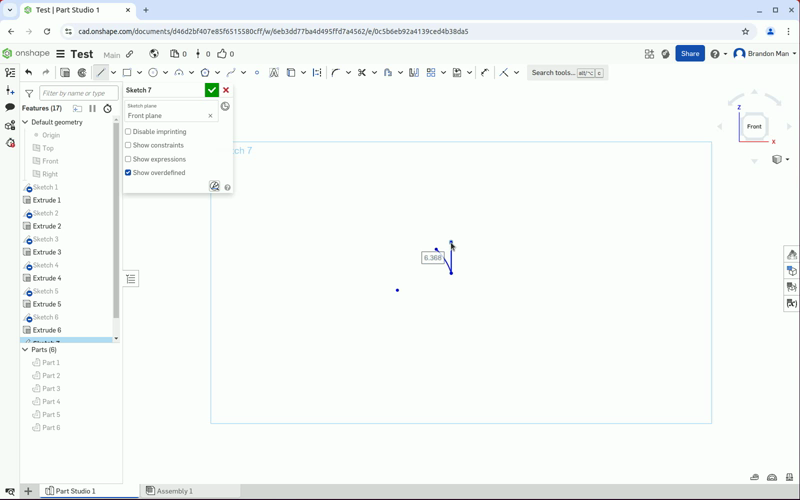
key(a)
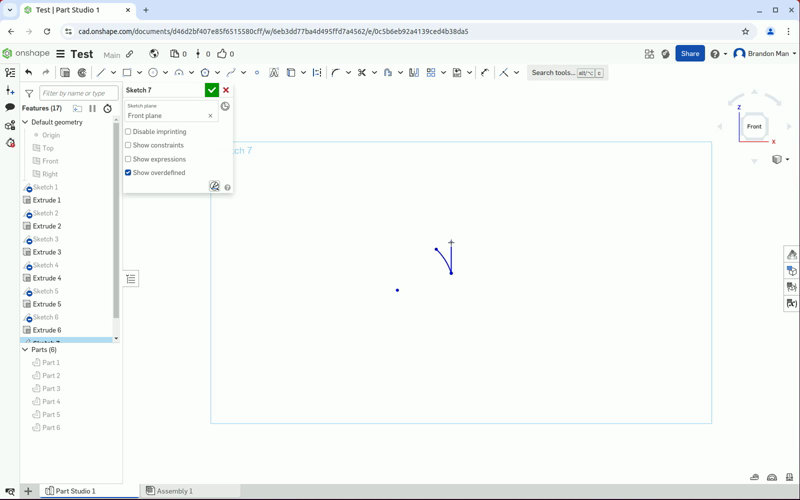
mouse_move(451, 242)
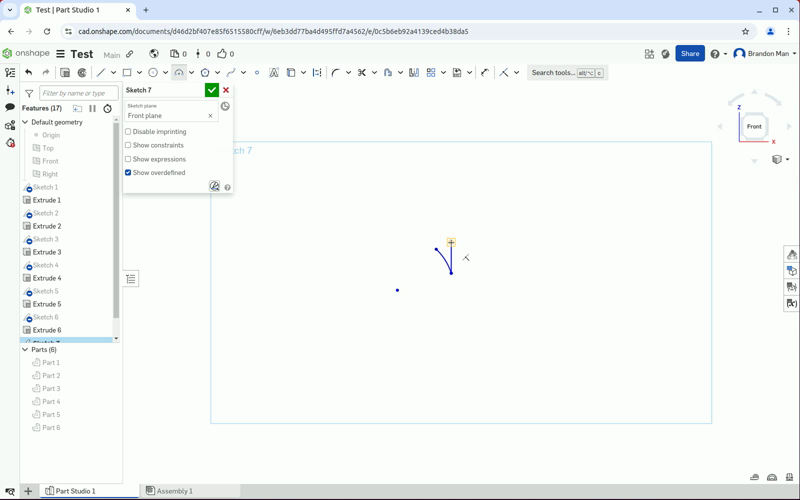
click(451, 242)
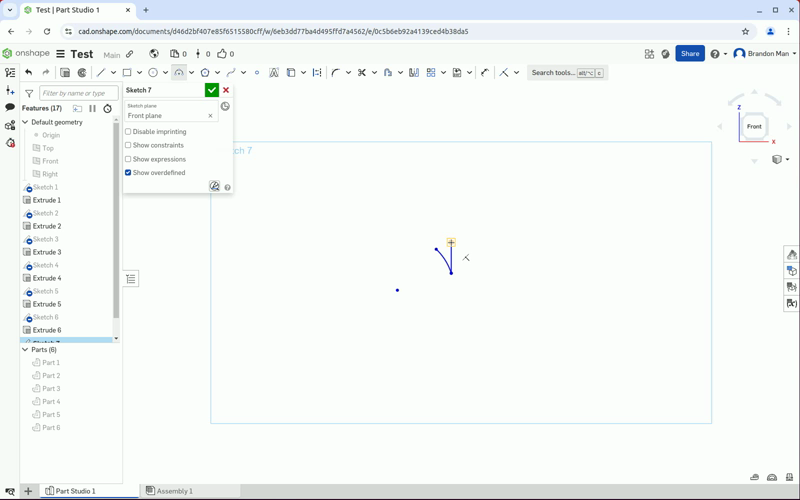
mouse_move(436, 249)
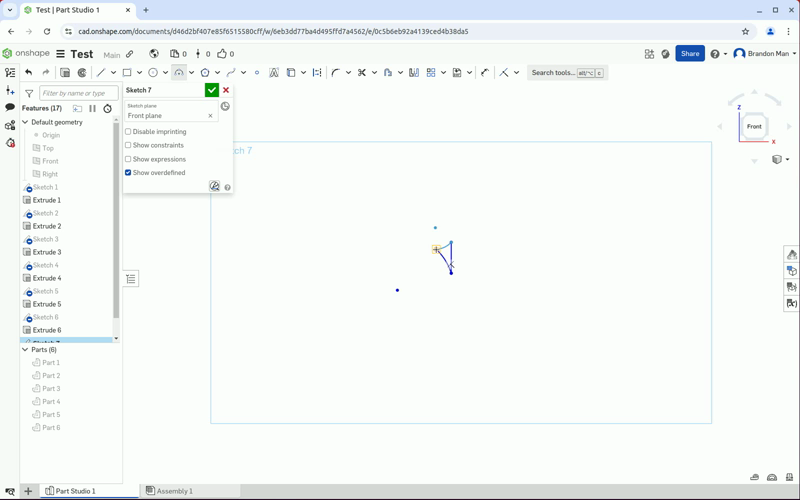
click(436, 249)
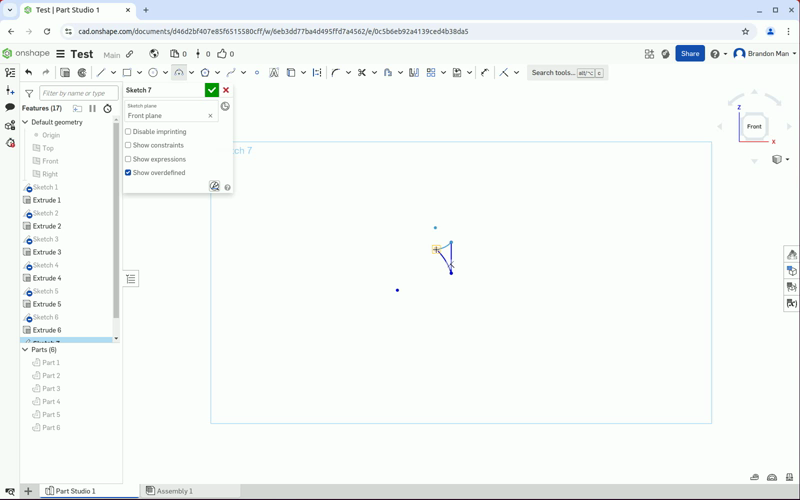
key_down(shift)
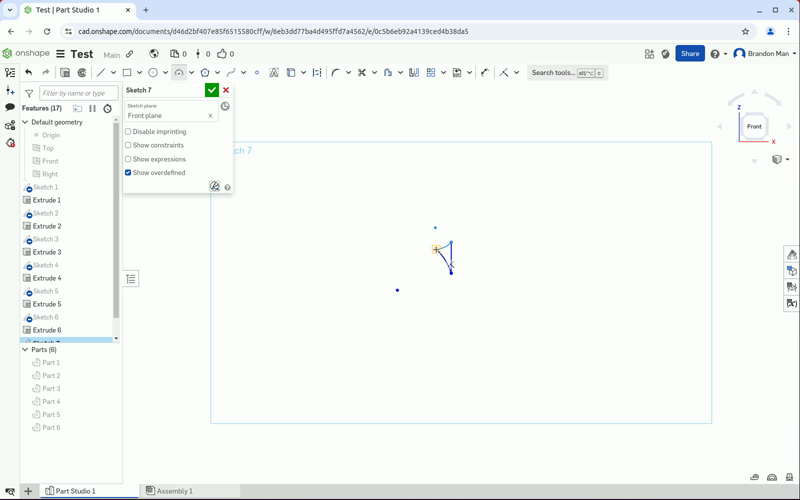
mouse_move(443, 244)
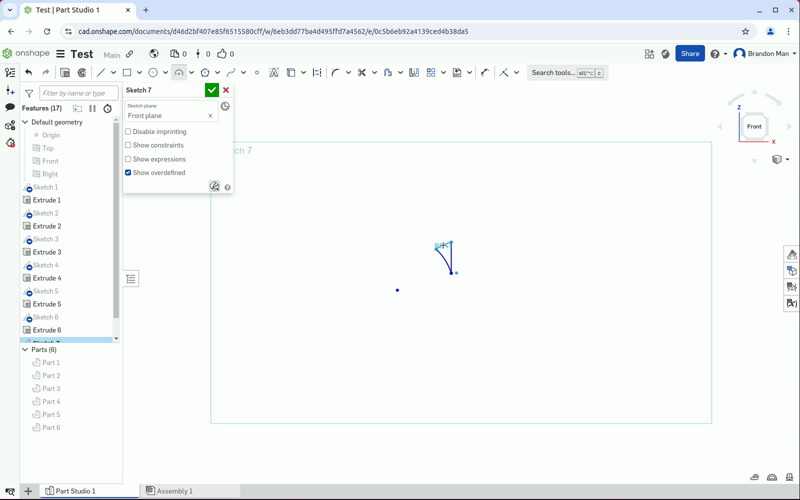
click(443, 244)
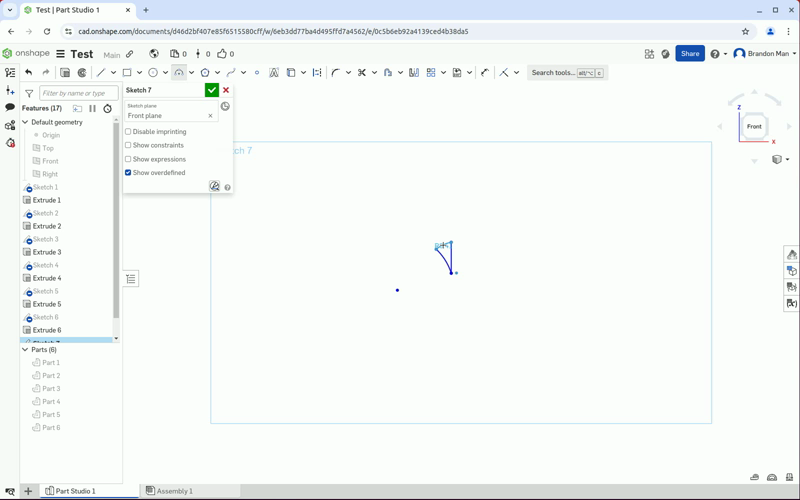
key_up(shift)
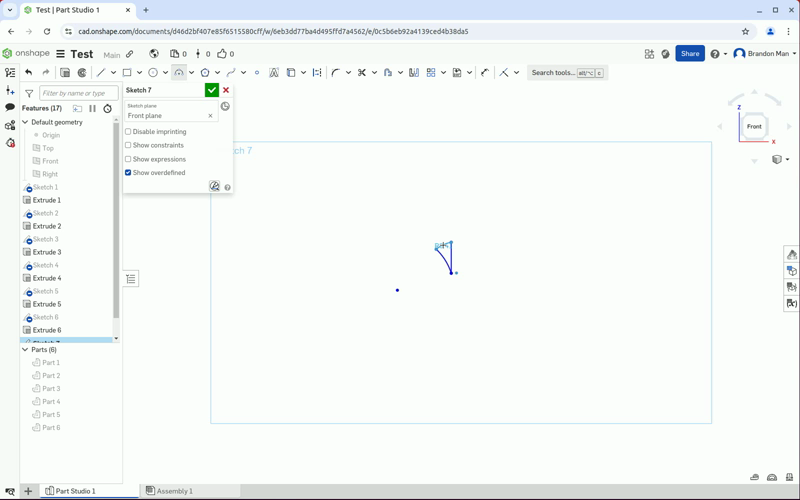
key(esc)
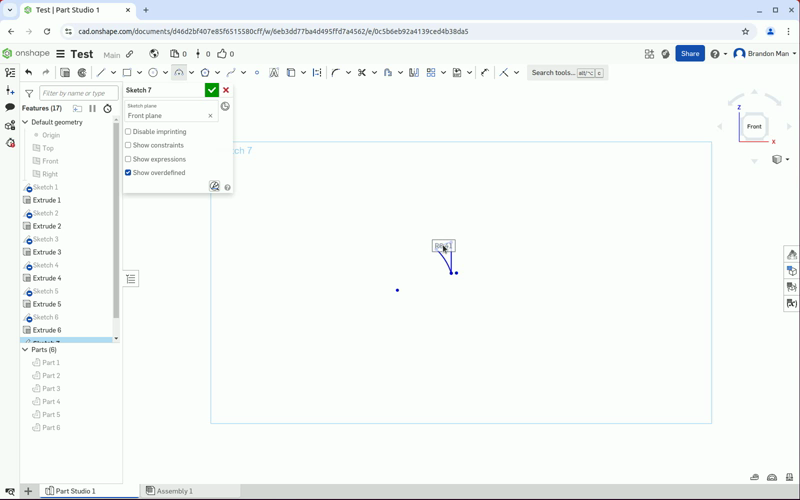
mouse_move(450, 255)
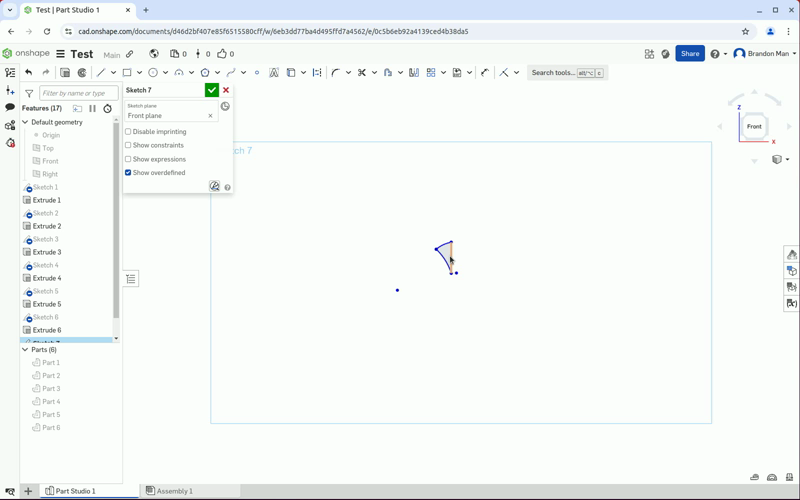
scroll(6)
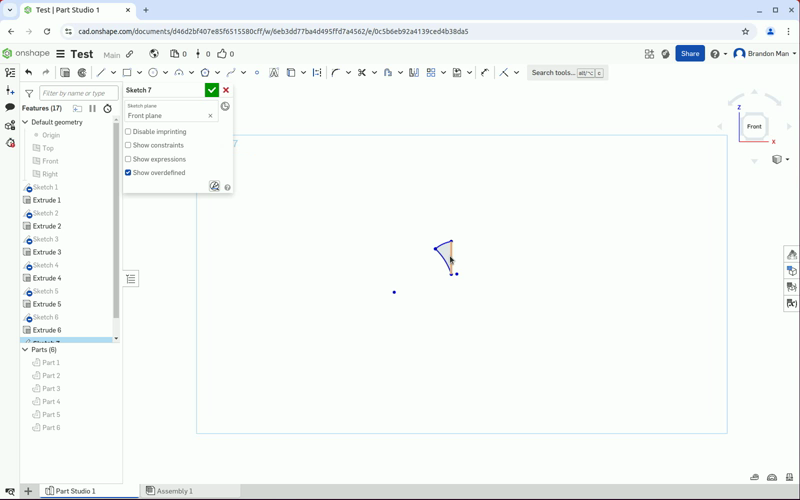
scroll(6)
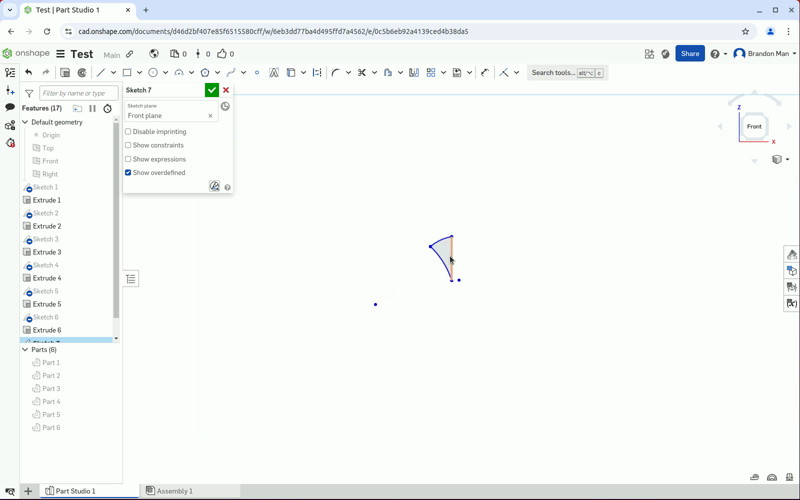
scroll(6)
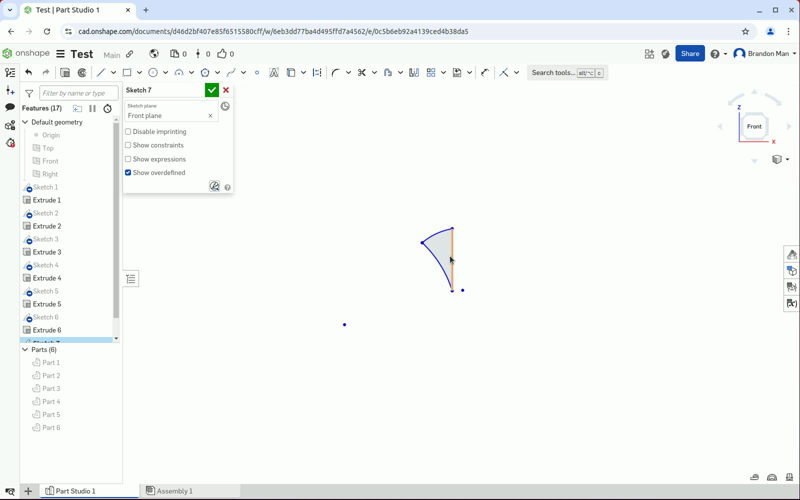
scroll(6)
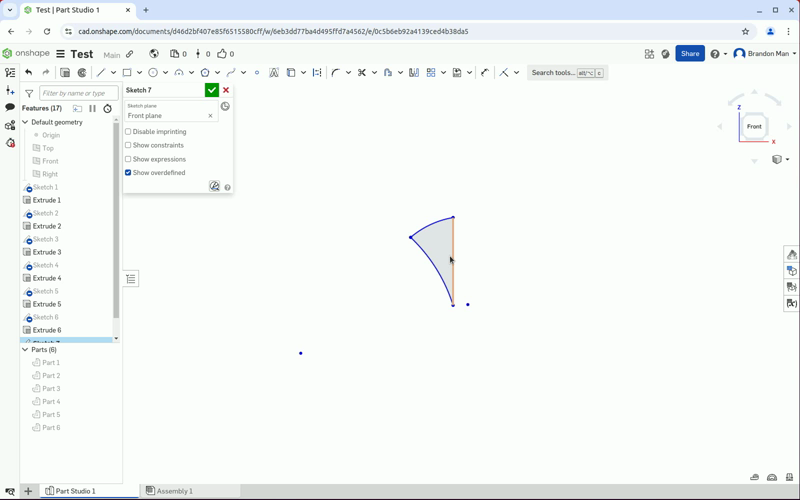
scroll(6)
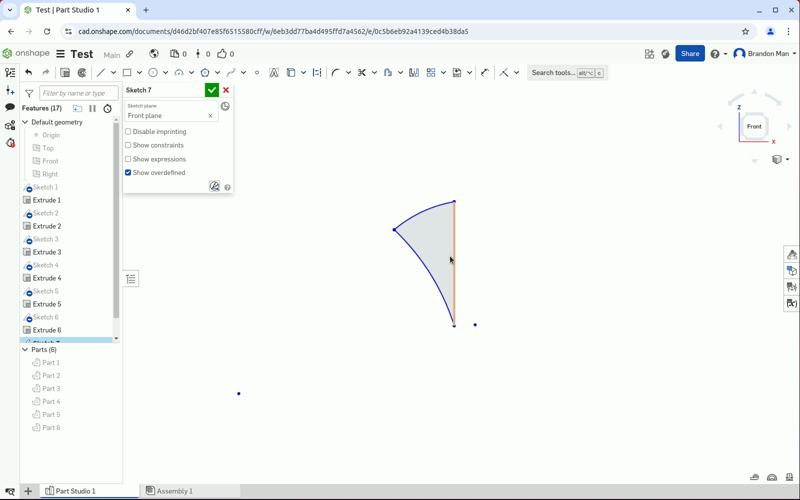
scroll(6)
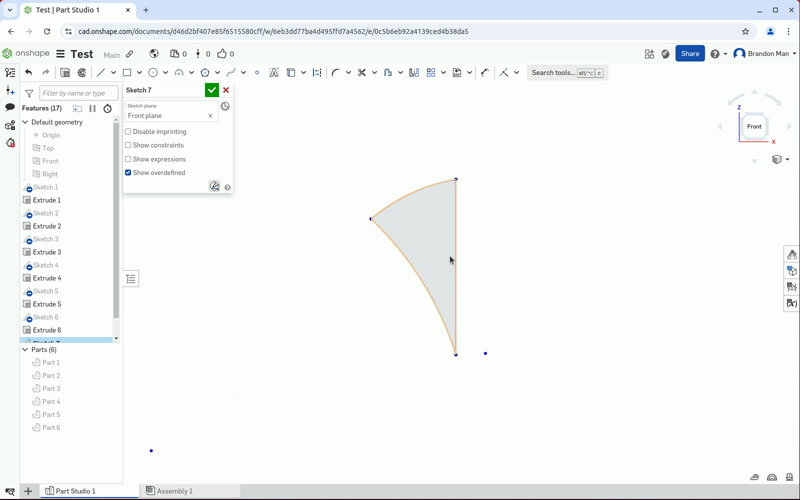
scroll(6)
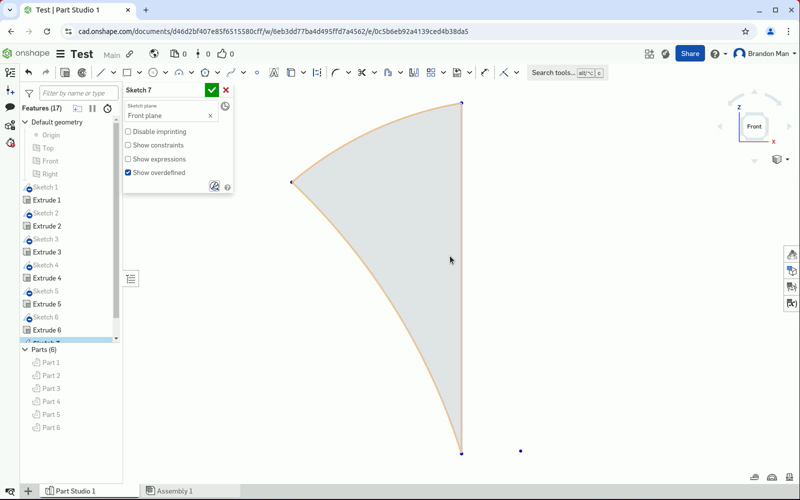
click(450, 255)
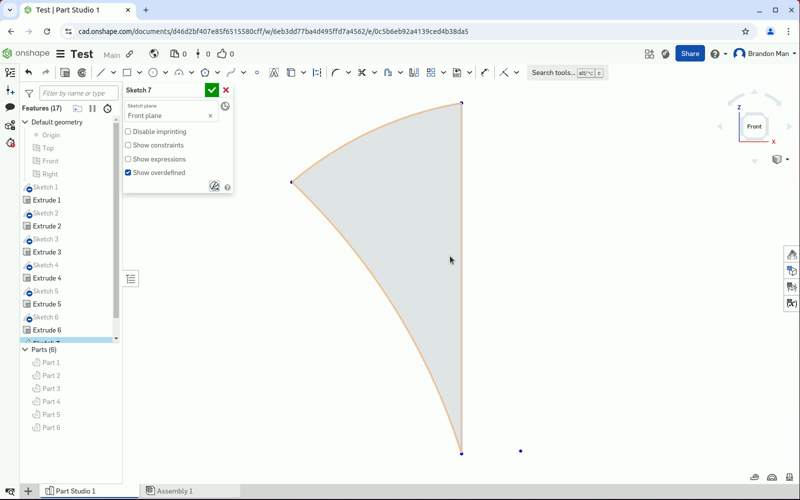
scroll(-6)
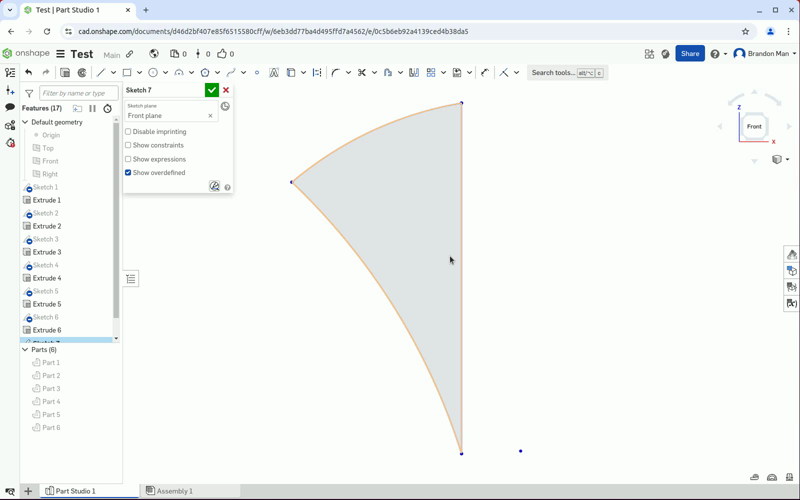
scroll(-6)
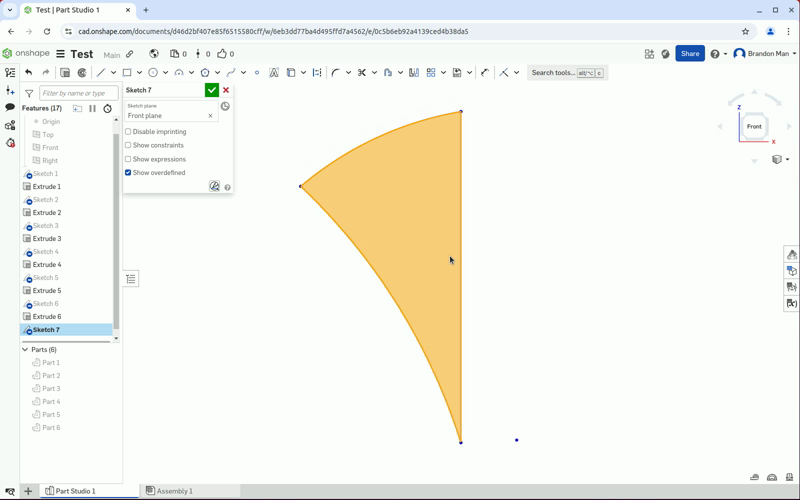
scroll(-6)
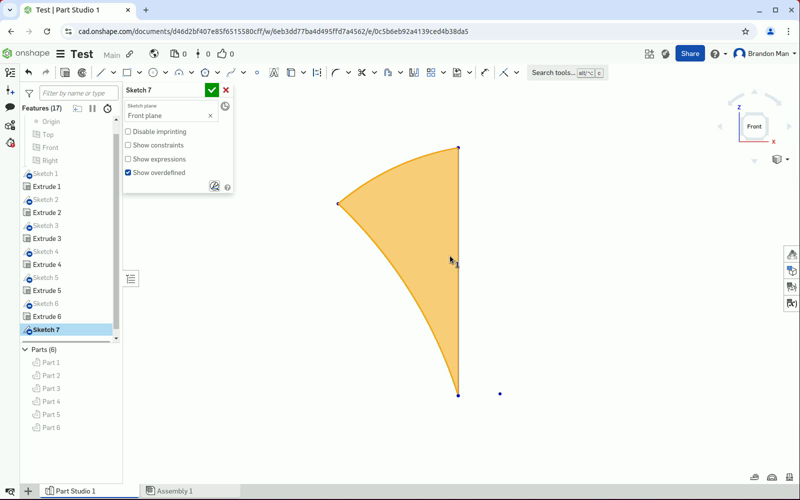
scroll(-6)
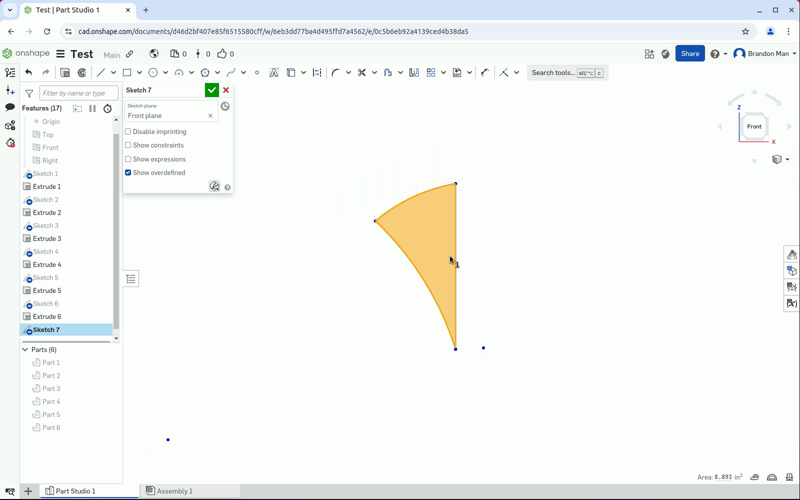
scroll(-6)
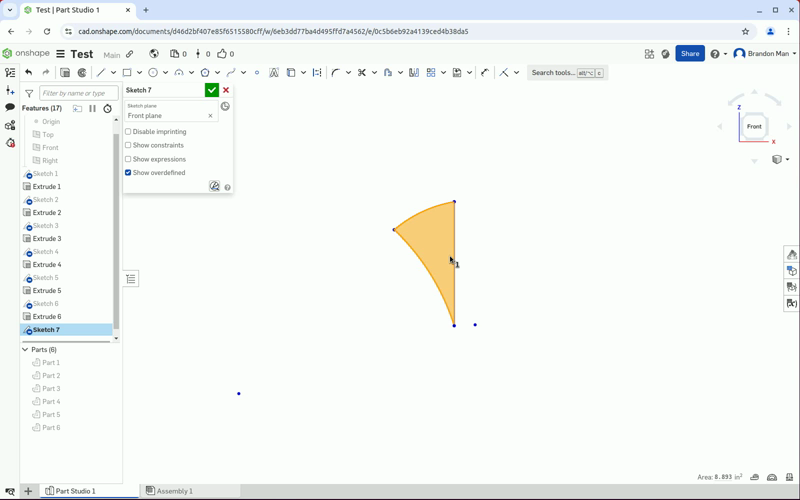
scroll(-6)
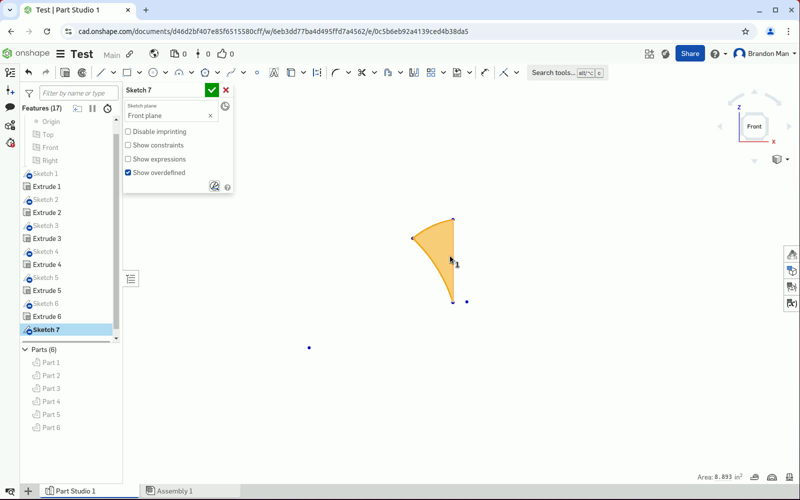
scroll(-6)
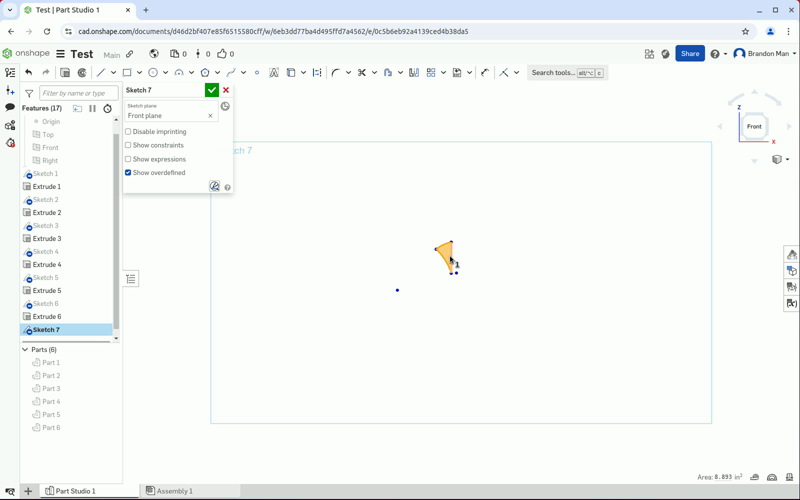
mouse_move(73, 352)
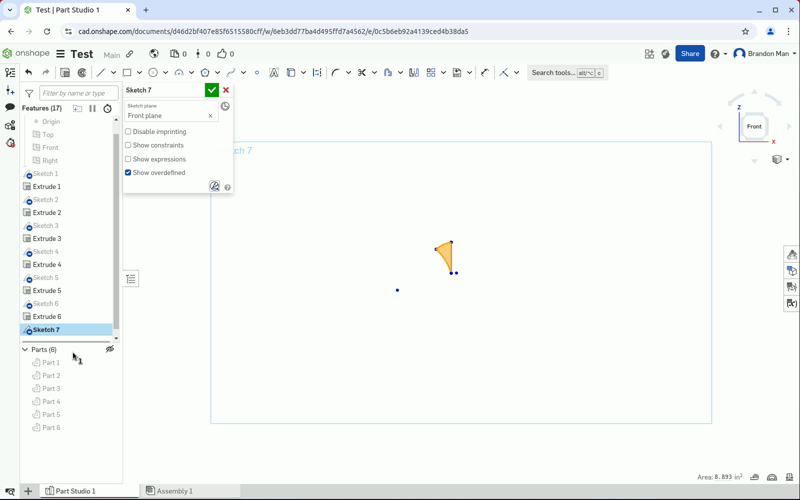
key(shift+y)
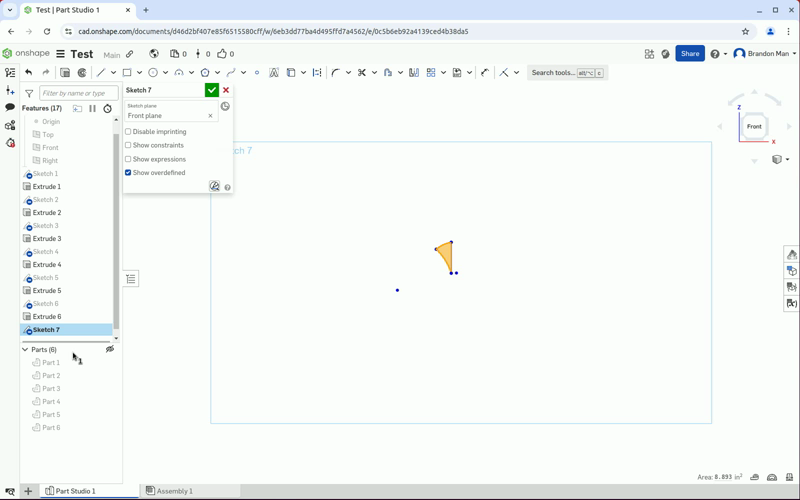
key(shift+e)
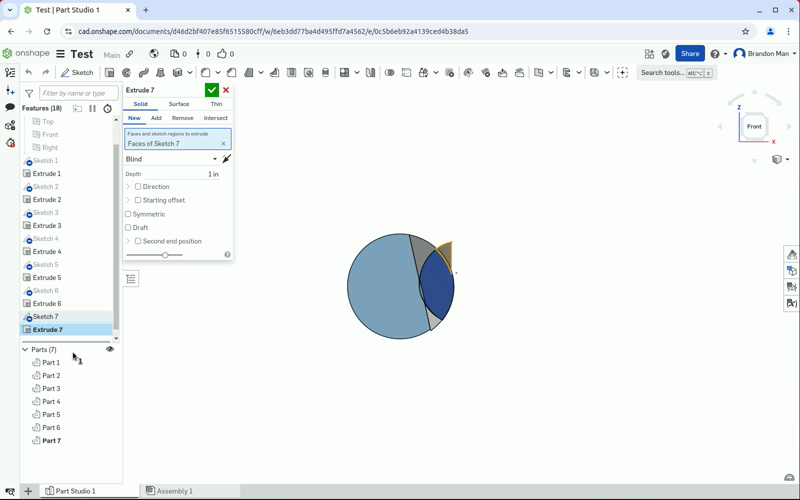
mouse_move(143, 106)
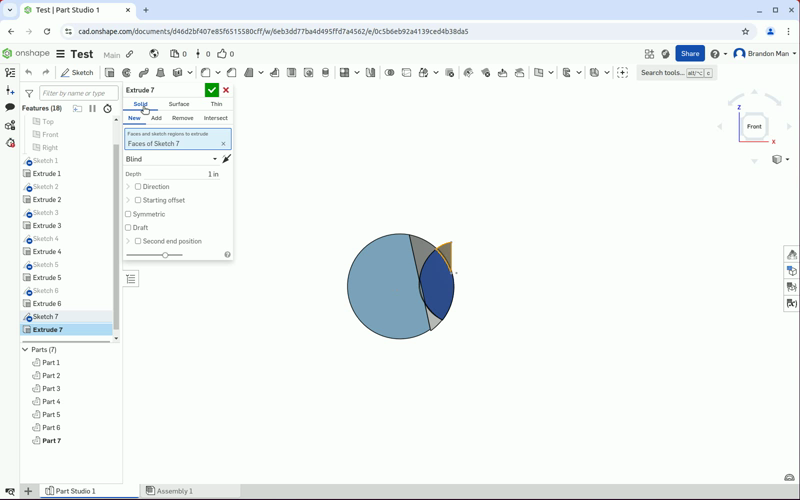
click(143, 106)
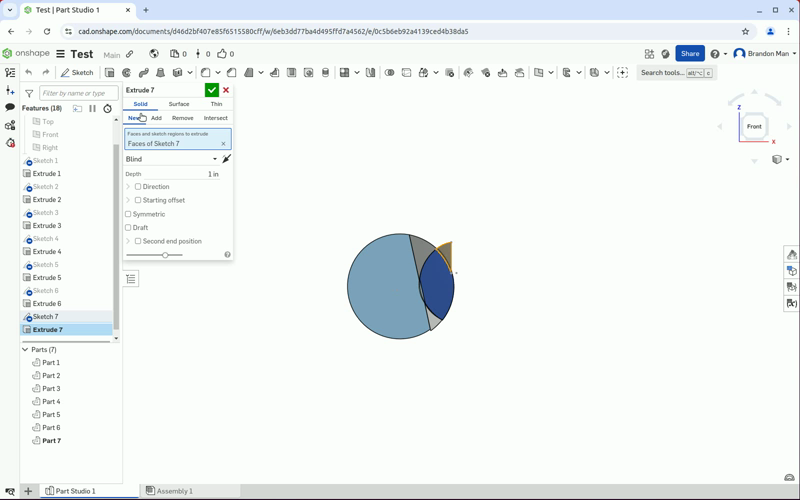
mouse_move(137, 120)
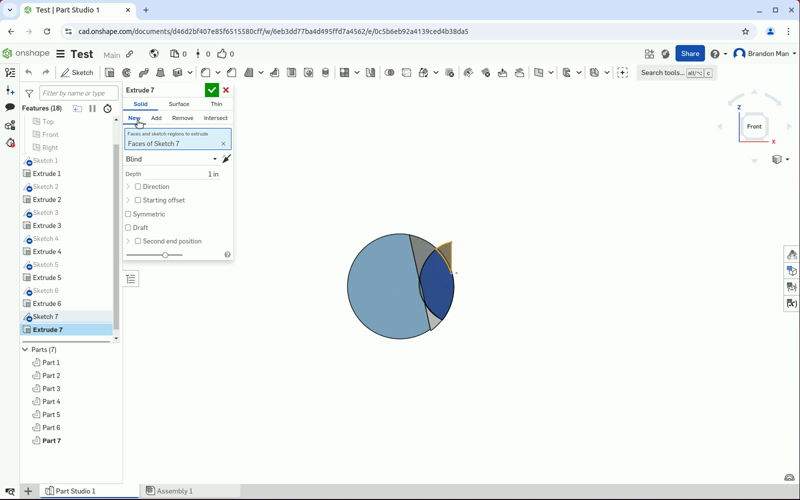
click(137, 120)
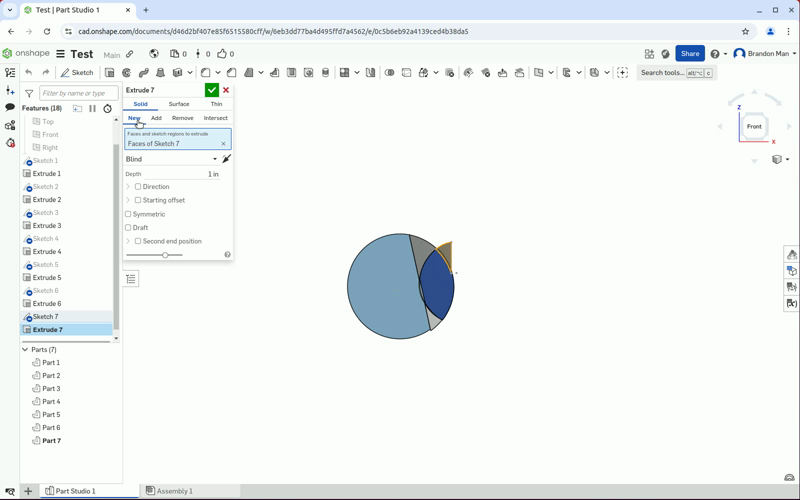
key(tab, 4)
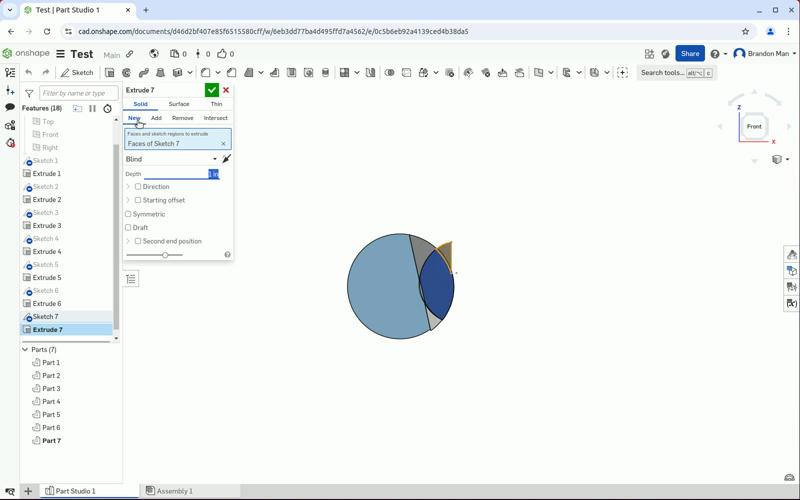
text(2.889)
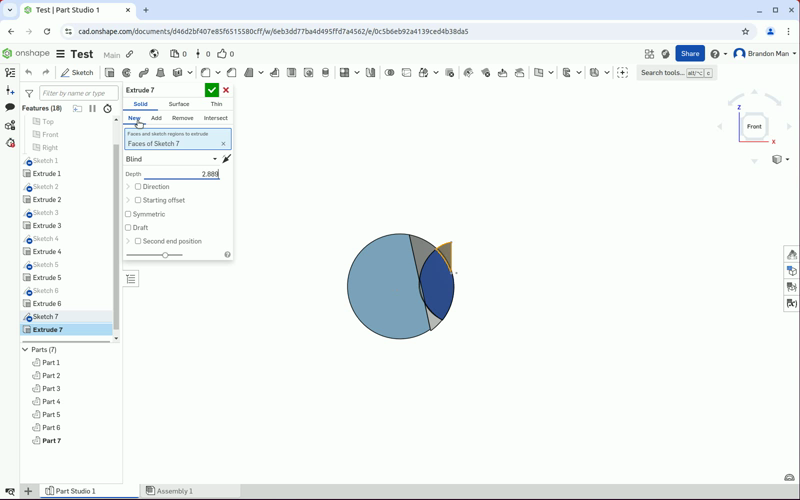
key(enter)
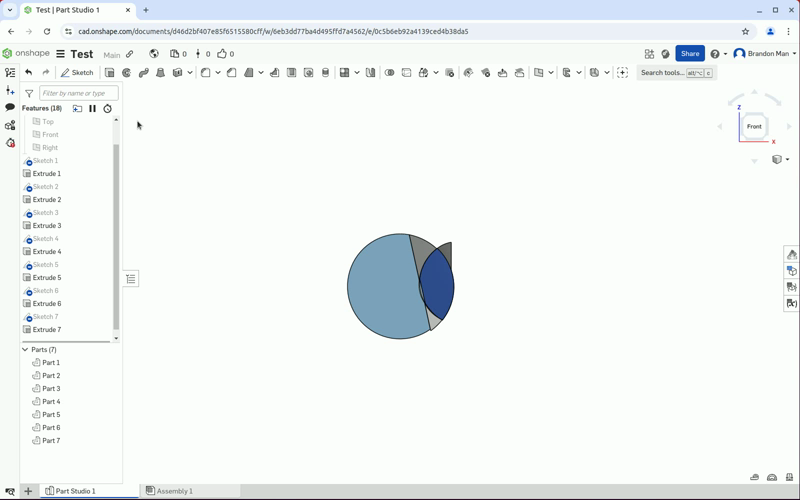
key(shift+h)
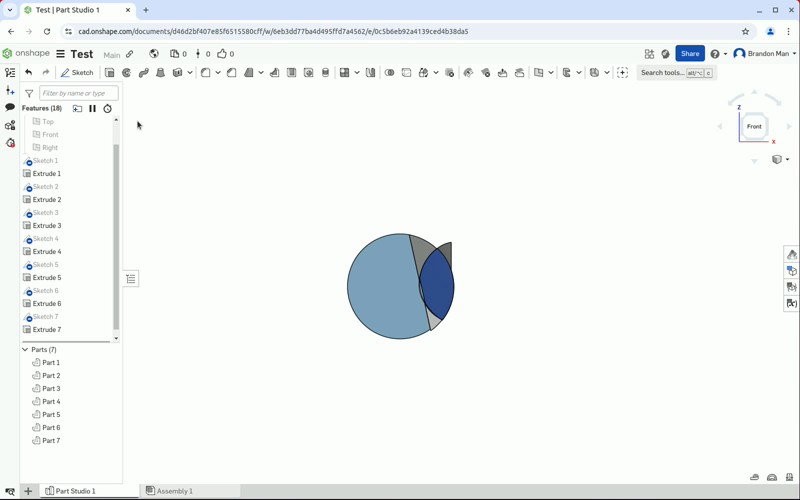
key(shift+h)
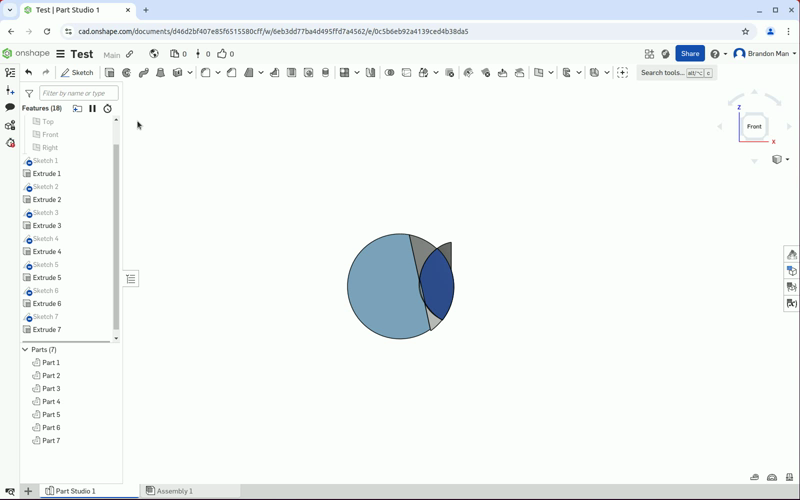
mouse_move(69, 163)
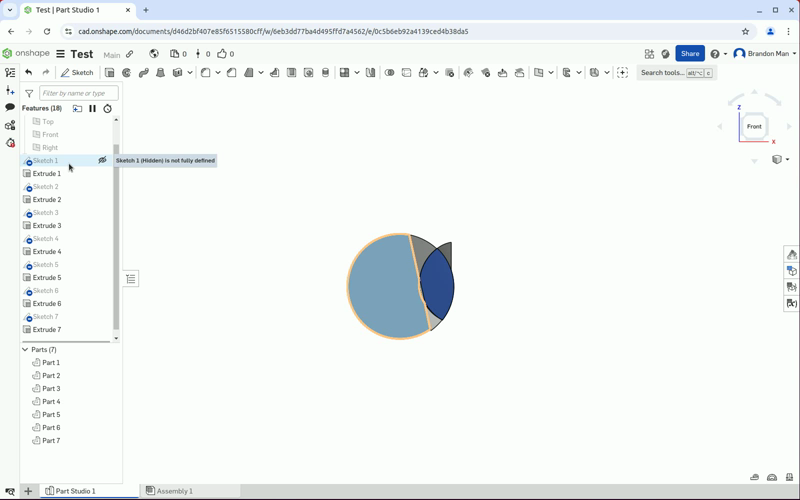
click(69, 163)
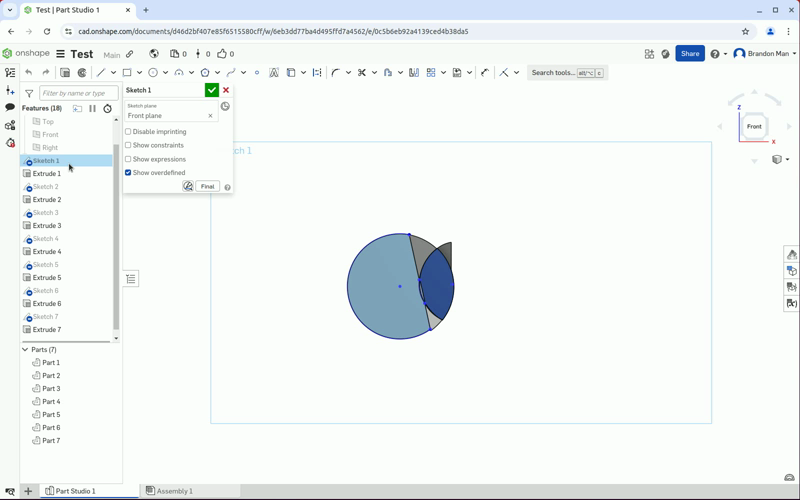
mouse_move(229, 92)
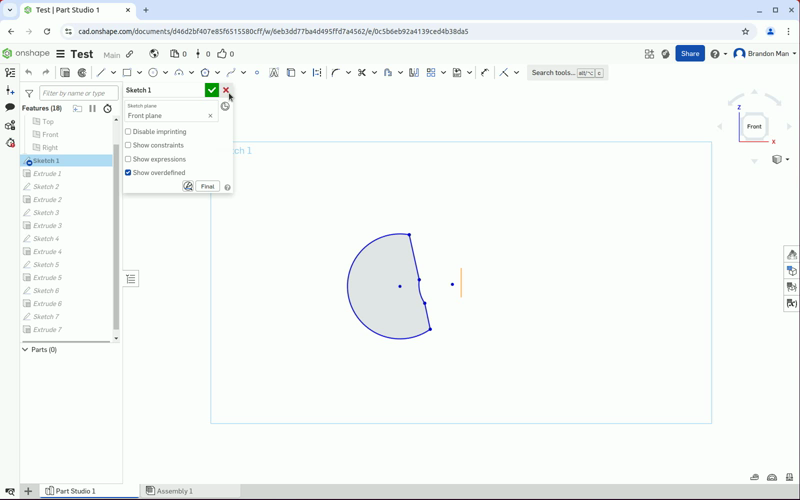
click(229, 92)
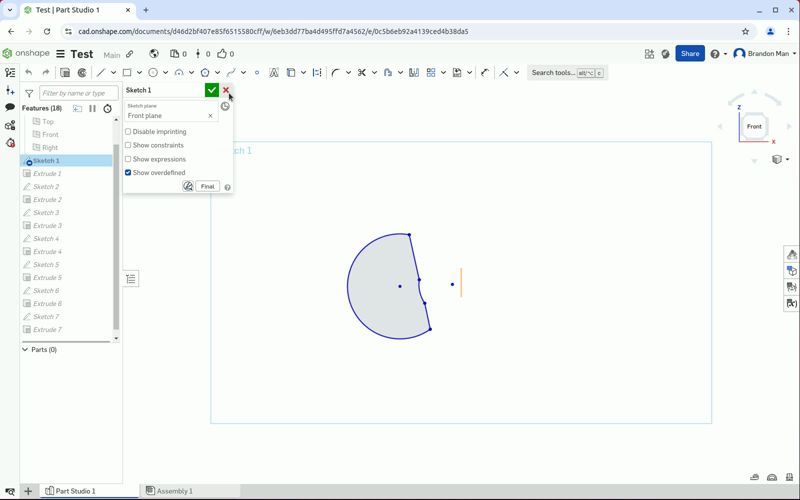
key(shift+s)
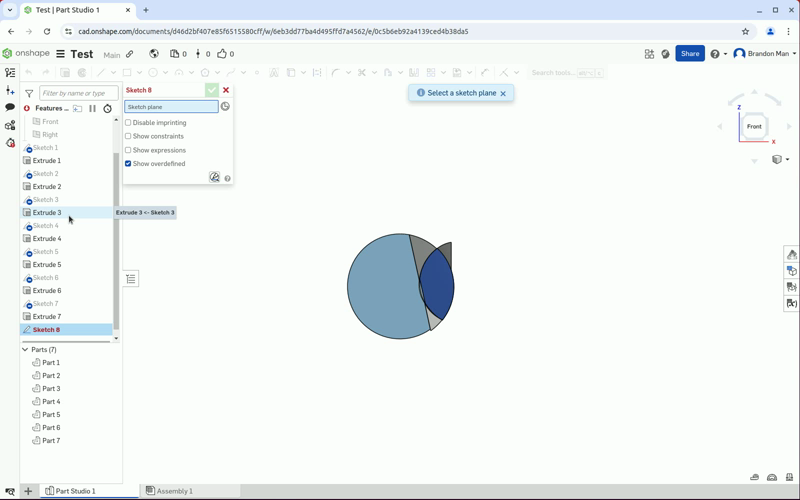
scroll(3)
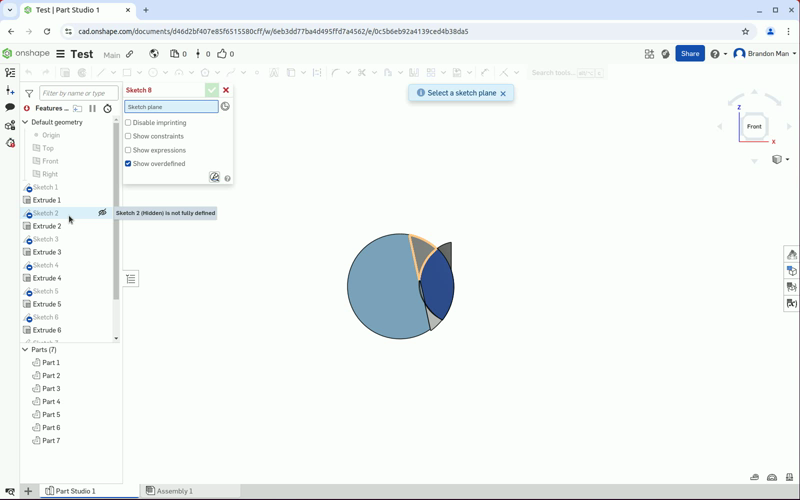
mouse_move(69, 163)
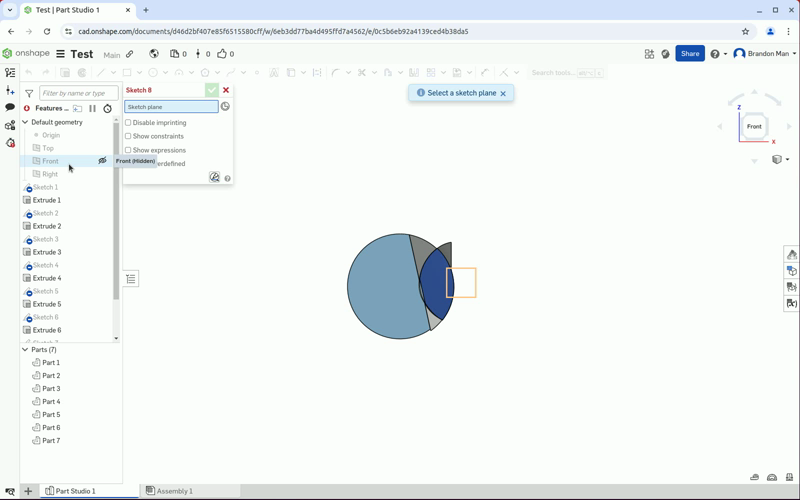
click(69, 163)
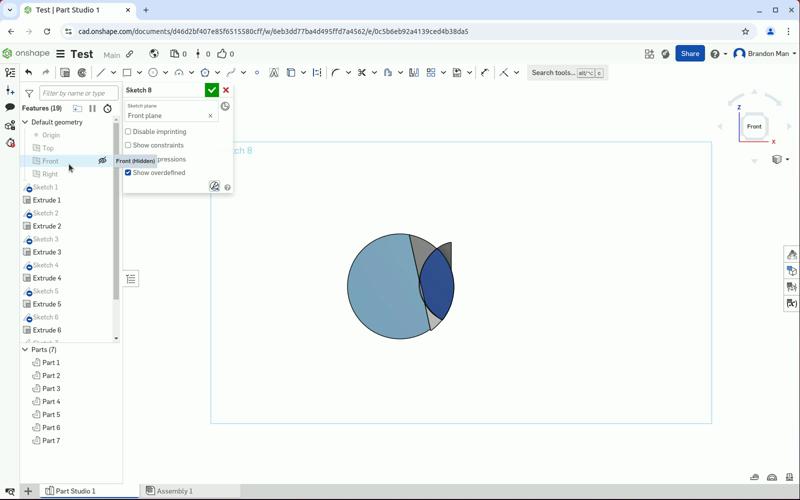
mouse_move(73, 352)
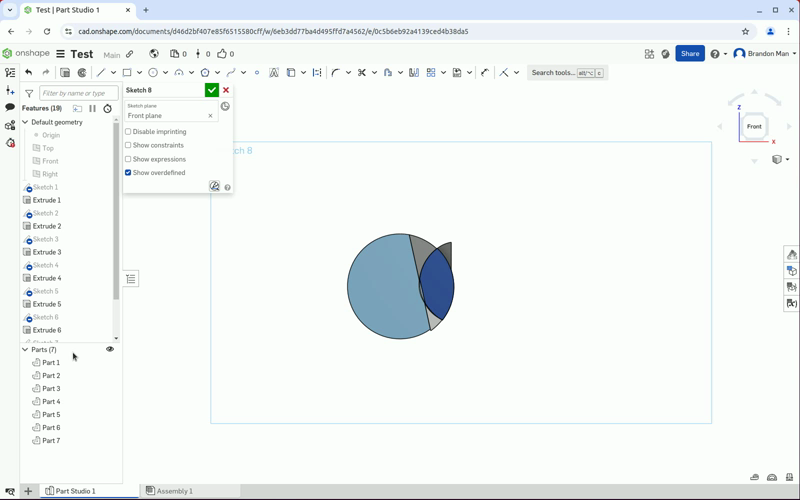
key(y)
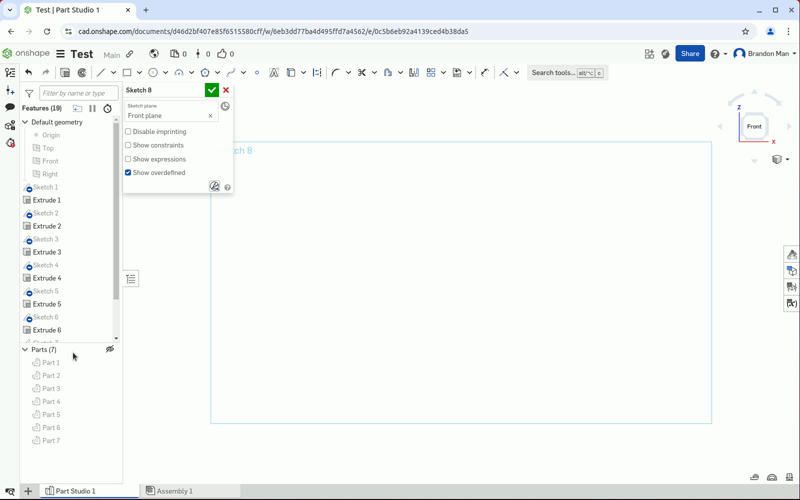
key(a)
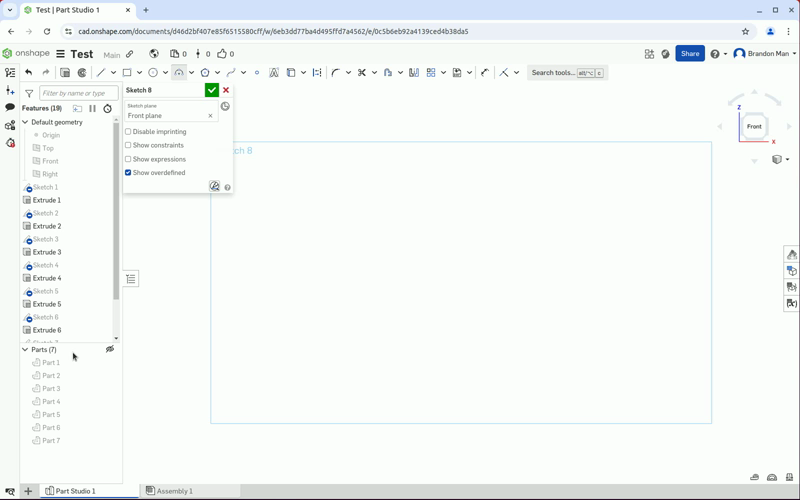
key_down(shift)
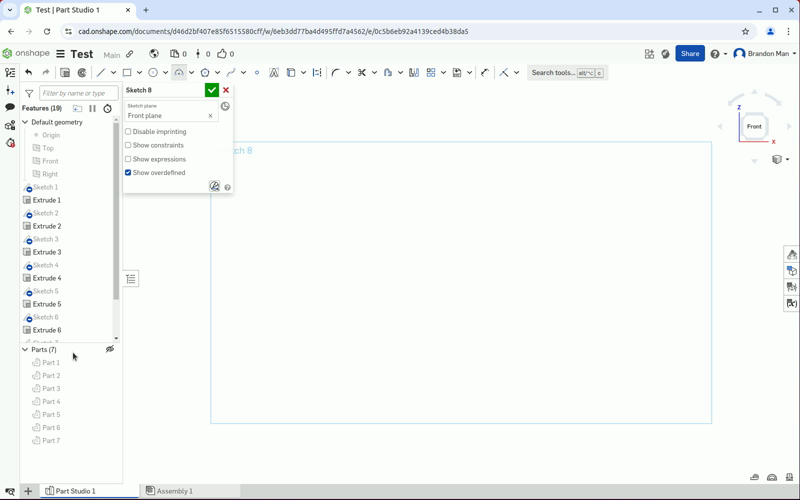
mouse_move(441, 319)
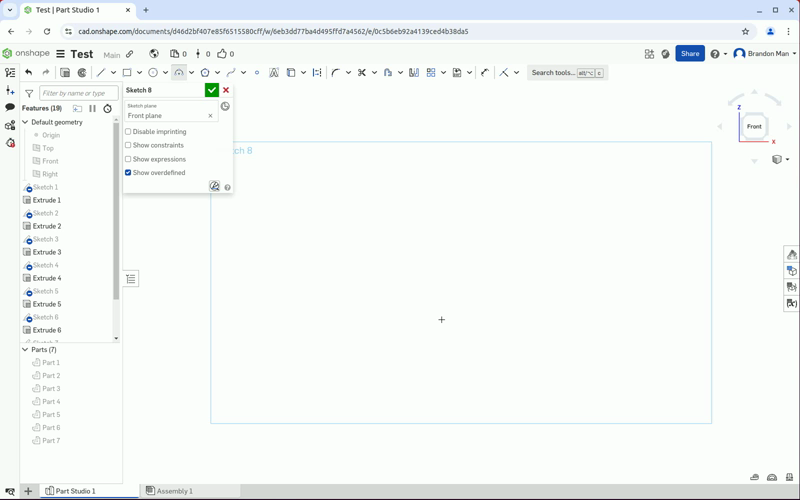
click(441, 319)
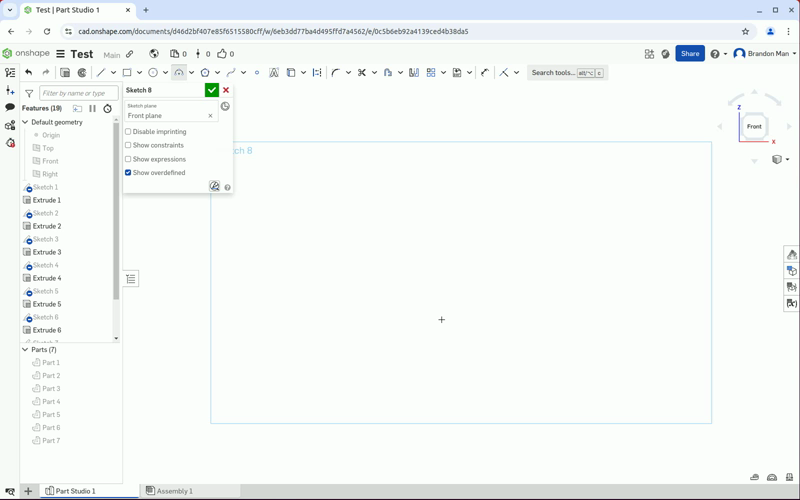
key_up(shift)
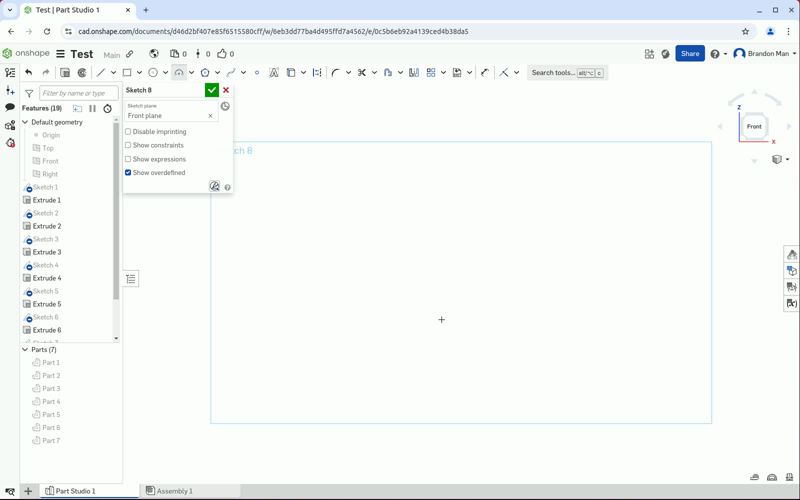
key_down(shift)
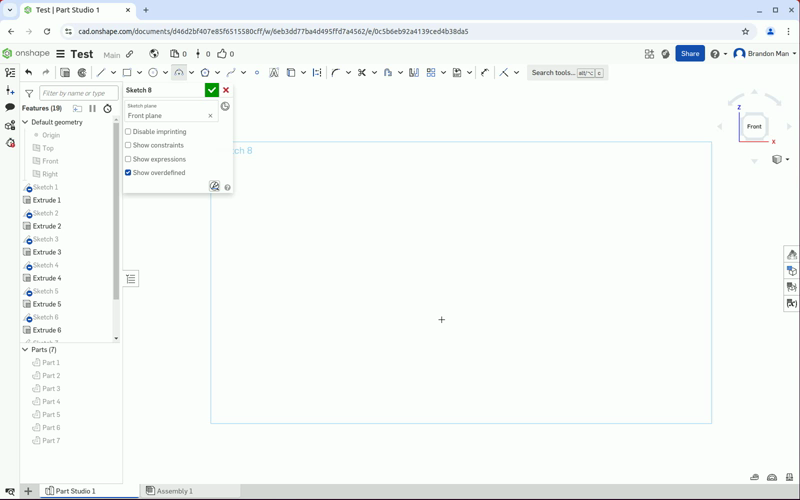
mouse_move(451, 241)
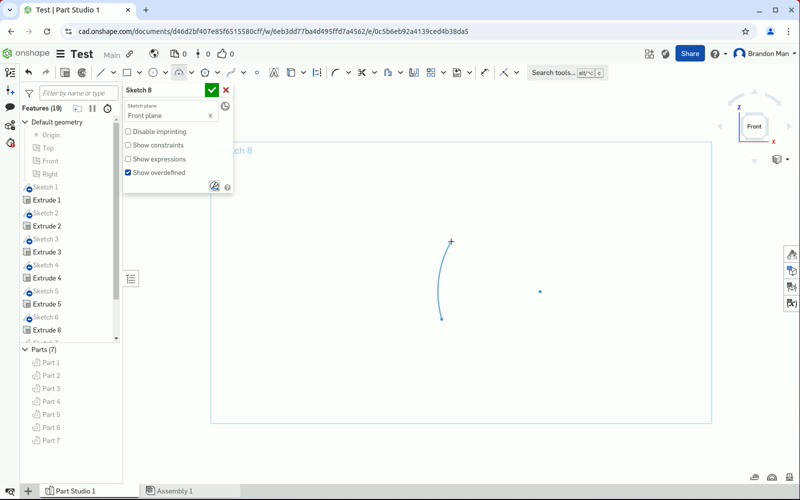
click(451, 241)
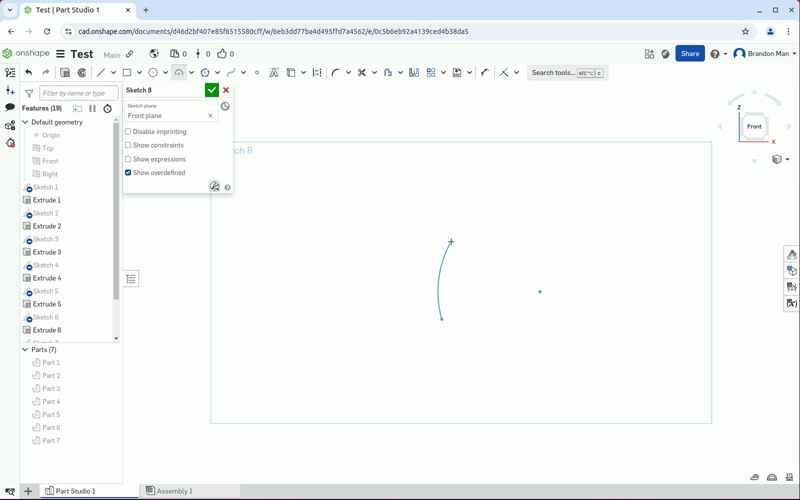
mouse_move(502, 286)
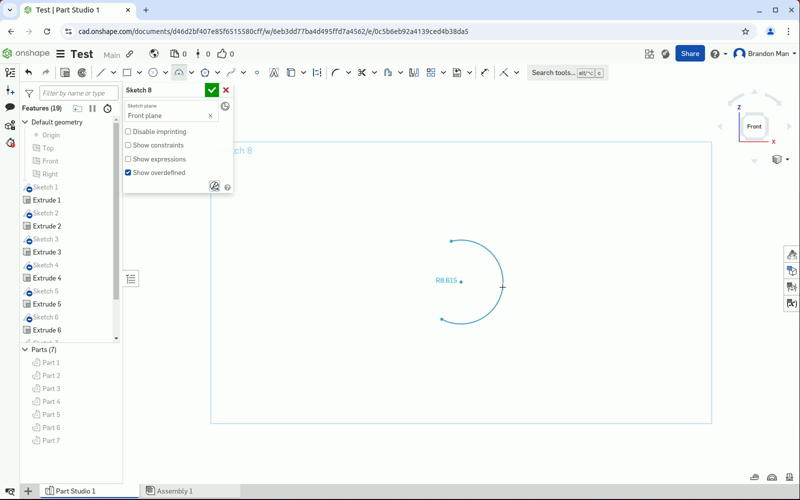
click(502, 286)
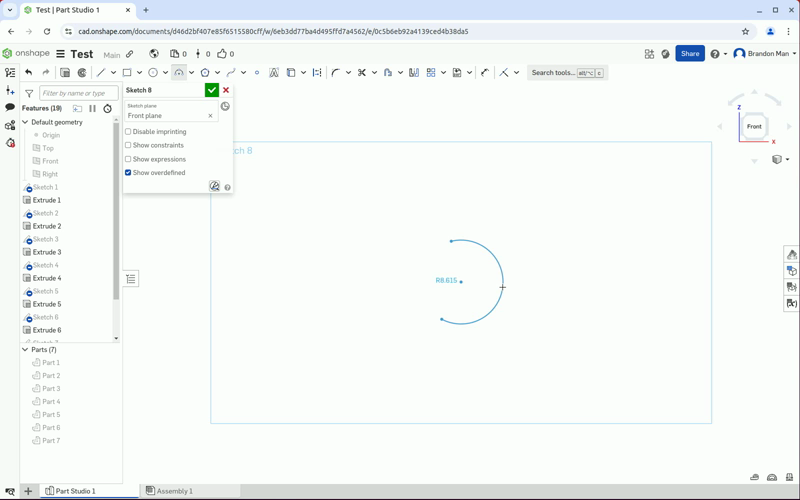
key_up(shift)
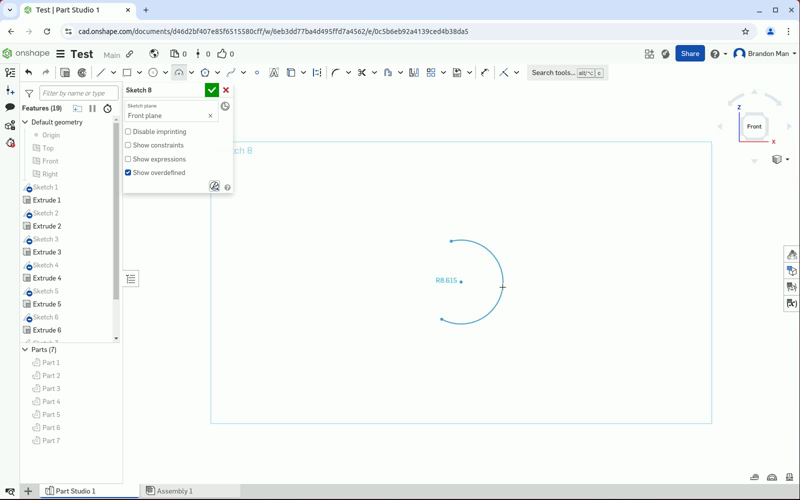
key(esc)
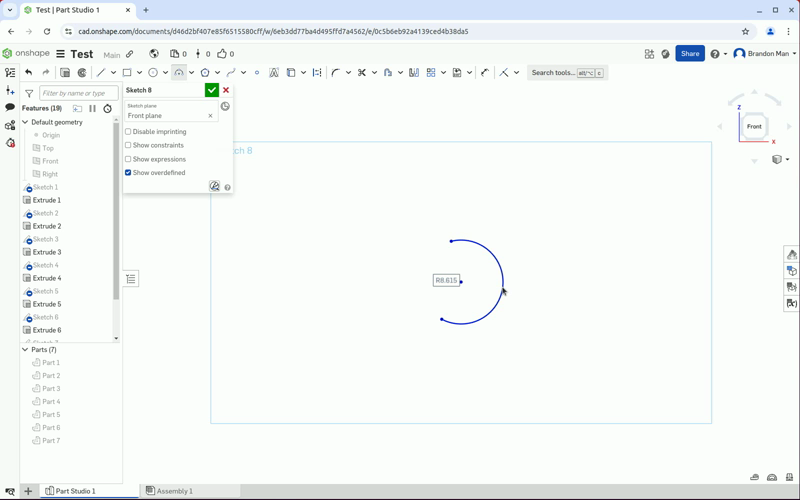
key(l)
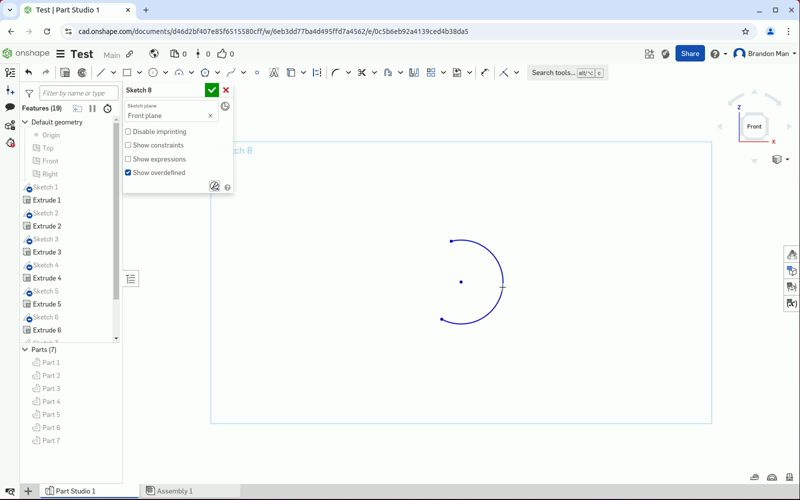
mouse_move(451, 241)
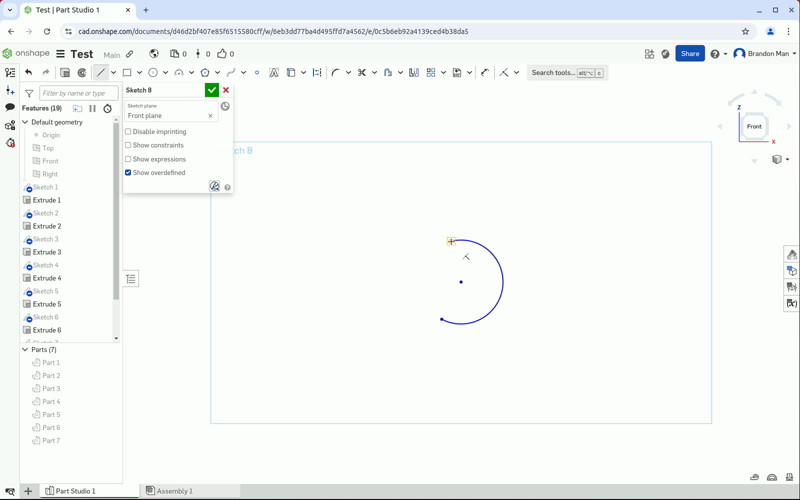
click(451, 241)
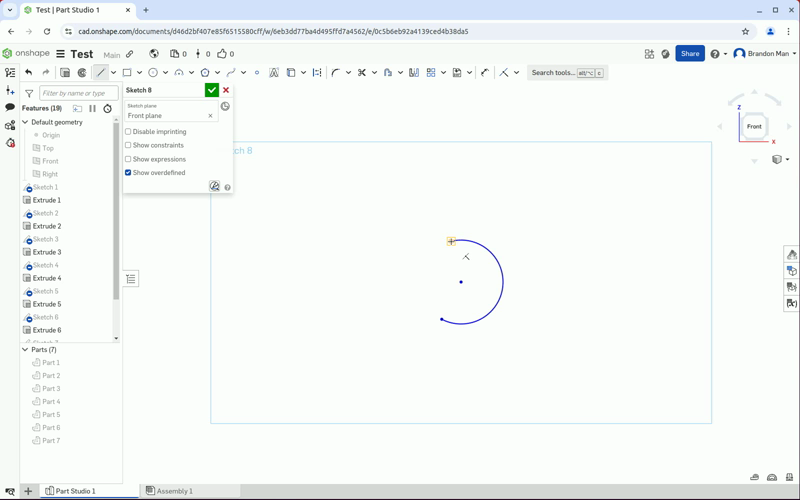
key_down(shift)
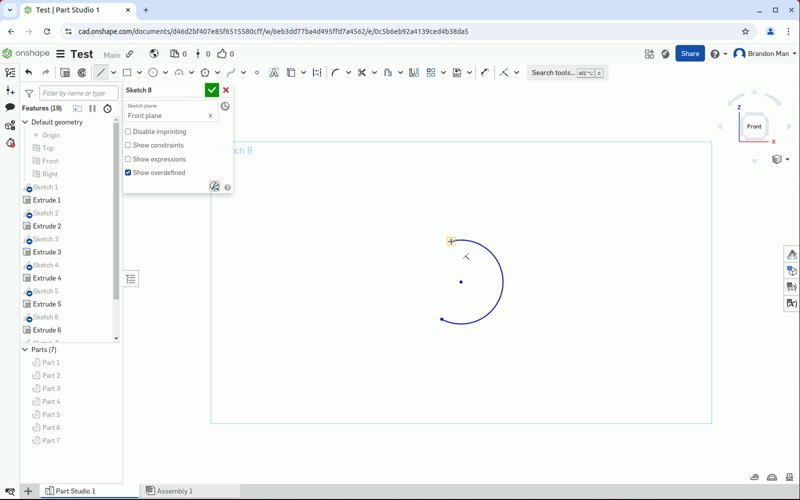
mouse_move(481, 241)
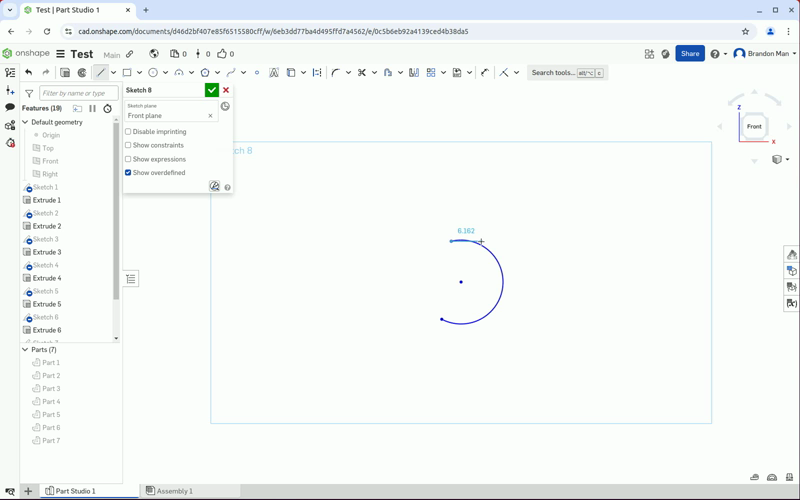
mouse_move(451, 271)
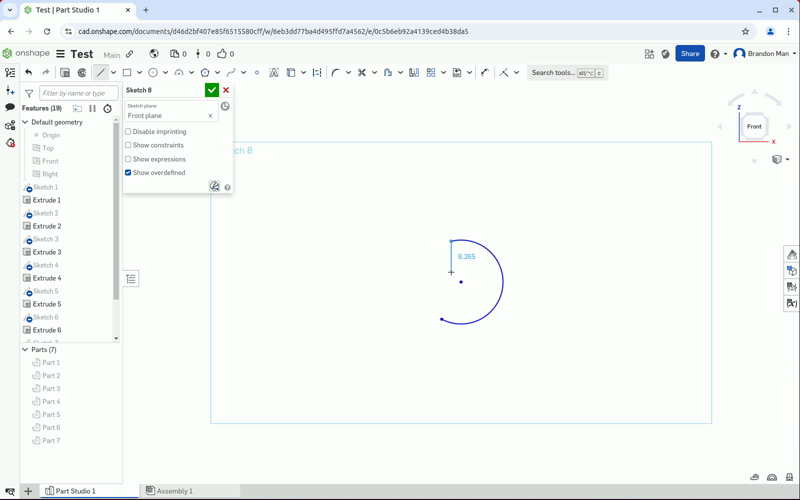
click(451, 271)
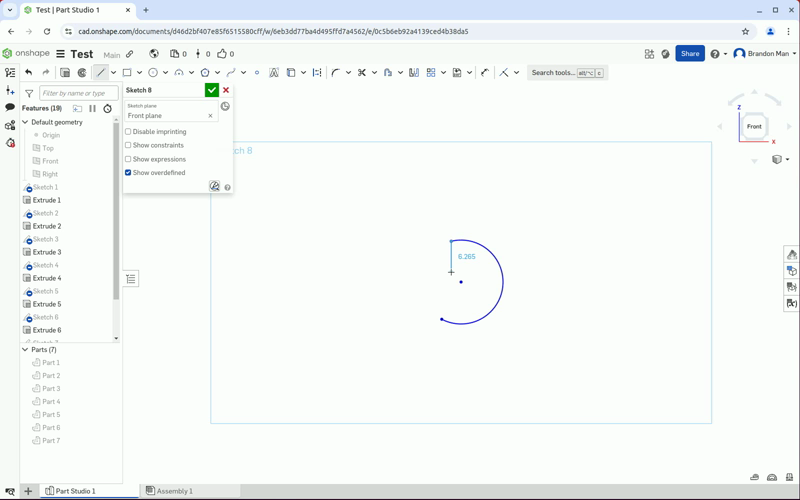
key_up(shift)
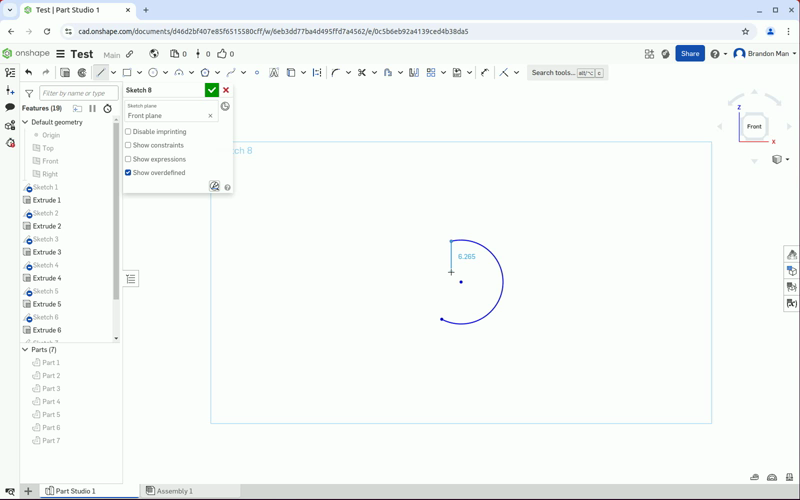
key(esc)
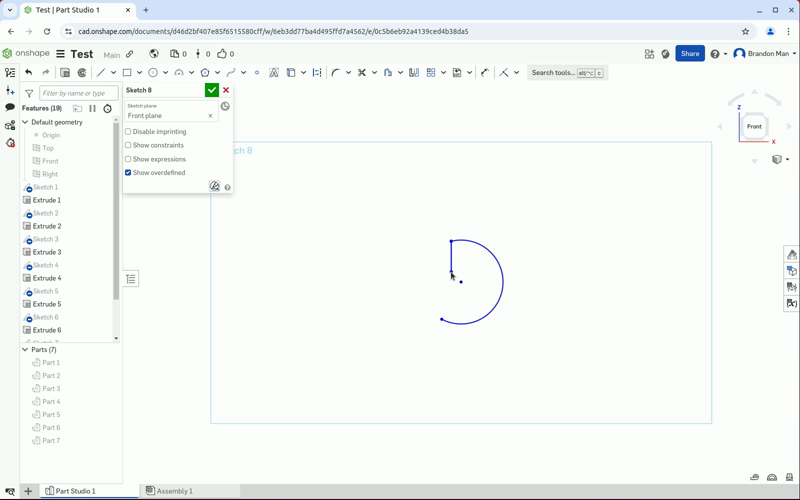
key(a)
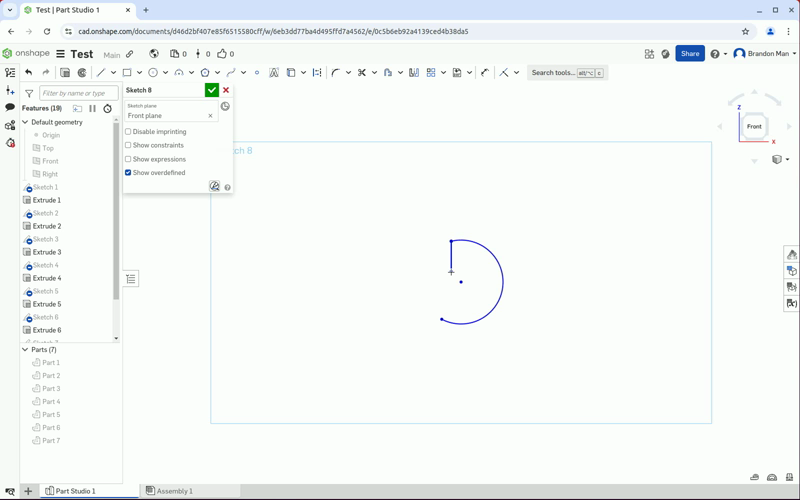
mouse_move(451, 271)
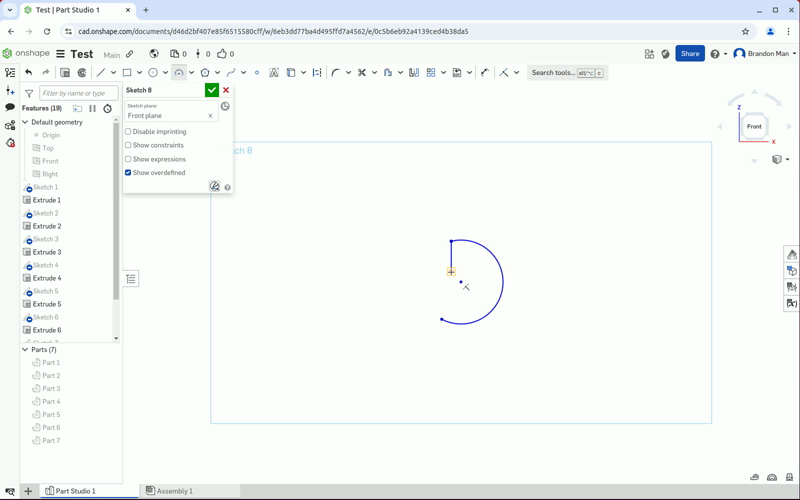
click(451, 271)
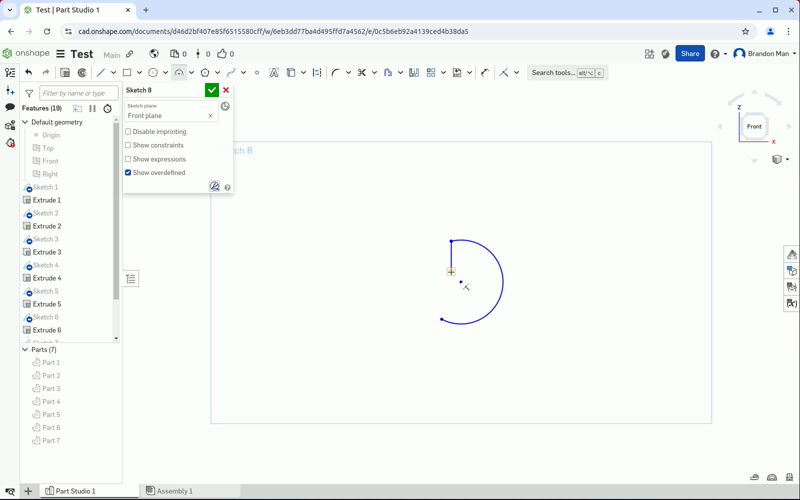
mouse_move(441, 319)
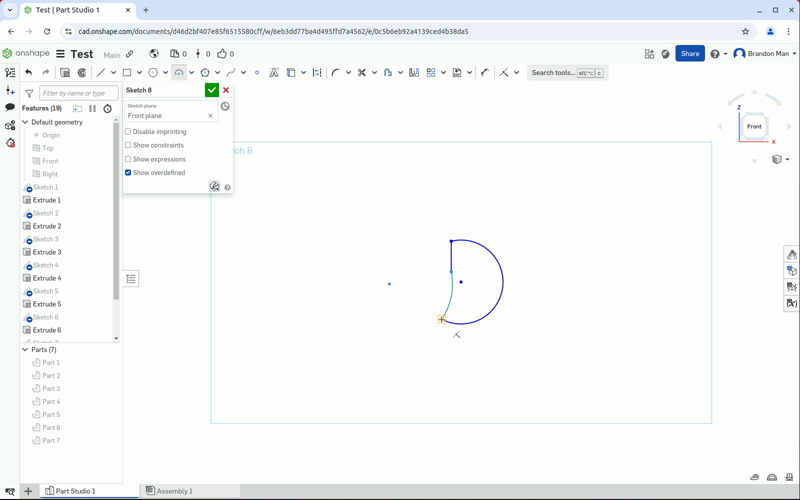
click(441, 319)
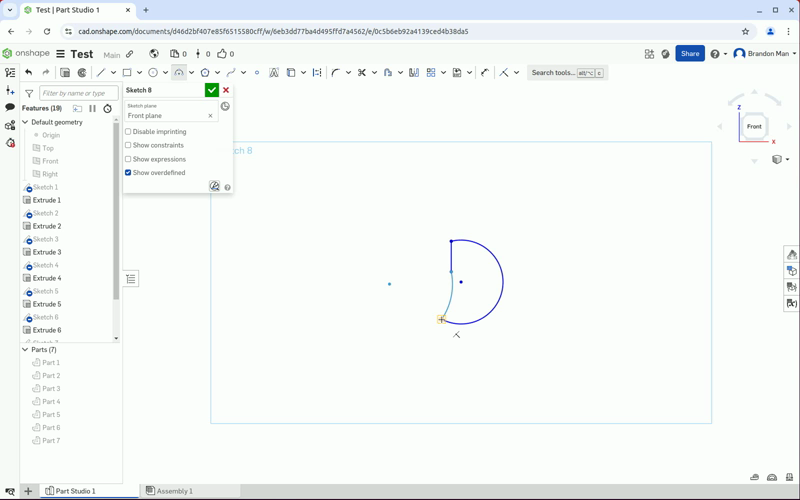
key_down(shift)
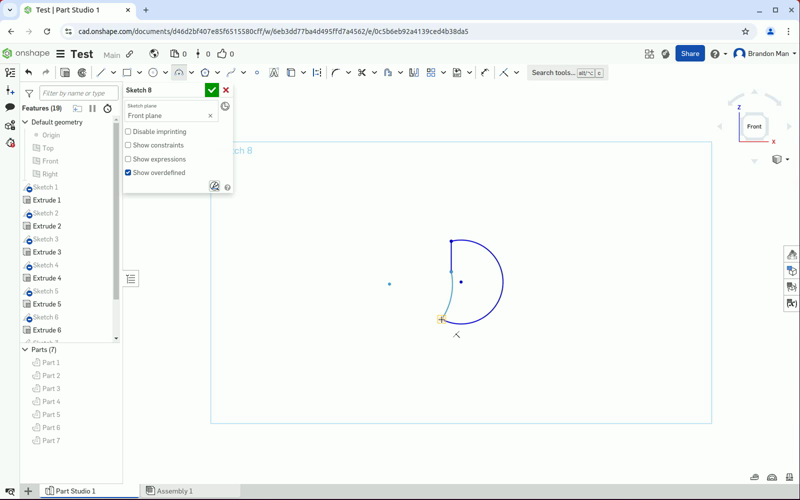
mouse_move(452, 296)
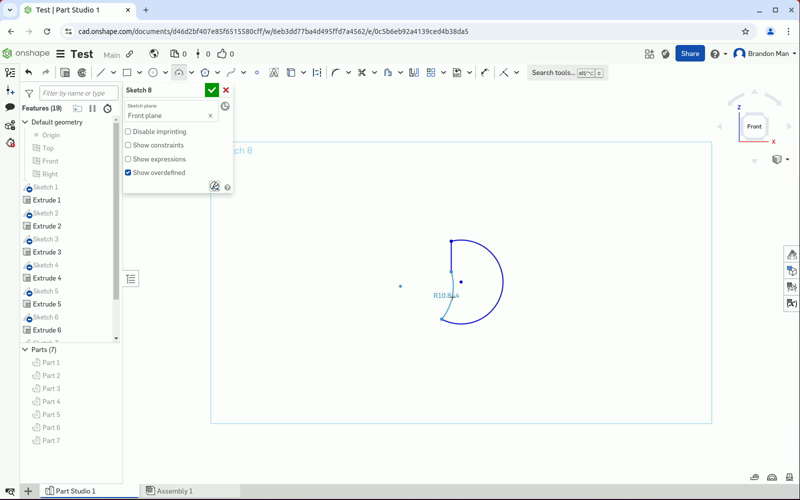
click(452, 296)
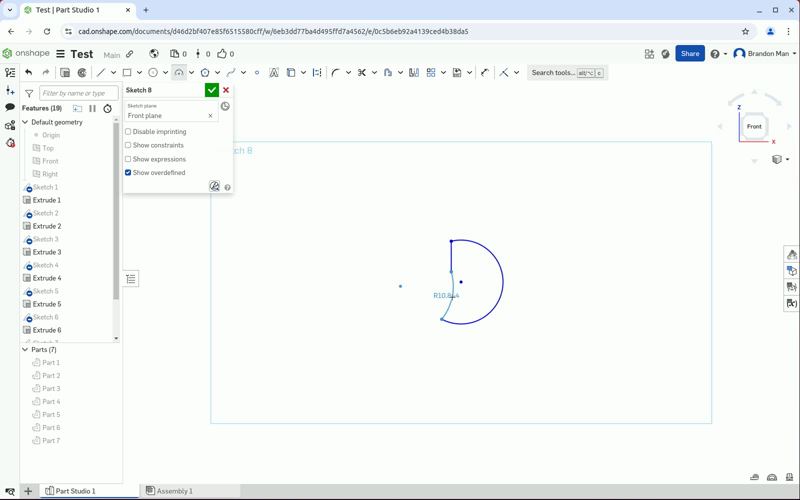
key_up(shift)
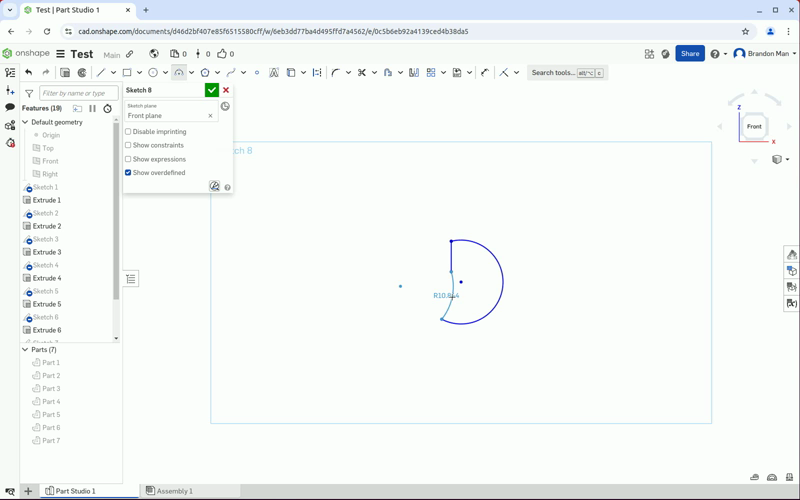
key(esc)
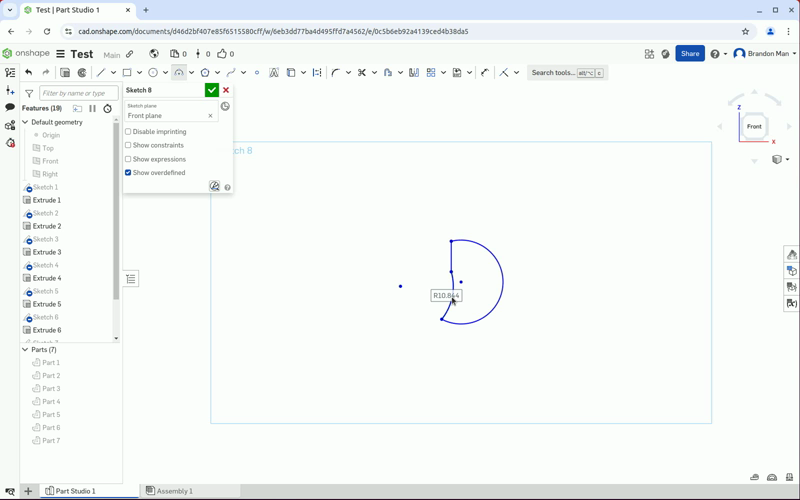
mouse_move(456, 253)
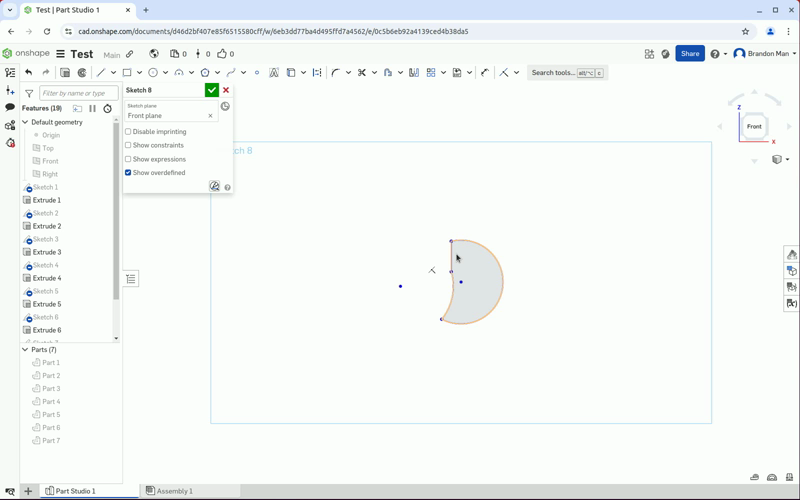
click(456, 253)
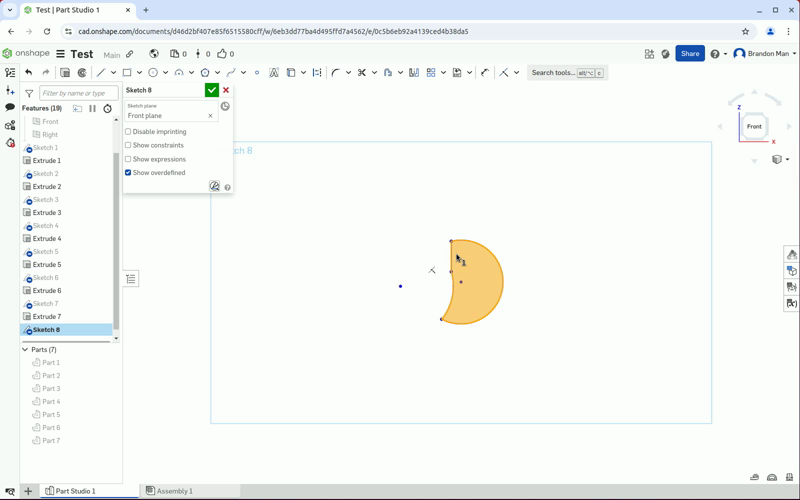
mouse_move(73, 352)
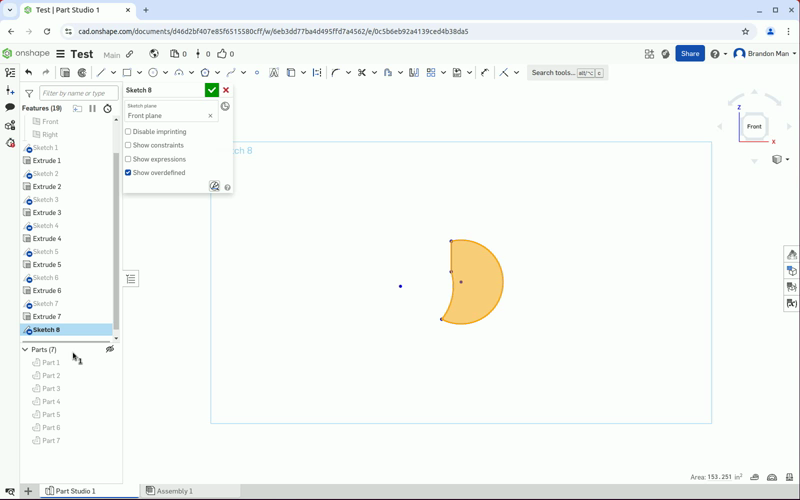
key(shift+y)
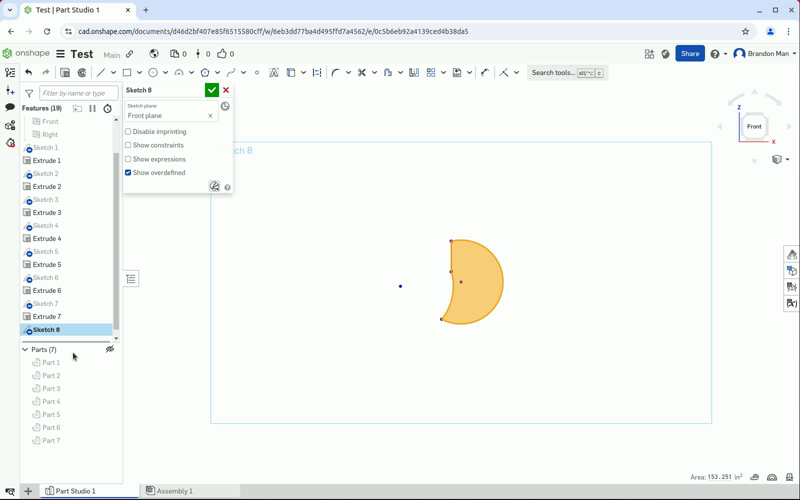
key(shift+e)
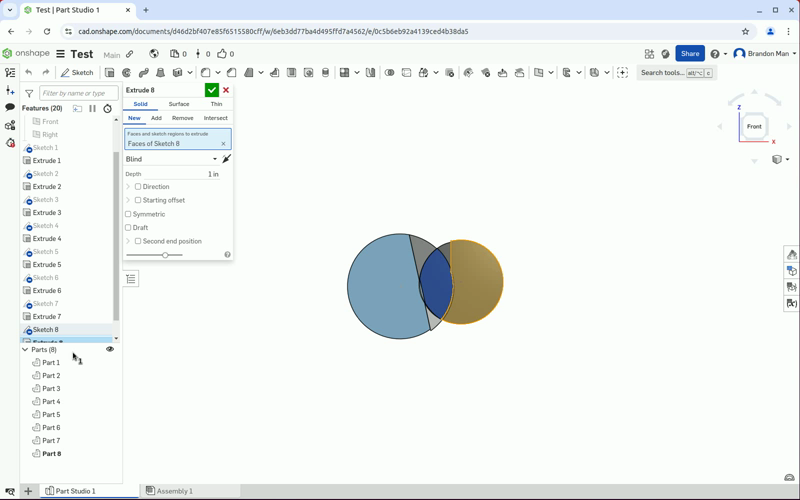
mouse_move(143, 106)
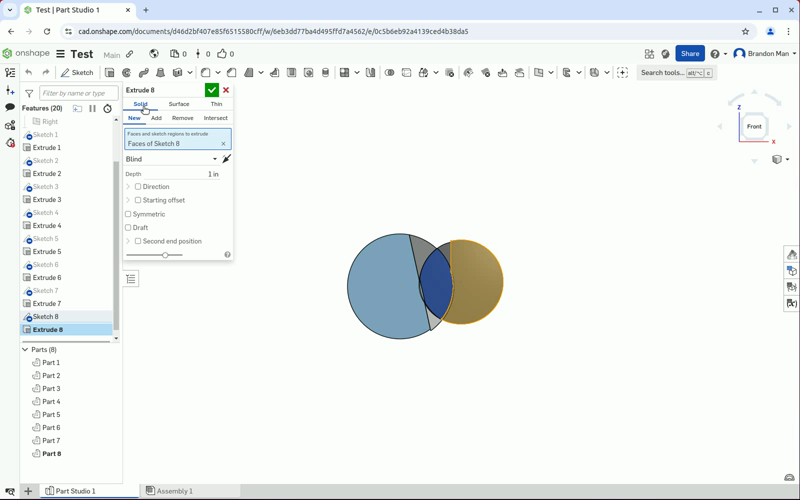
click(143, 106)
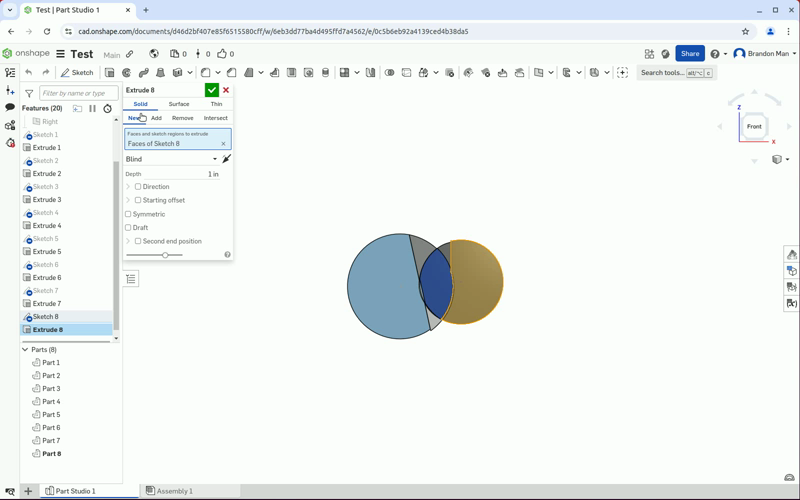
mouse_move(137, 120)
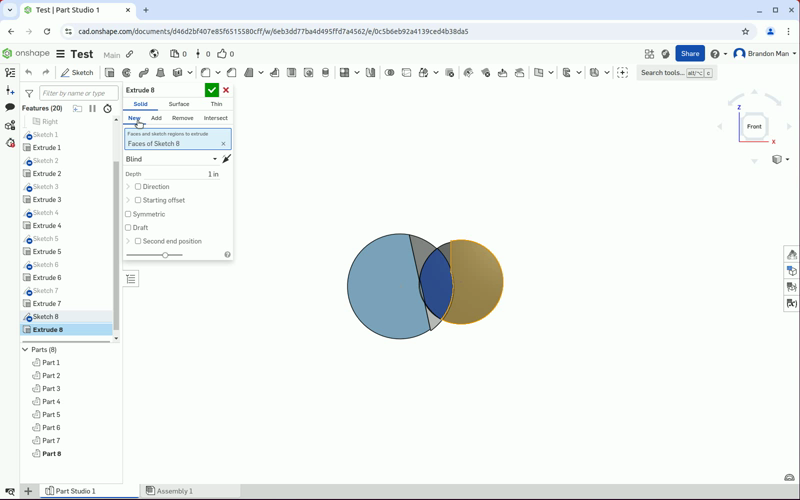
click(137, 120)
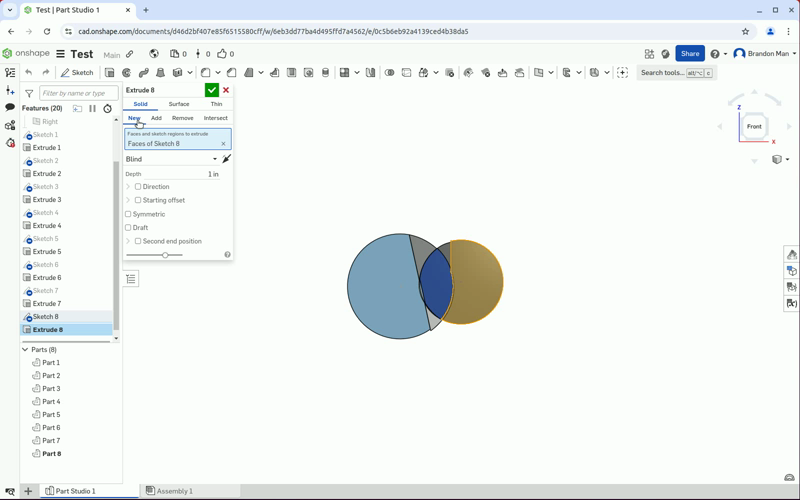
key(tab, 4)
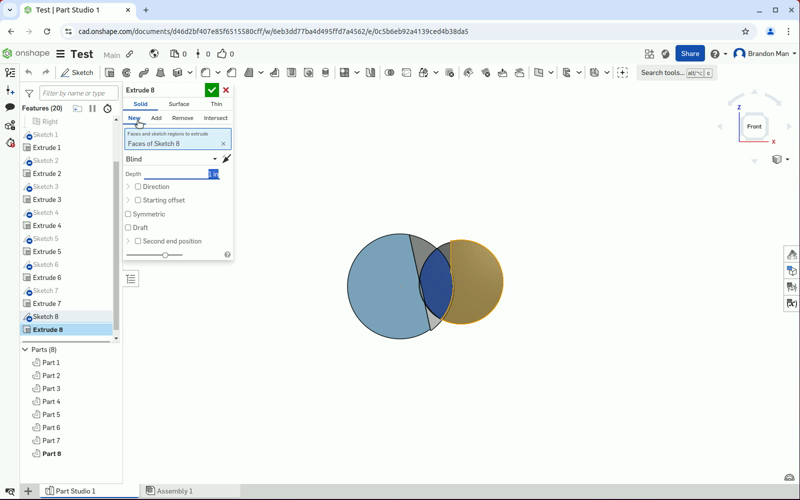
text(2.889)
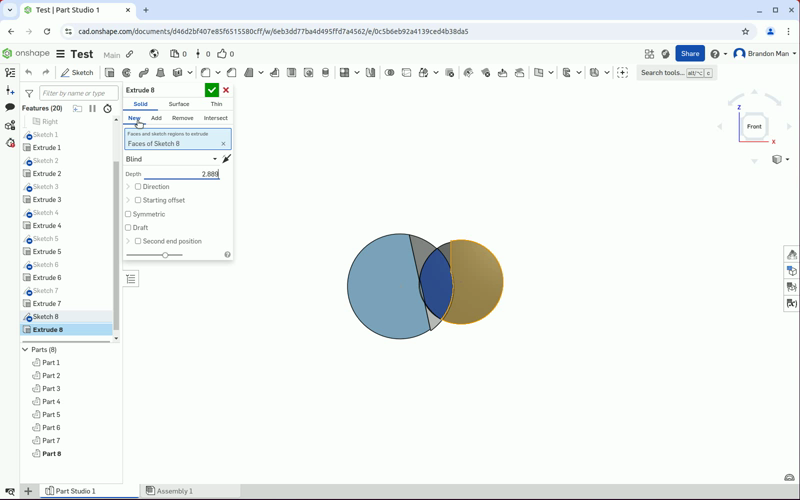
key(enter)
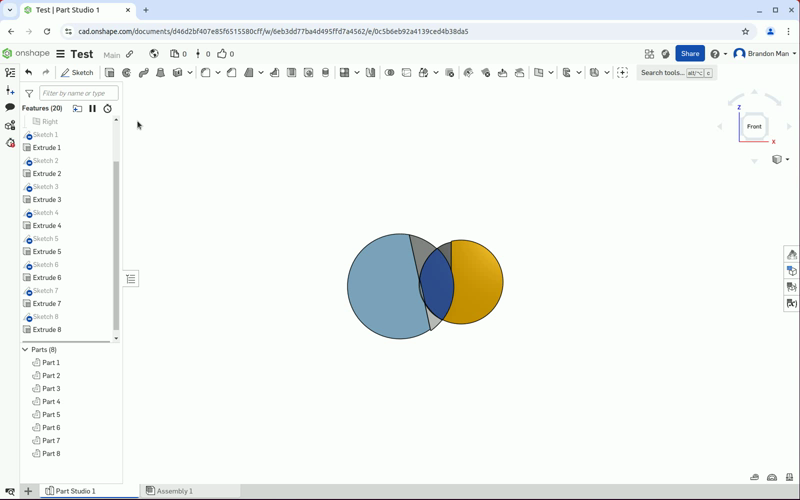
key(shift+h)
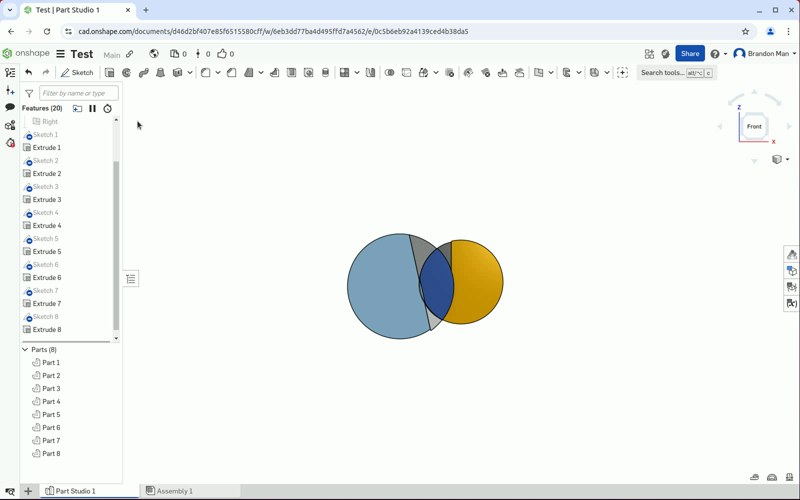
key(shift+h)
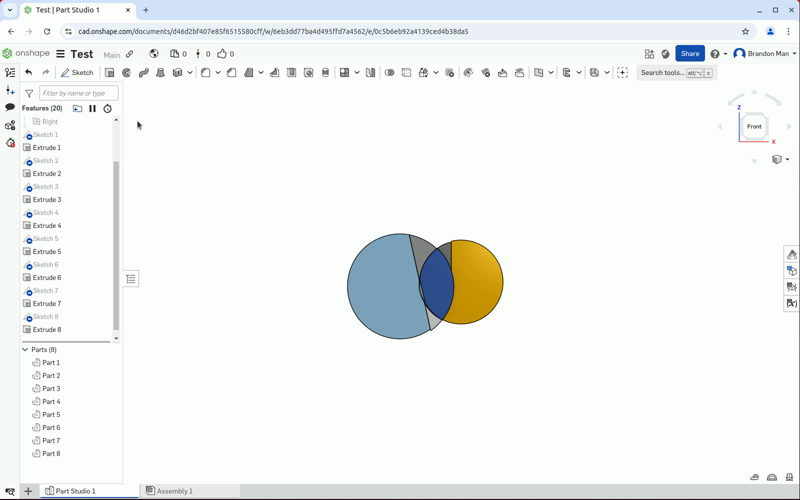
mouse_move(69, 137)
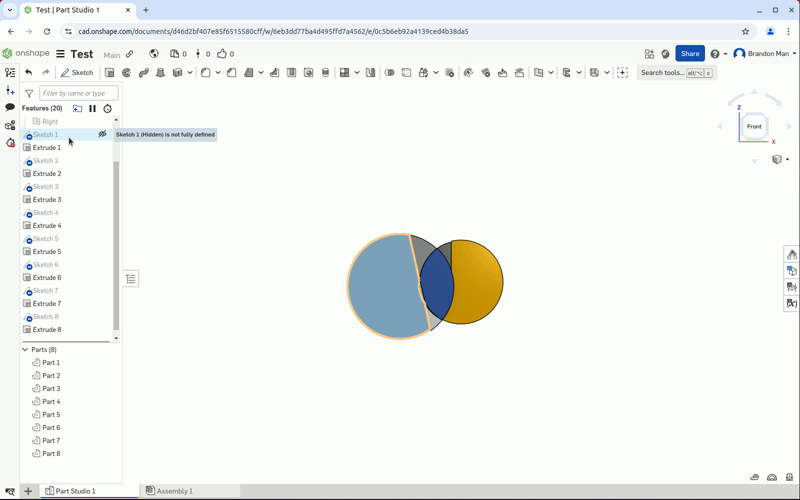
click(69, 137)
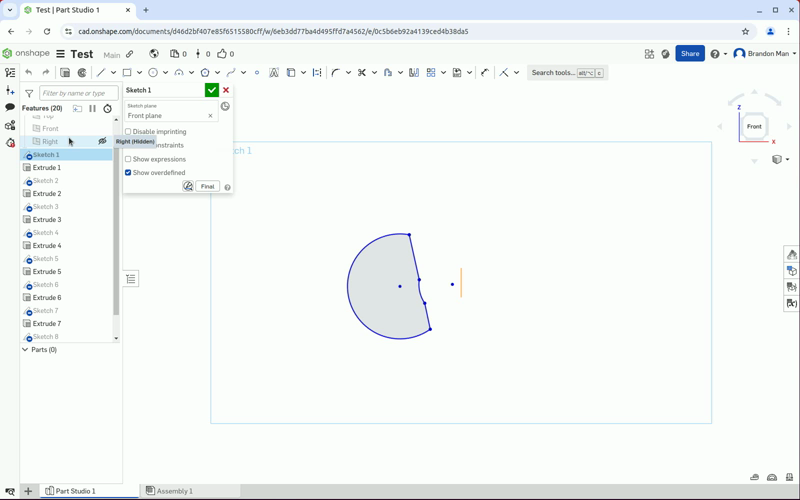
mouse_move(229, 92)
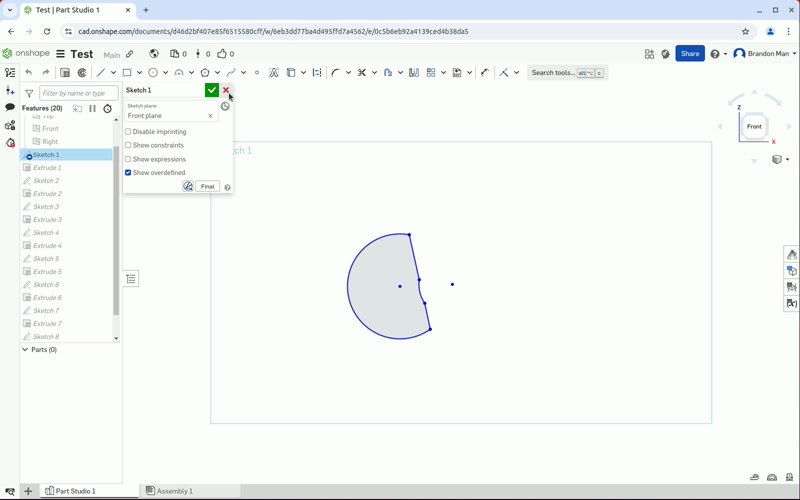
click(229, 92)
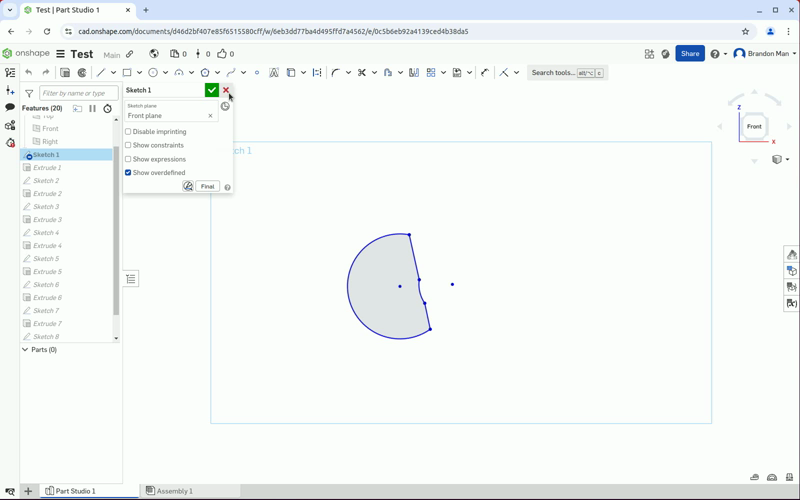
key(shift+s)
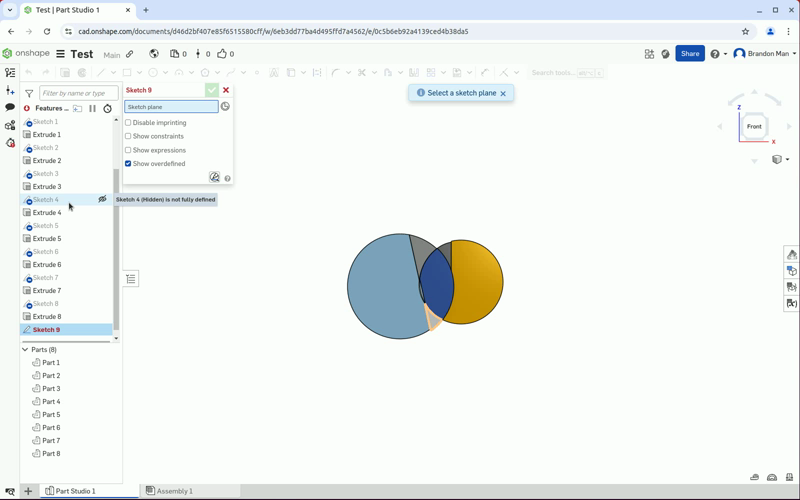
scroll(3)
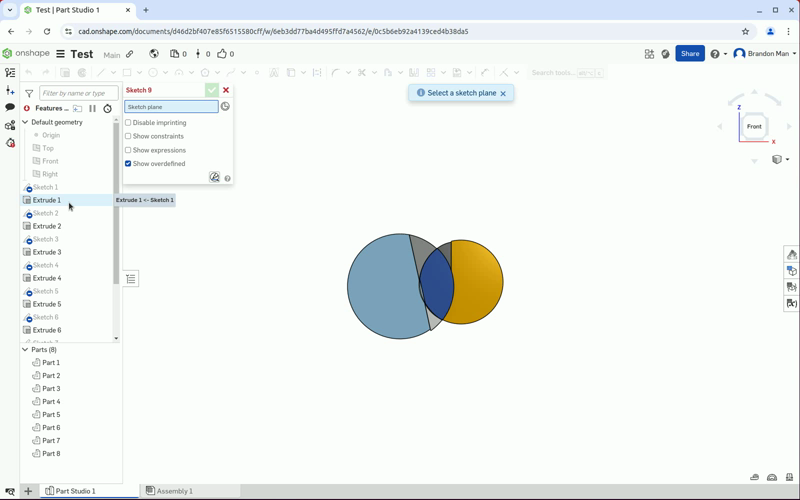
mouse_move(69, 163)
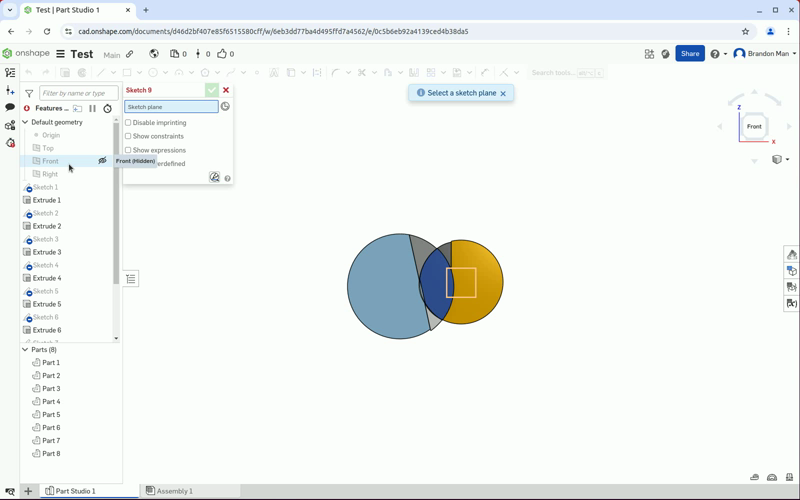
click(69, 163)
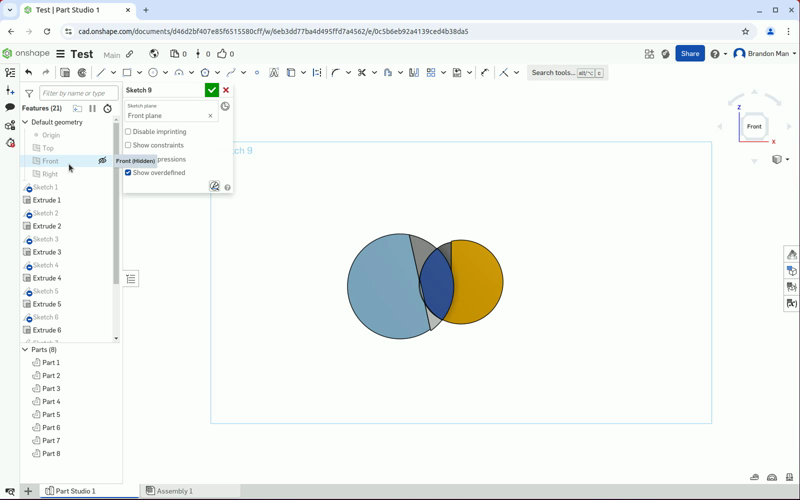
mouse_move(73, 352)
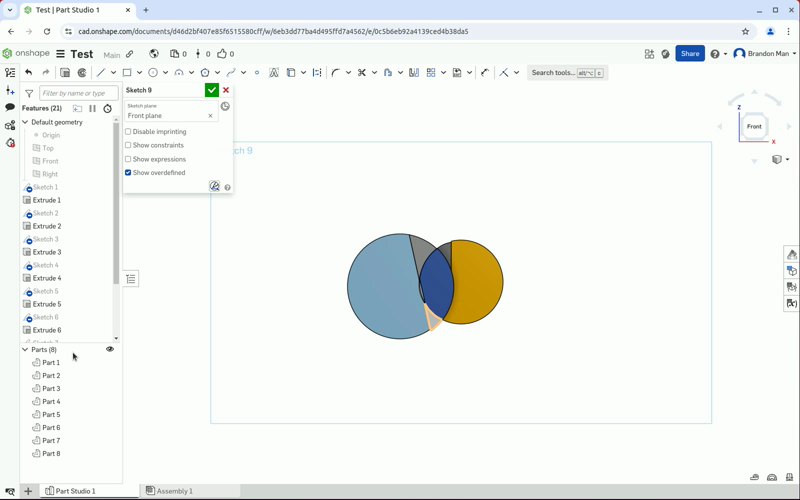
key(y)
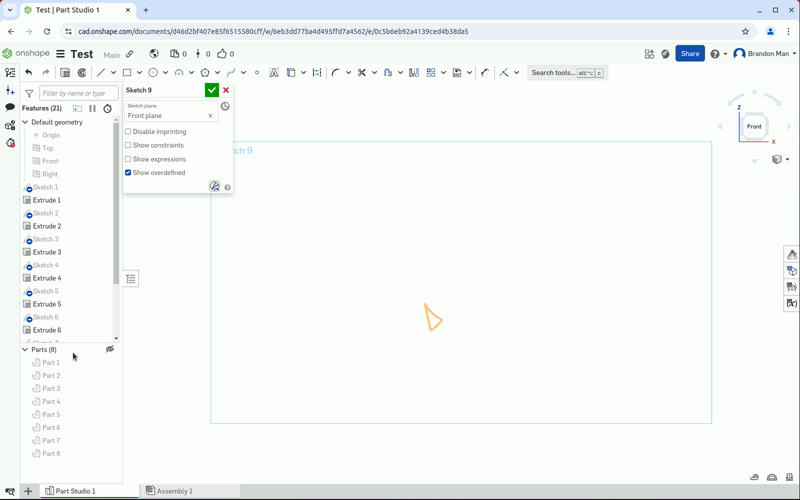
key(a)
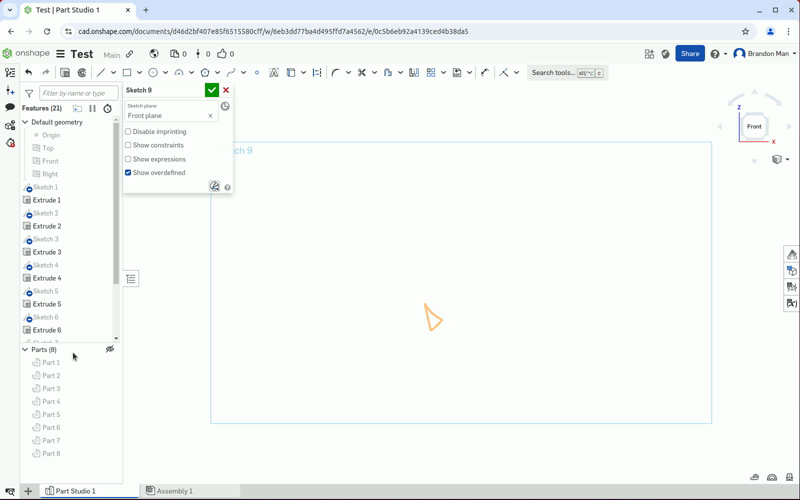
key_down(shift)
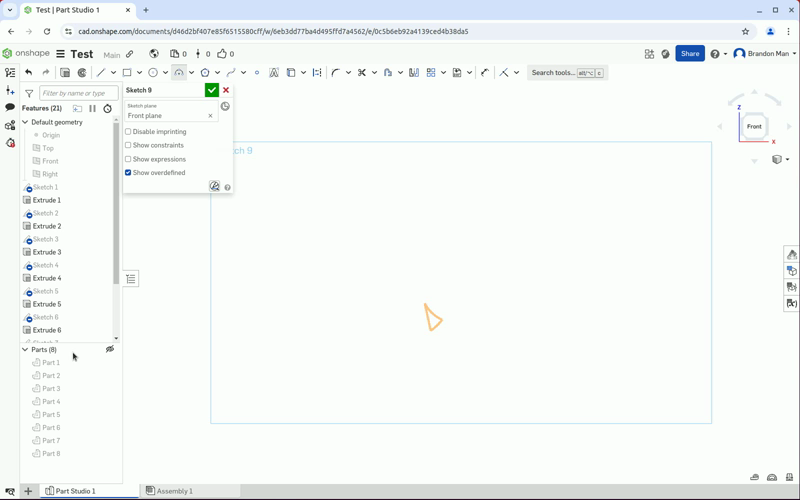
mouse_move(419, 279)
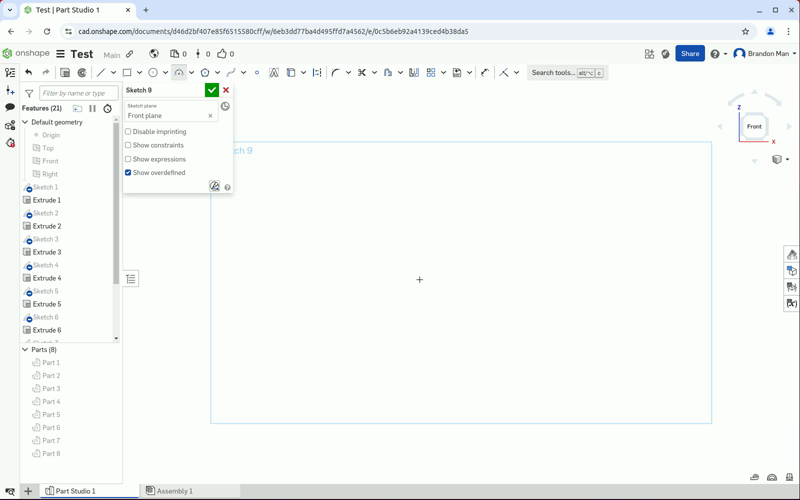
click(419, 279)
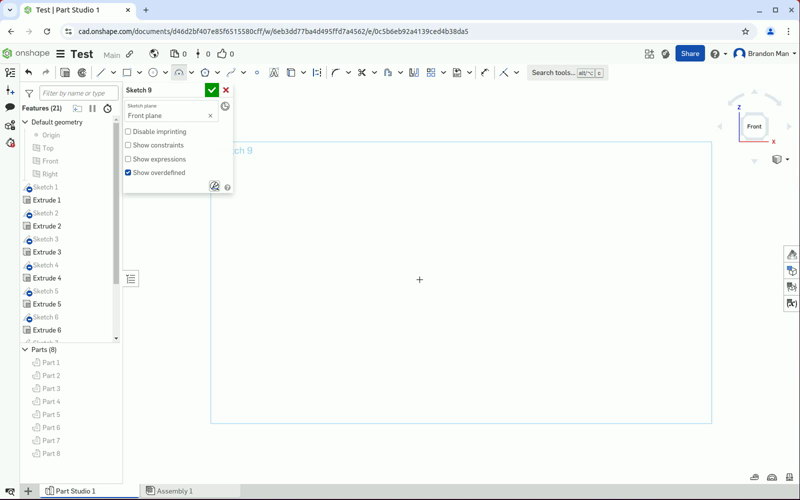
key_up(shift)
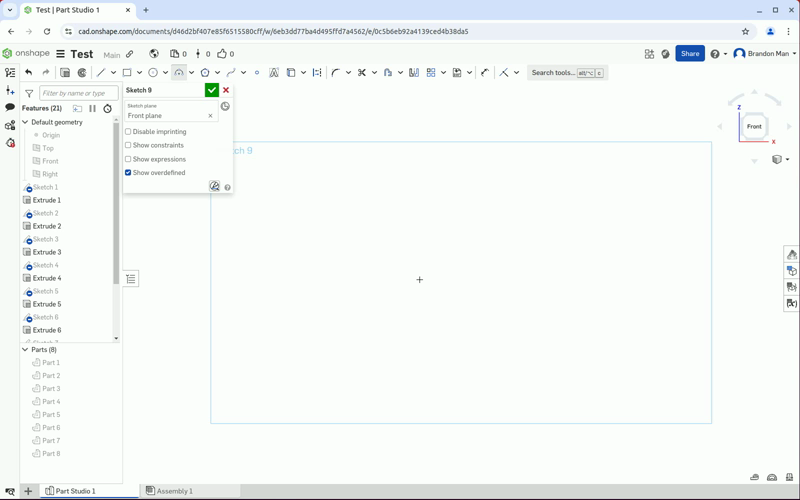
key_down(shift)
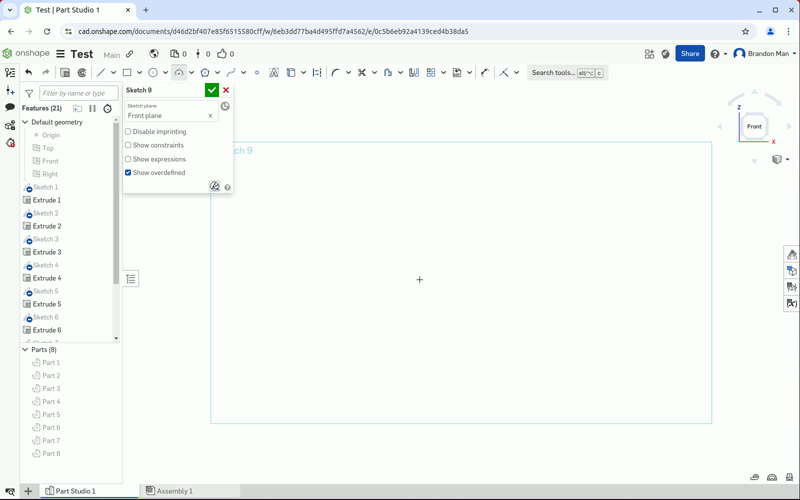
mouse_move(425, 303)
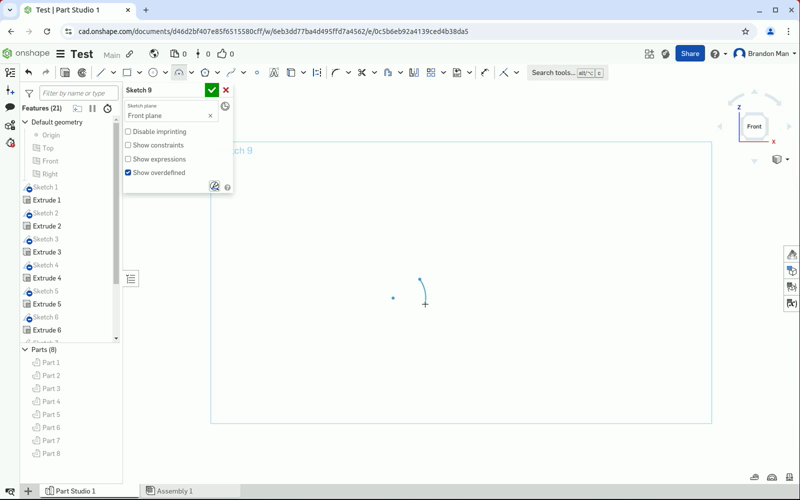
click(425, 303)
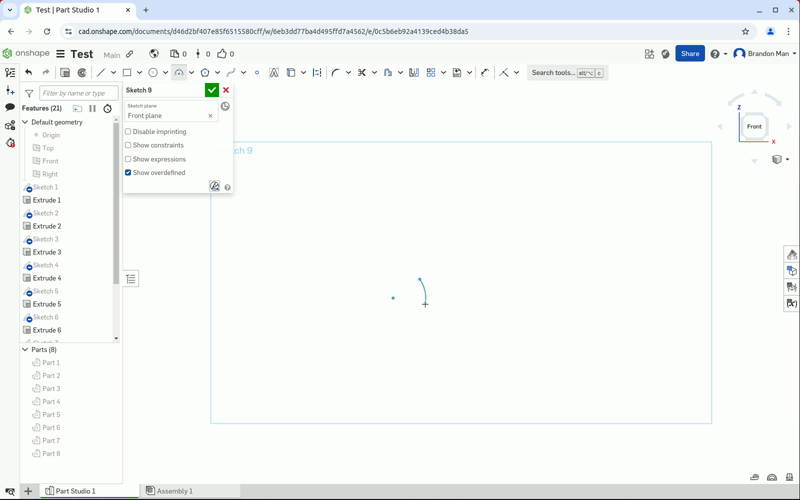
mouse_move(420, 291)
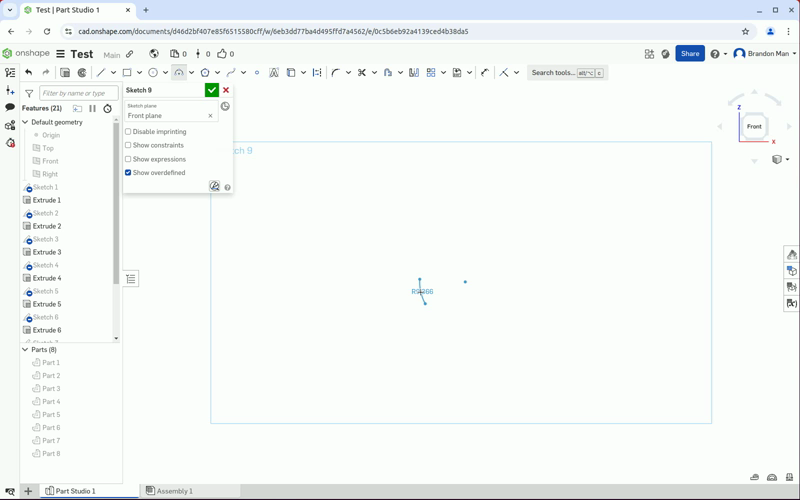
click(420, 291)
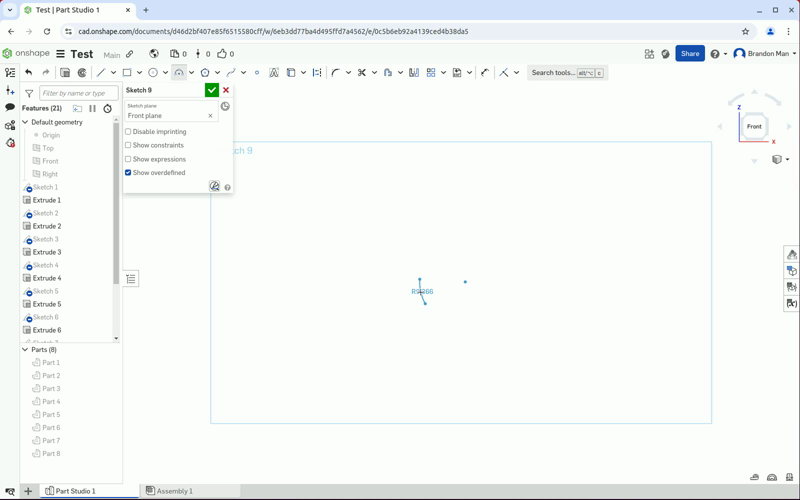
key_up(shift)
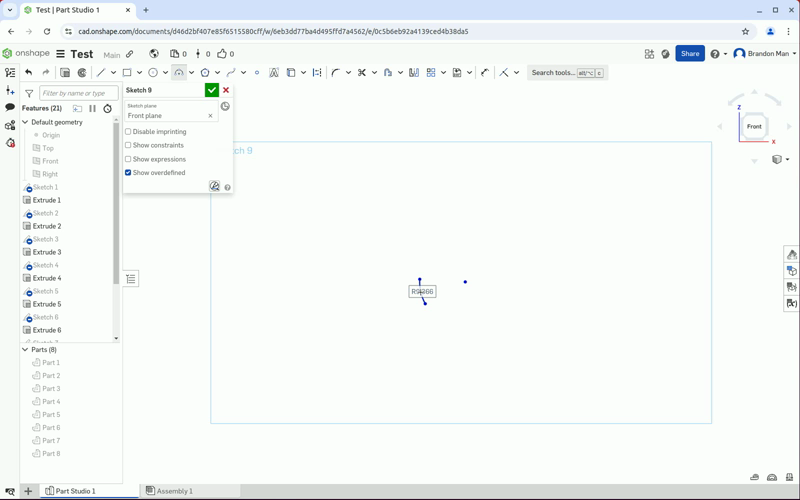
key(esc)
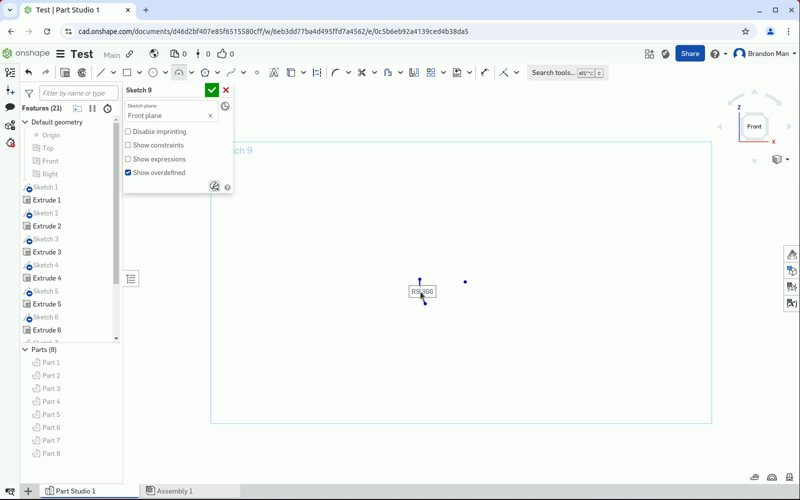
key(l)
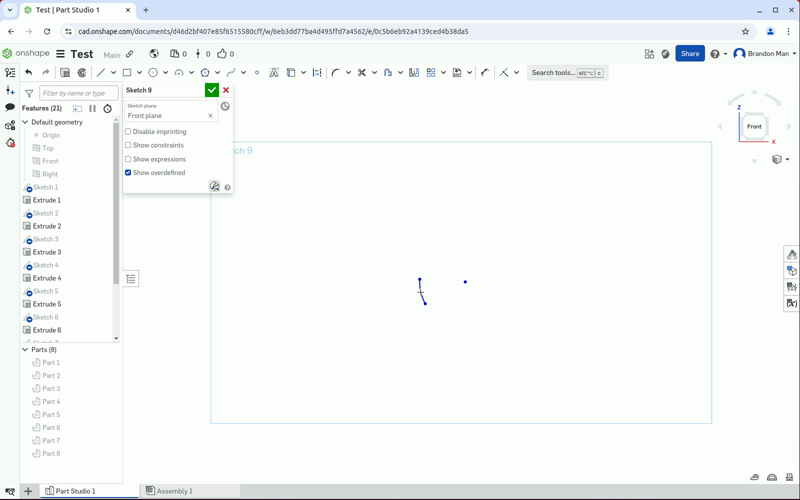
mouse_move(425, 303)
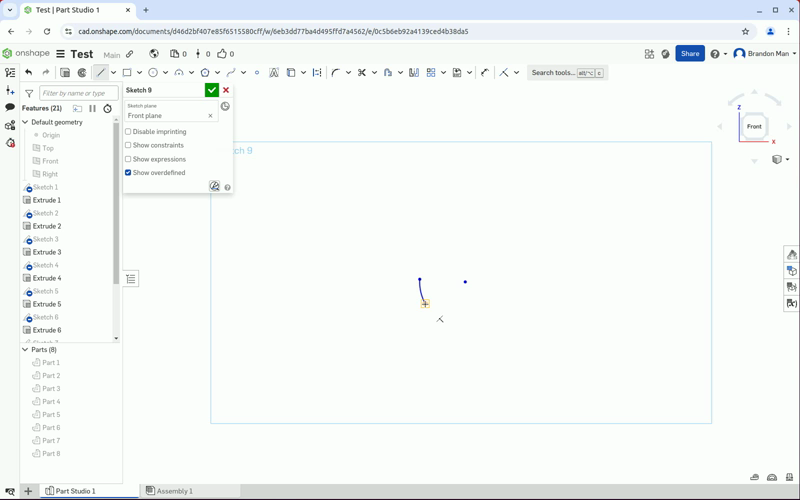
click(425, 303)
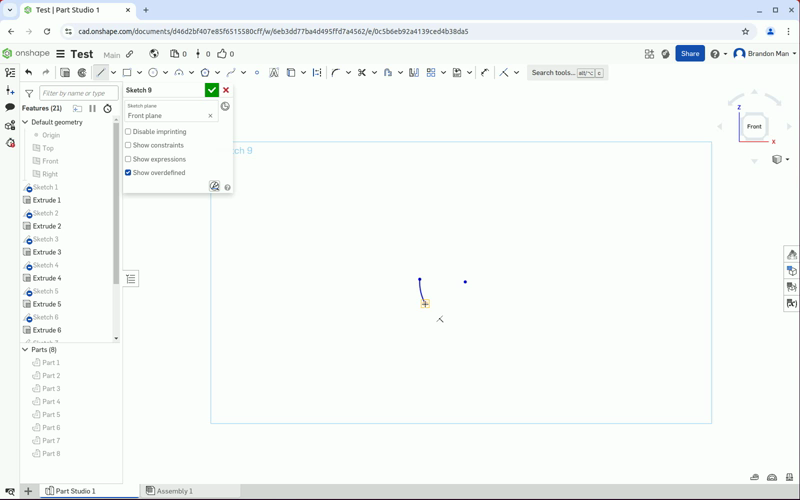
mouse_move(455, 303)
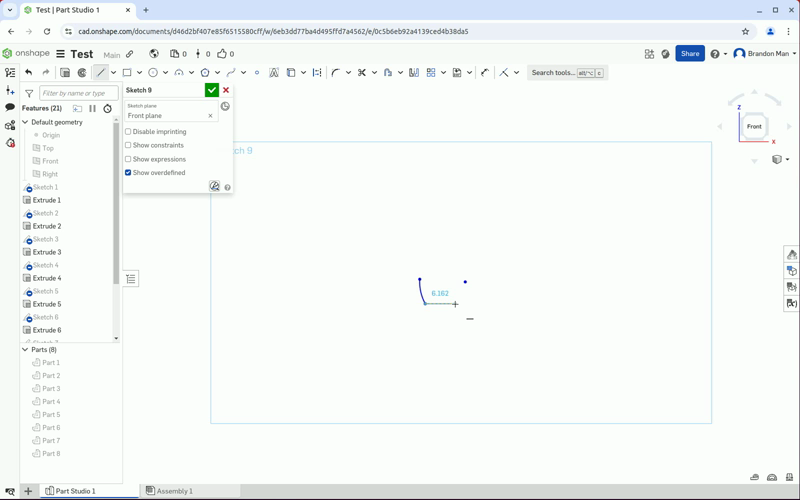
key_down(shift)
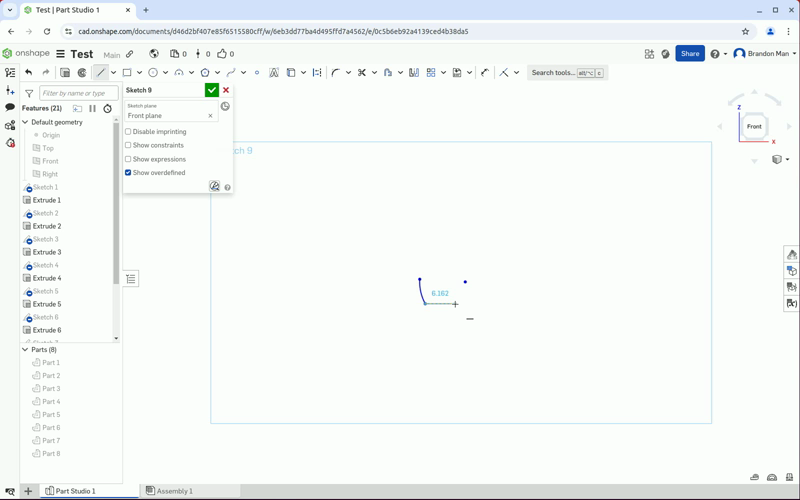
mouse_move(419, 279)
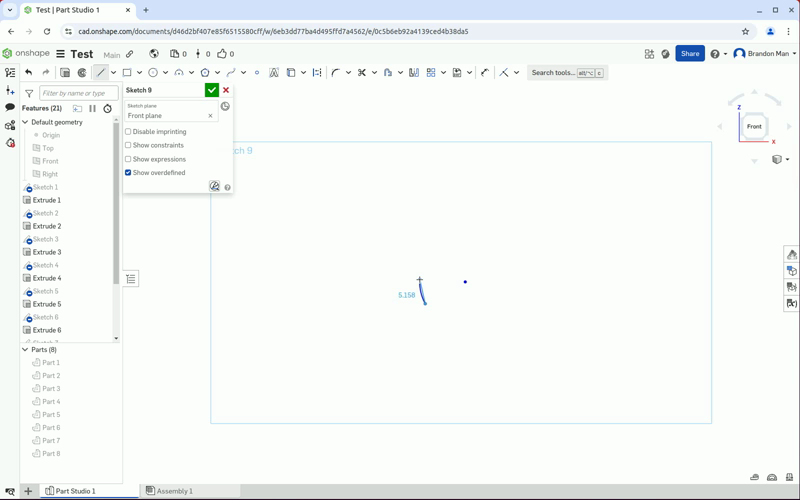
key_up(shift)
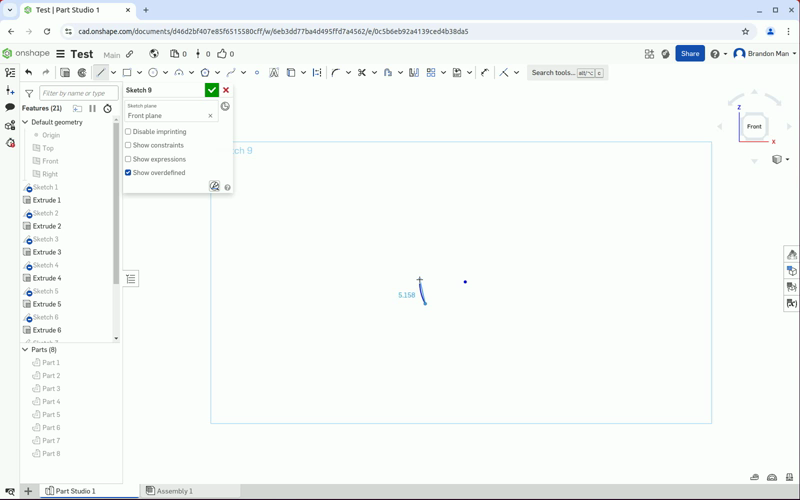
click(419, 279)
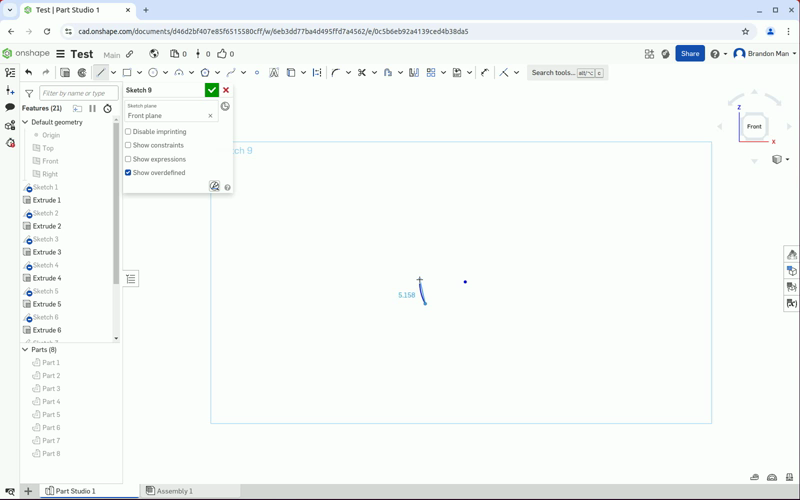
key(esc)
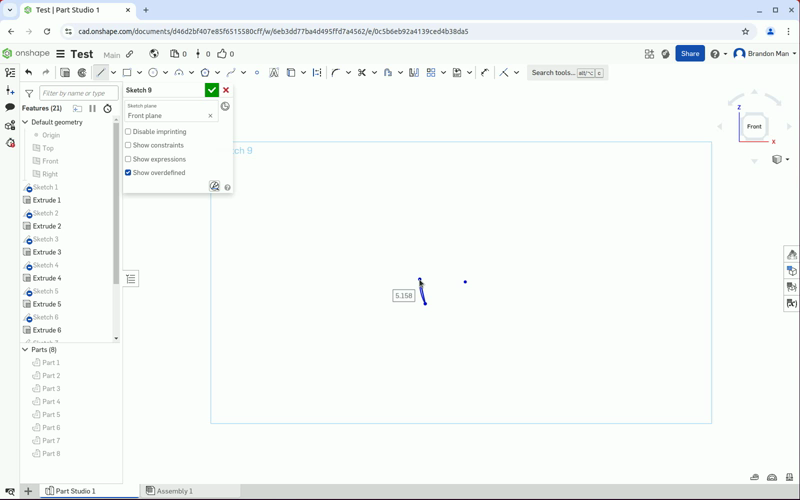
mouse_move(421, 289)
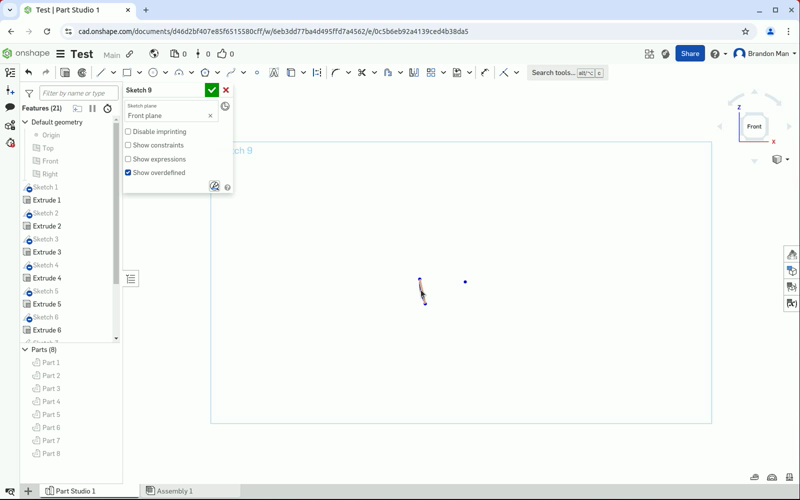
scroll(6)
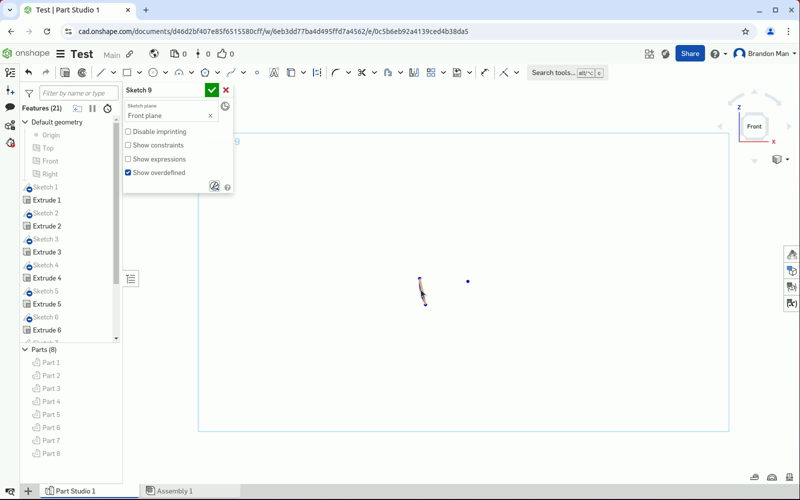
scroll(6)
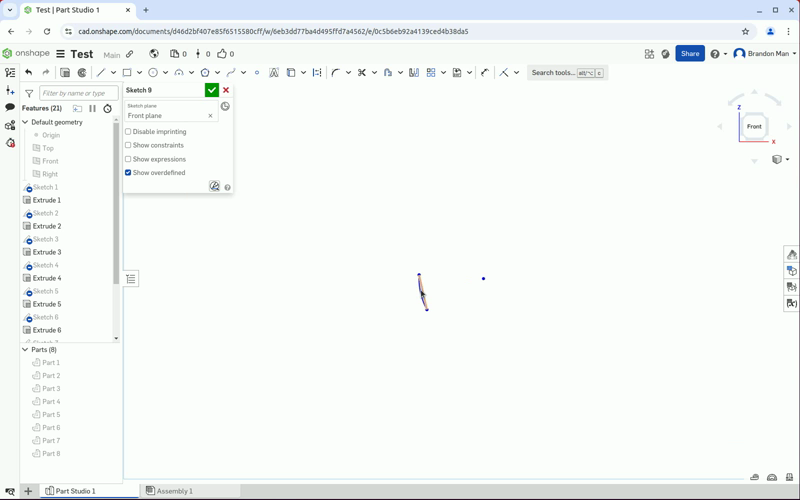
scroll(6)
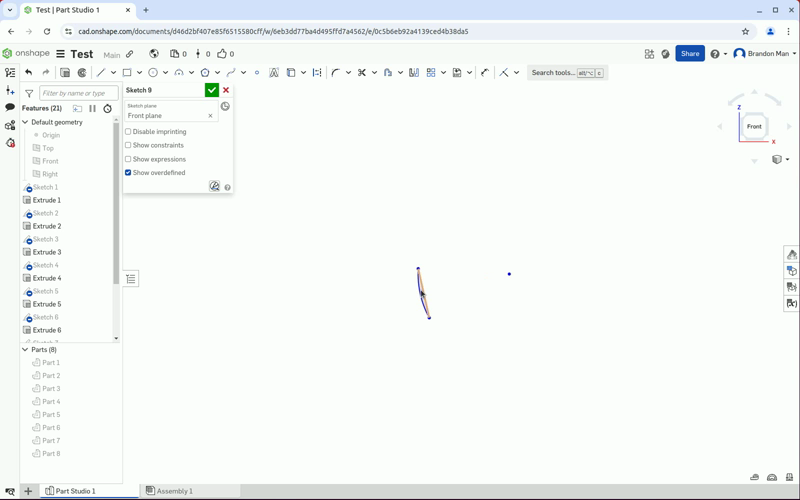
scroll(6)
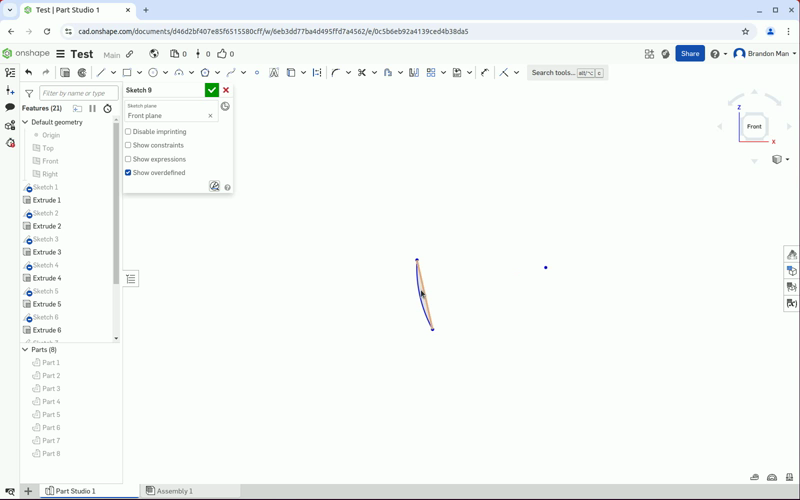
scroll(6)
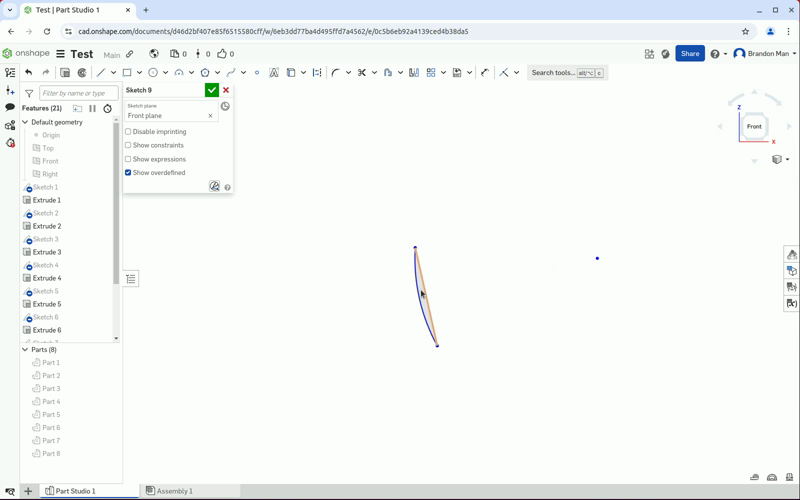
scroll(6)
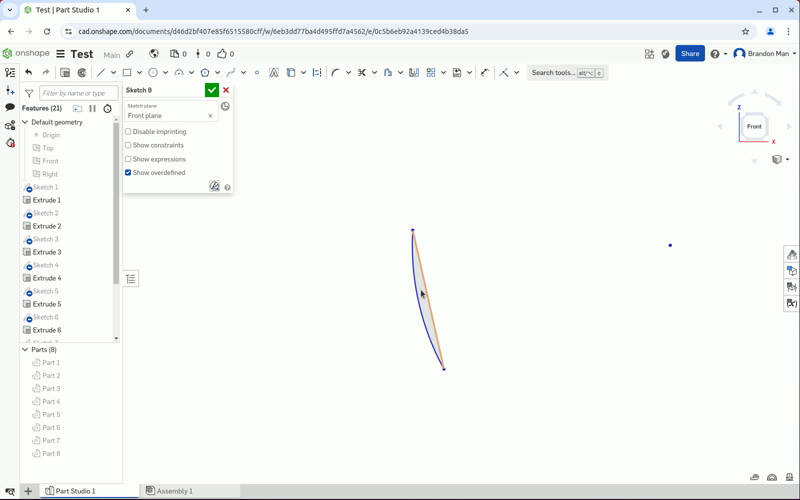
scroll(6)
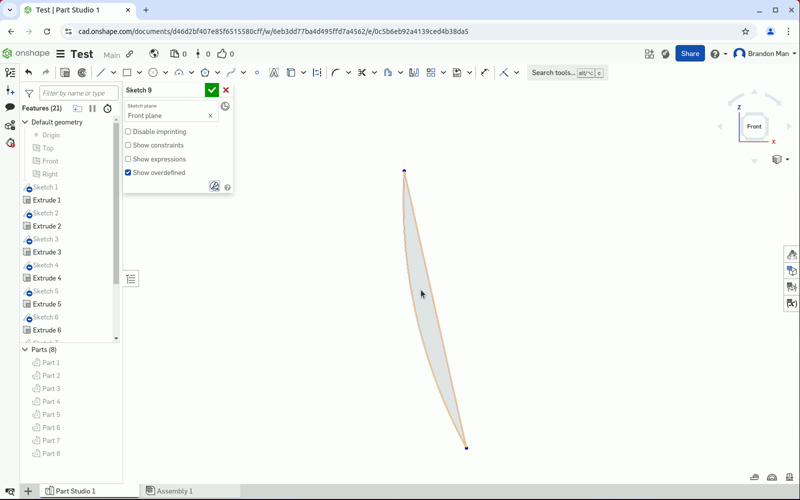
click(421, 289)
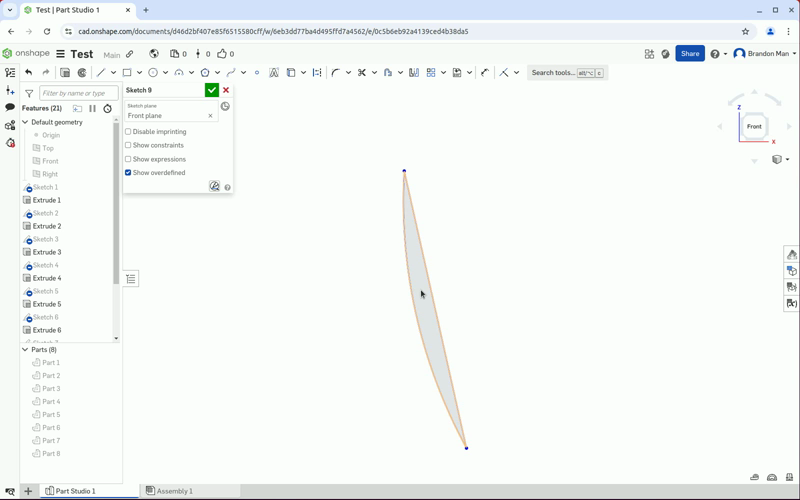
scroll(-6)
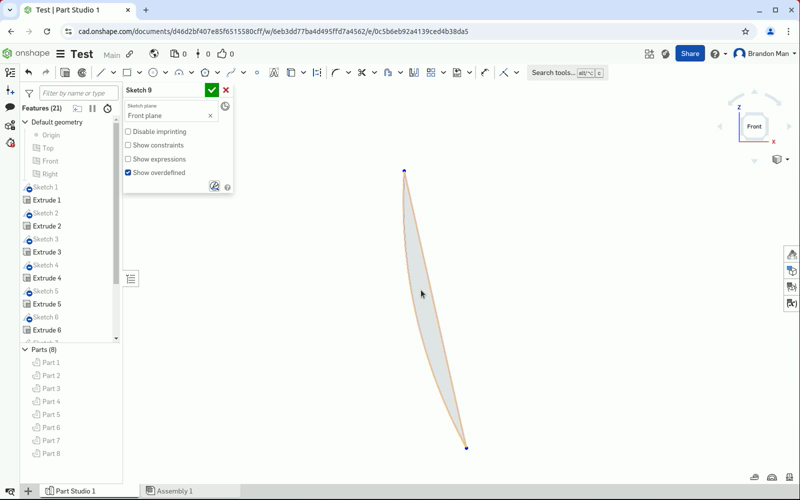
scroll(-6)
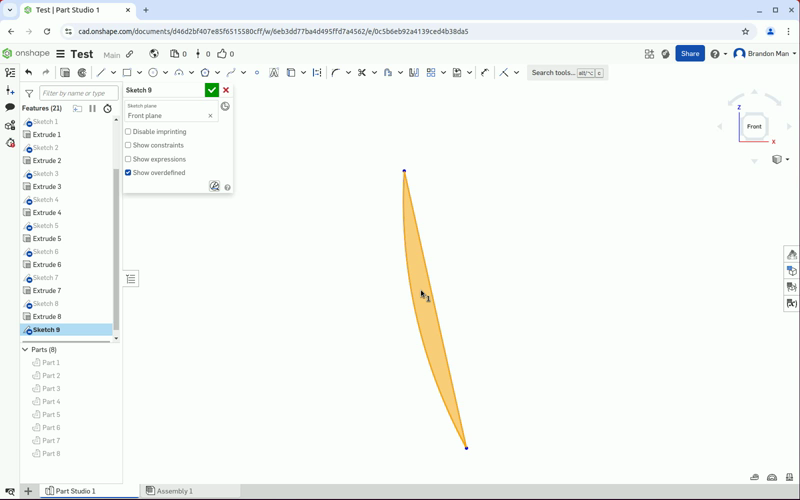
scroll(-6)
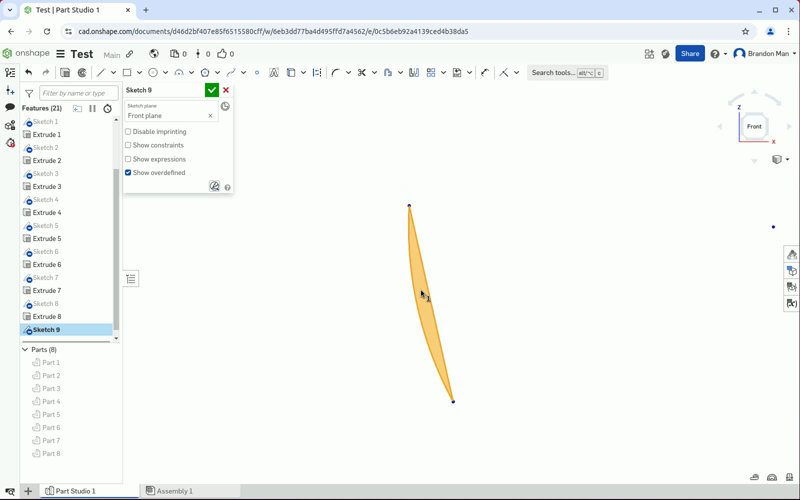
scroll(-6)
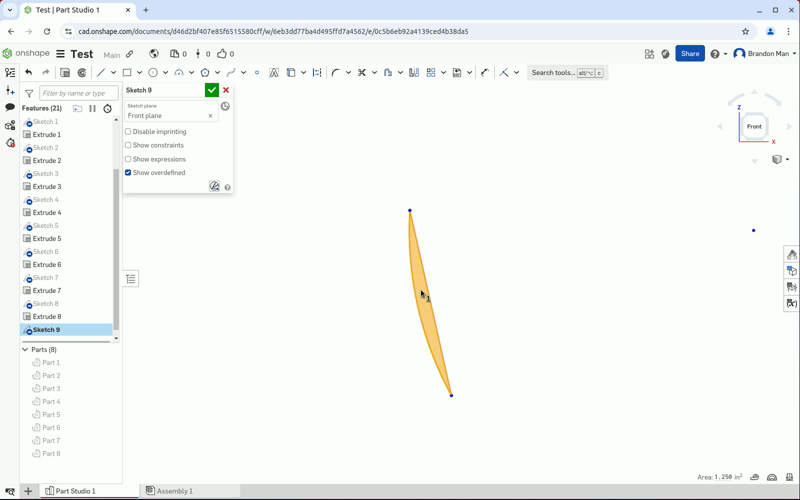
scroll(-6)
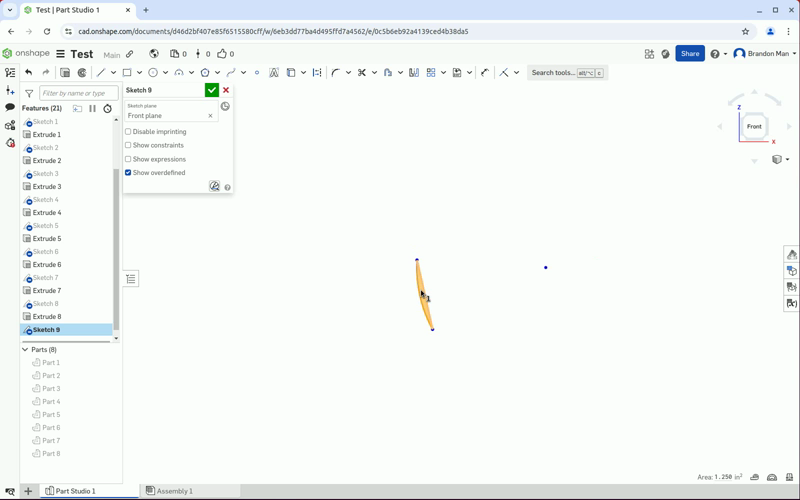
scroll(-6)
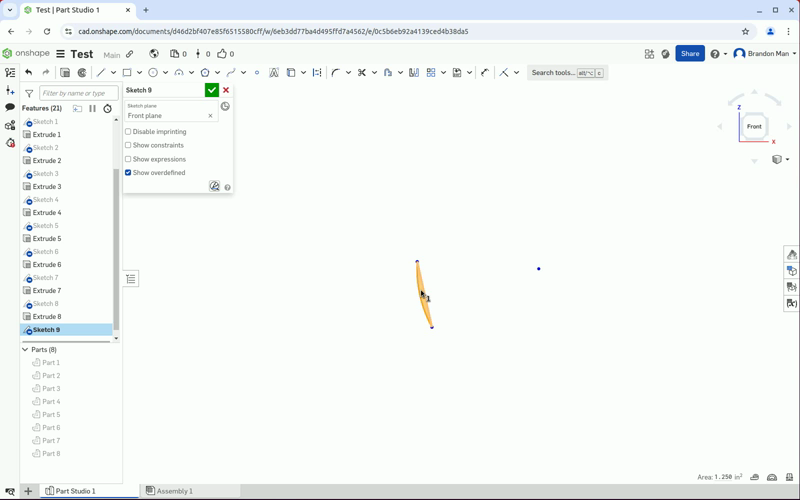
scroll(-6)
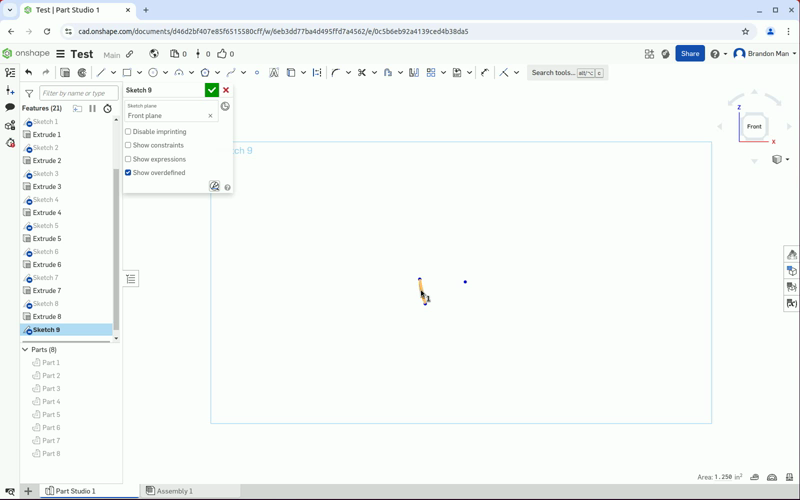
mouse_move(73, 352)
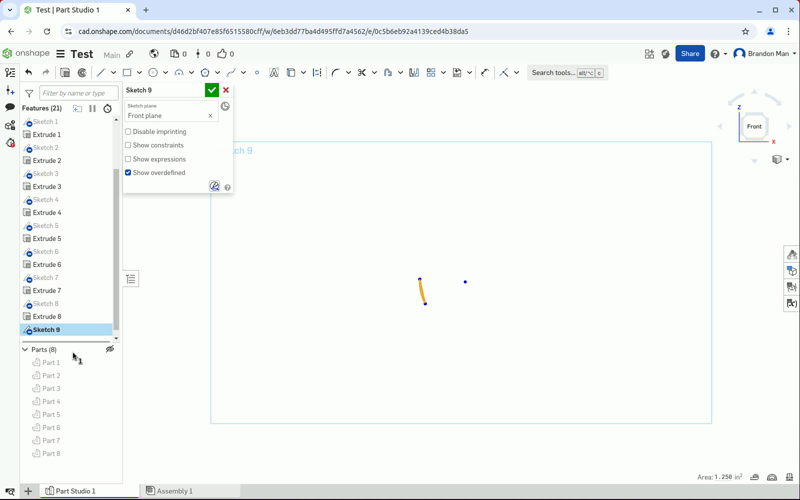
key(shift+y)
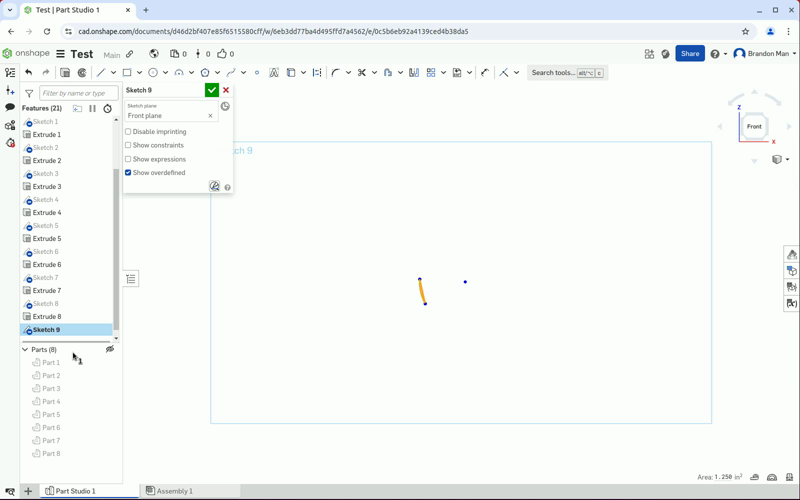
key(shift+e)
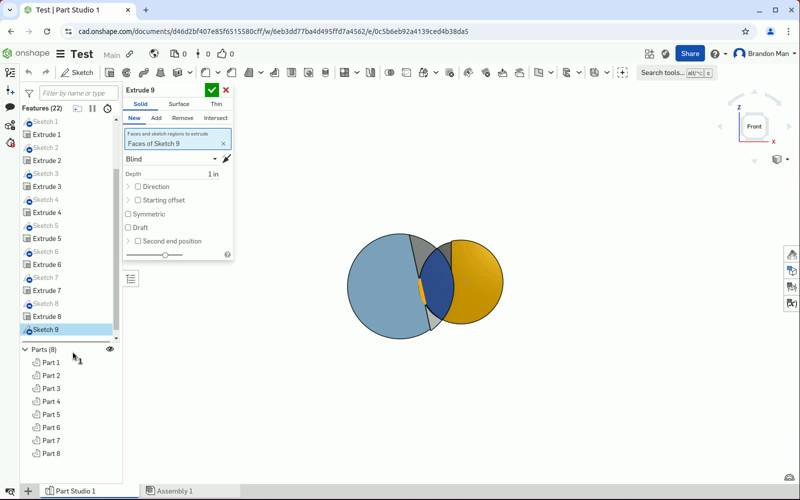
mouse_move(143, 106)
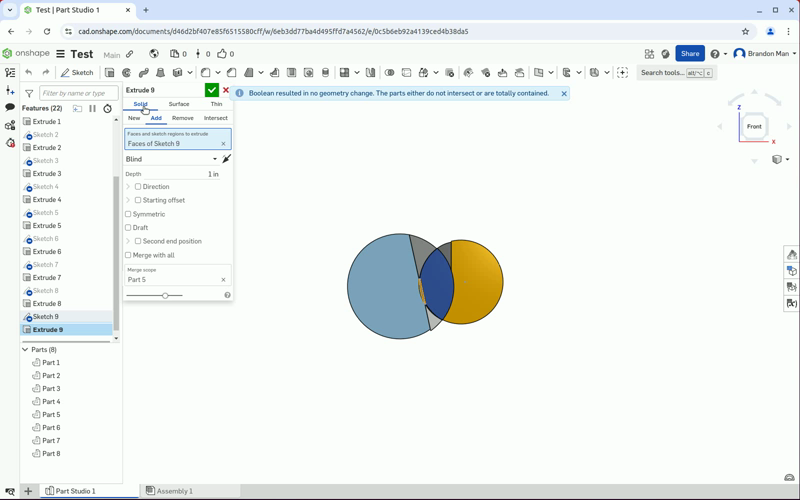
click(143, 106)
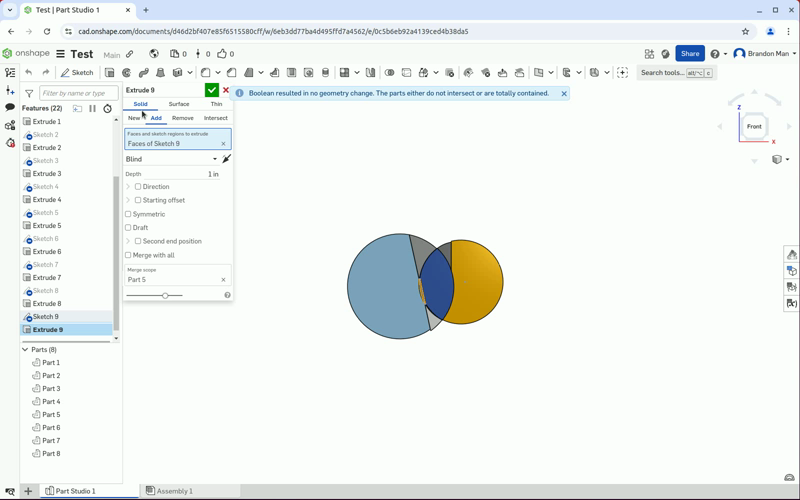
mouse_move(137, 120)
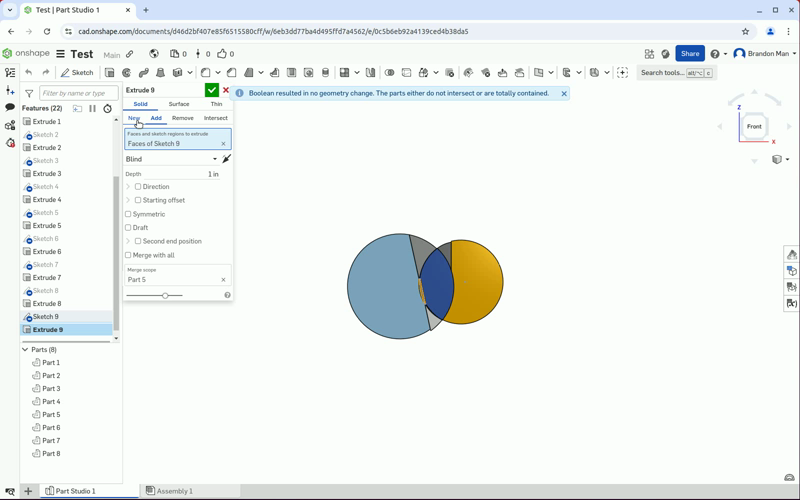
click(137, 120)
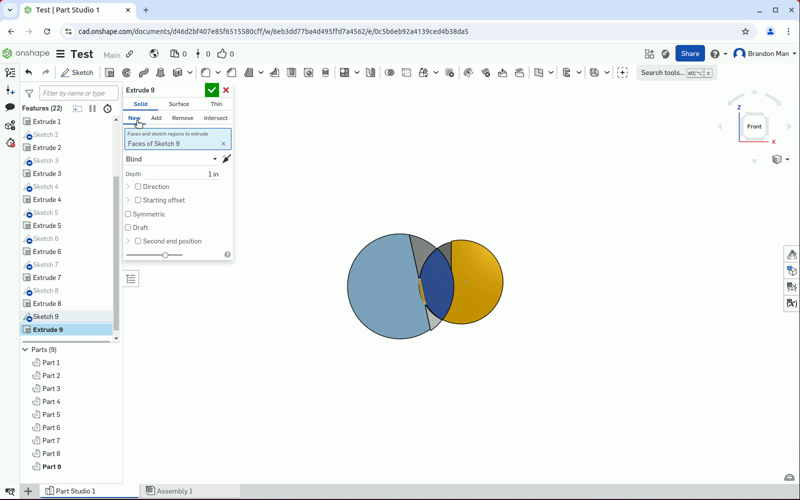
key(tab, 4)
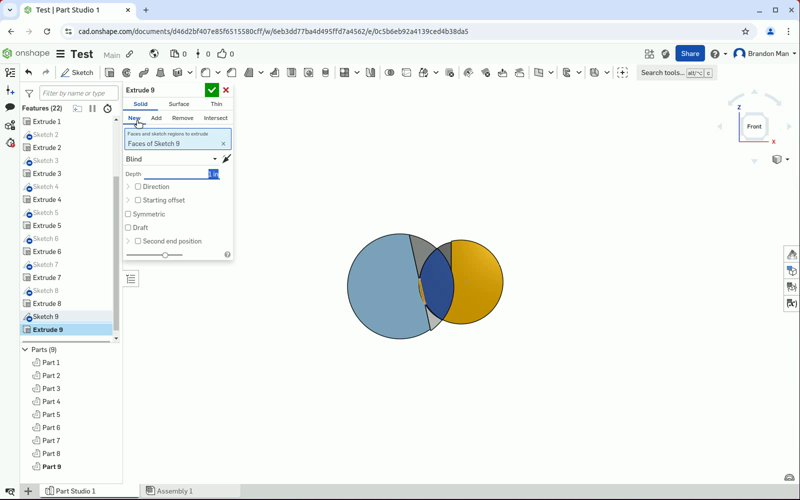
text(2.889)
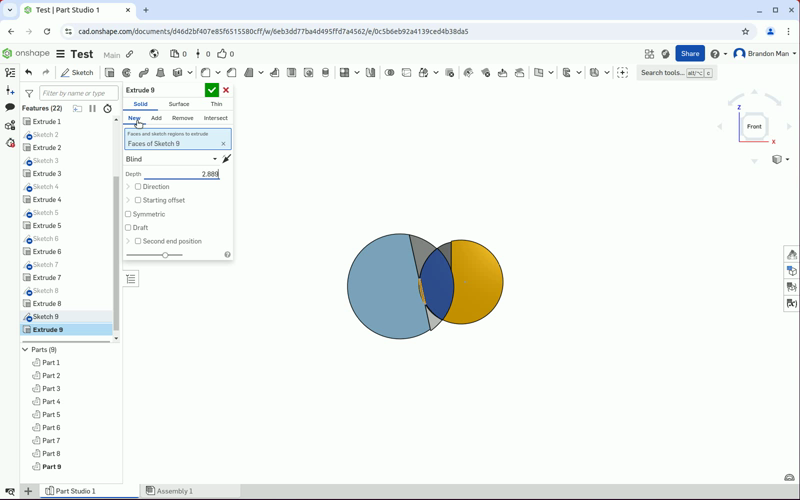
key(enter)
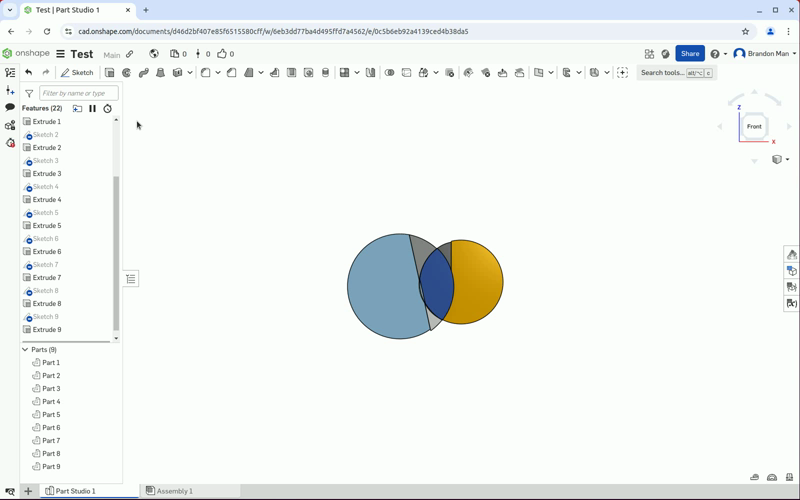
key(shift+h)
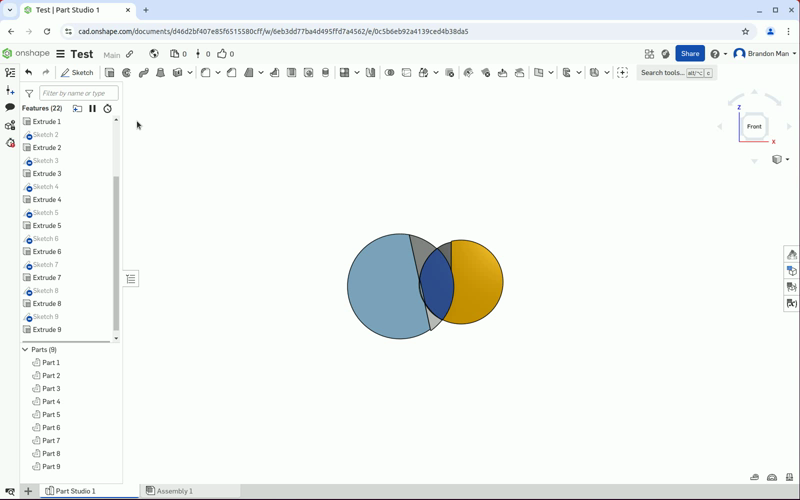
key(shift+h)
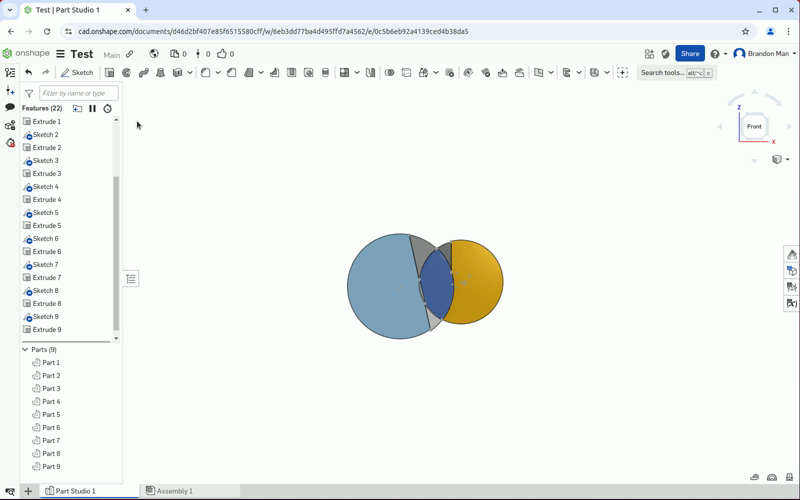
key(shift+7)
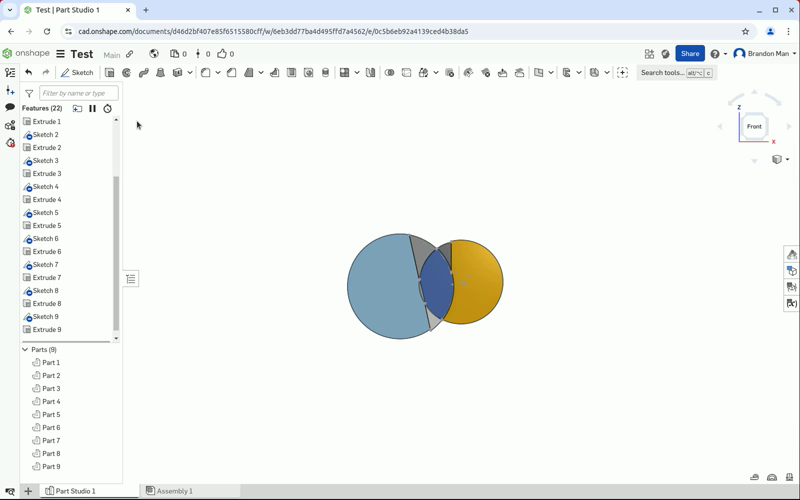
key(left, 2)
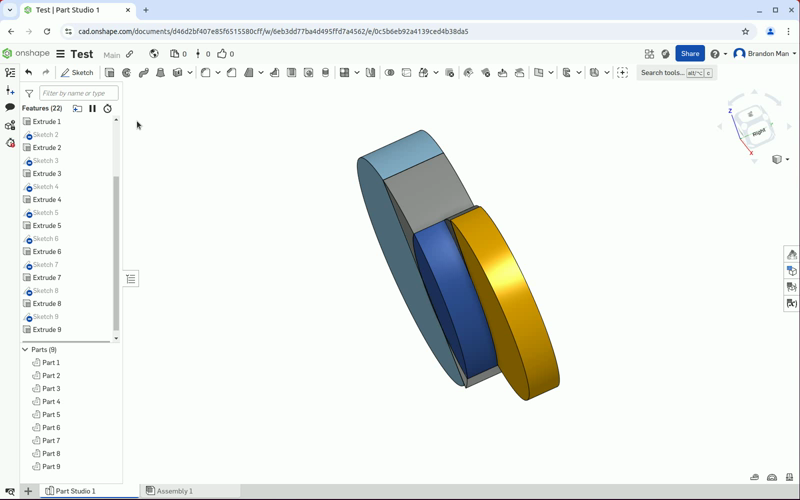
key(down, 2)
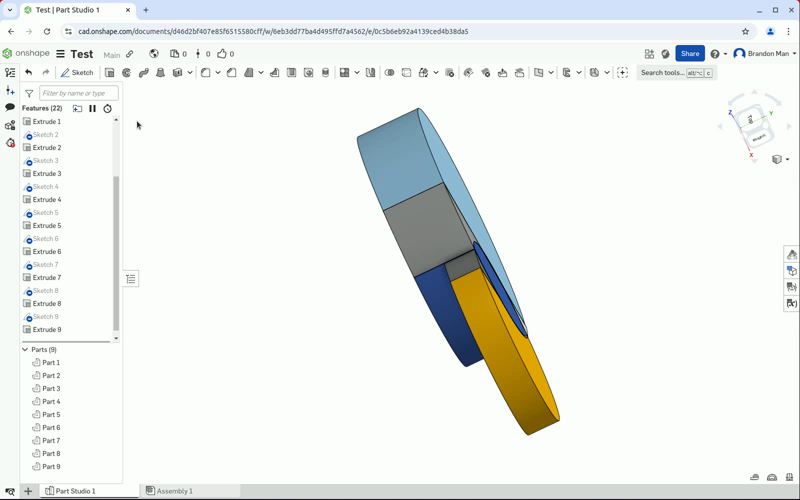
key(up, 2)
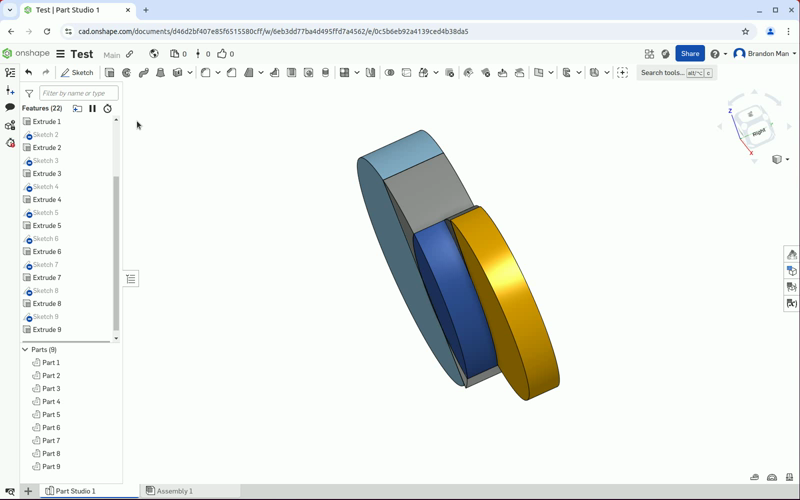
key(right, 2)
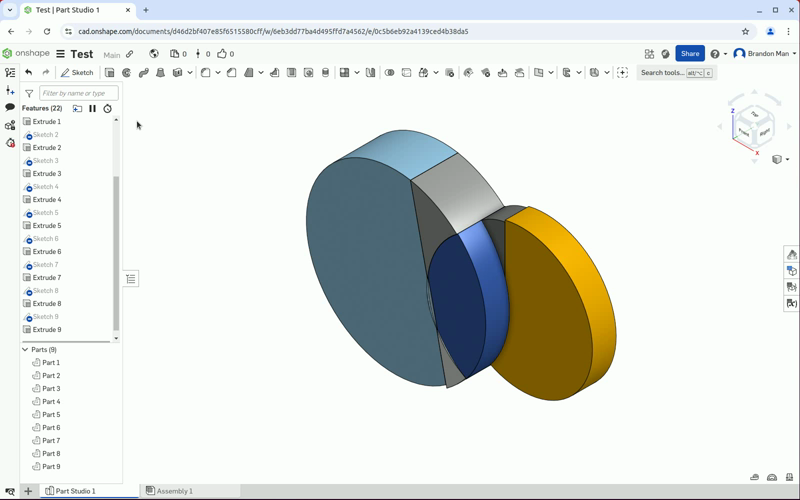
mouse_move(69, 111)
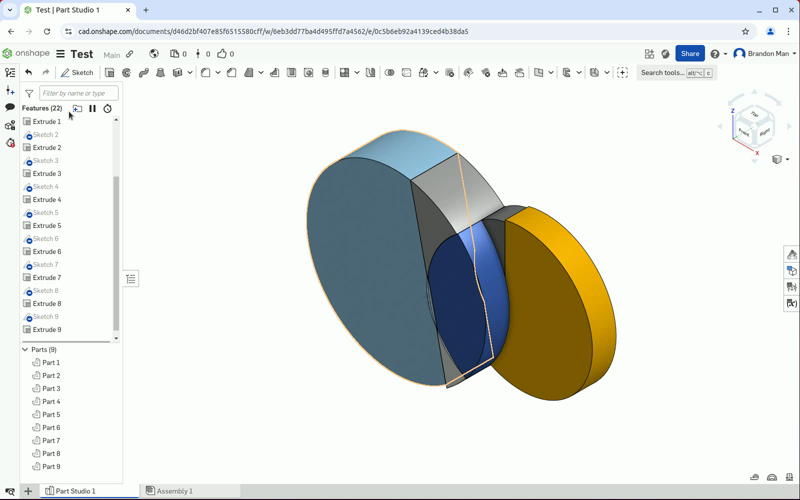
click(69, 111)